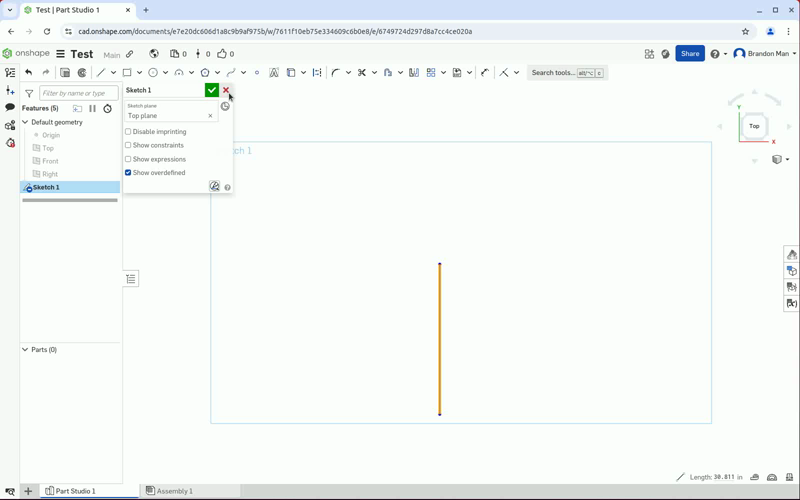
key(shift+h)
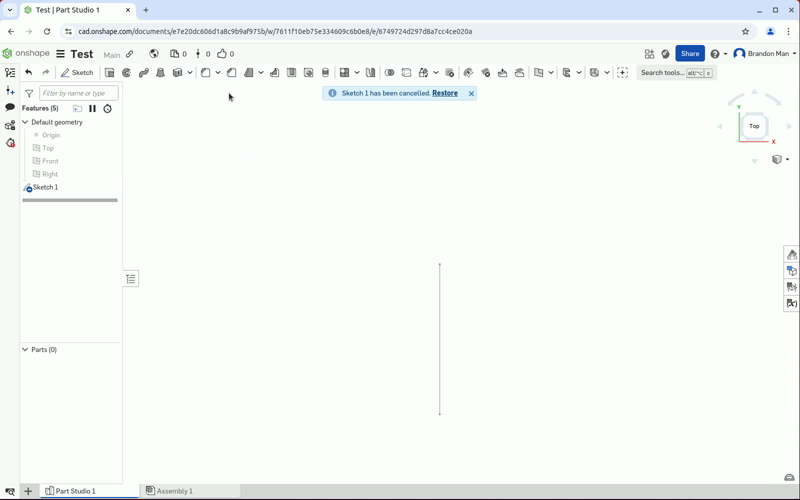
key(shift+s)
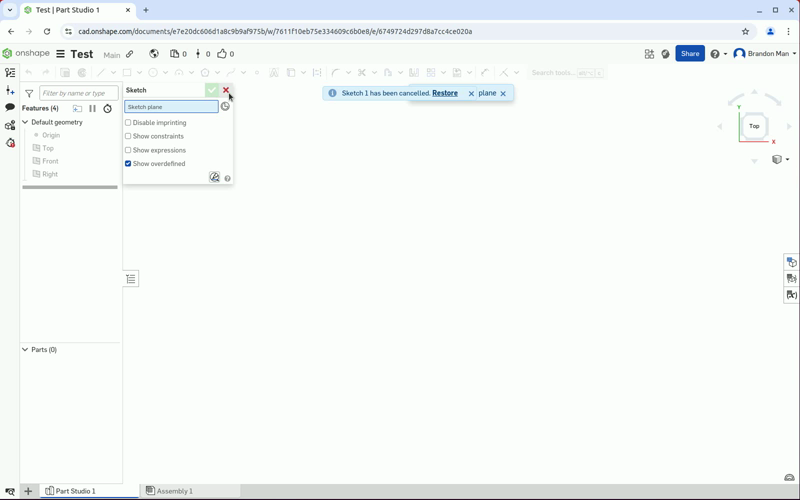
mouse_move(73, 150)
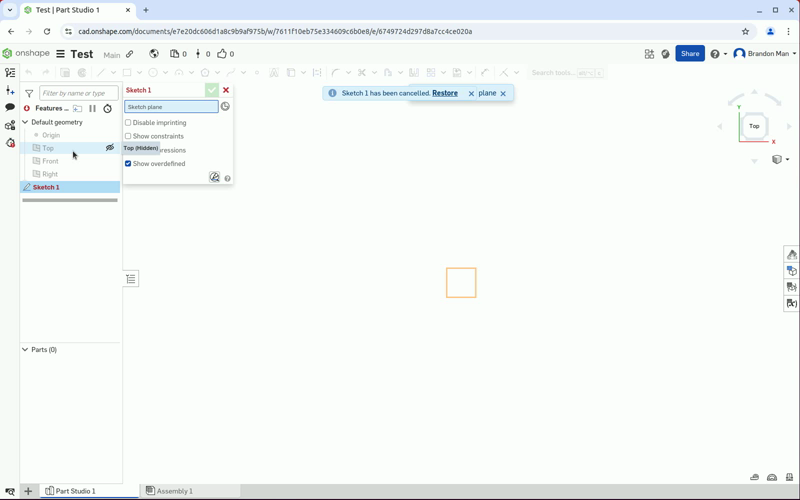
click(73, 150)
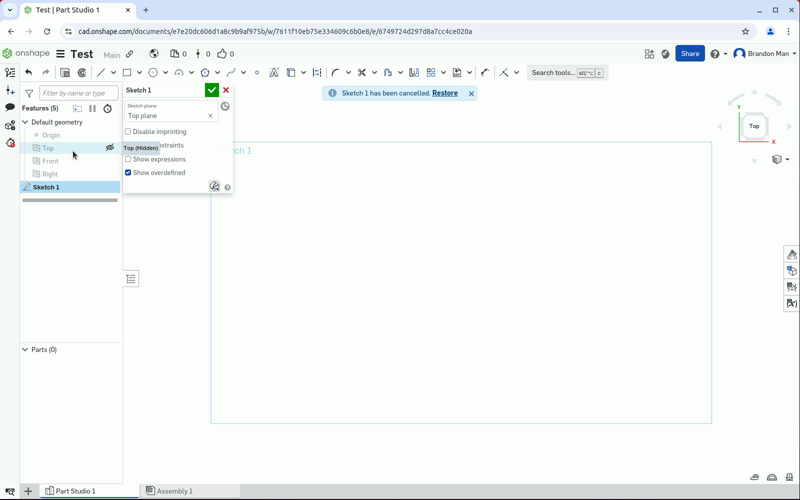
mouse_move(73, 352)
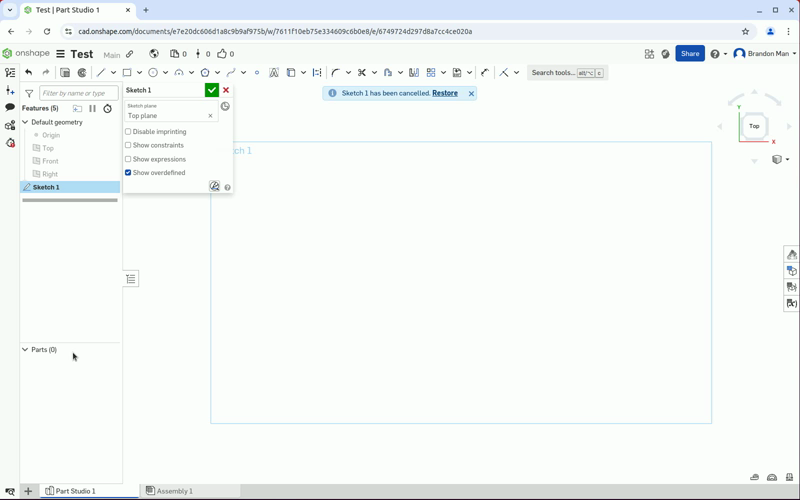
key(y)
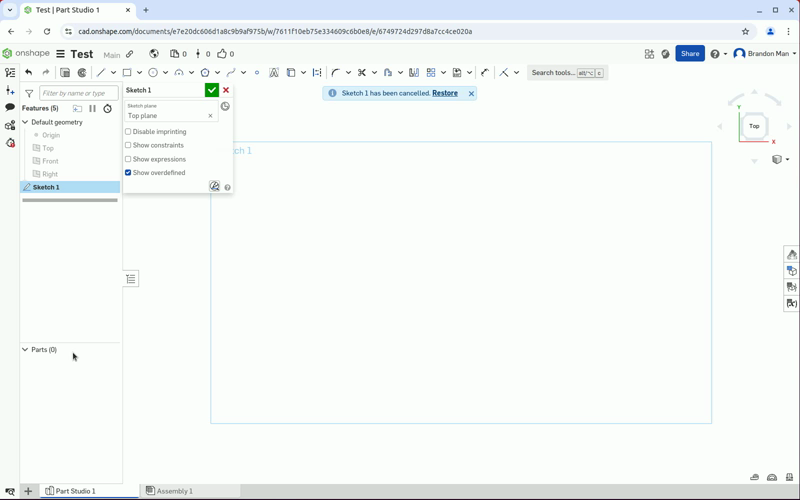
key(l)
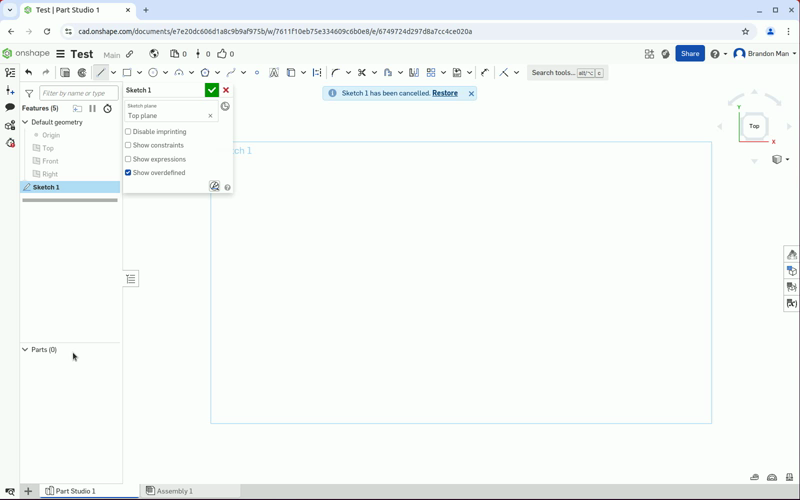
key_down(shift)
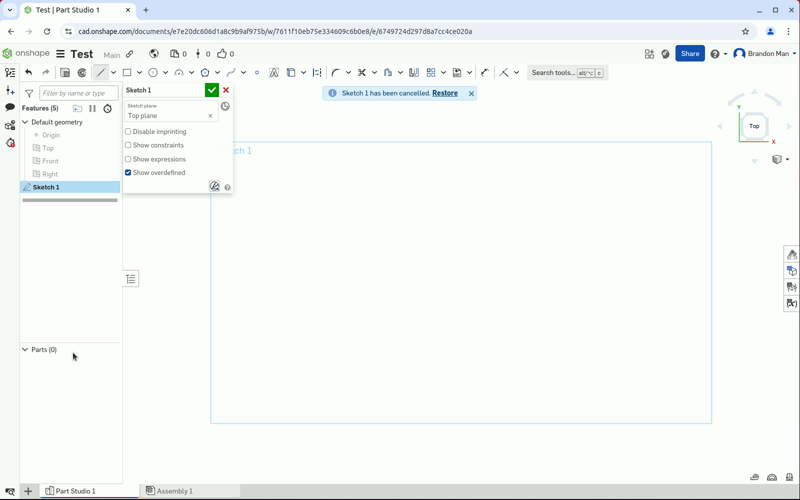
mouse_move(348, 354)
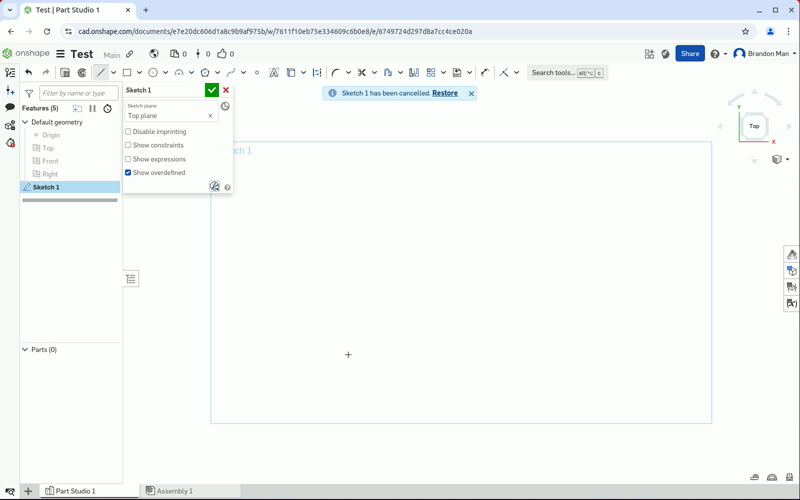
click(348, 354)
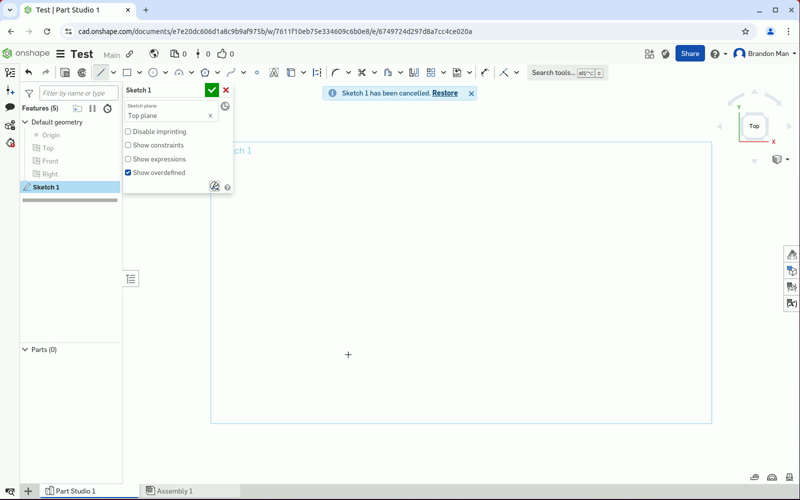
key_up(shift)
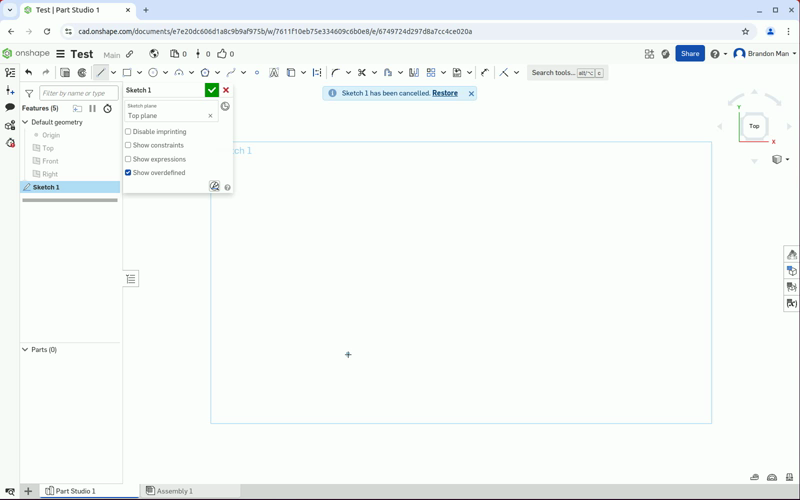
key_down(shift)
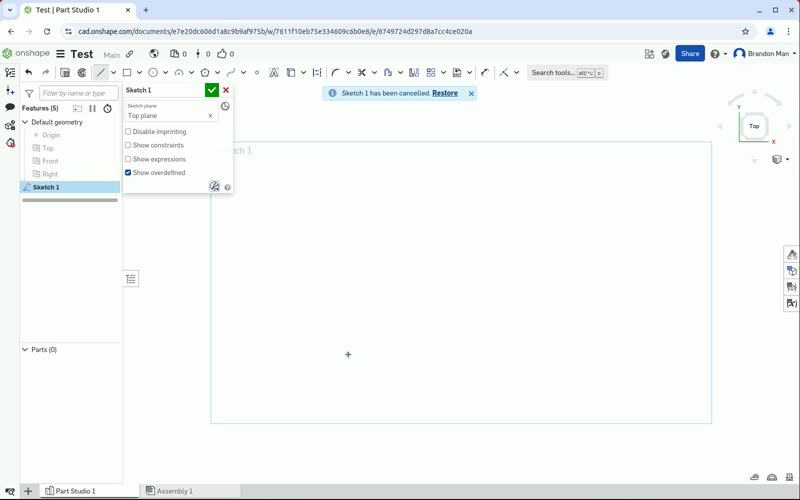
mouse_move(378, 354)
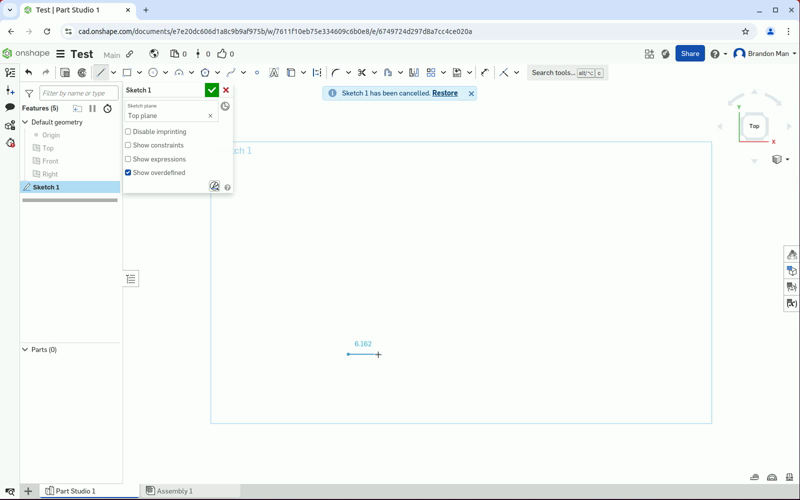
mouse_move(369, 375)
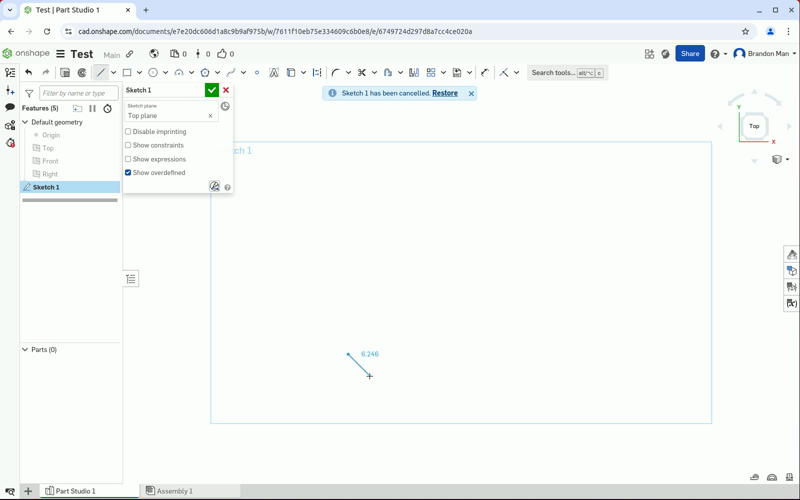
click(369, 375)
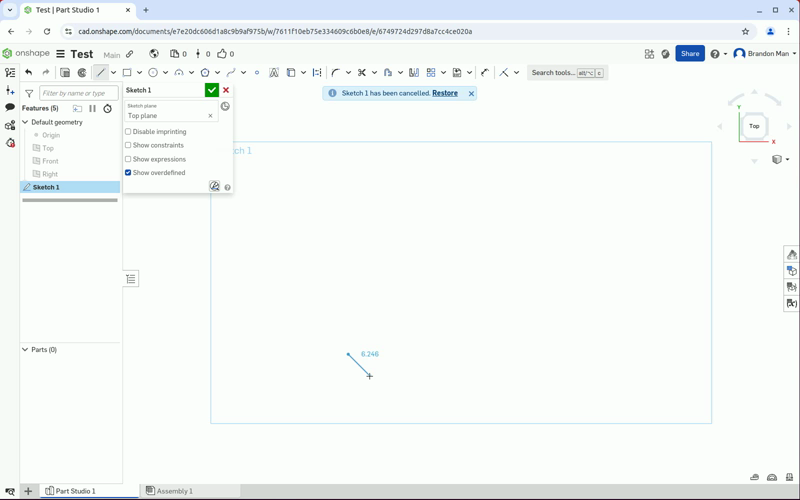
key_up(shift)
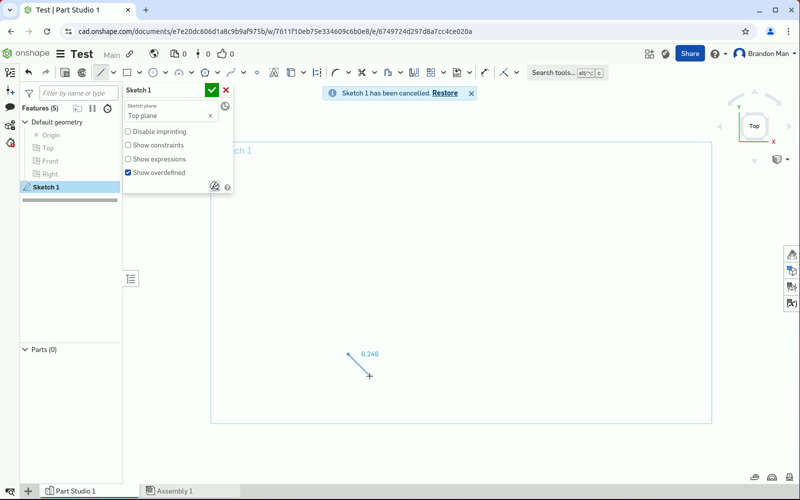
key_down(shift)
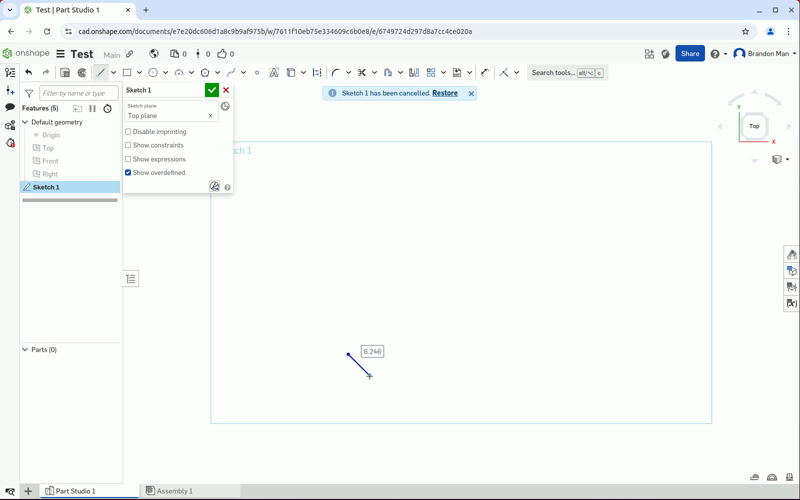
mouse_move(399, 375)
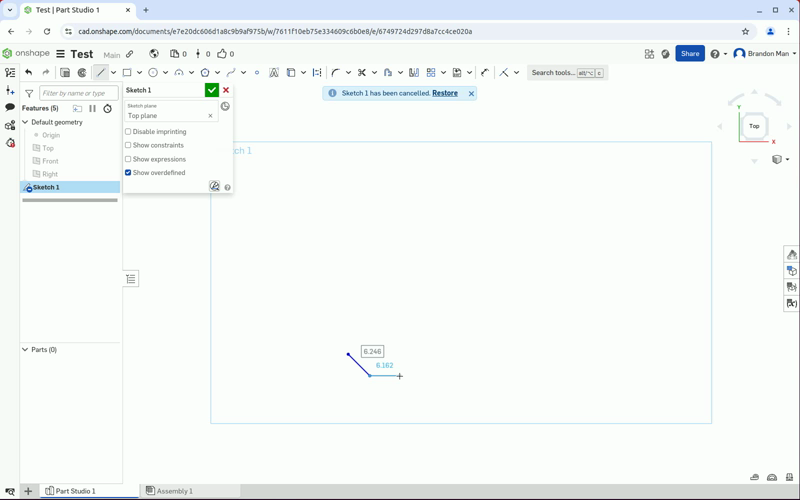
mouse_move(388, 394)
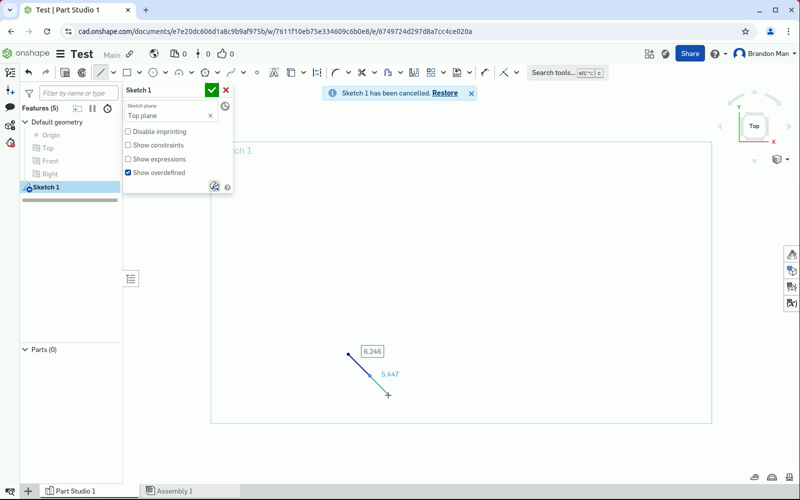
click(388, 394)
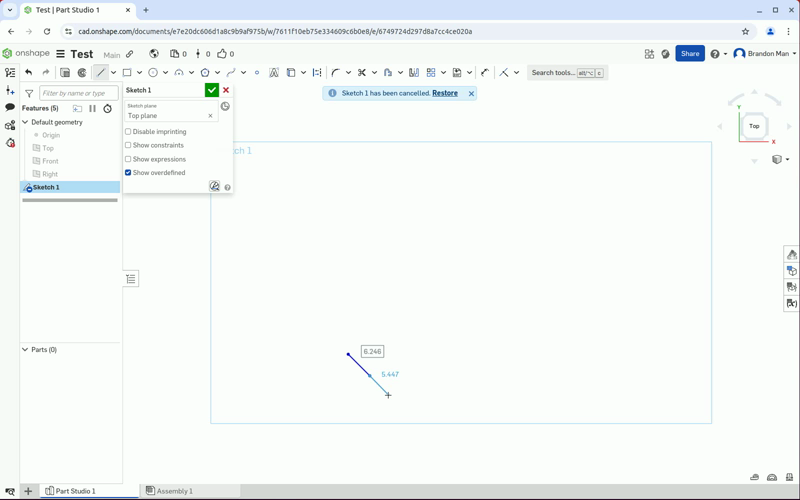
key_up(shift)
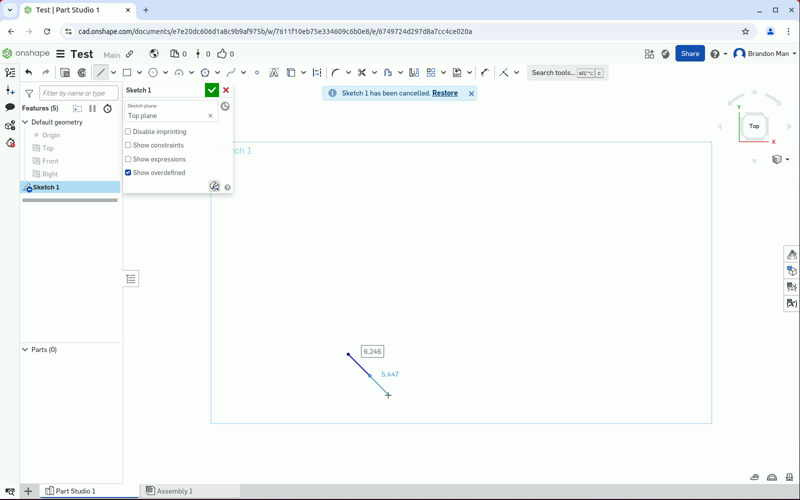
key_down(shift)
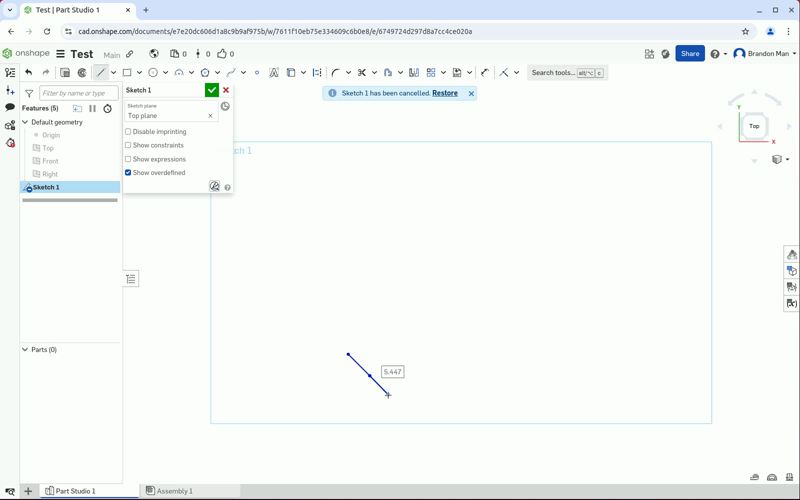
mouse_move(532, 394)
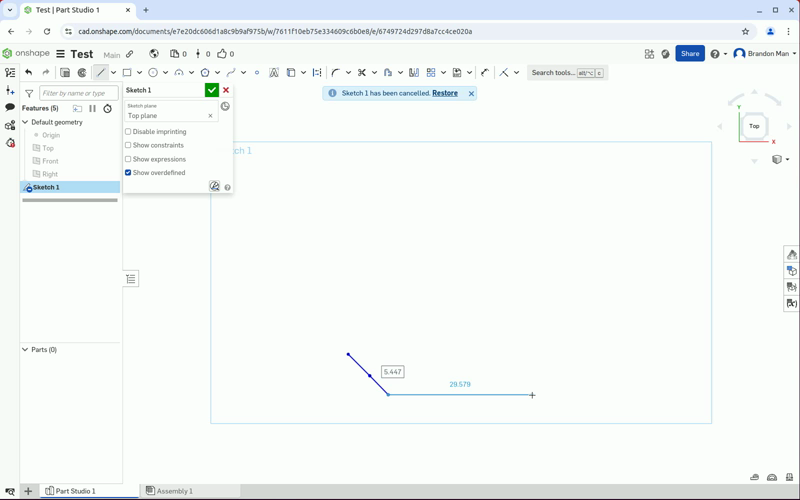
click(532, 394)
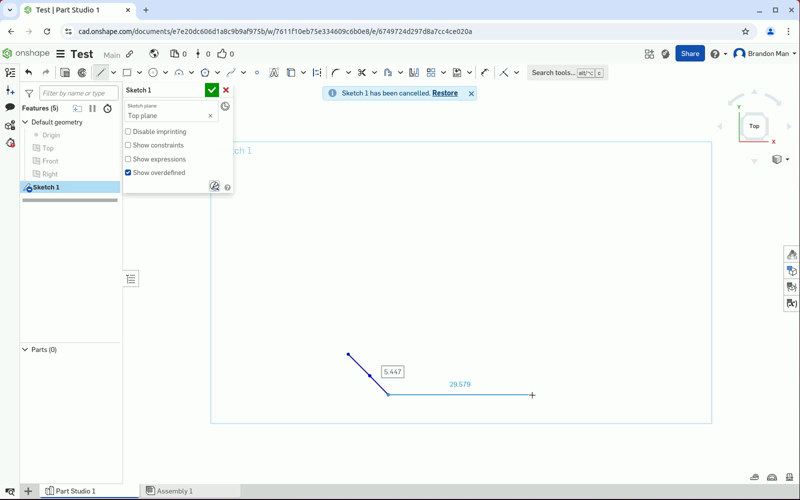
key_up(shift)
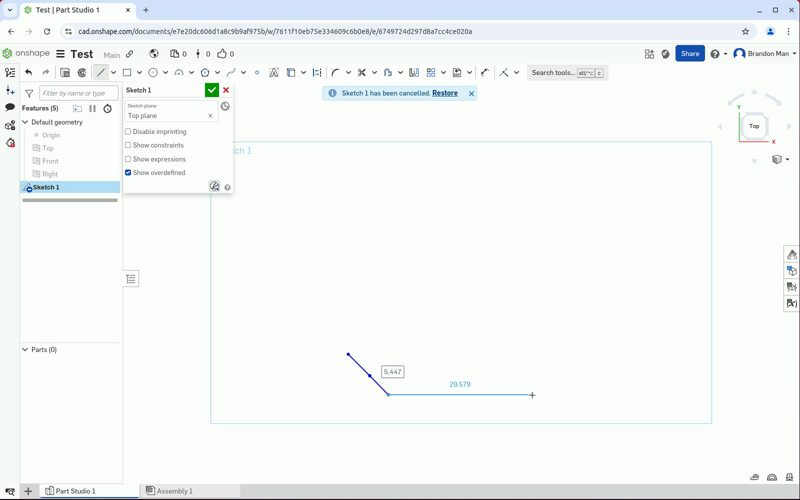
key_down(shift)
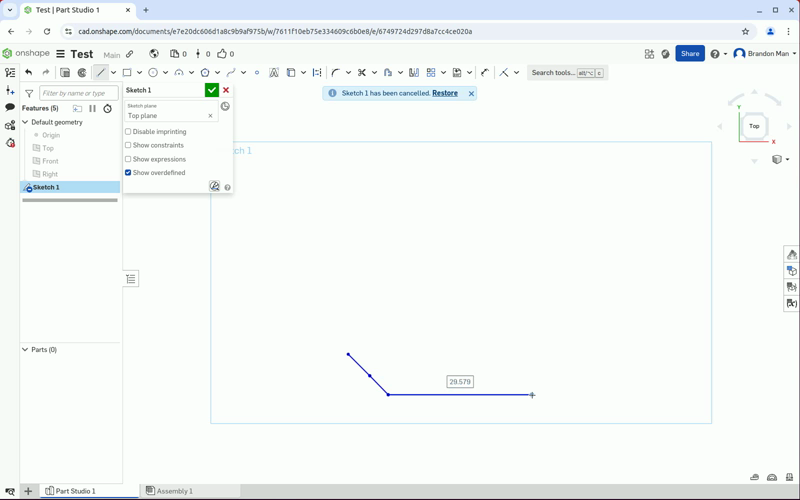
mouse_move(562, 394)
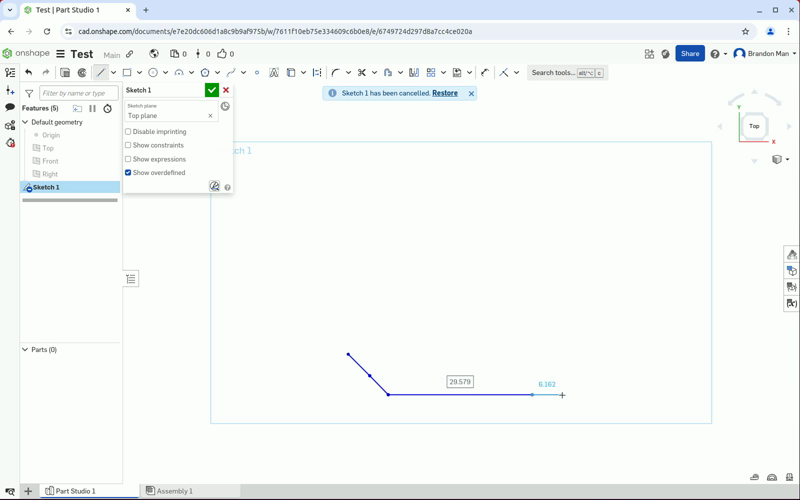
mouse_move(550, 375)
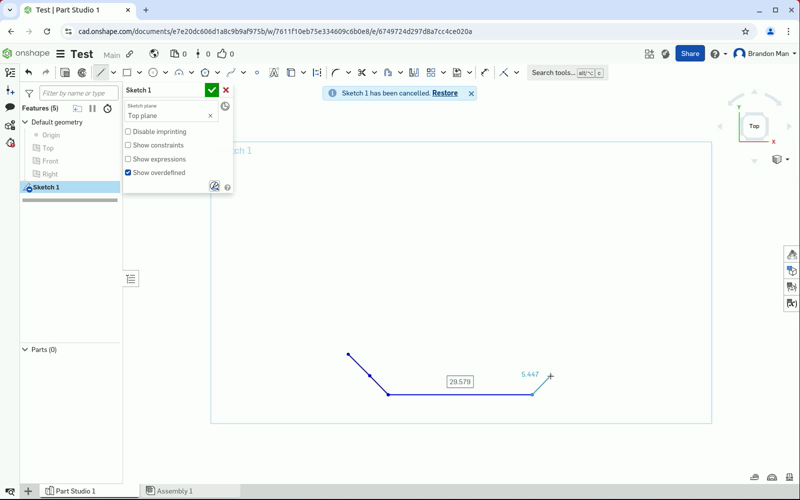
click(550, 375)
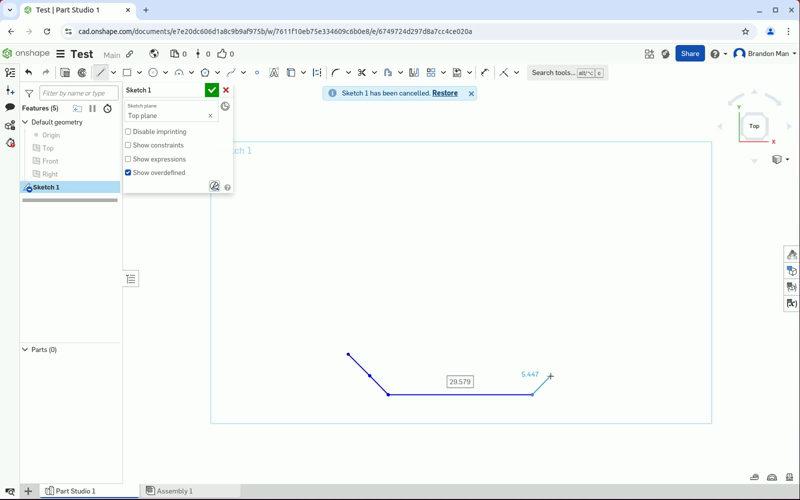
key_up(shift)
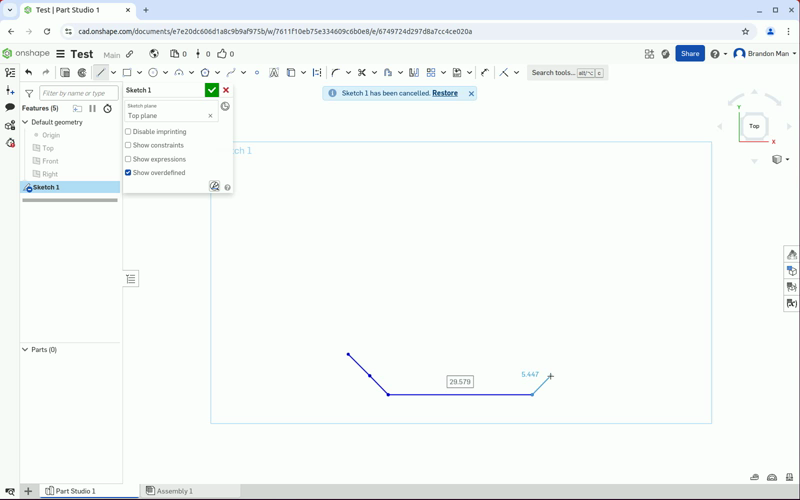
key_down(shift)
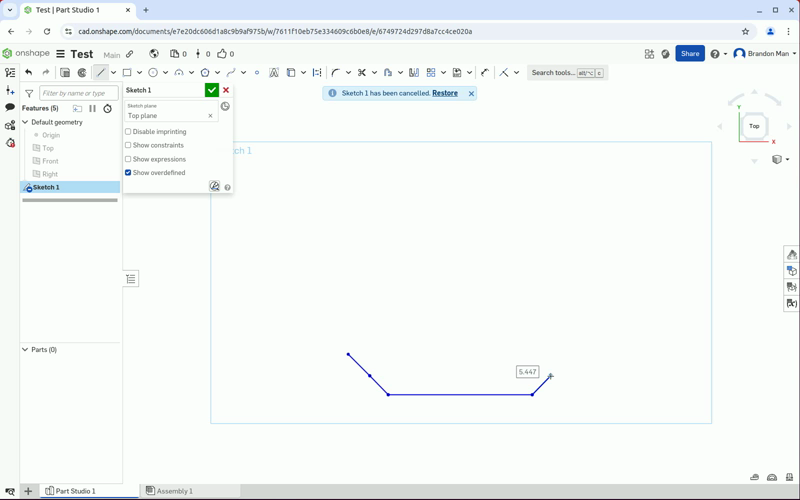
mouse_move(580, 375)
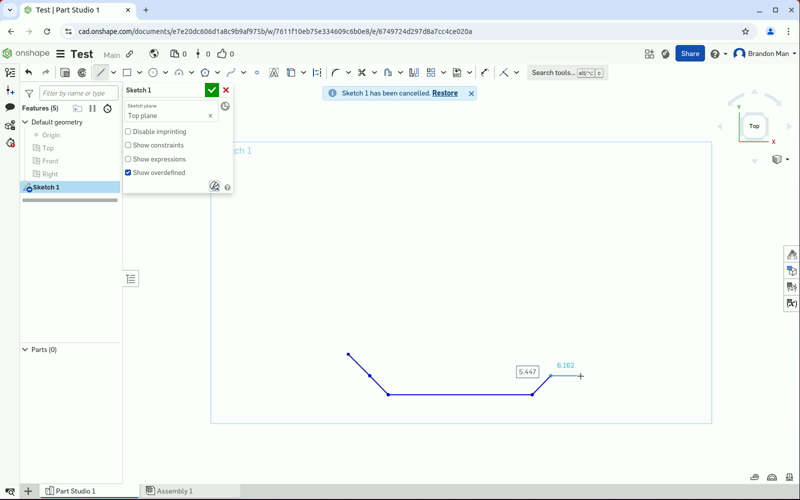
mouse_move(572, 354)
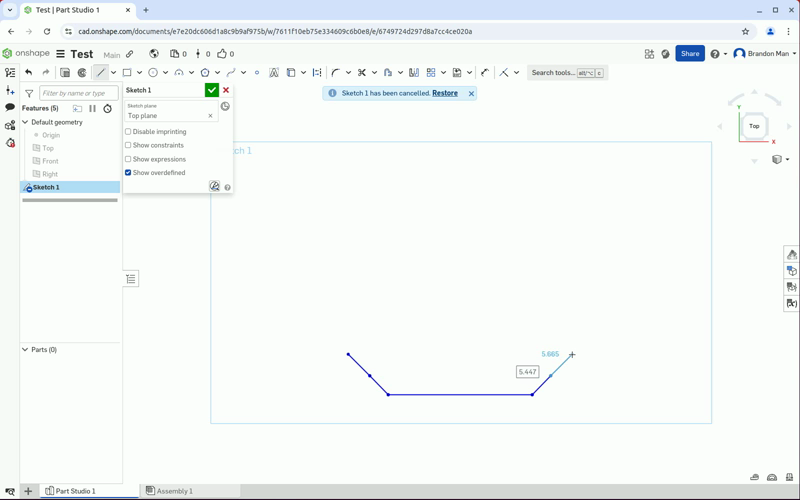
click(572, 354)
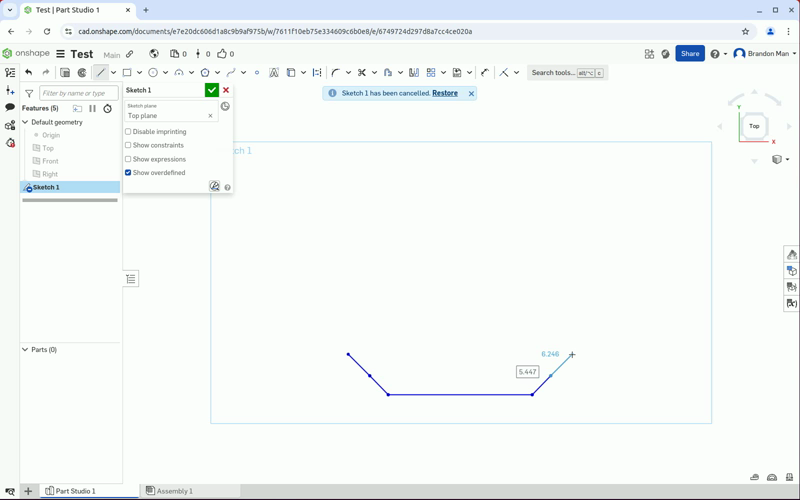
key_up(shift)
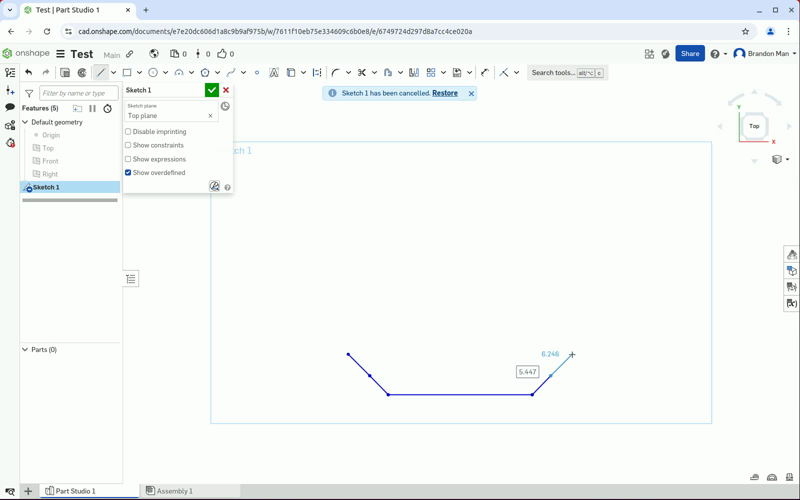
key_down(shift)
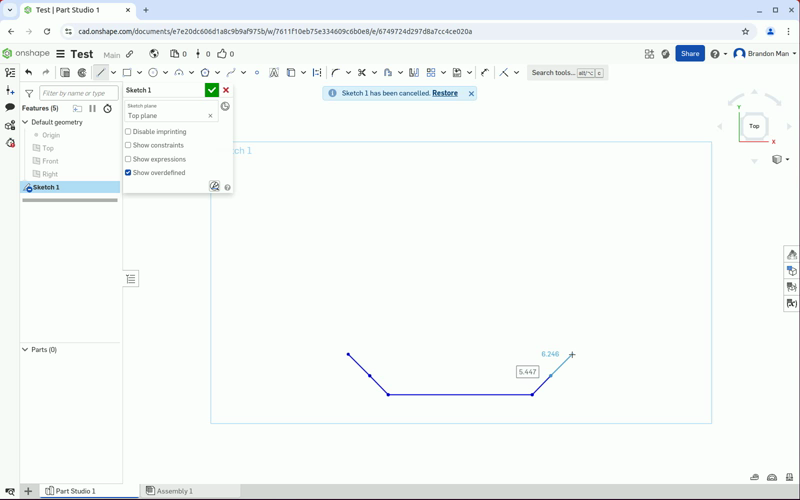
mouse_move(572, 210)
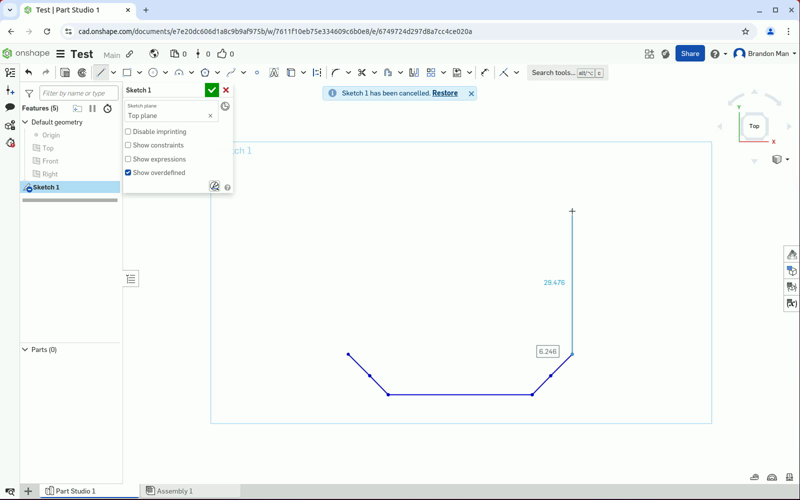
click(572, 210)
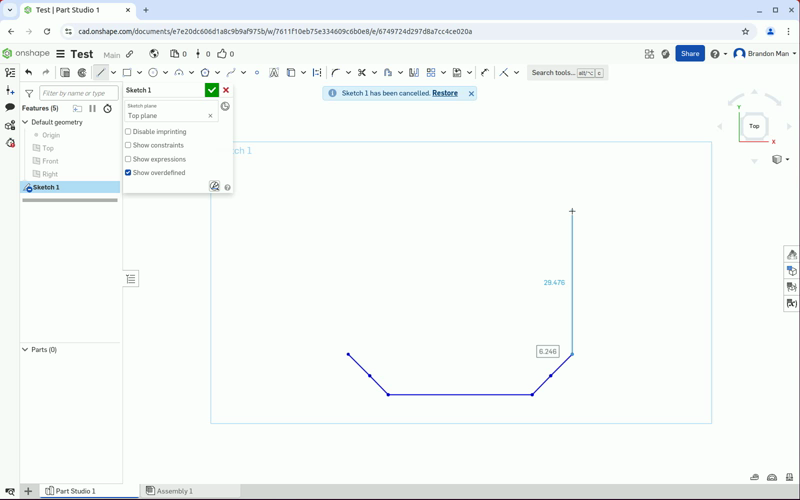
key_up(shift)
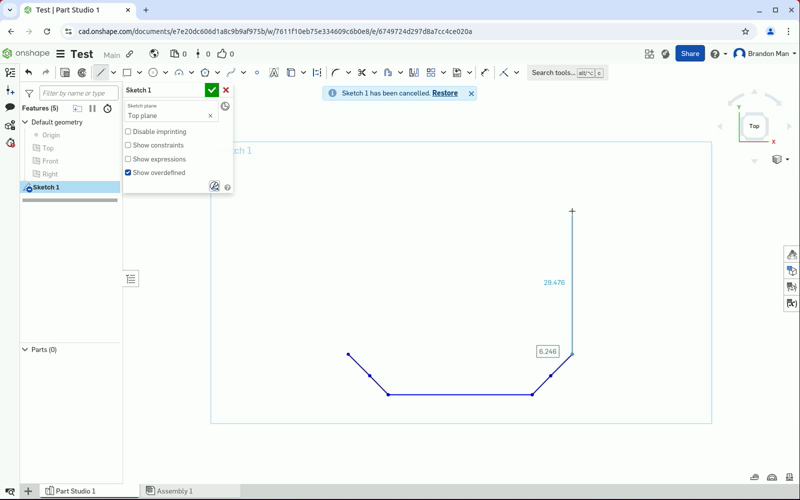
key_down(shift)
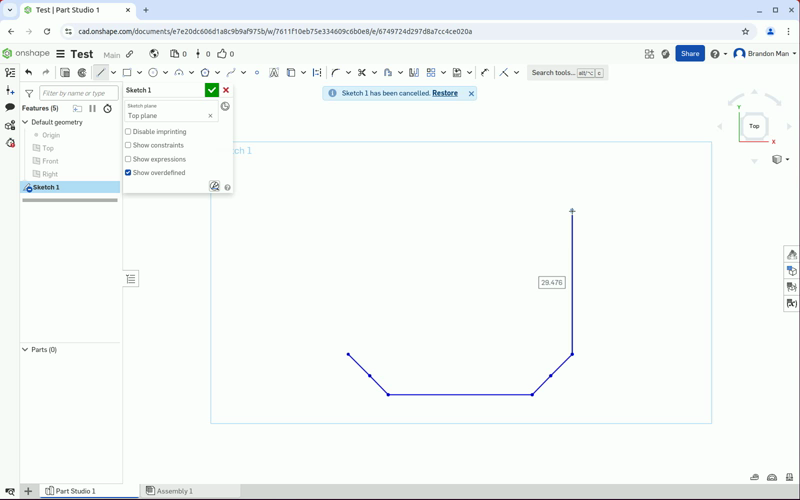
mouse_move(589, 210)
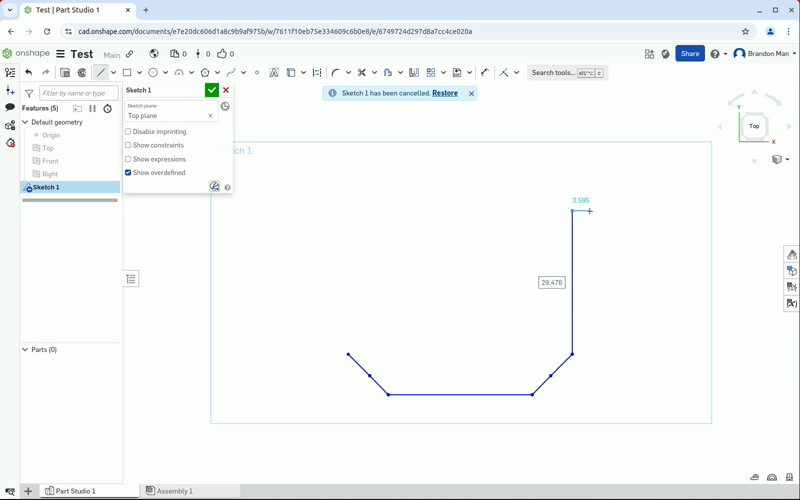
mouse_move(550, 192)
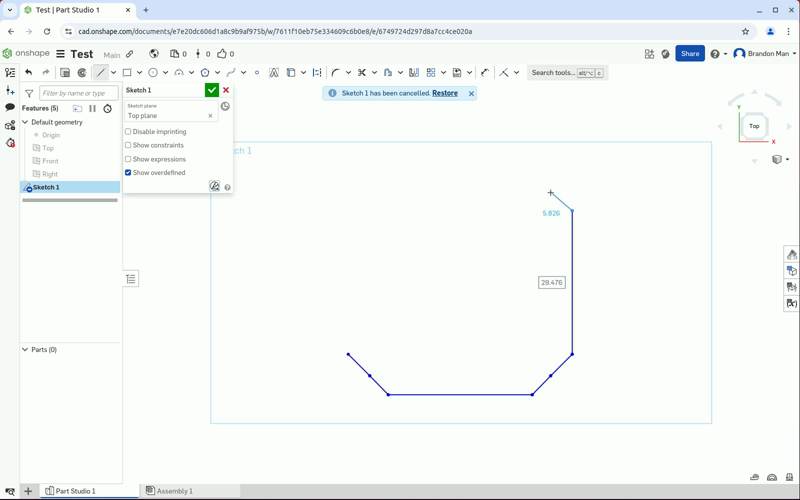
click(550, 192)
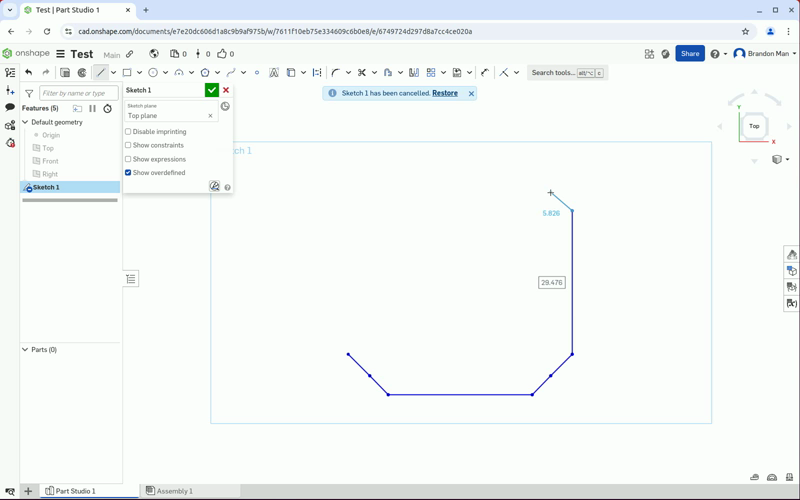
key_up(shift)
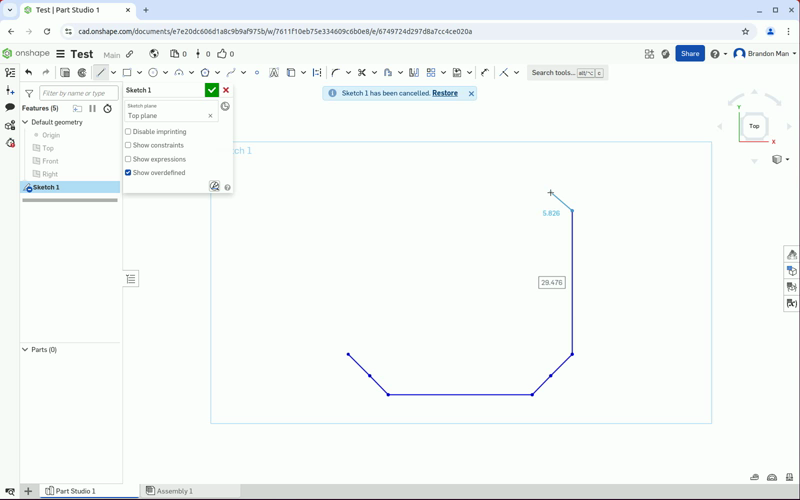
key_down(shift)
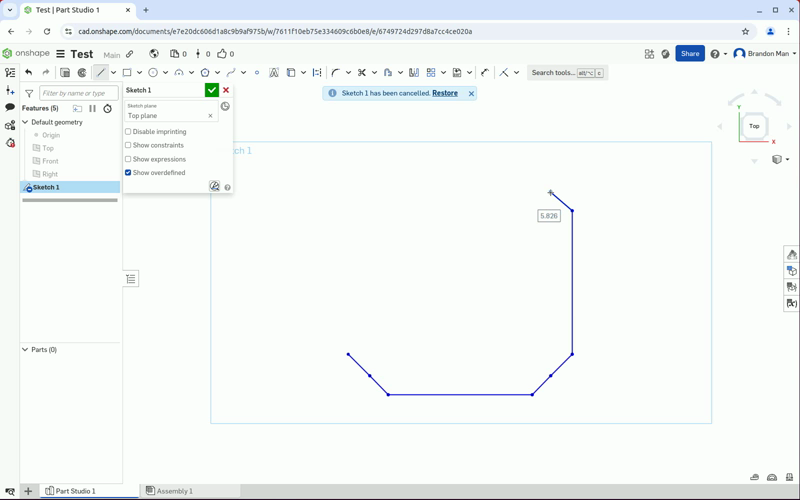
mouse_move(580, 192)
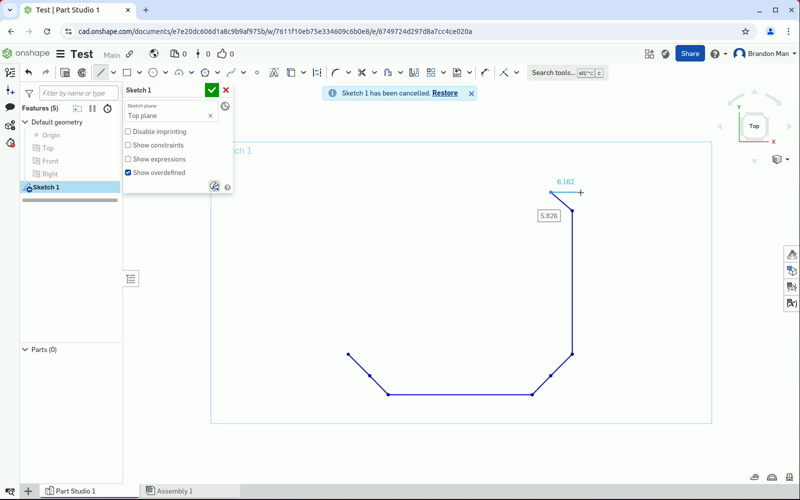
mouse_move(532, 170)
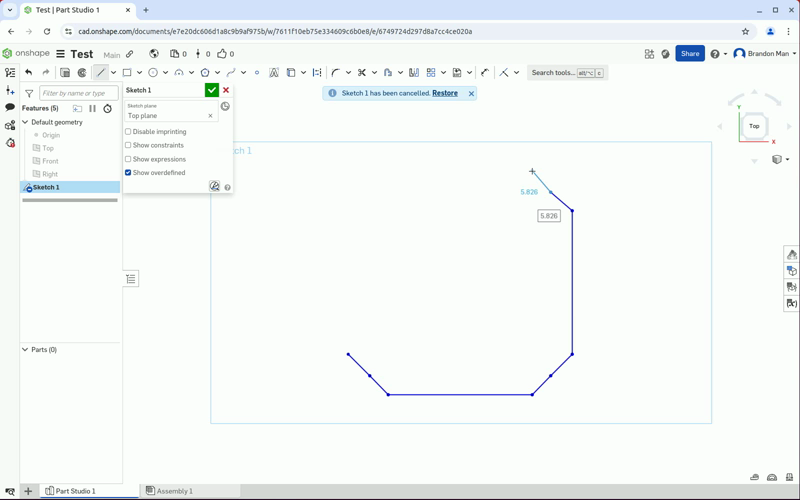
click(532, 170)
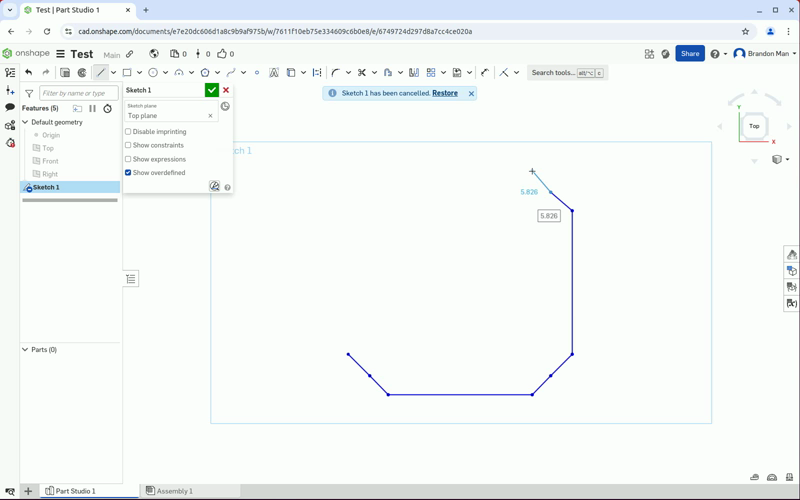
key_up(shift)
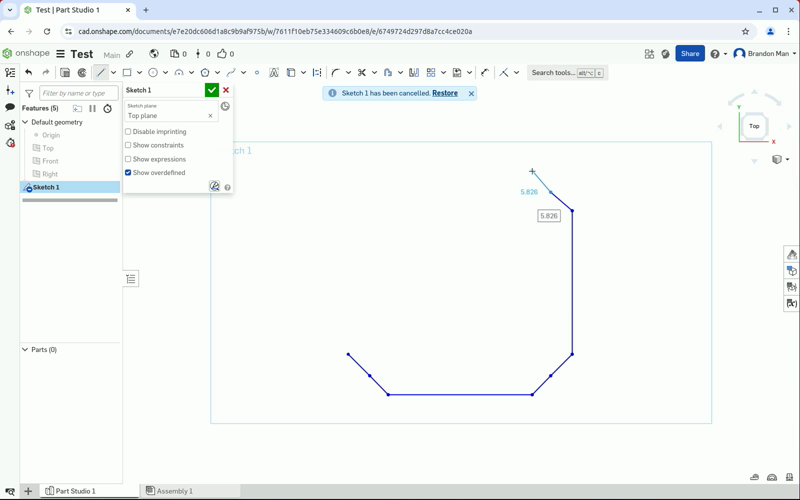
key_down(shift)
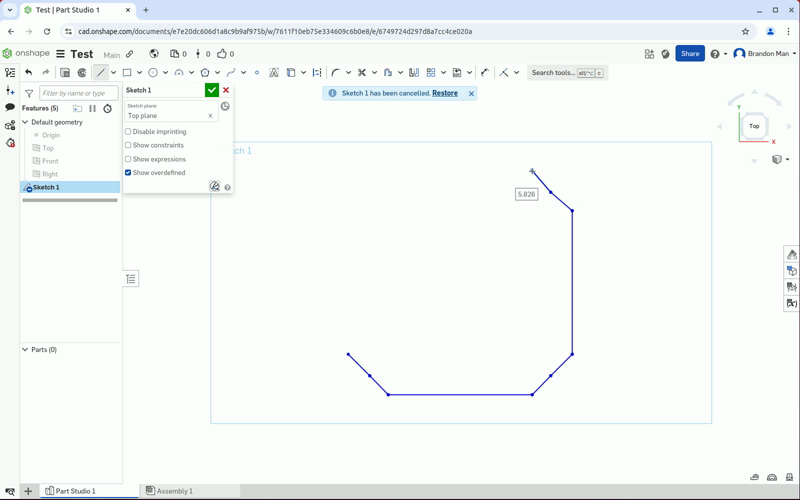
mouse_move(388, 170)
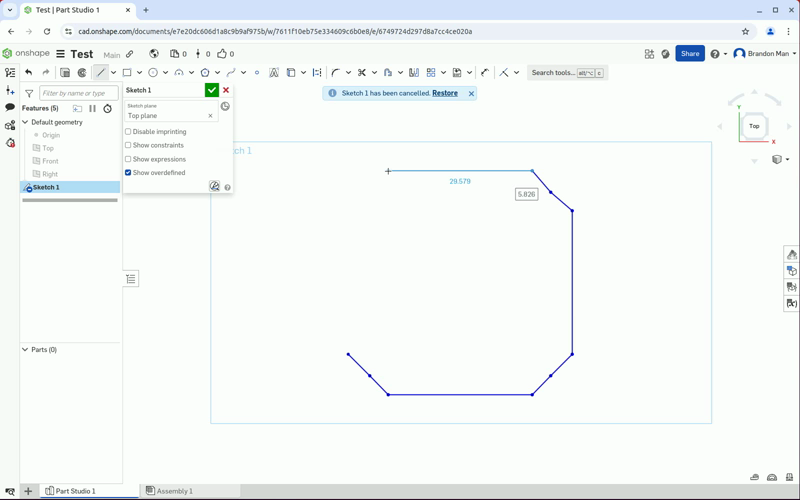
click(388, 170)
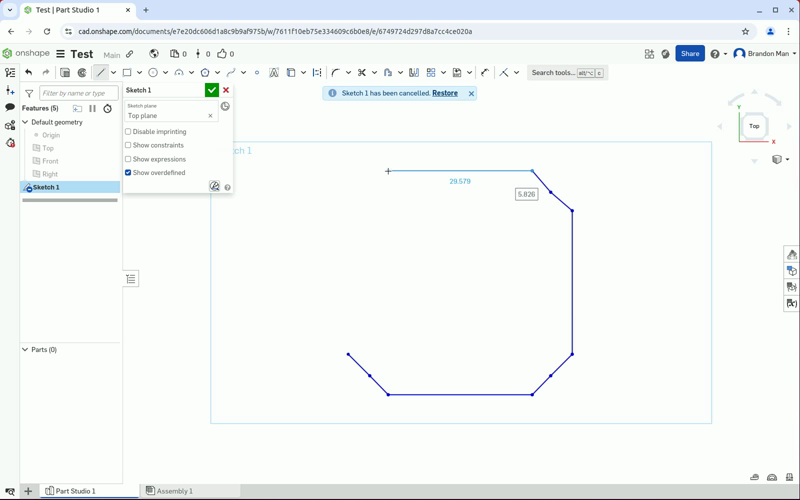
key_up(shift)
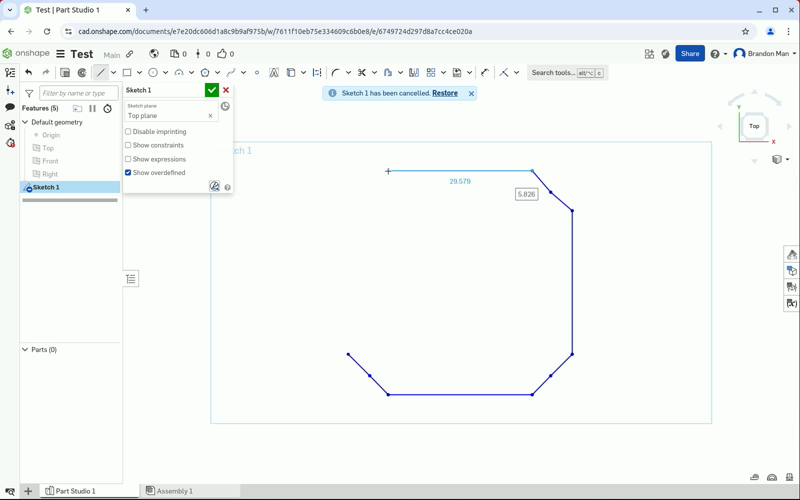
key_down(shift)
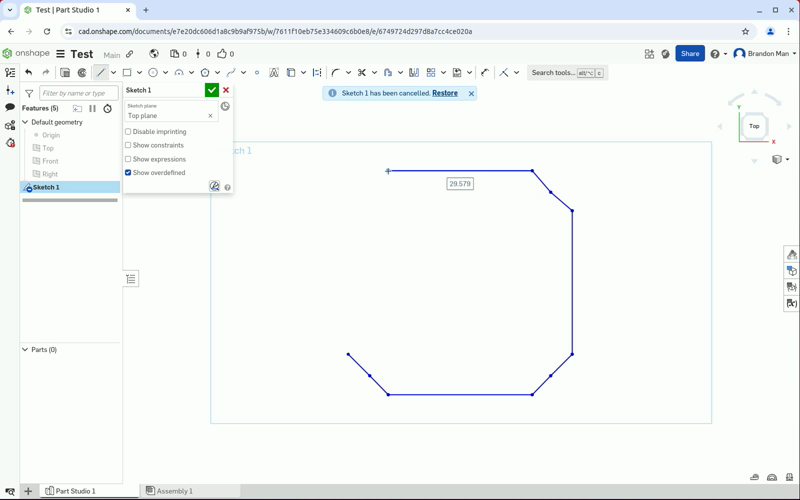
mouse_move(418, 170)
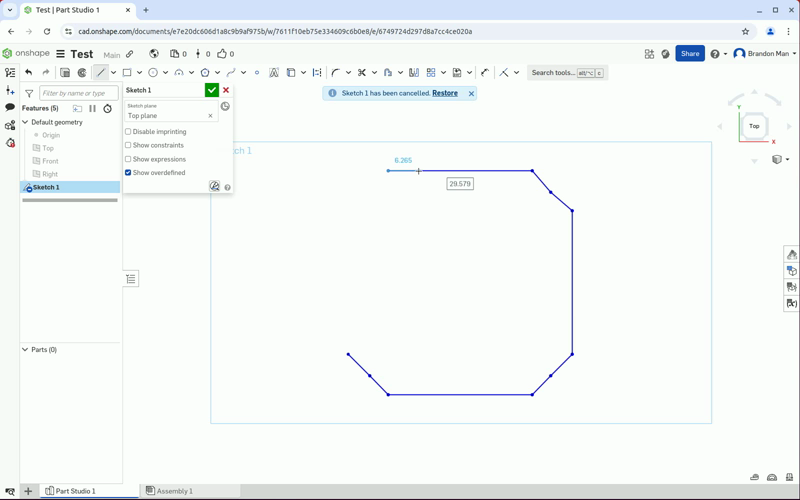
mouse_move(369, 192)
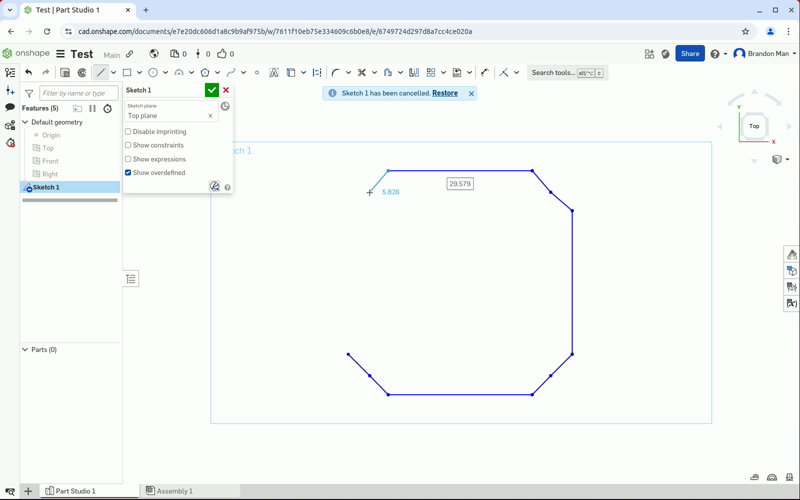
click(369, 192)
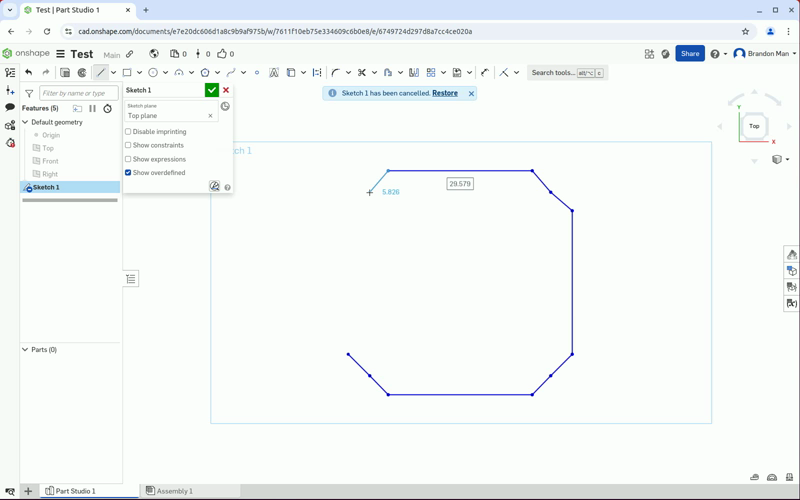
key_up(shift)
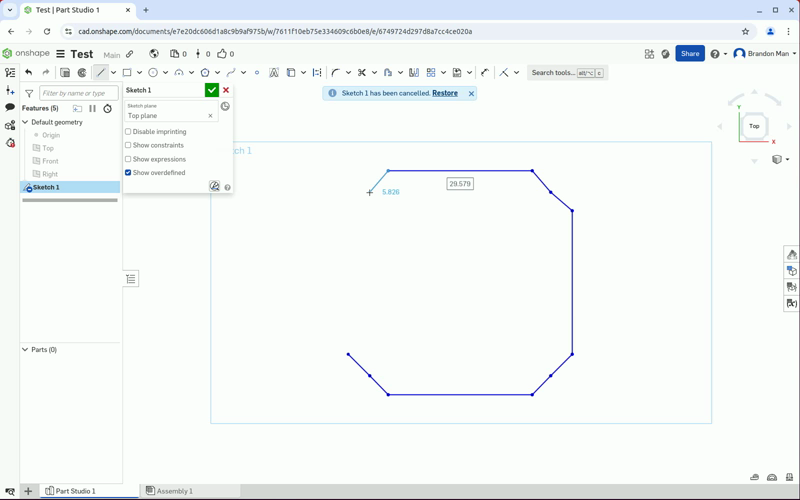
key_down(shift)
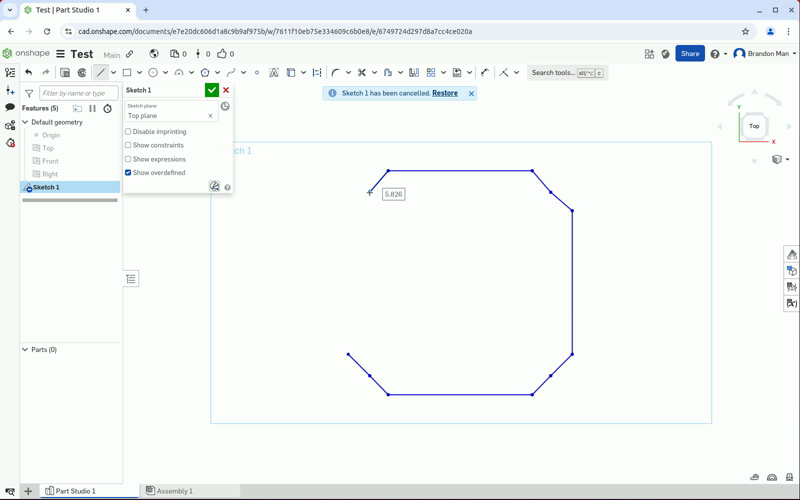
mouse_move(399, 192)
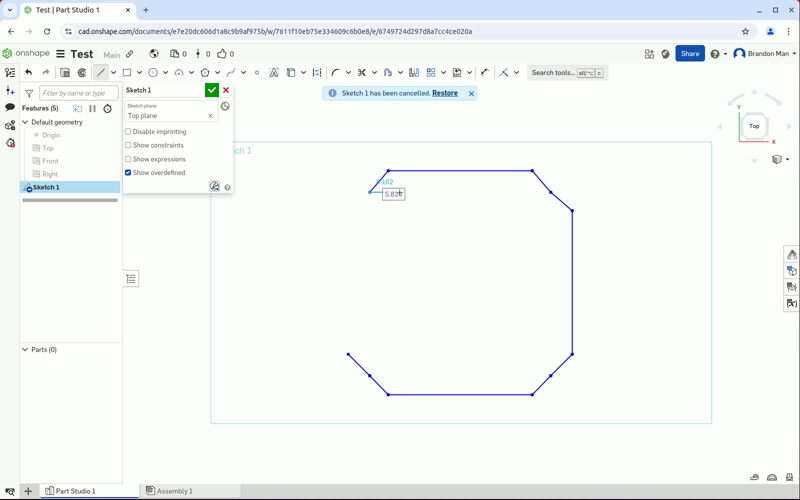
mouse_move(348, 210)
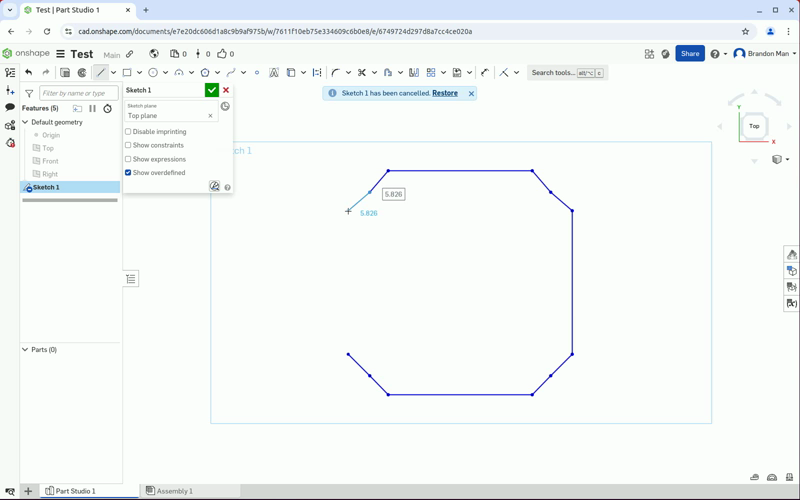
click(348, 210)
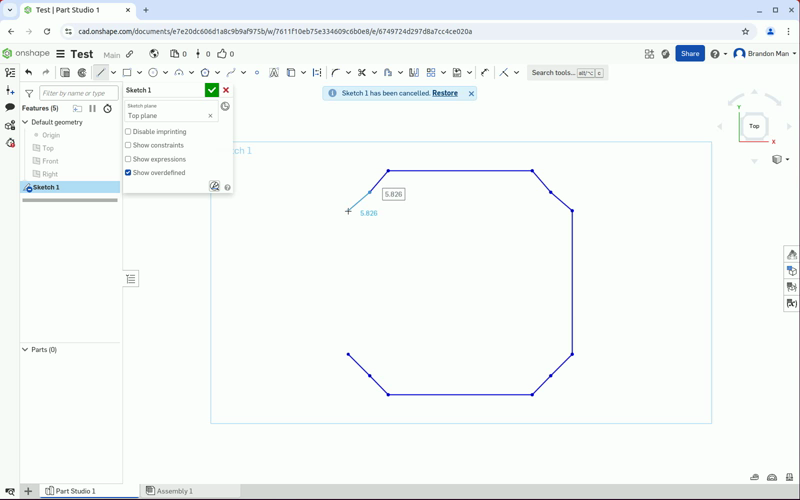
key_up(shift)
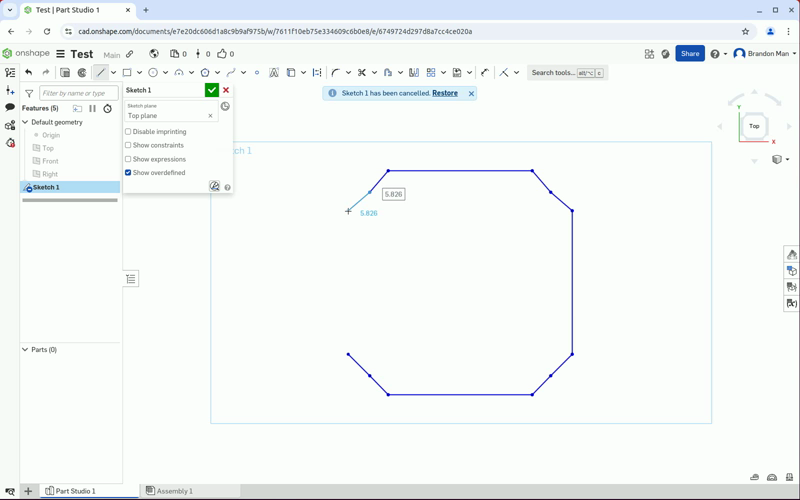
key_down(shift)
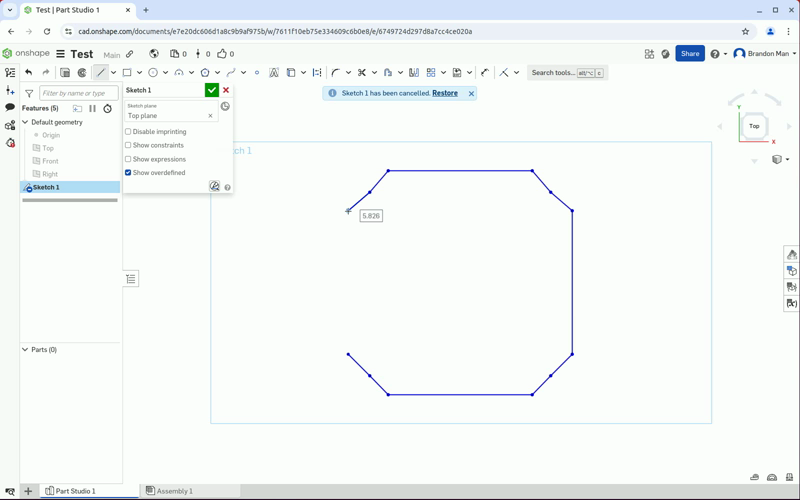
mouse_move(348, 354)
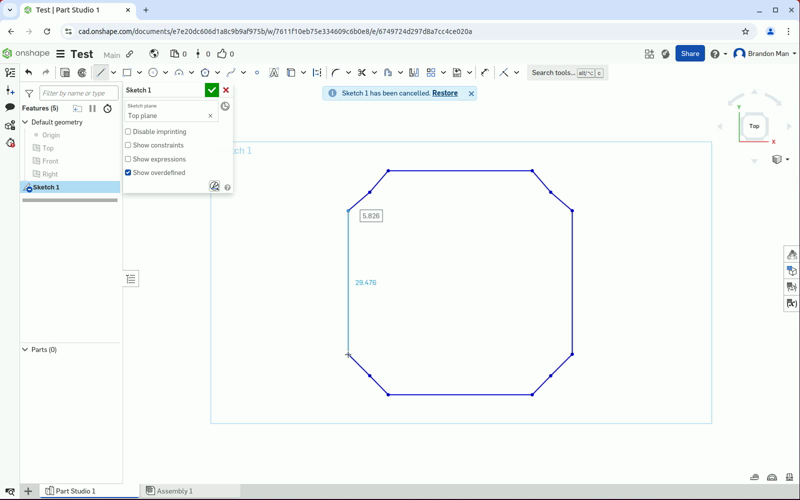
key_up(shift)
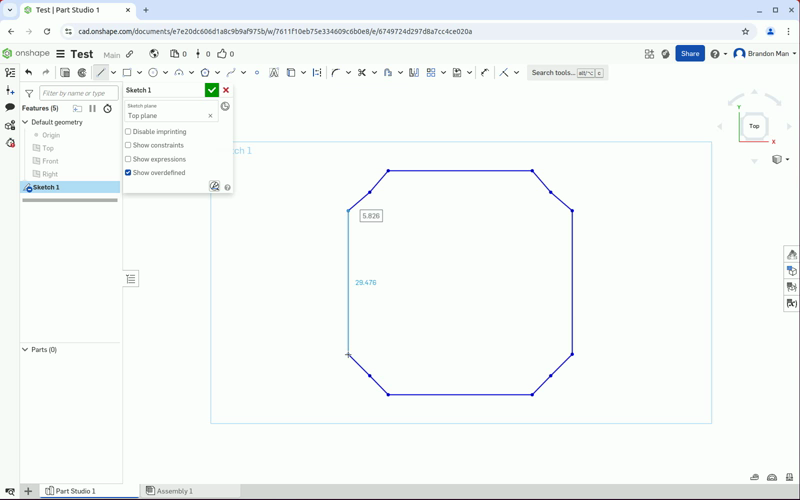
click(348, 354)
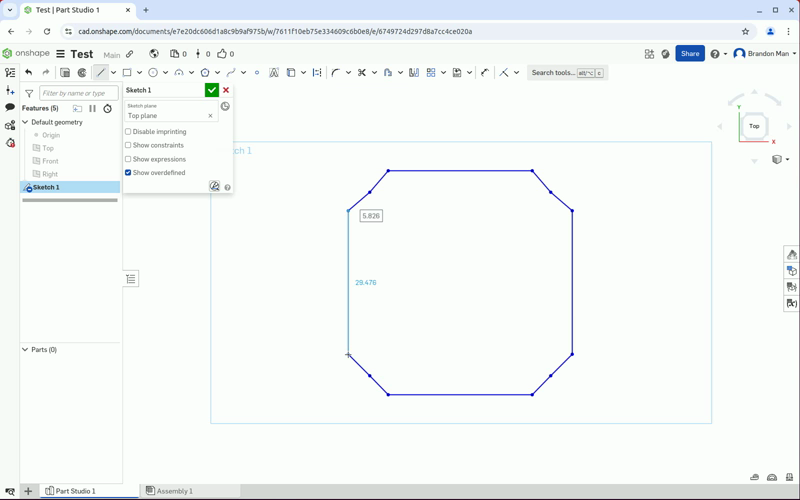
key(esc)
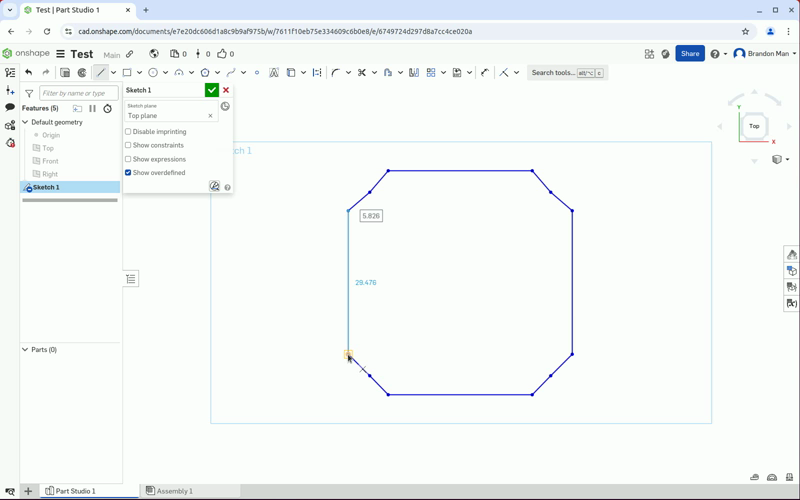
mouse_move(505, 222)
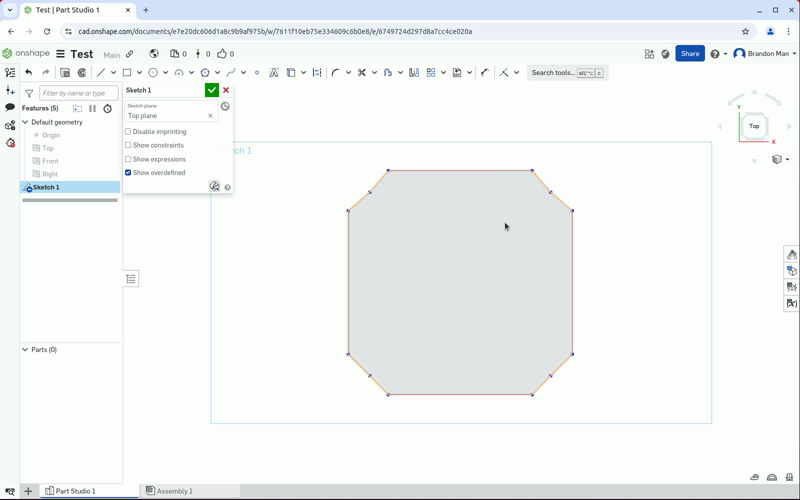
click(505, 222)
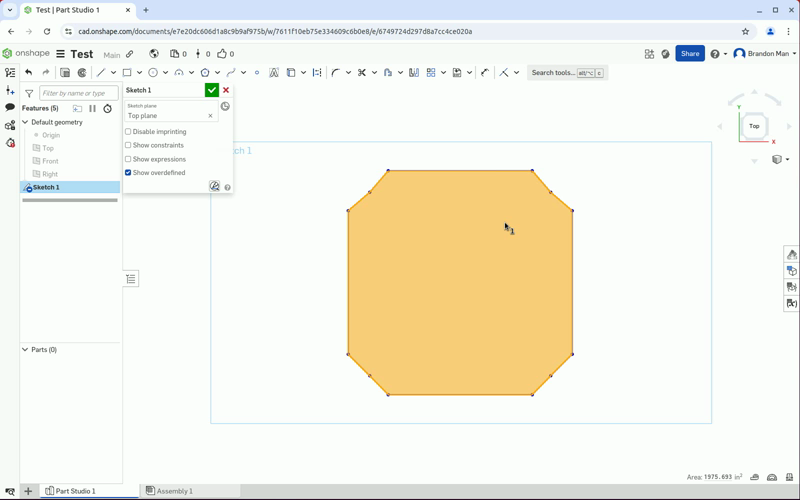
mouse_move(73, 352)
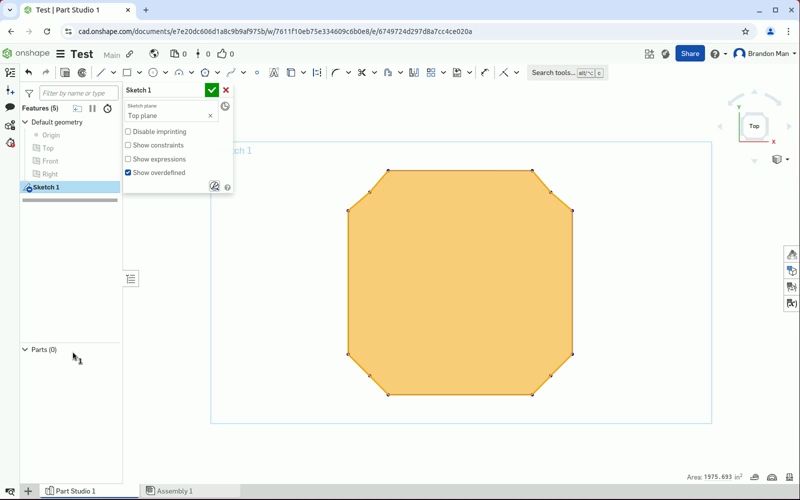
key(shift+y)
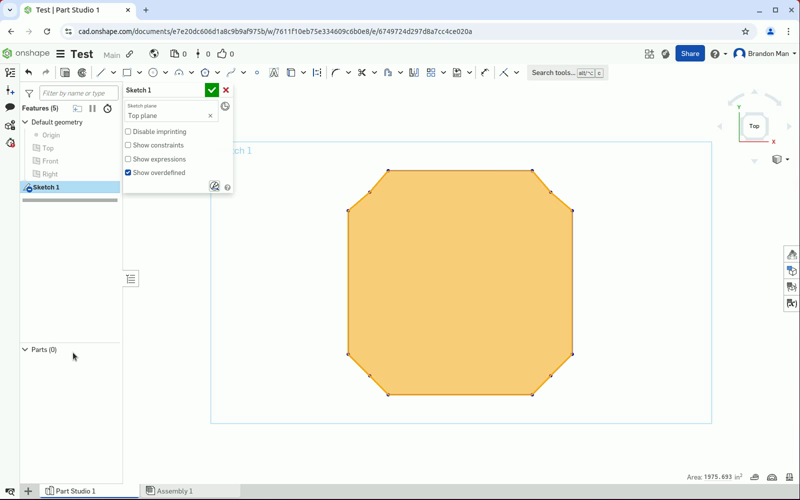
key(shift+e)
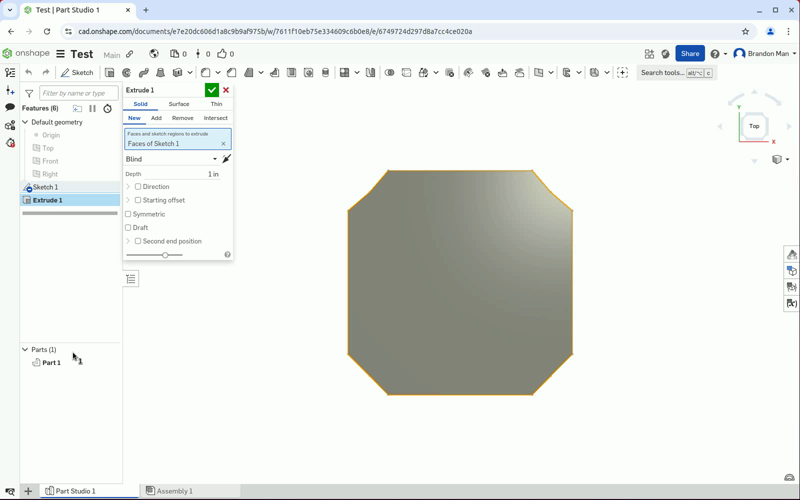
mouse_move(143, 106)
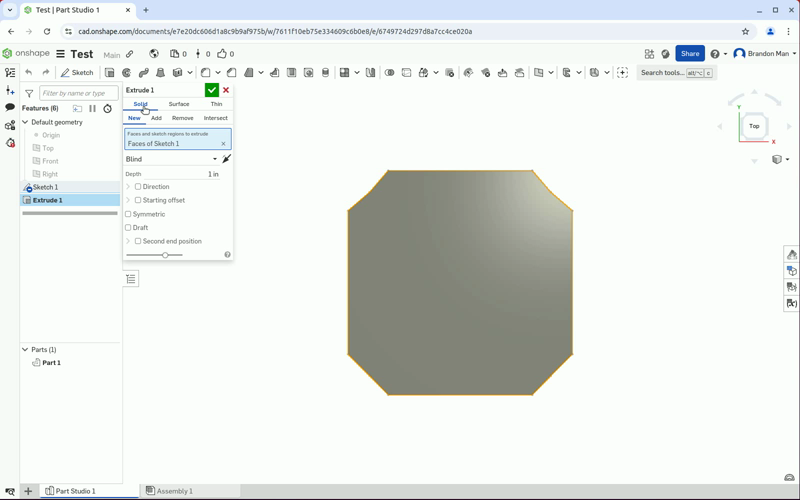
click(143, 106)
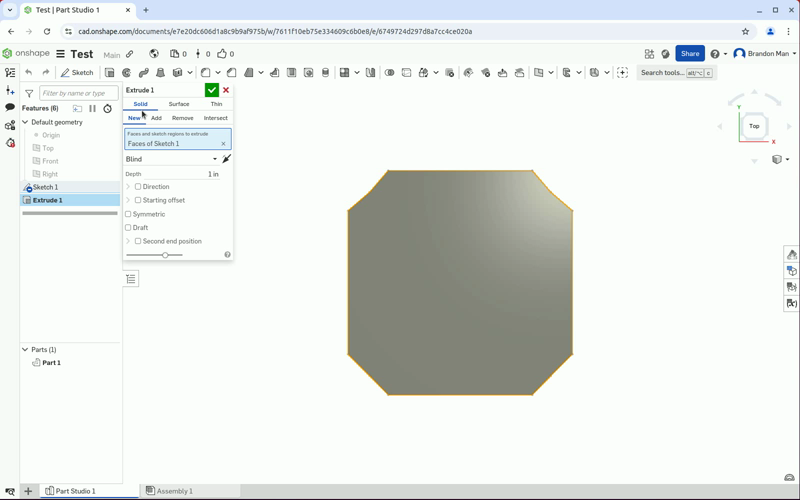
mouse_move(137, 120)
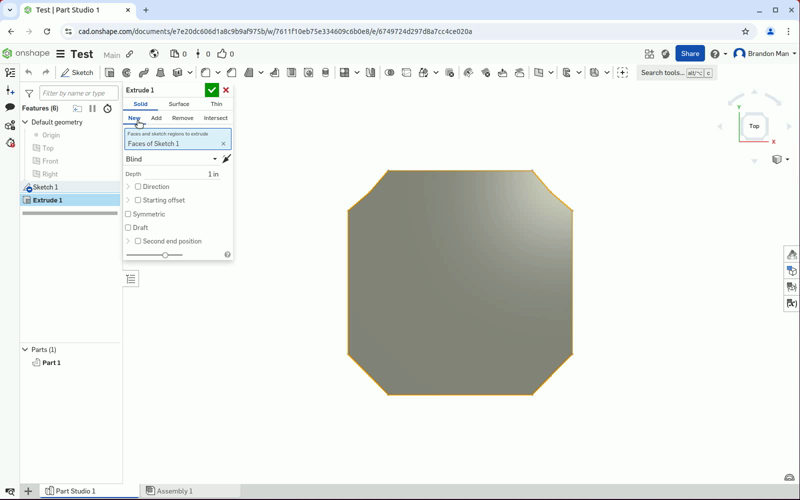
click(137, 120)
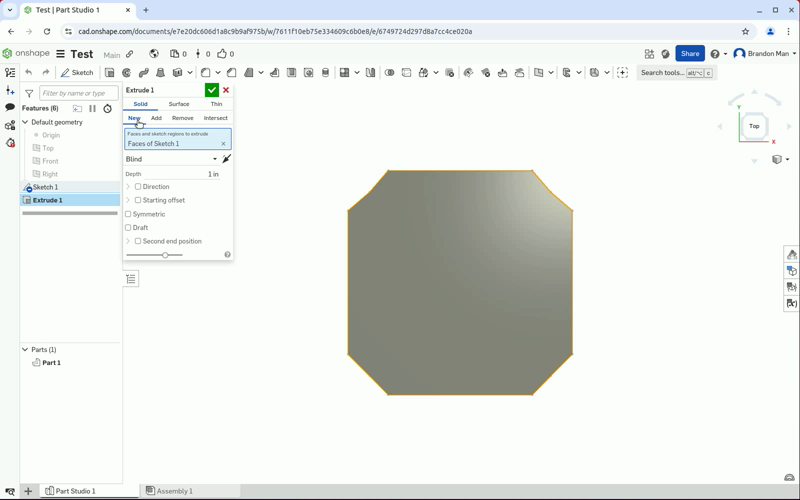
key(tab, 4)
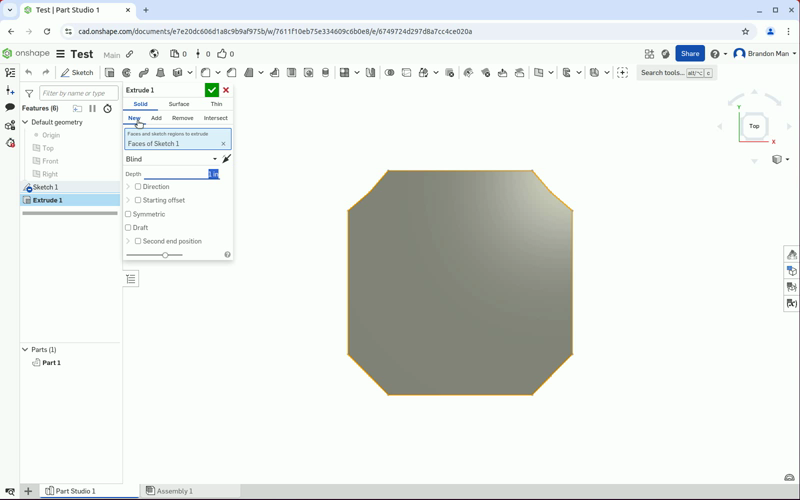
text(0.722)
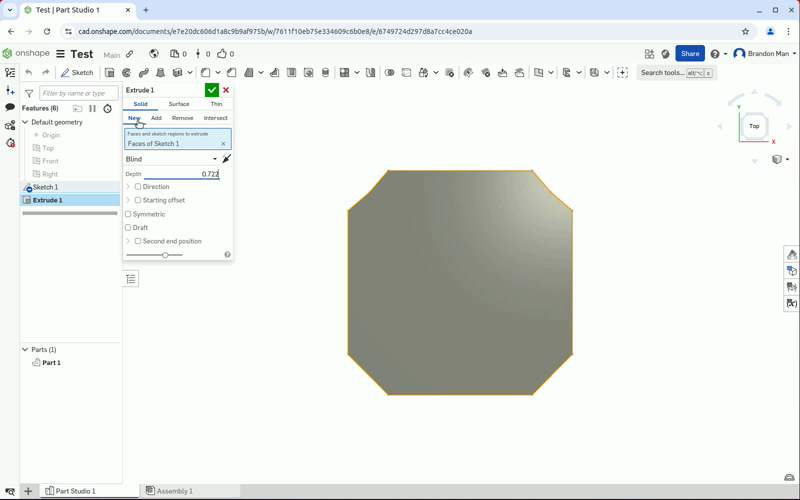
key(enter)
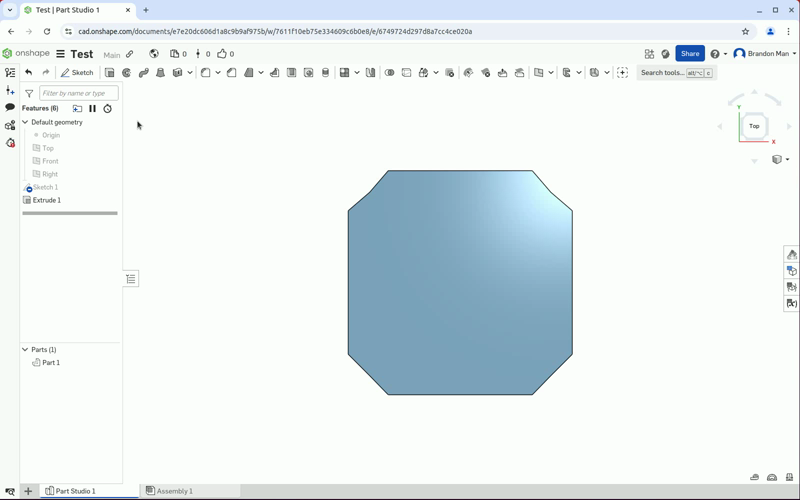
key(shift+h)
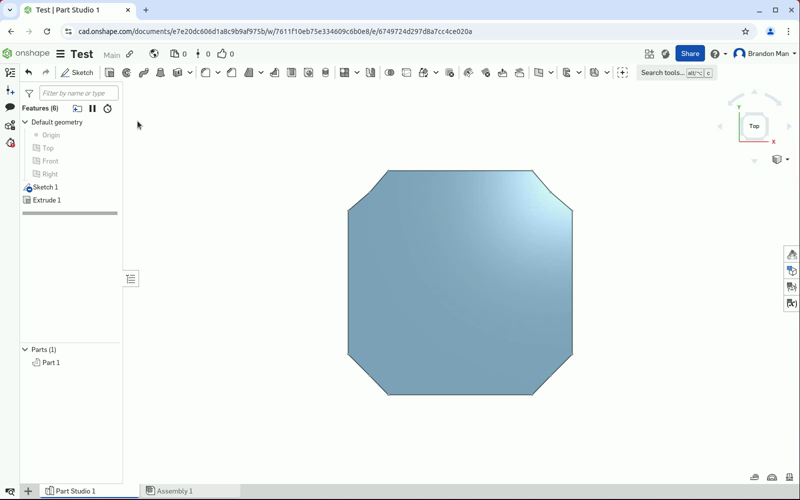
key(shift+h)
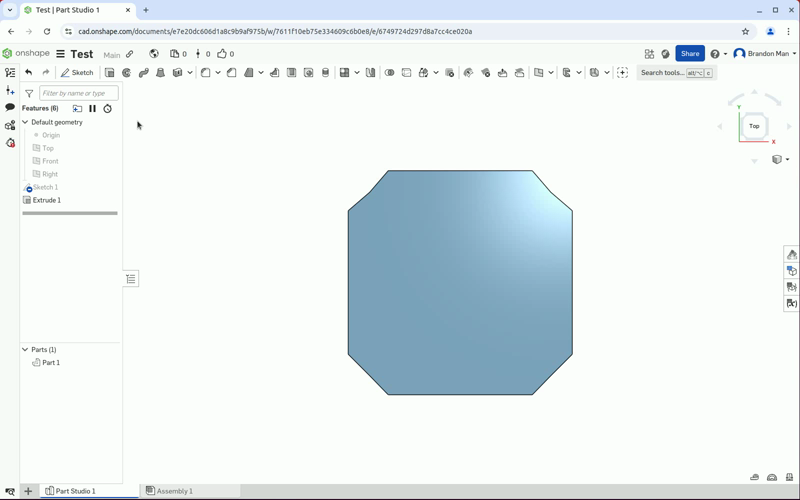
mouse_move(73, 189)
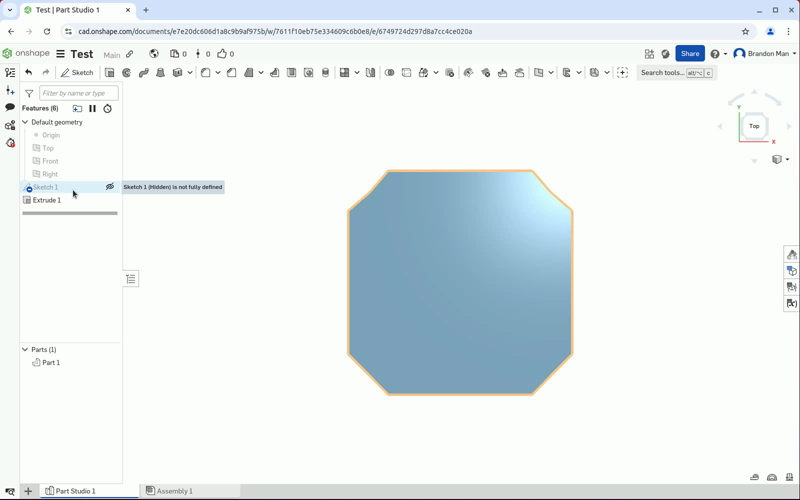
click(73, 189)
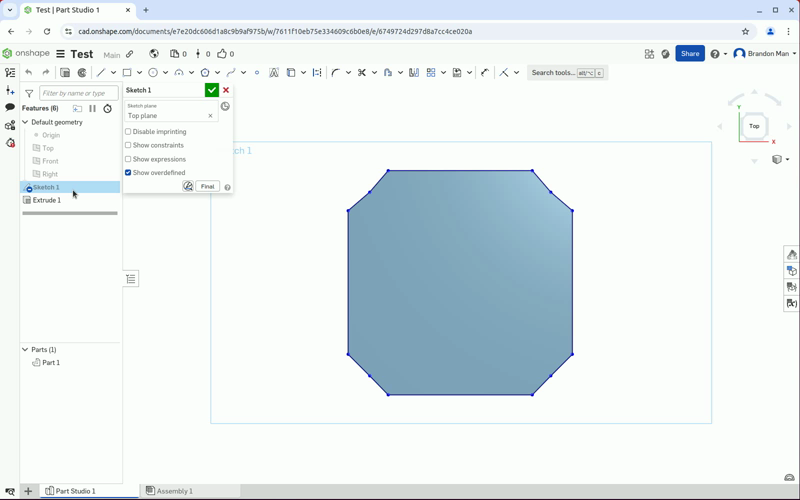
mouse_move(229, 92)
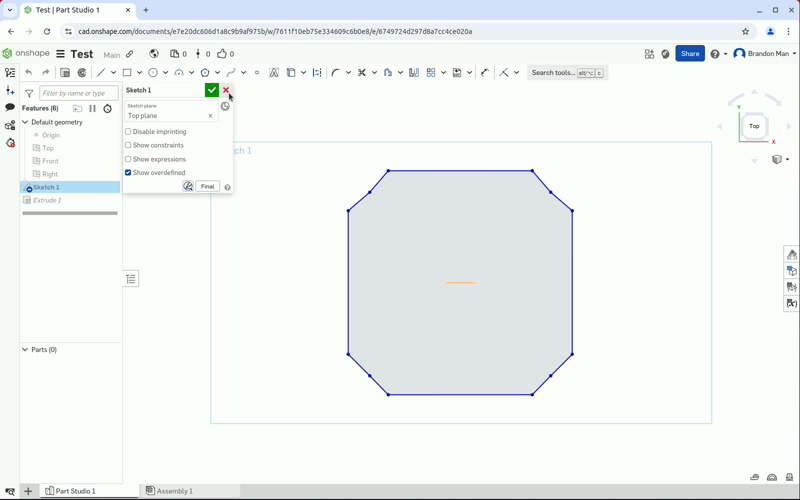
click(229, 92)
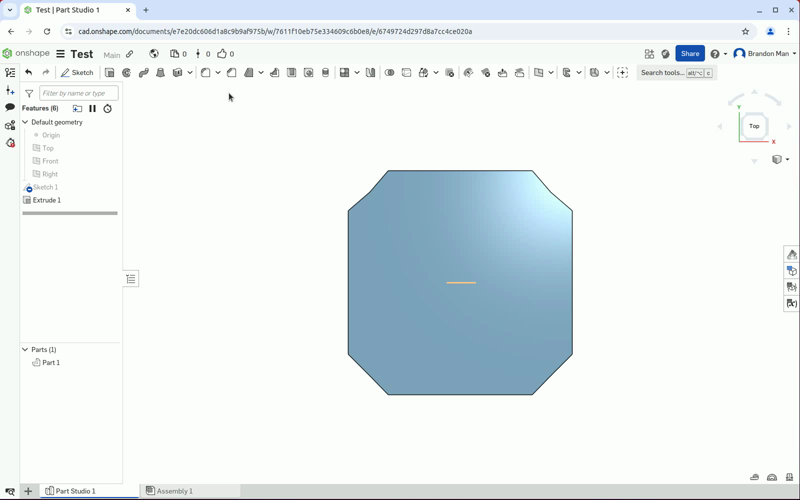
mouse_move(541, 75)
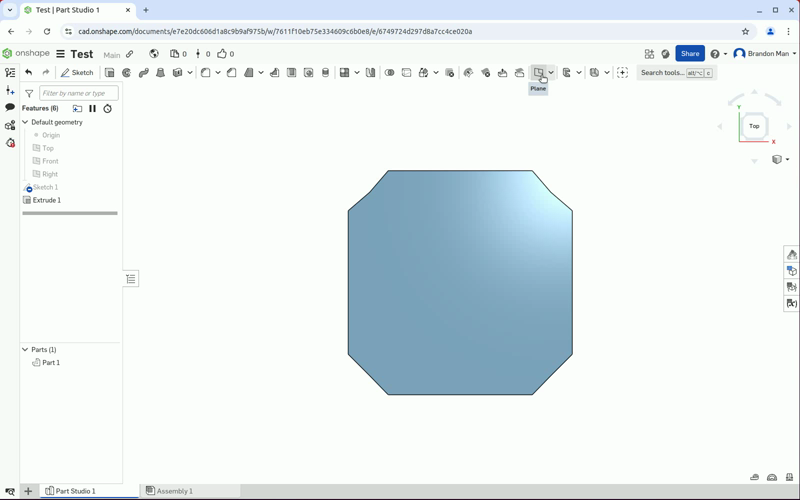
click(541, 75)
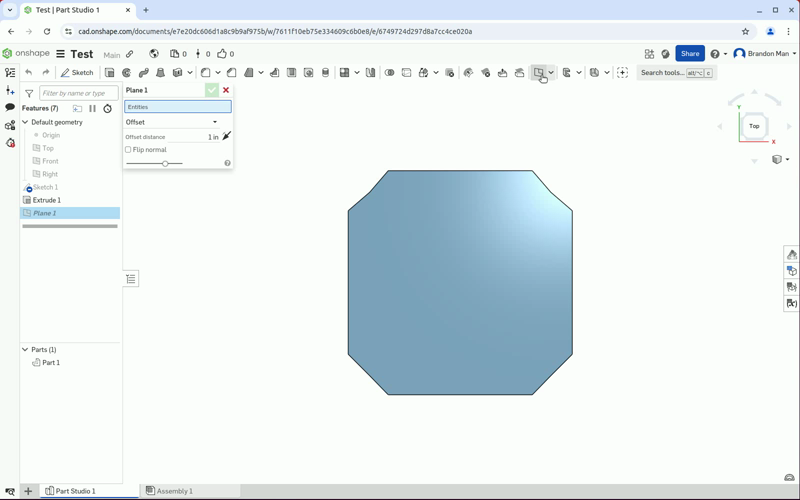
mouse_move(73, 150)
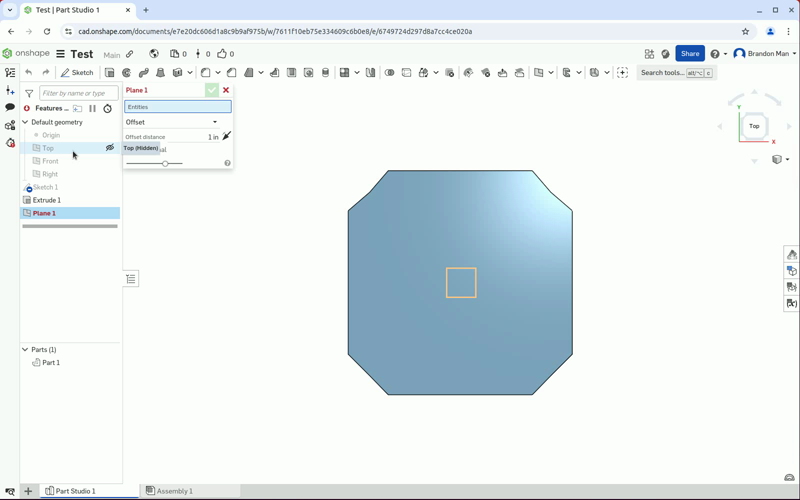
click(73, 150)
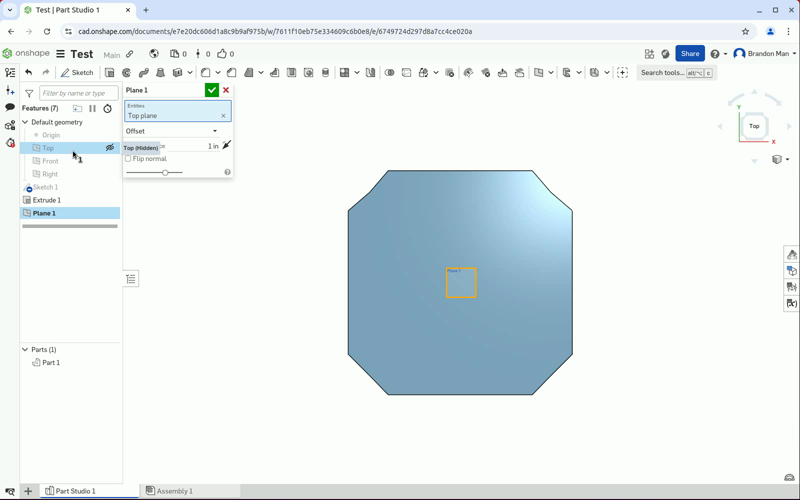
key(tab, 2)
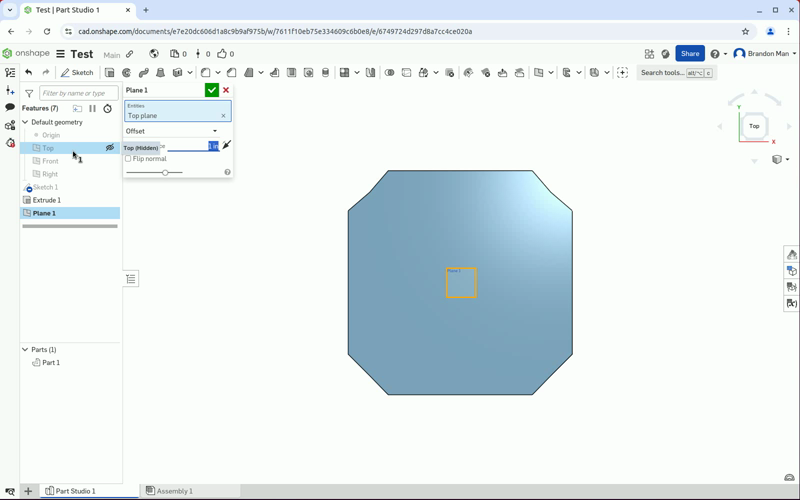
text(0.709)
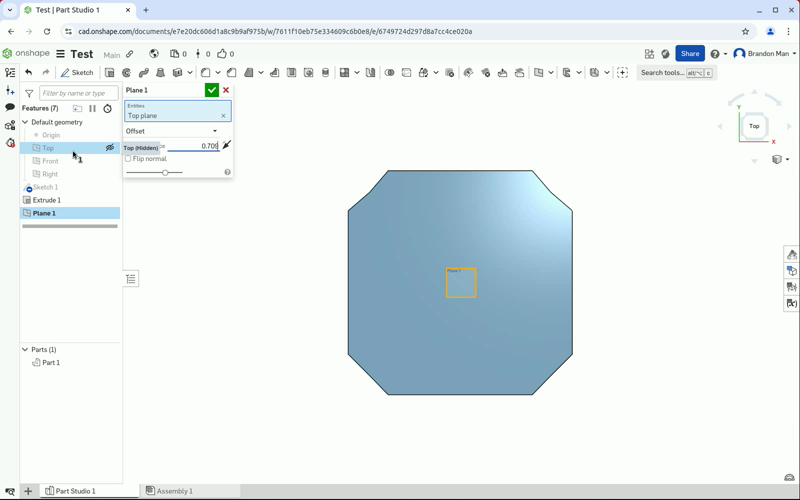
key(enter, 2)
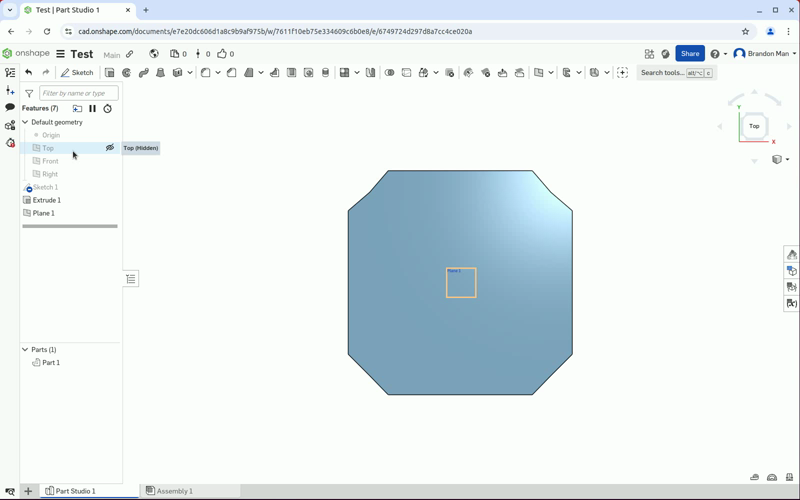
key(shift+s)
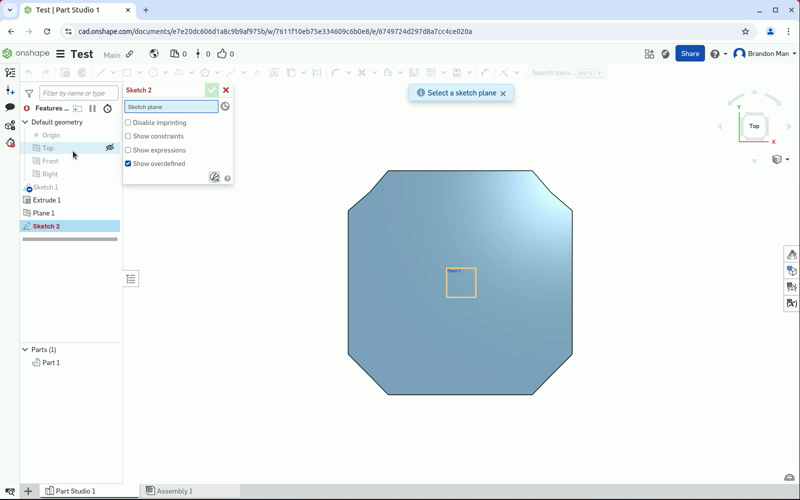
mouse_move(73, 215)
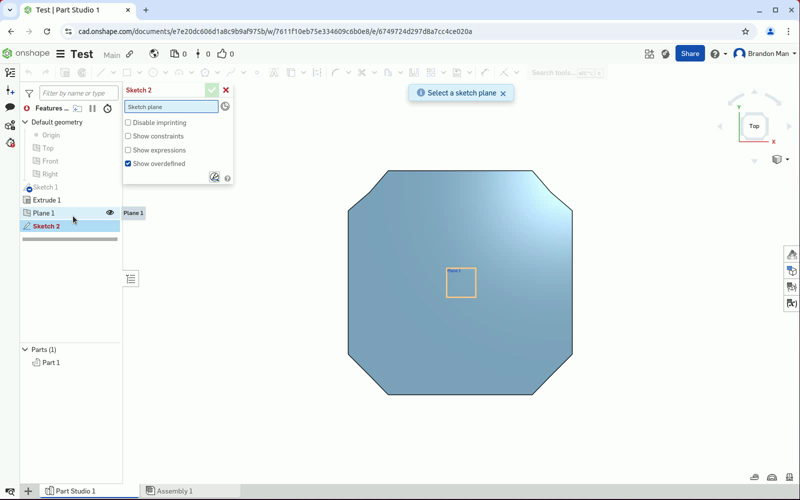
click(73, 215)
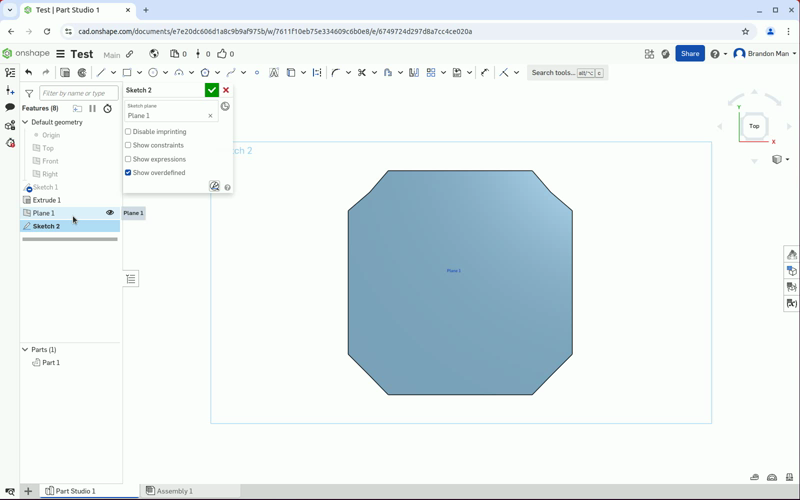
mouse_move(73, 352)
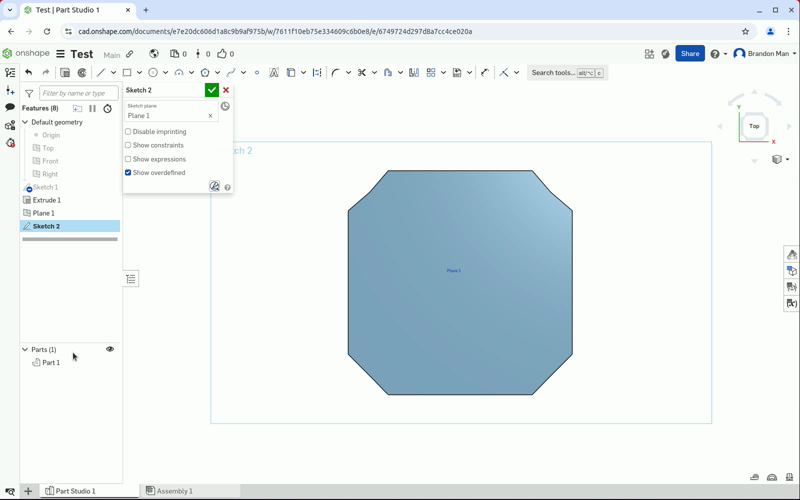
key(y)
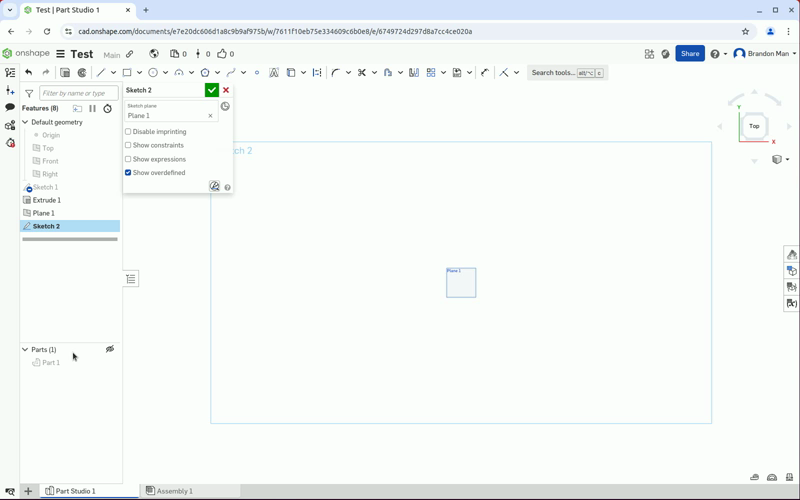
key(c)
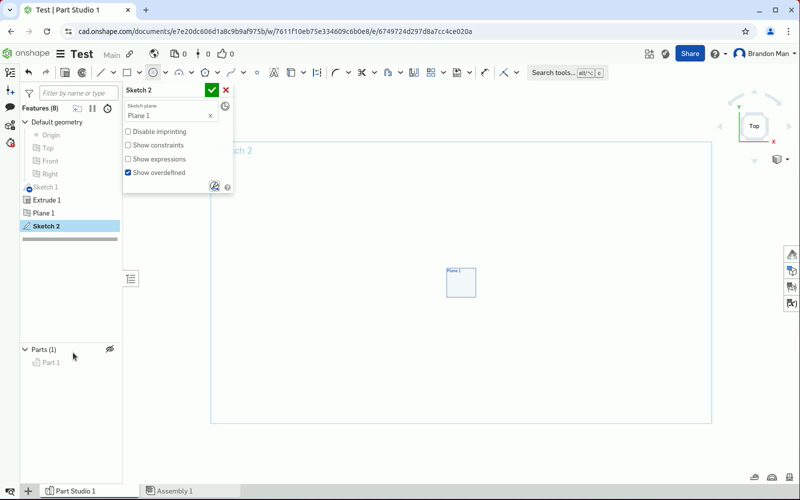
key_down(shift)
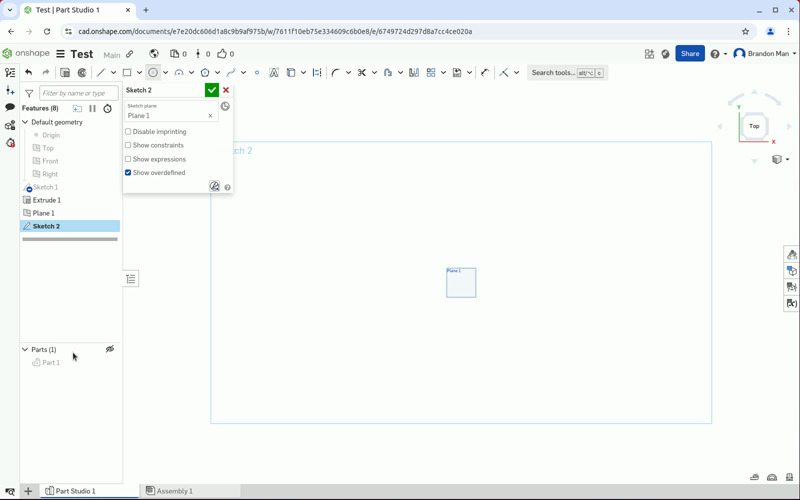
mouse_move(454, 245)
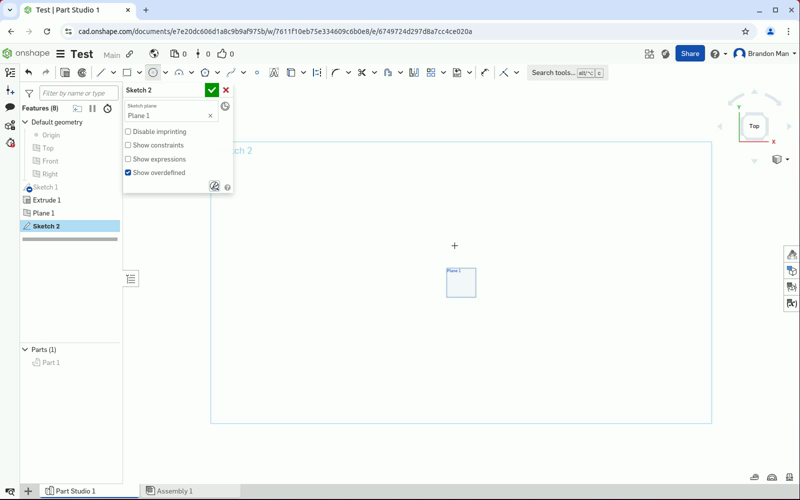
click(454, 245)
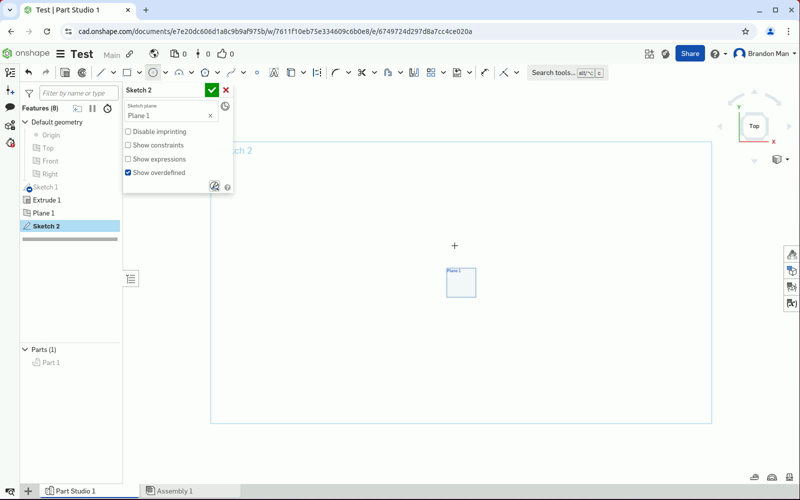
key_up(shift)
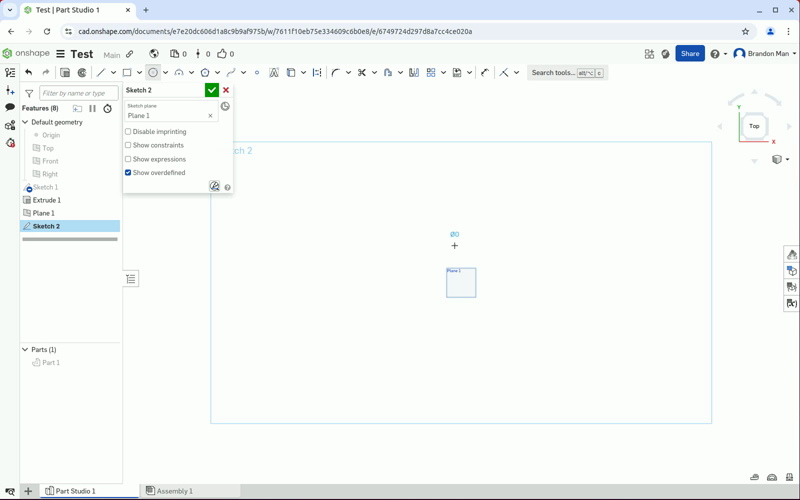
mouse_move(457, 245)
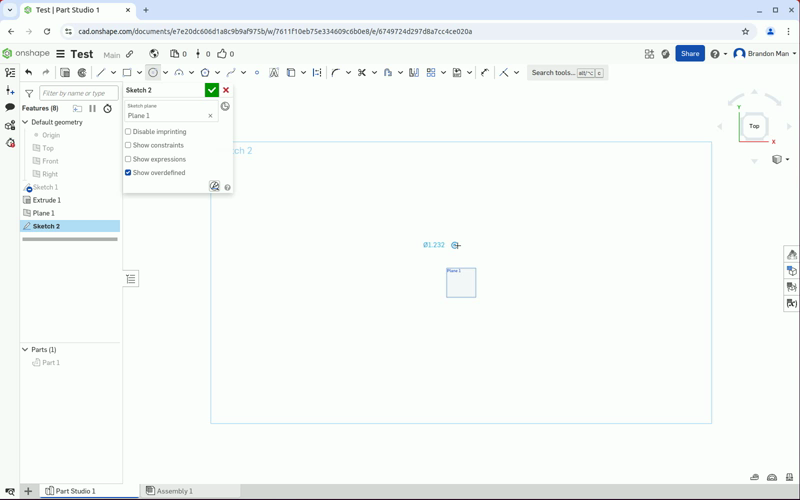
click(457, 245)
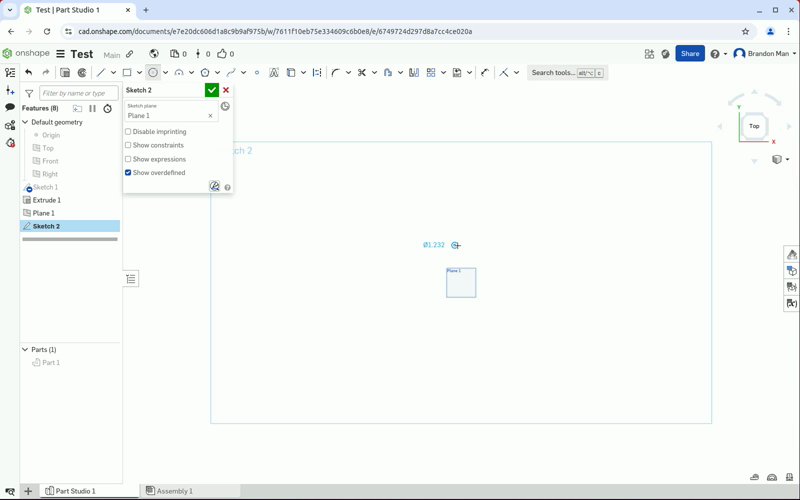
key(esc)
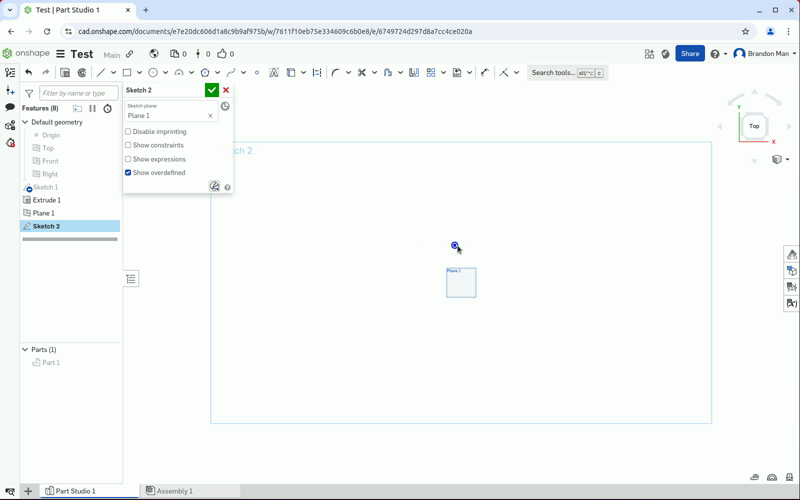
mouse_move(456, 244)
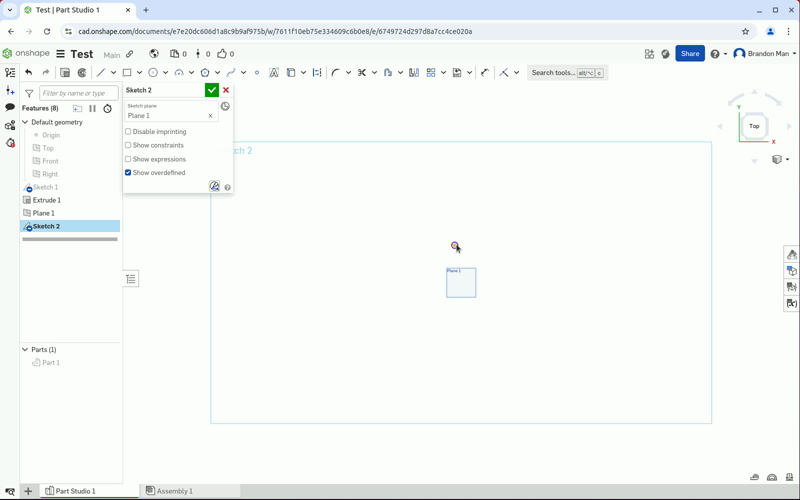
scroll(6)
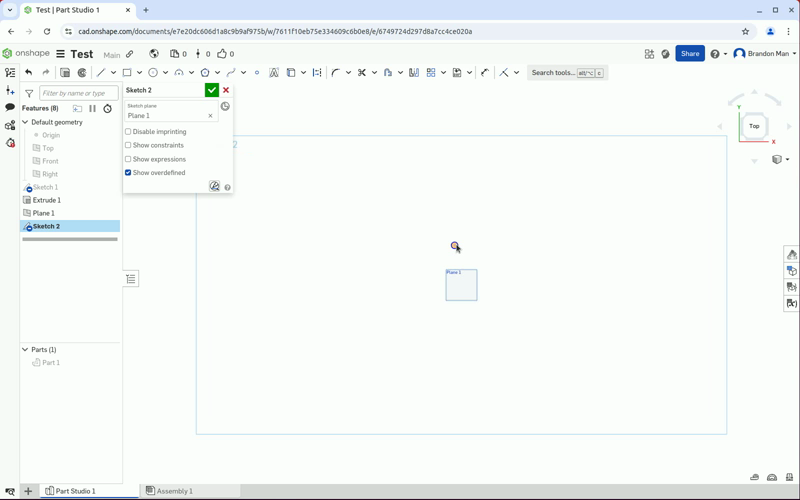
scroll(6)
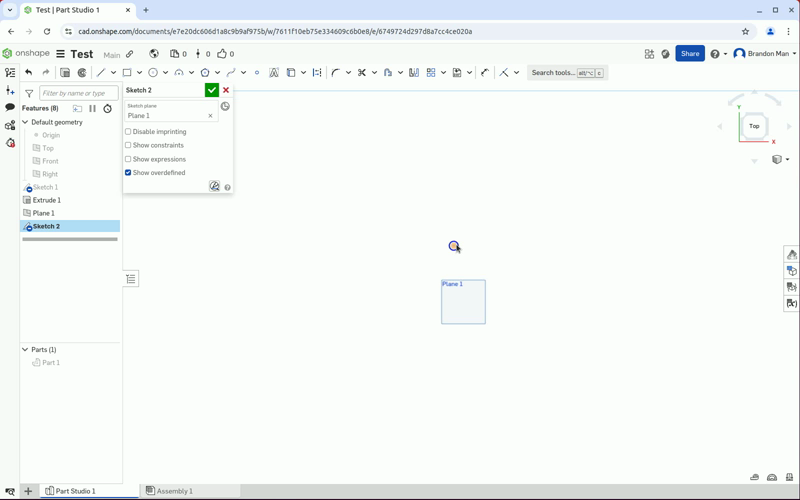
scroll(6)
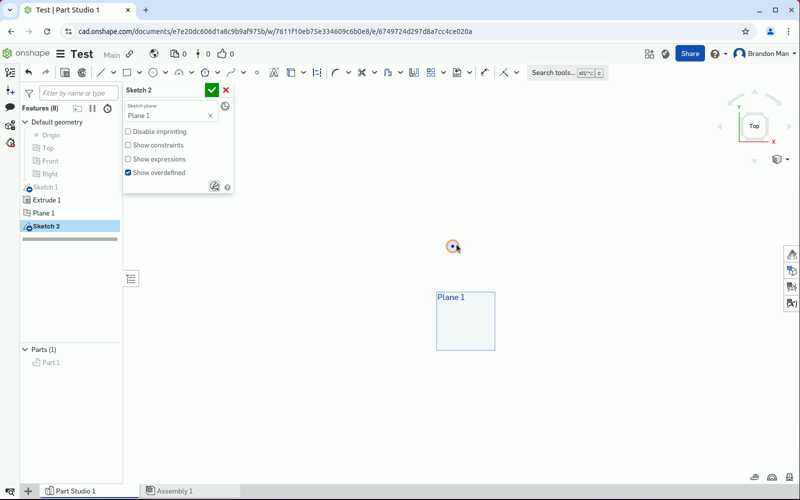
scroll(6)
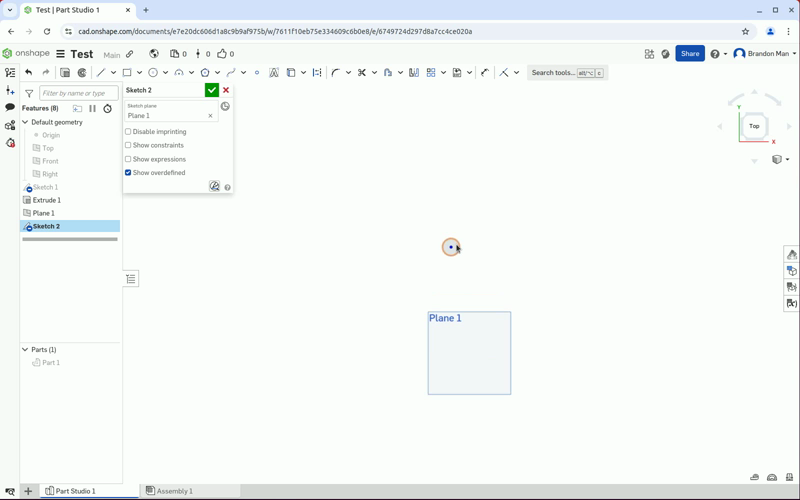
scroll(6)
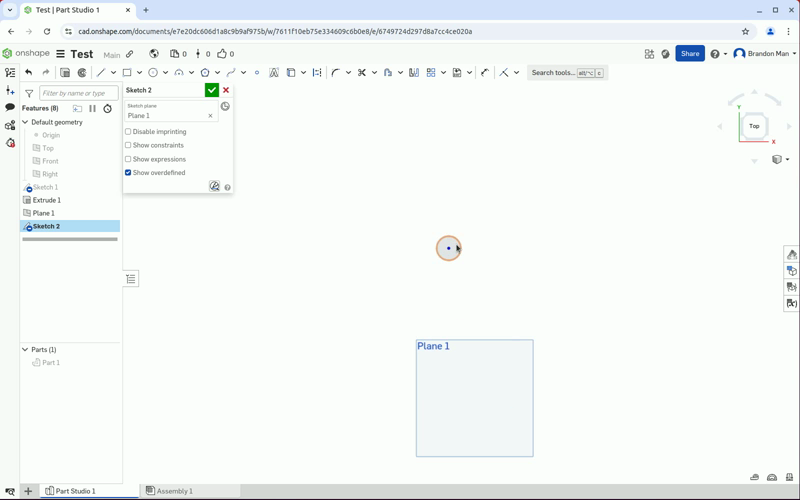
scroll(6)
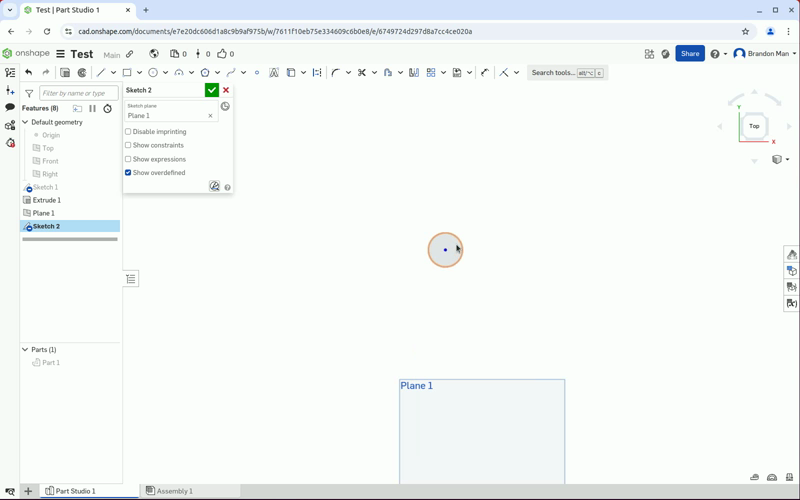
scroll(6)
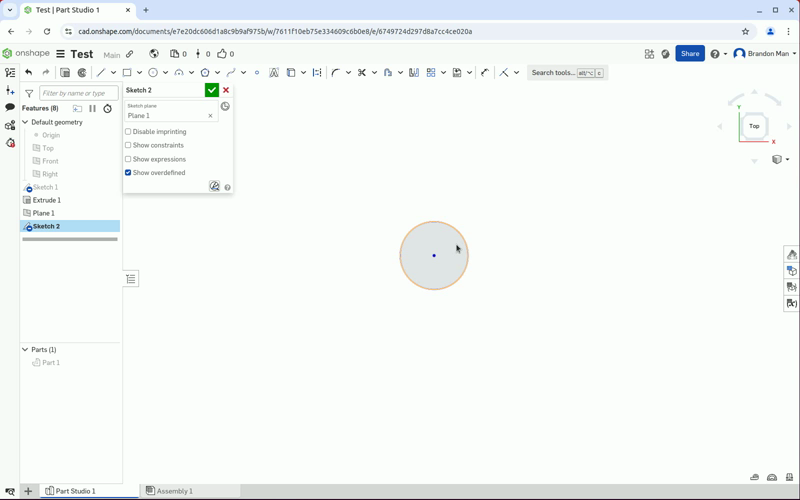
click(456, 244)
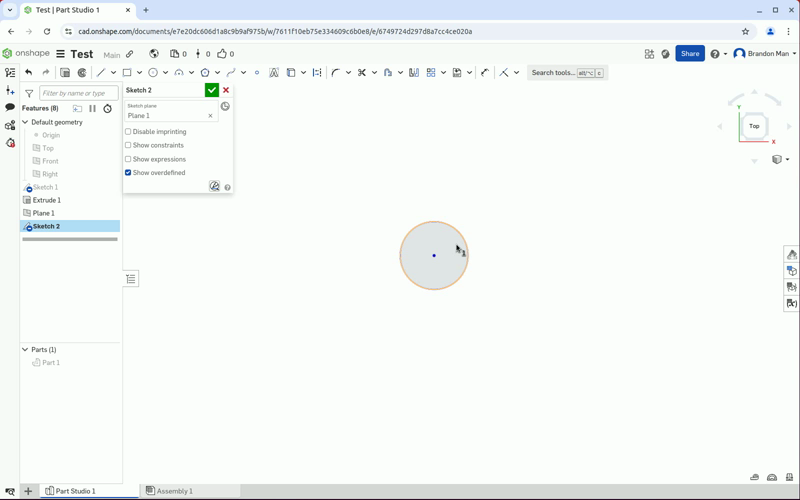
scroll(-6)
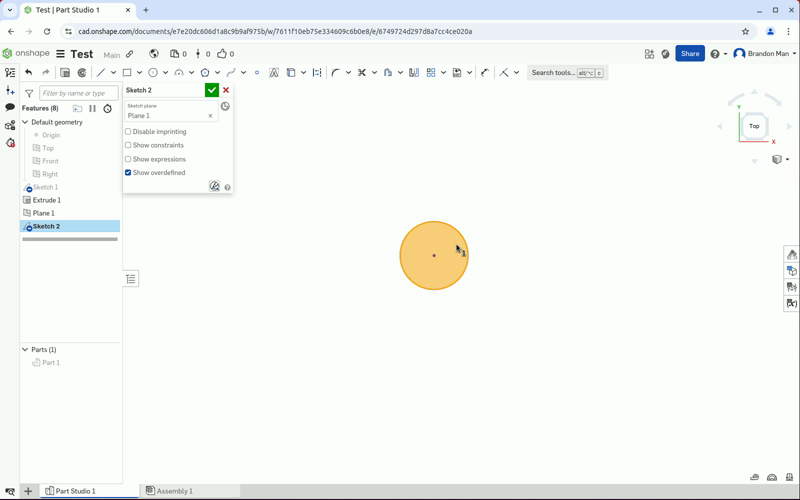
scroll(-6)
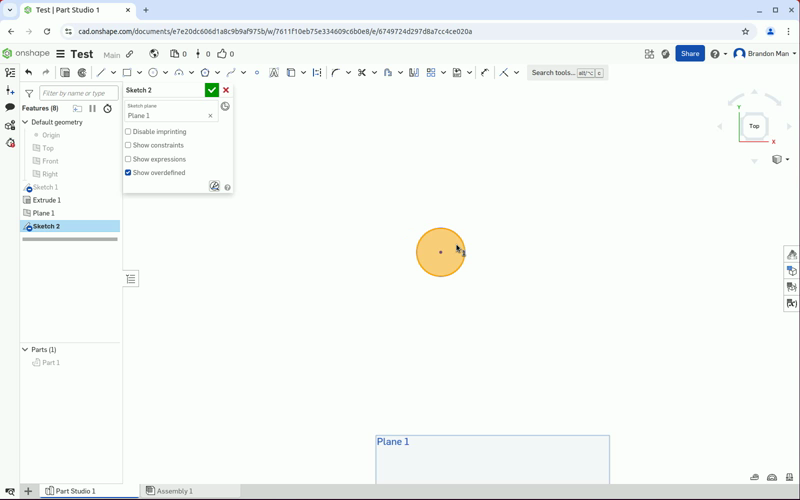
scroll(-6)
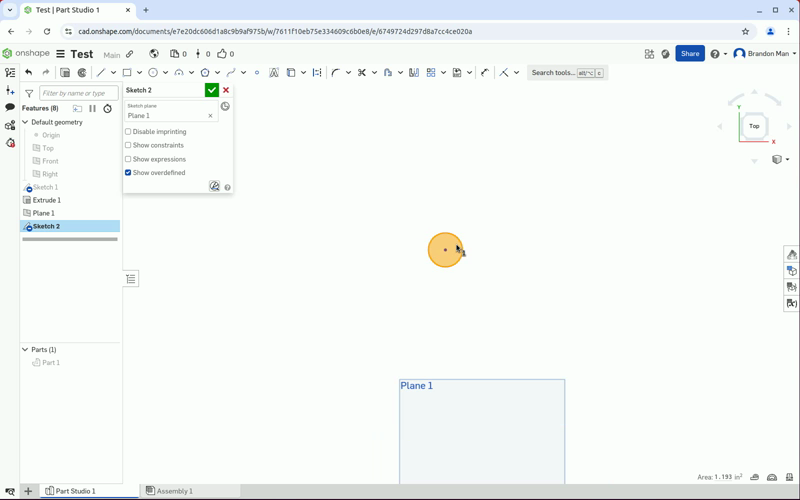
scroll(-6)
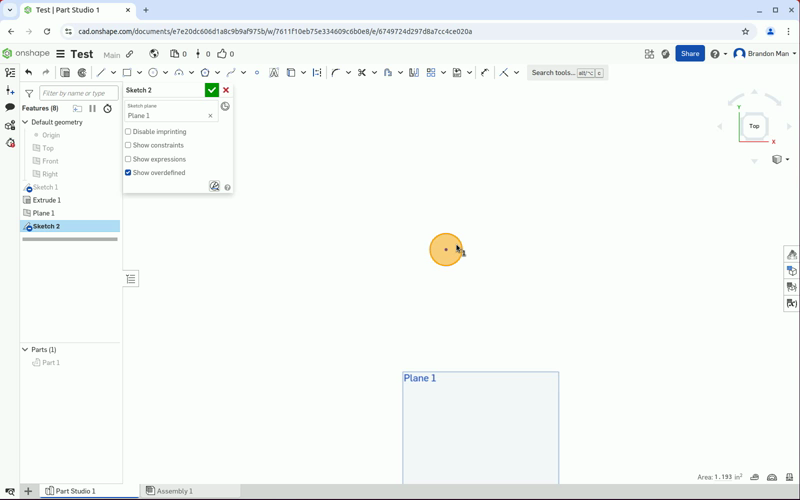
scroll(-6)
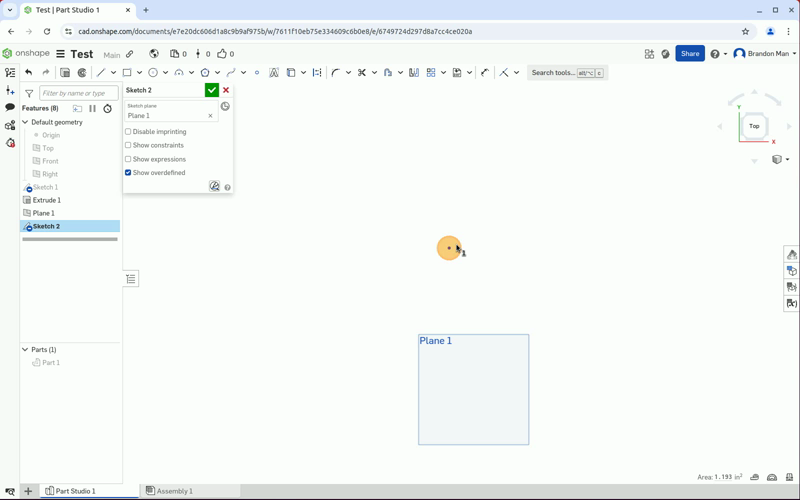
scroll(-6)
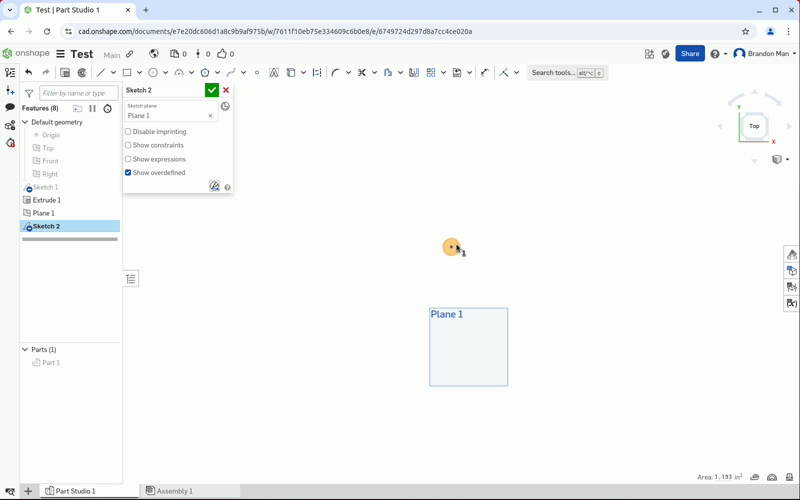
scroll(-6)
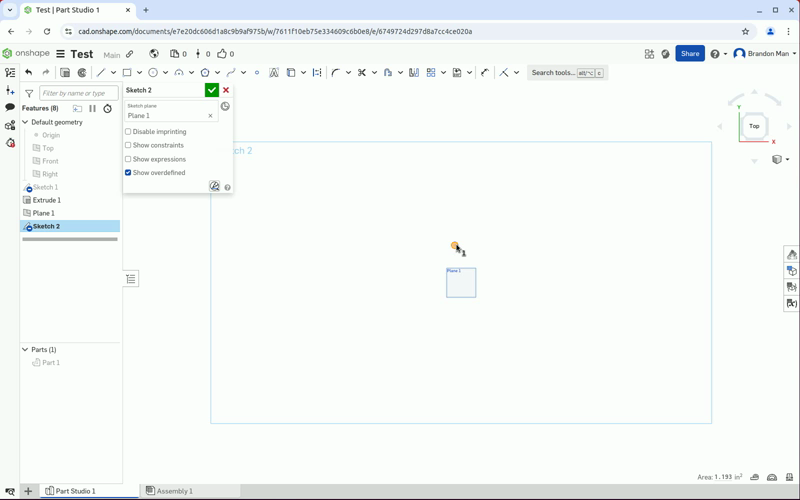
mouse_move(73, 352)
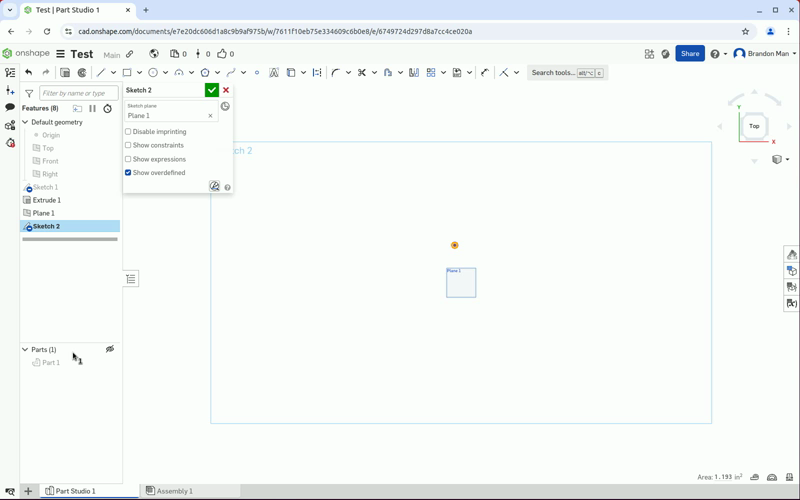
key(shift+y)
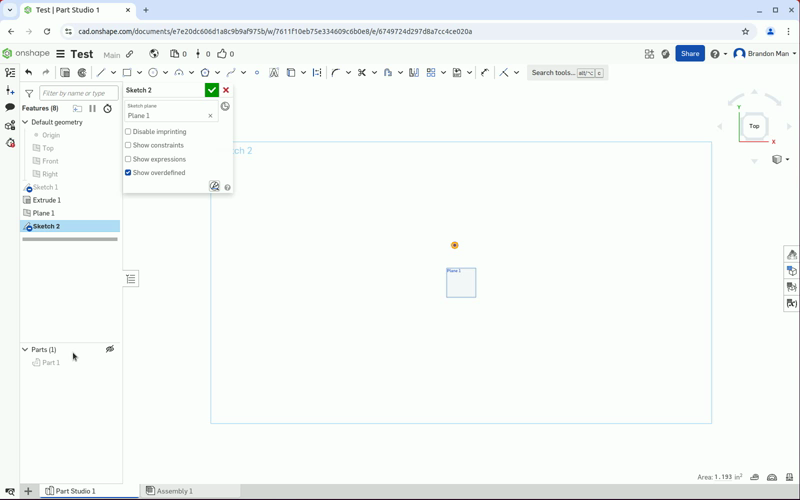
key(shift+e)
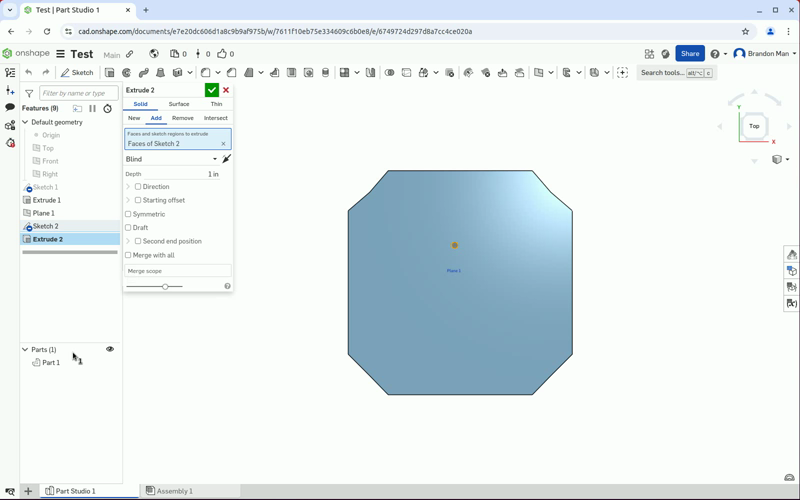
mouse_move(143, 106)
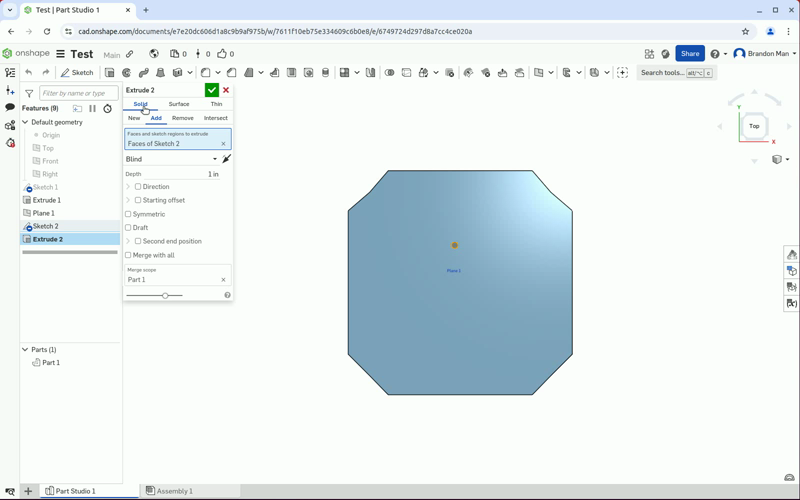
click(143, 106)
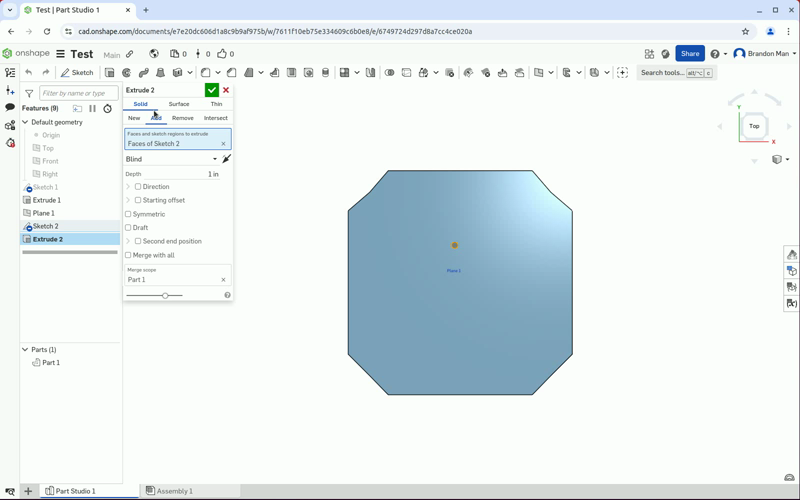
mouse_move(186, 120)
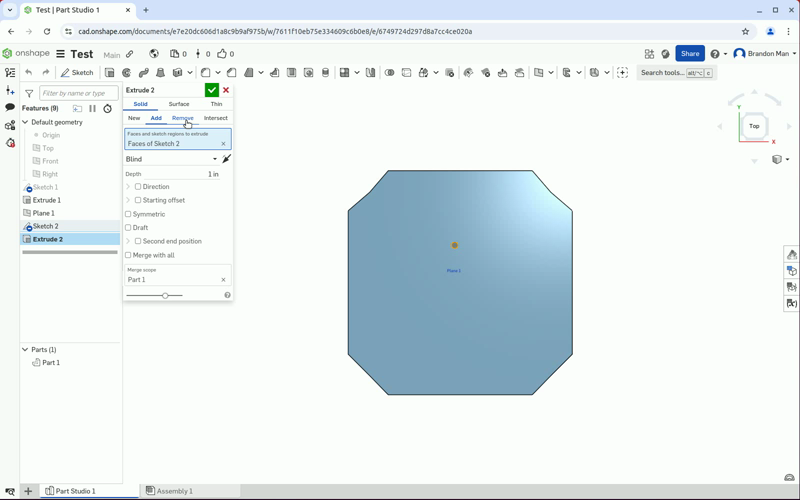
click(186, 120)
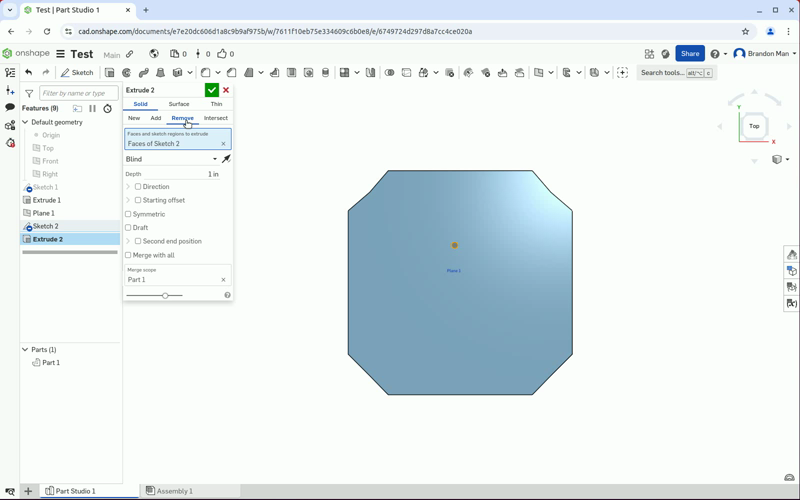
key(tab, 4)
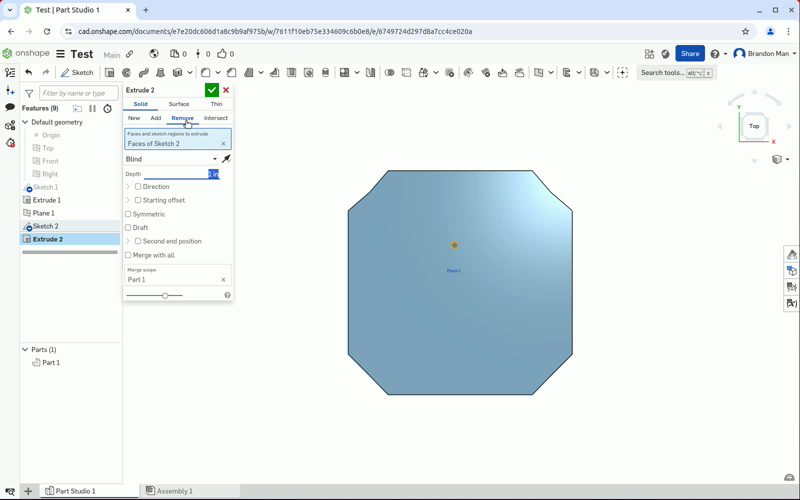
text(3.611)
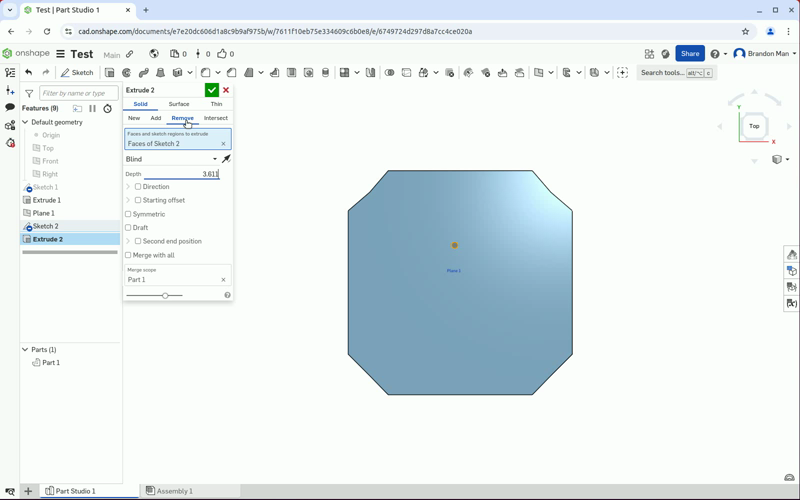
key(tab, 6)
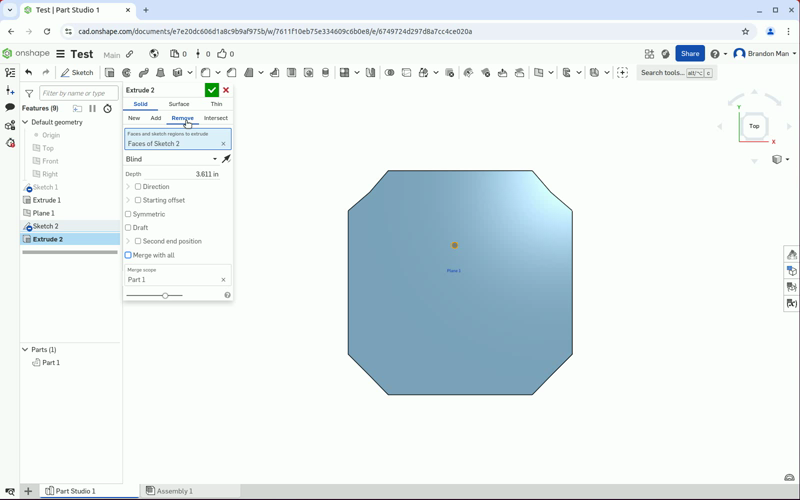
key(space)
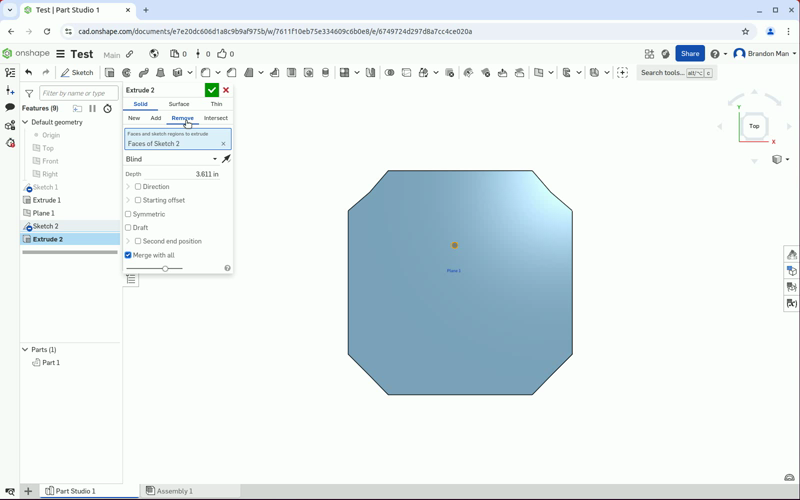
key(enter)
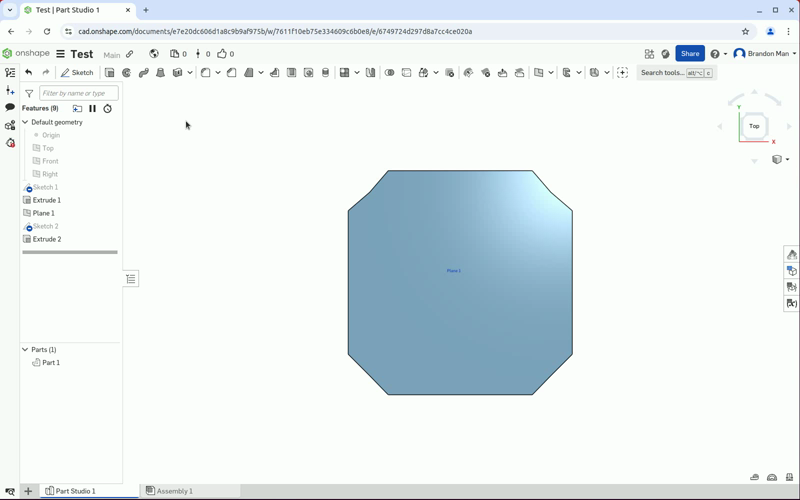
key(shift+h)
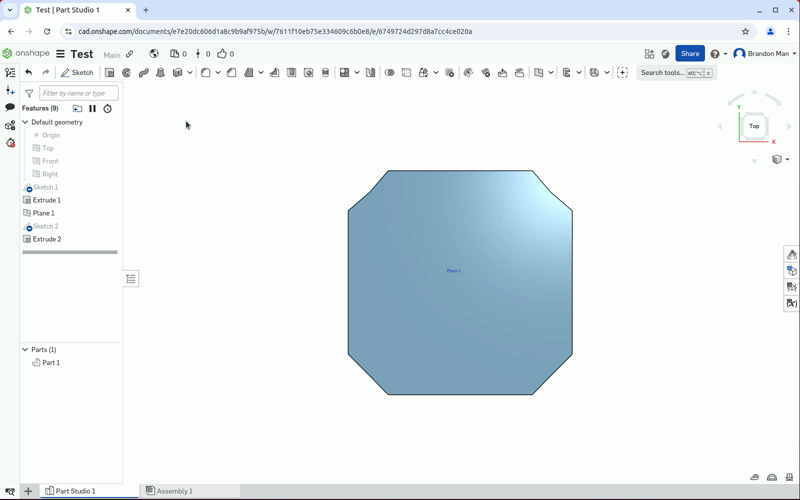
key(shift+h)
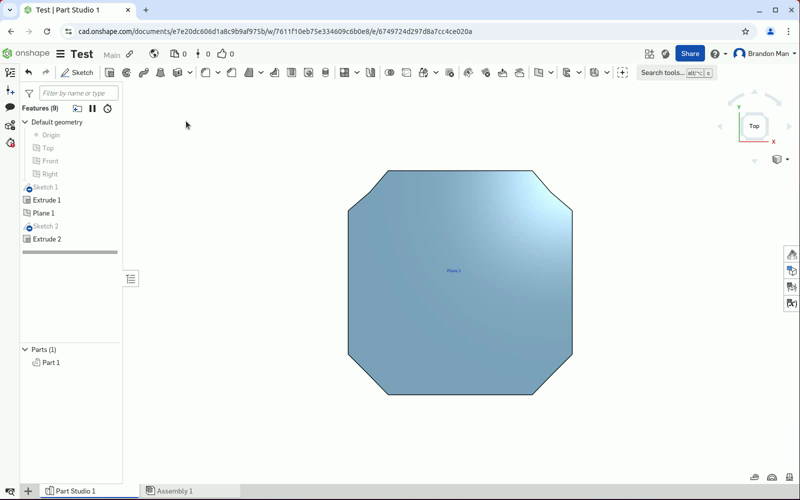
mouse_move(73, 189)
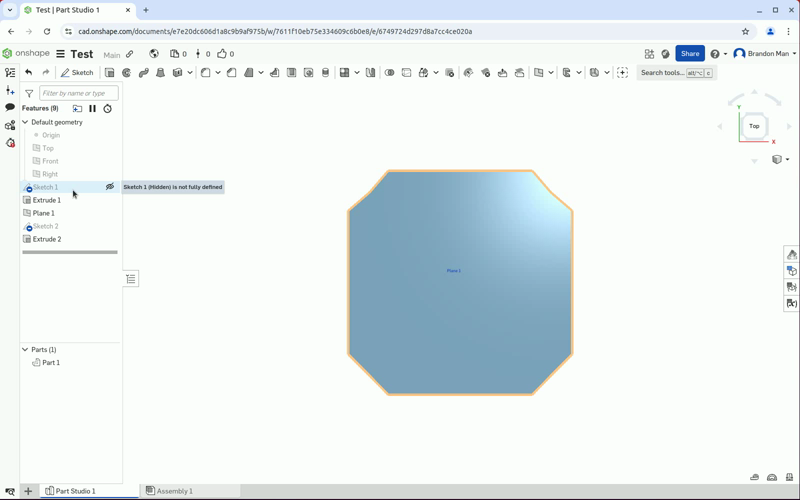
click(73, 189)
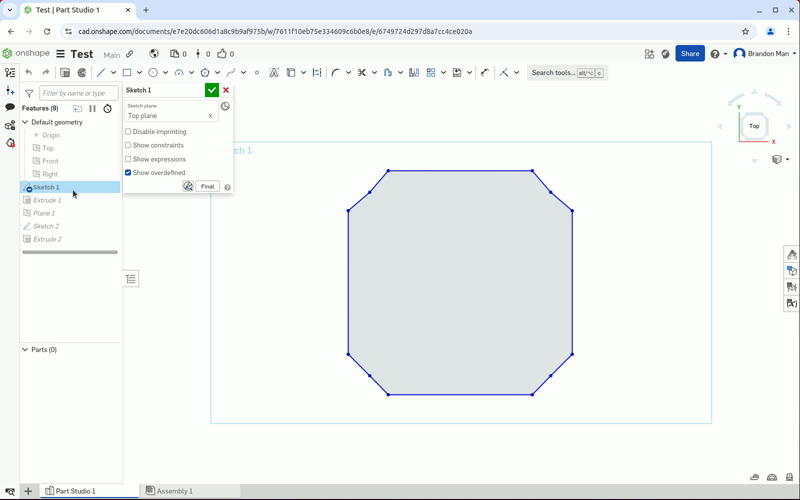
mouse_move(229, 92)
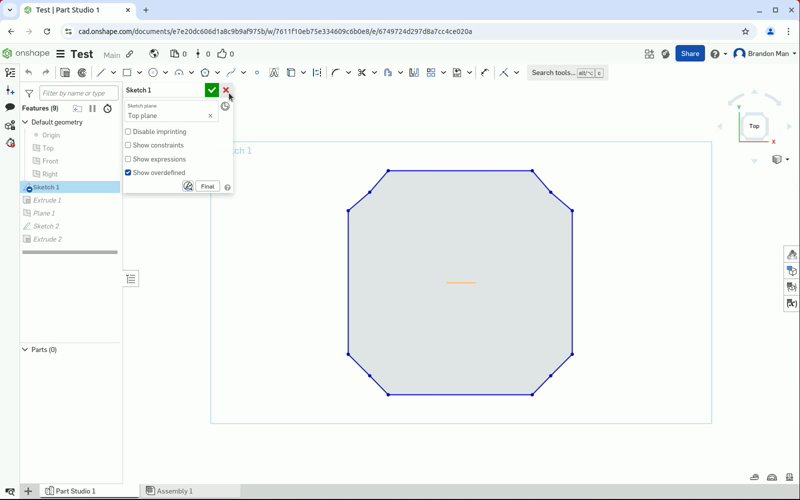
click(229, 92)
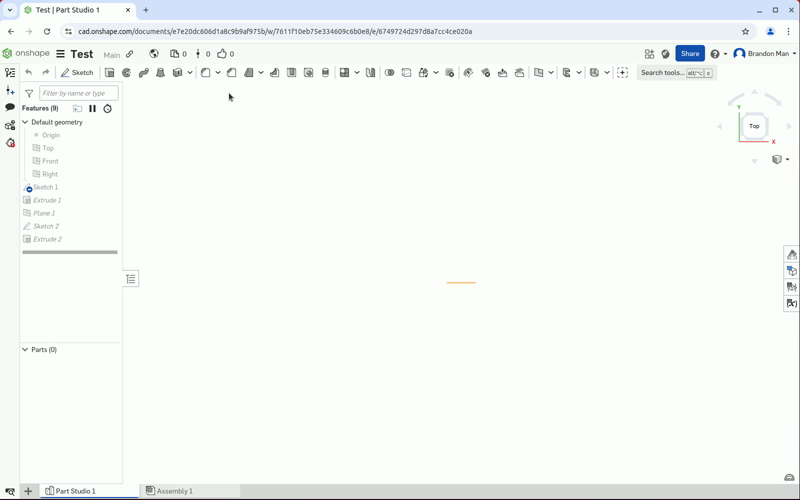
key(shift+s)
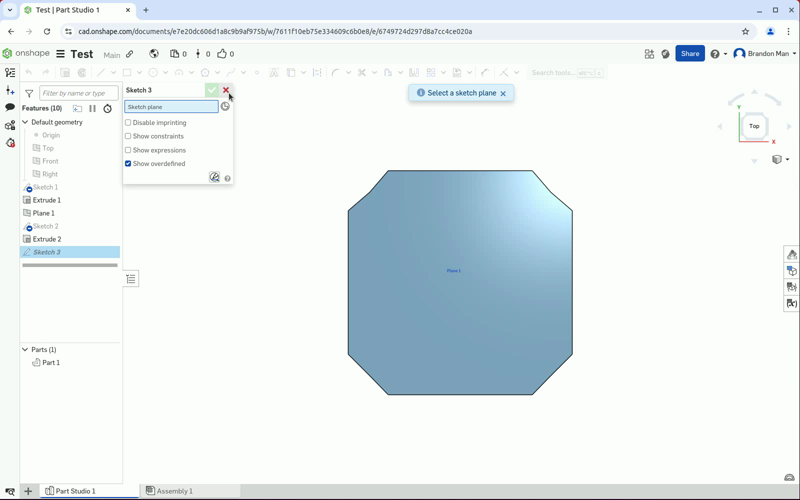
mouse_move(73, 215)
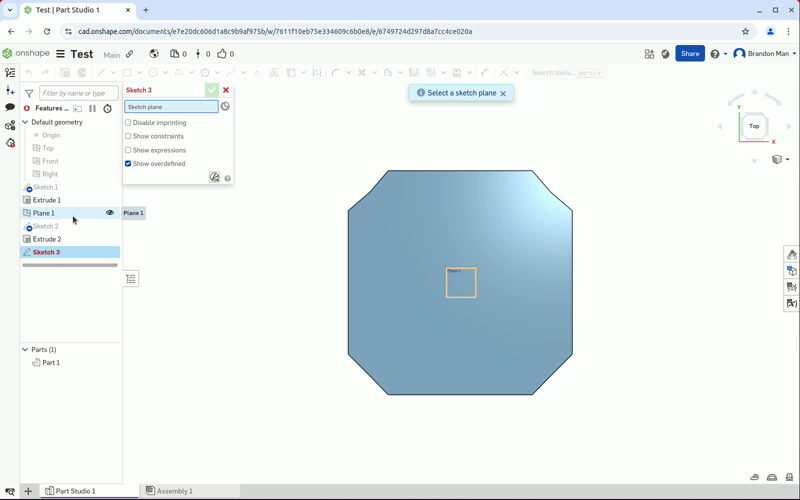
click(73, 215)
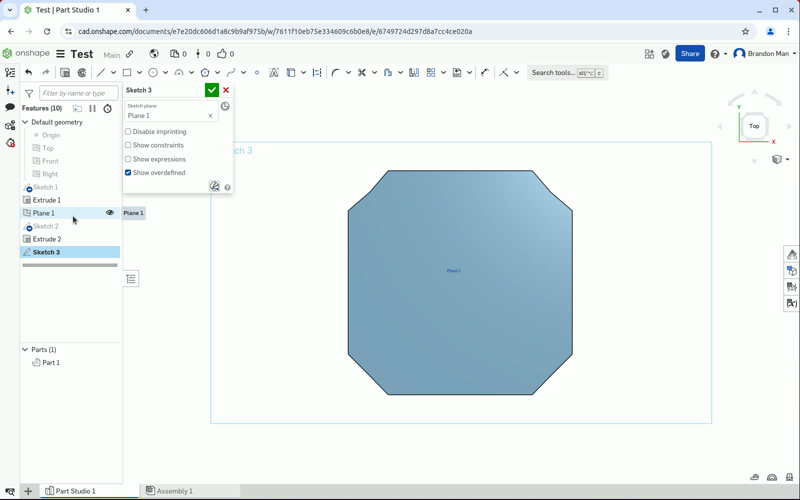
mouse_move(73, 352)
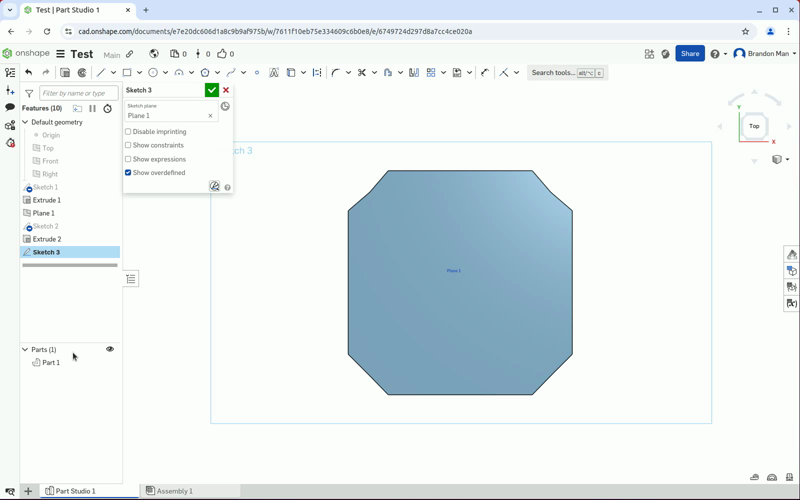
key(y)
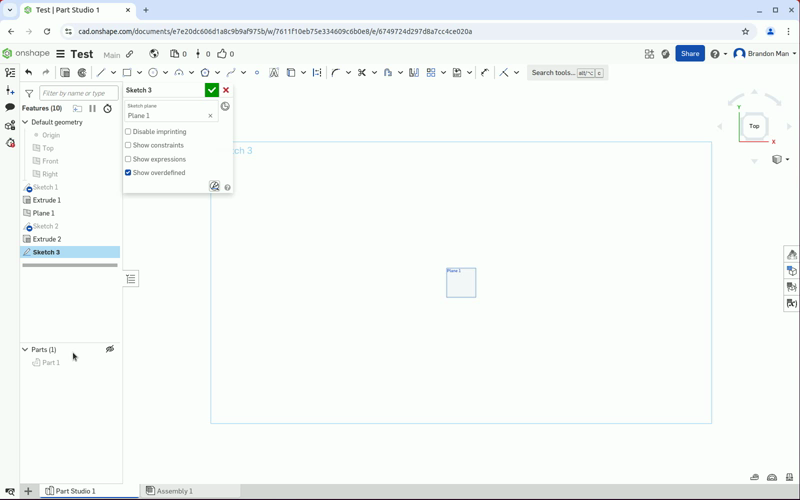
key(c)
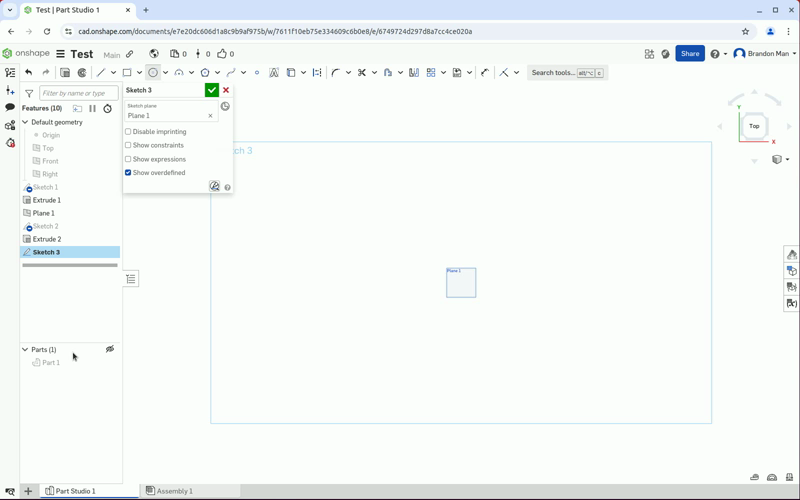
key_down(shift)
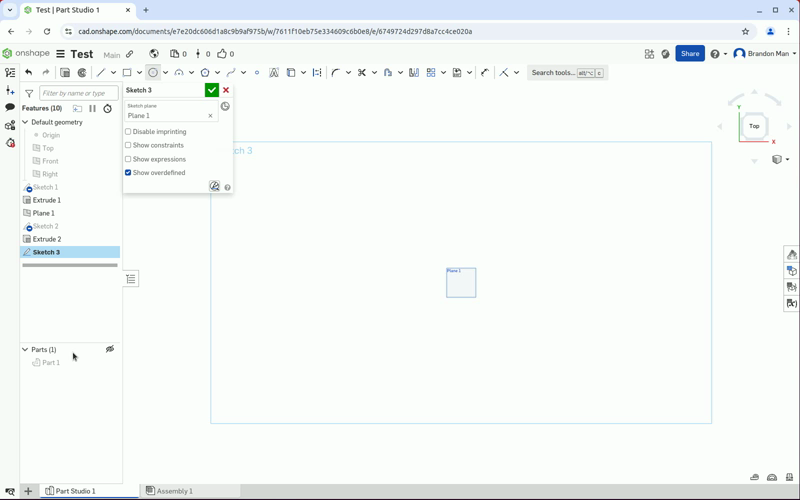
mouse_move(423, 275)
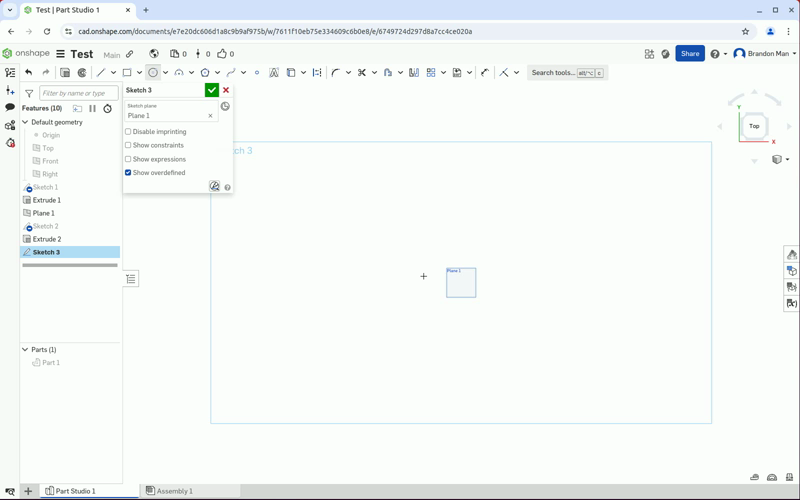
click(423, 275)
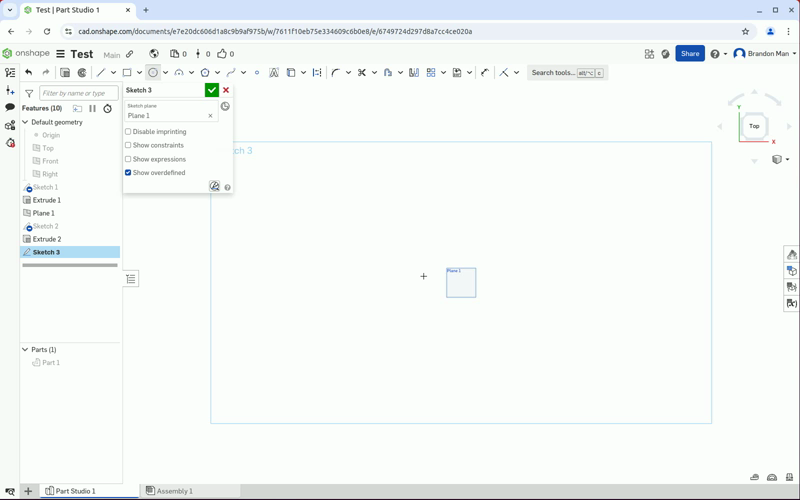
key_up(shift)
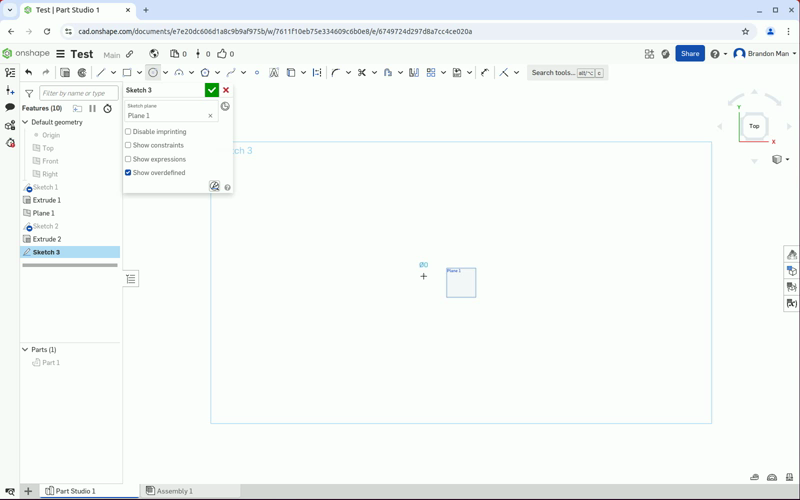
mouse_move(426, 275)
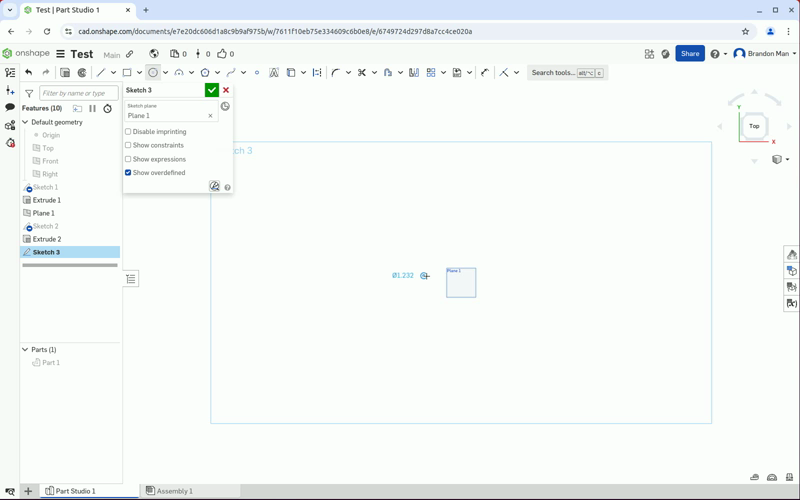
click(426, 275)
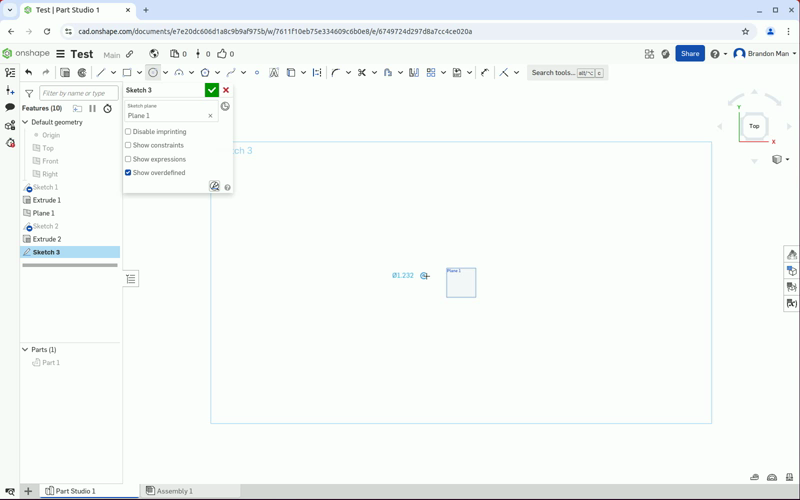
key(esc)
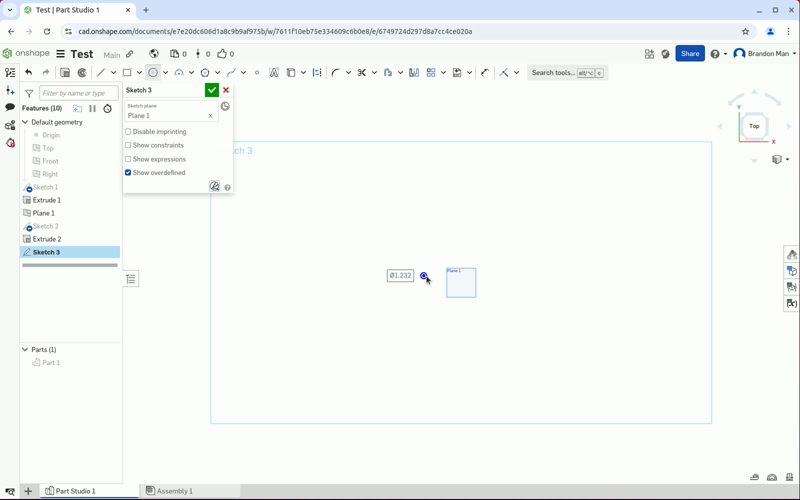
mouse_move(424, 275)
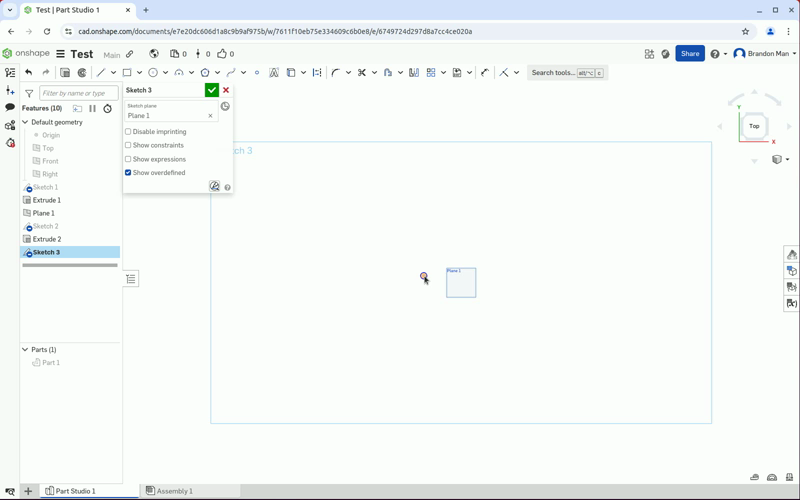
scroll(6)
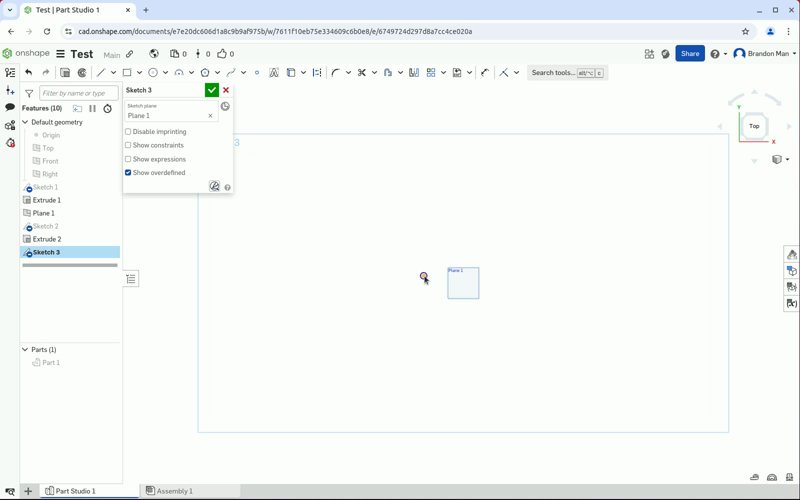
scroll(6)
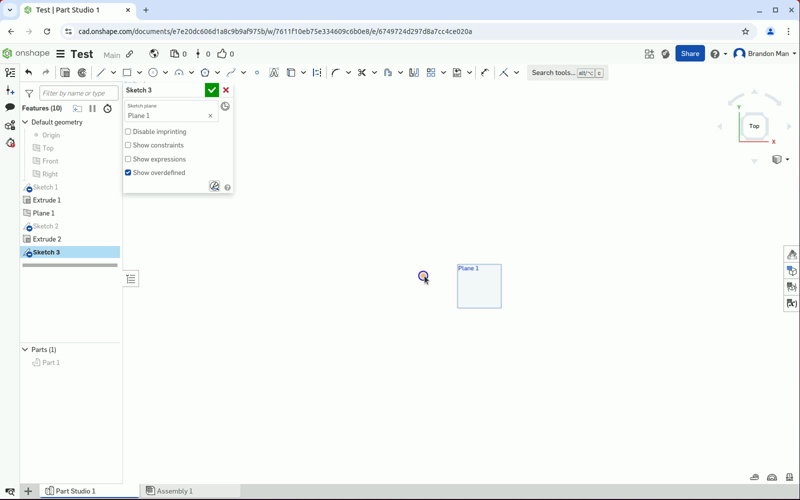
scroll(6)
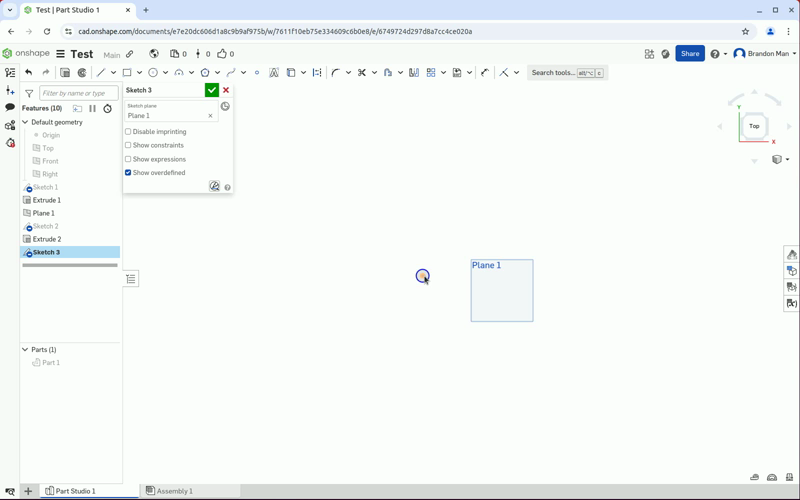
scroll(6)
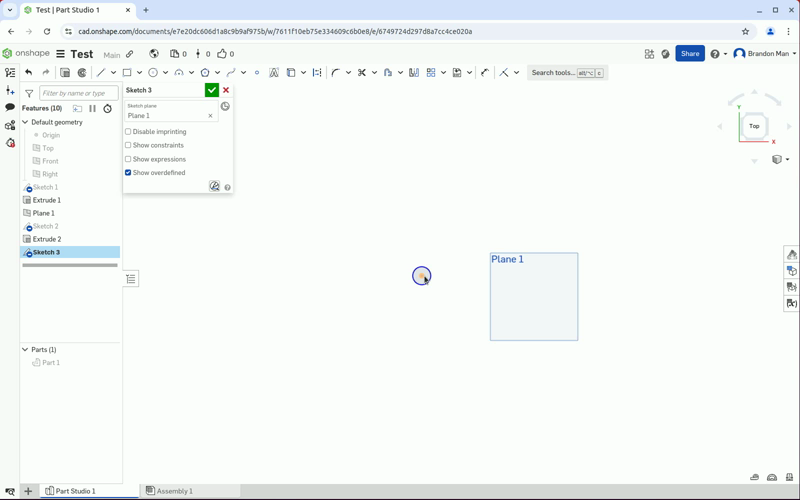
scroll(6)
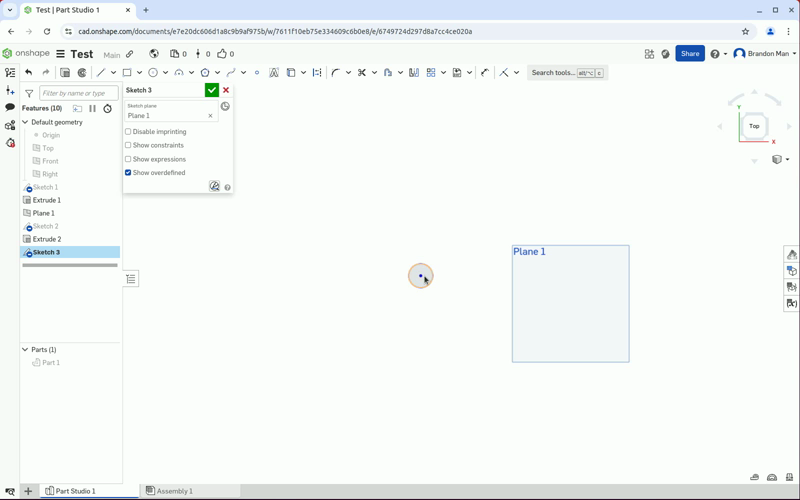
scroll(6)
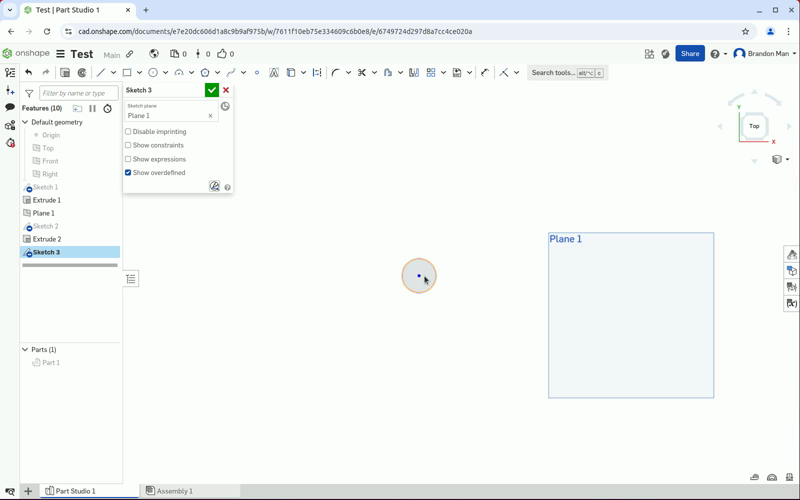
scroll(6)
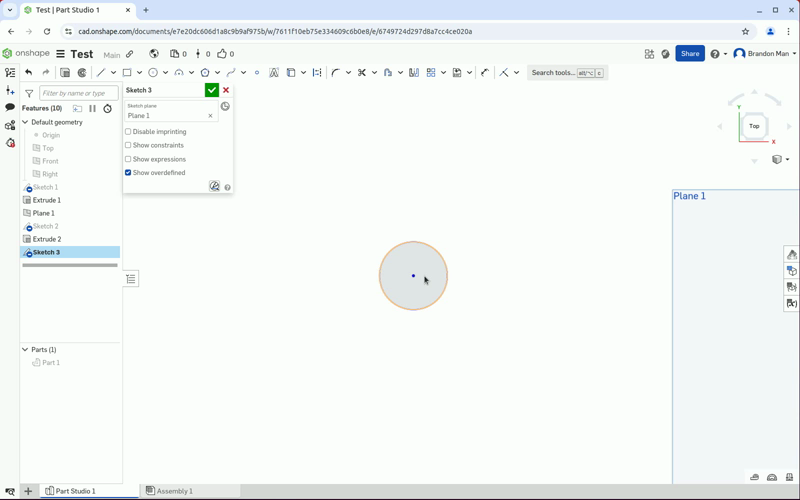
click(424, 275)
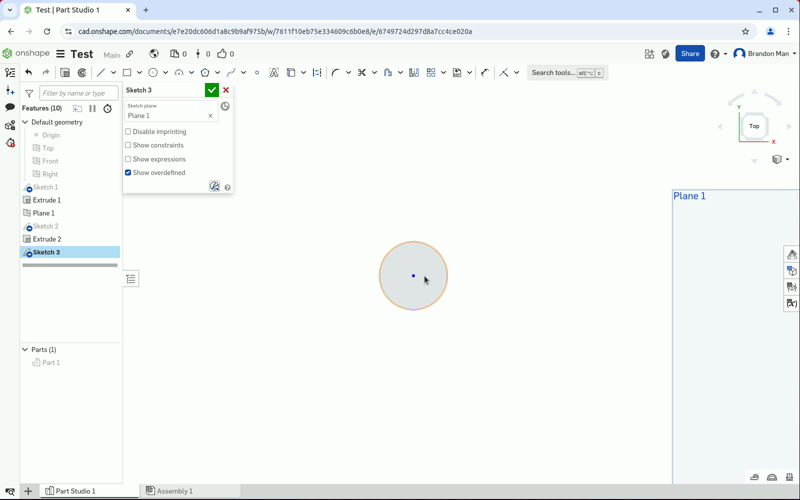
scroll(-6)
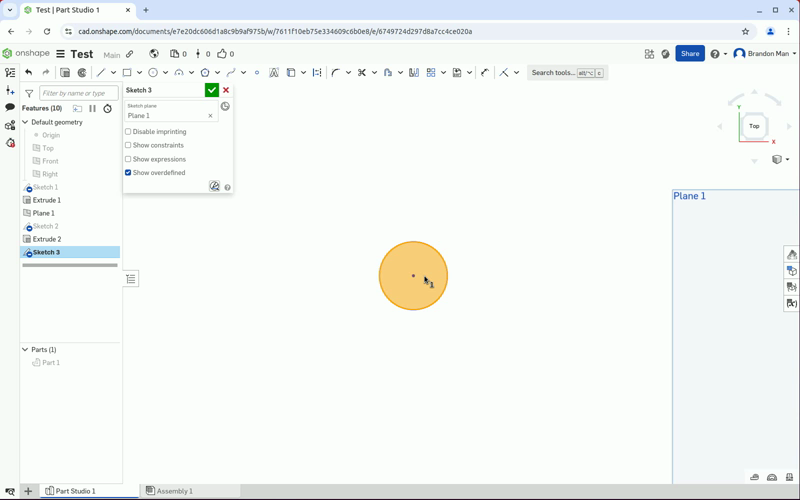
scroll(-6)
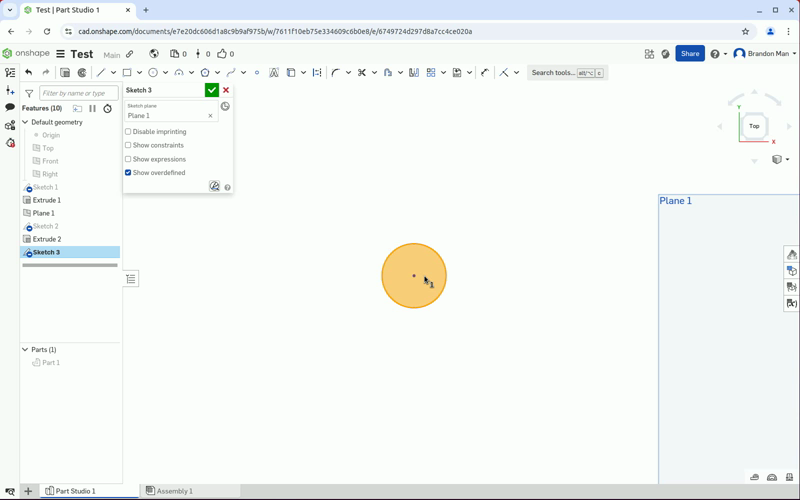
scroll(-6)
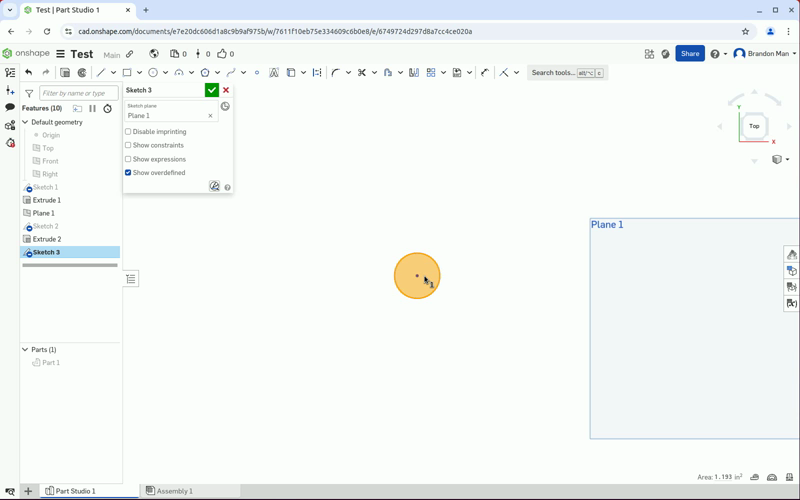
scroll(-6)
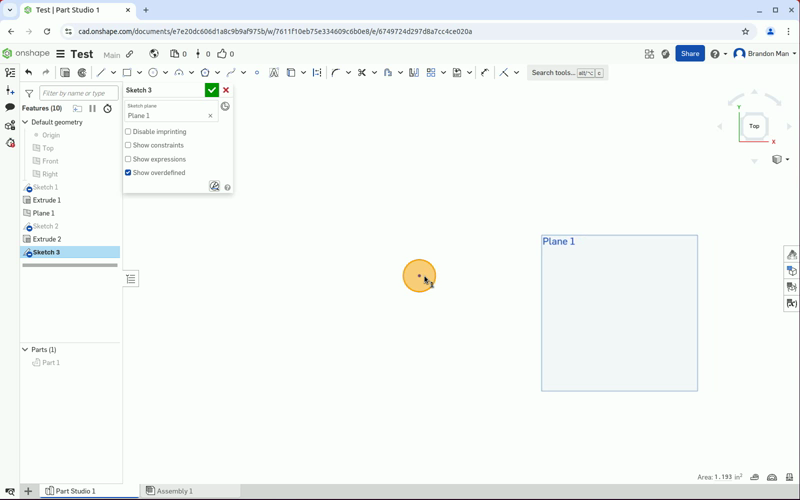
scroll(-6)
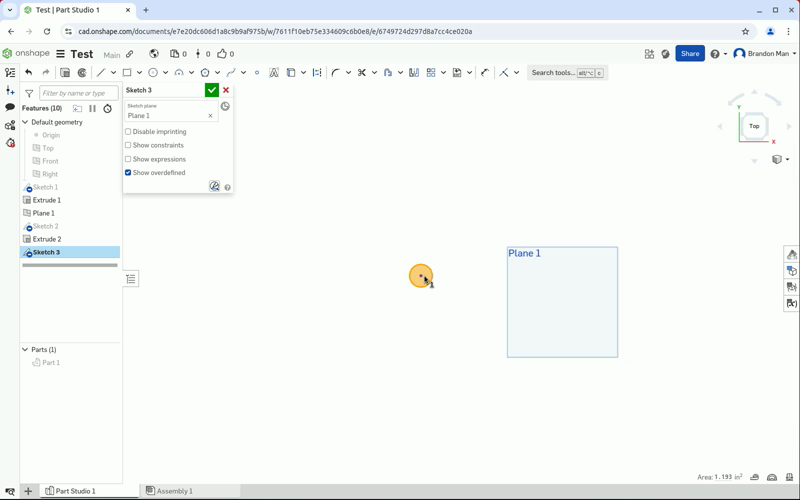
scroll(-6)
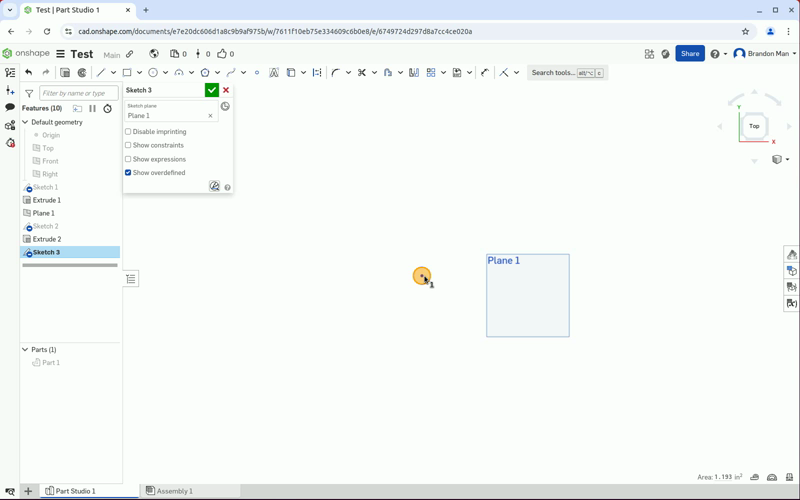
scroll(-6)
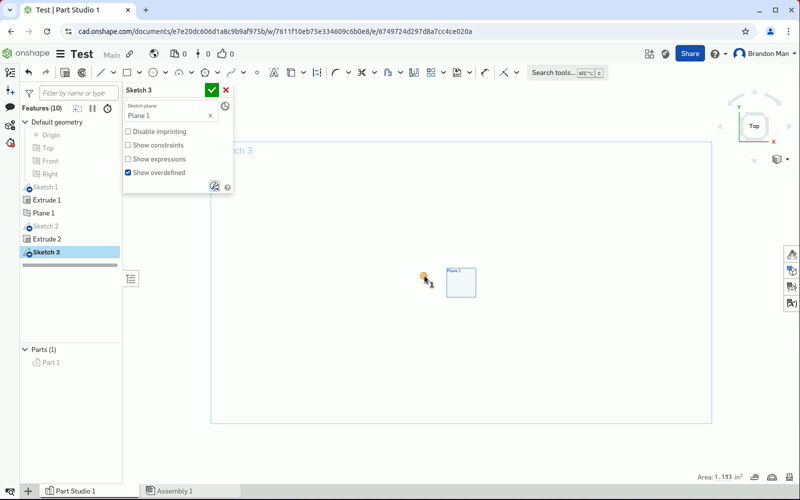
mouse_move(73, 352)
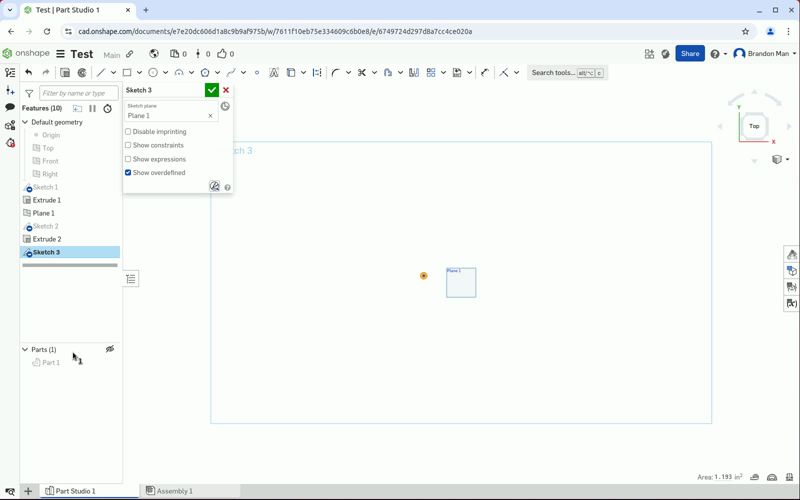
key(shift+y)
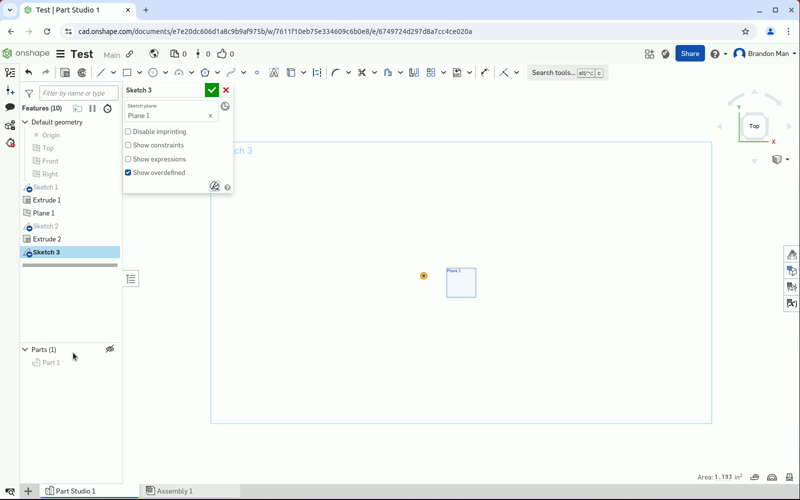
key(shift+e)
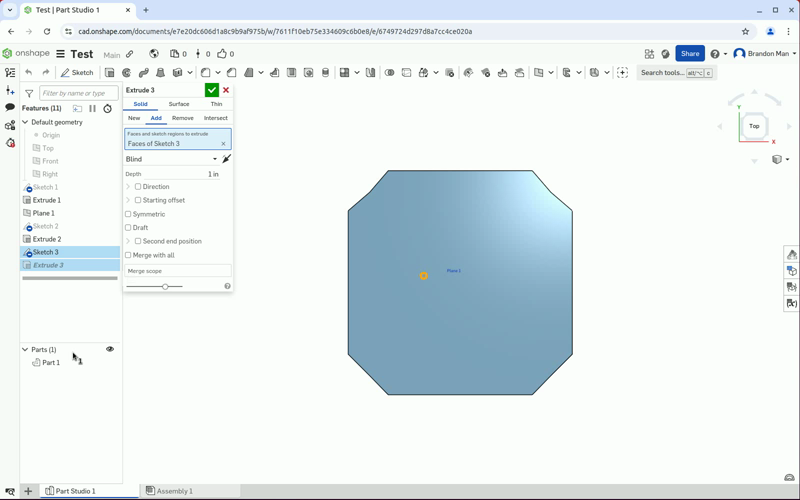
mouse_move(143, 106)
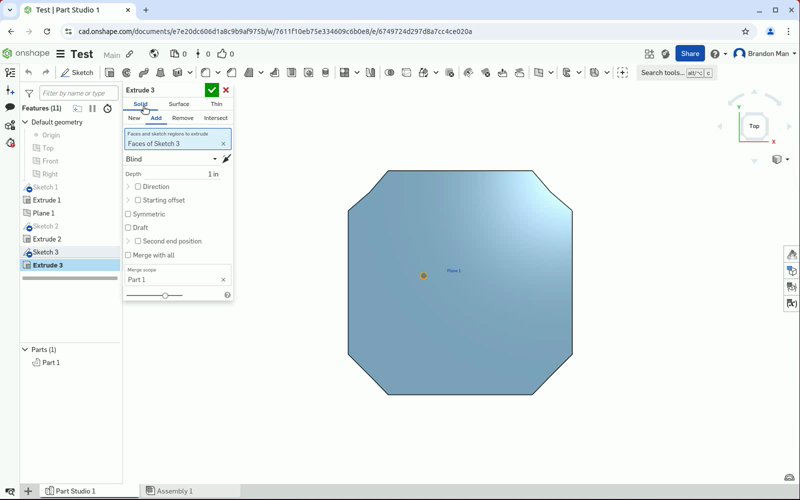
click(143, 106)
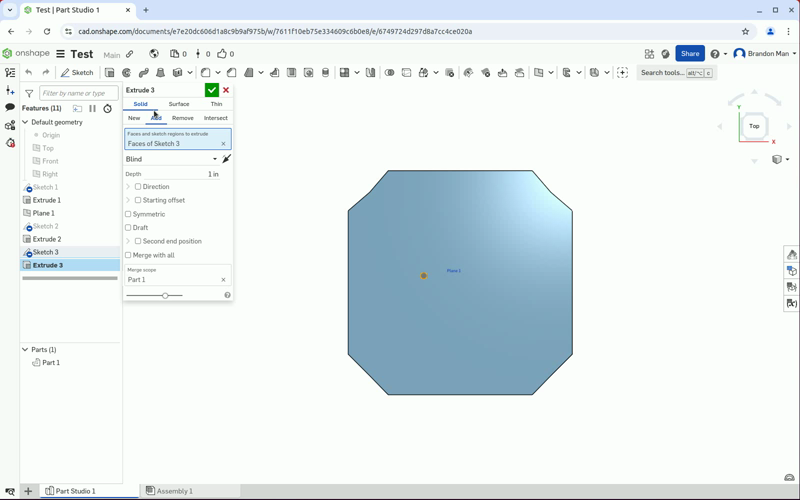
mouse_move(186, 120)
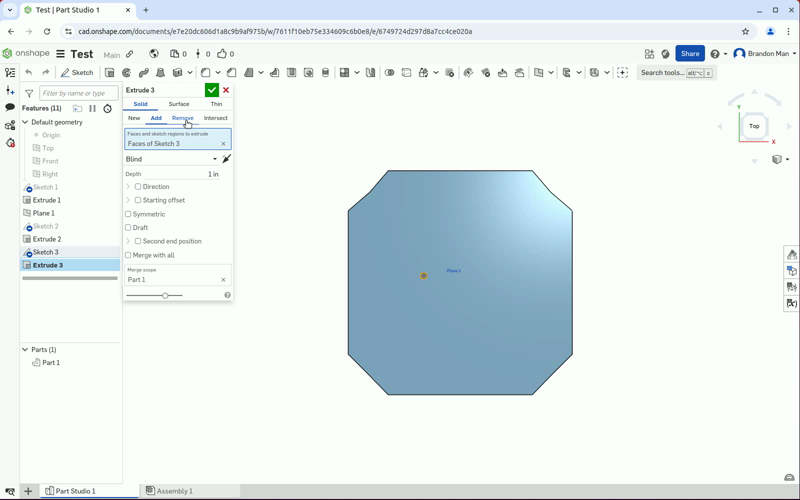
click(186, 120)
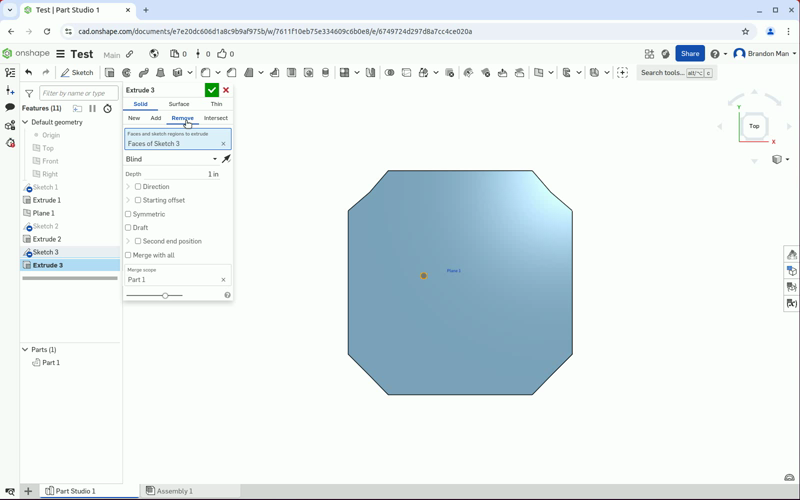
key(tab, 4)
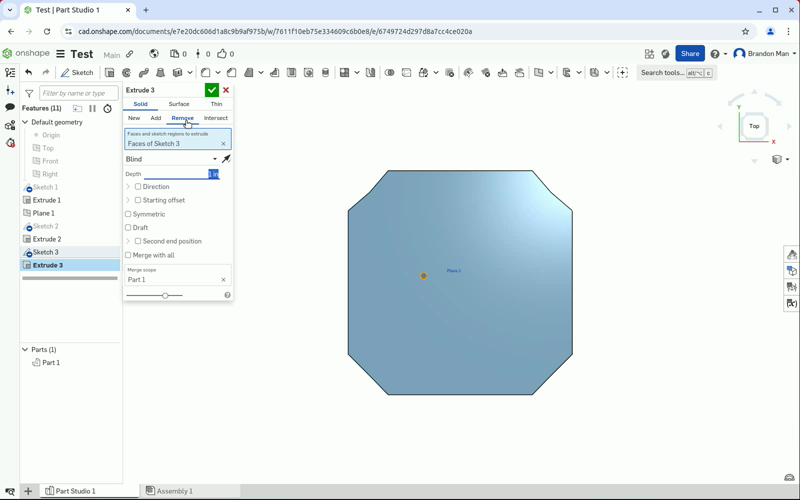
text(3.611)
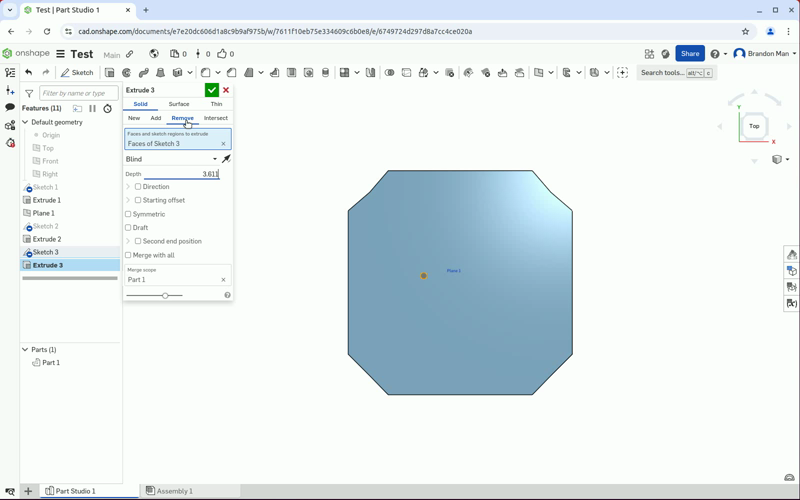
key(tab, 6)
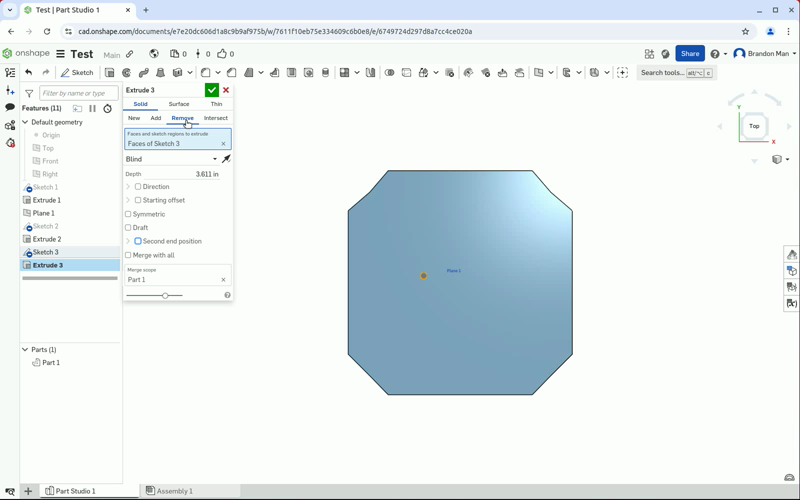
key(space)
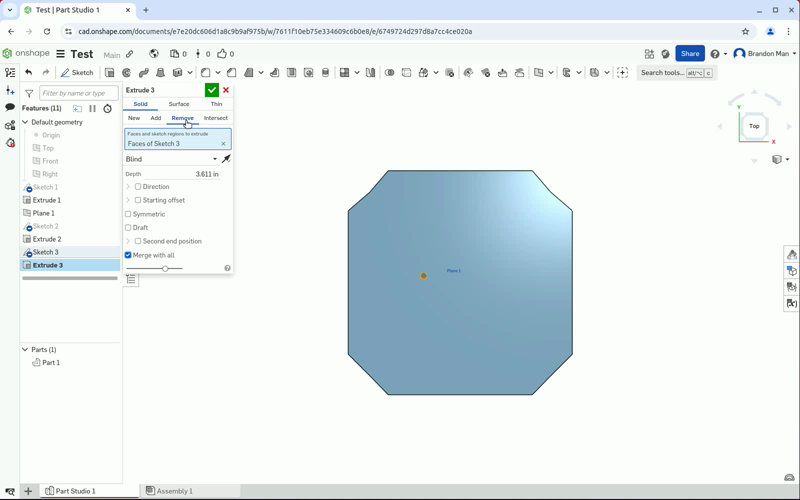
key(enter)
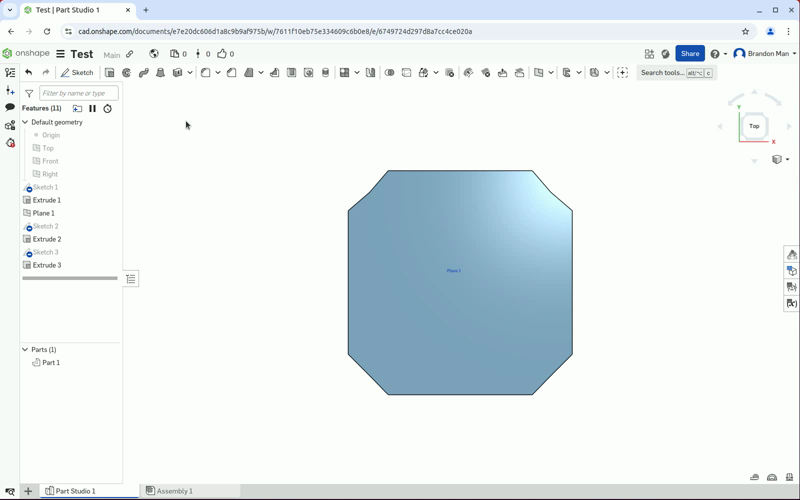
key(shift+h)
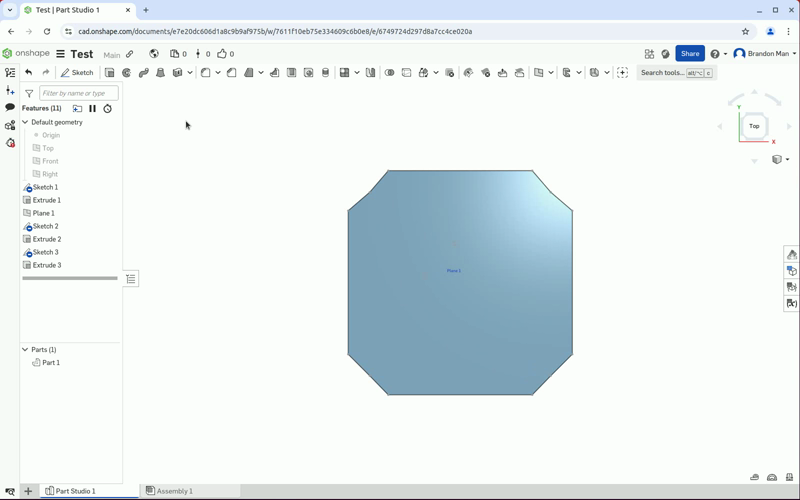
key(shift+h)
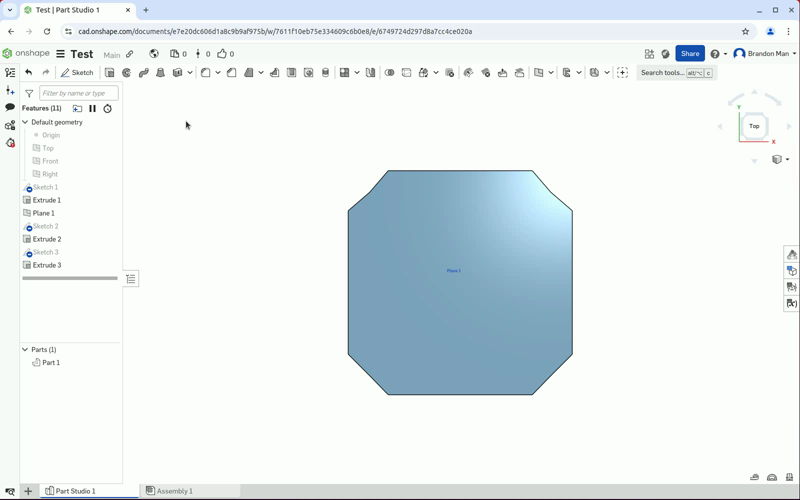
mouse_move(73, 189)
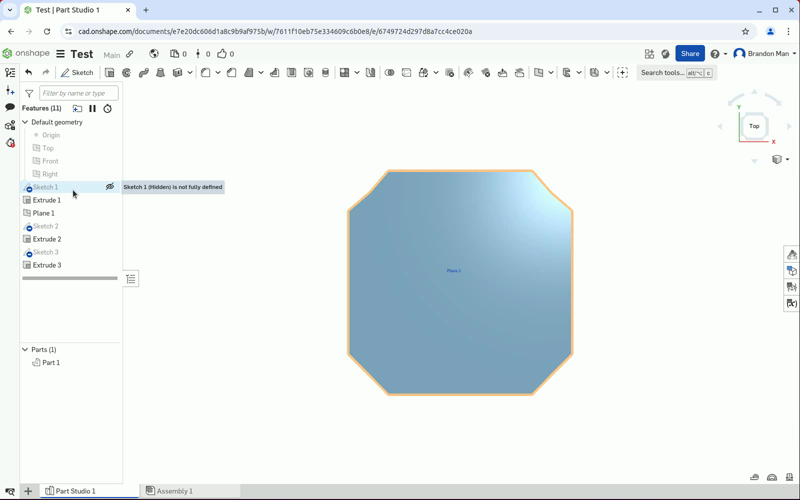
click(73, 189)
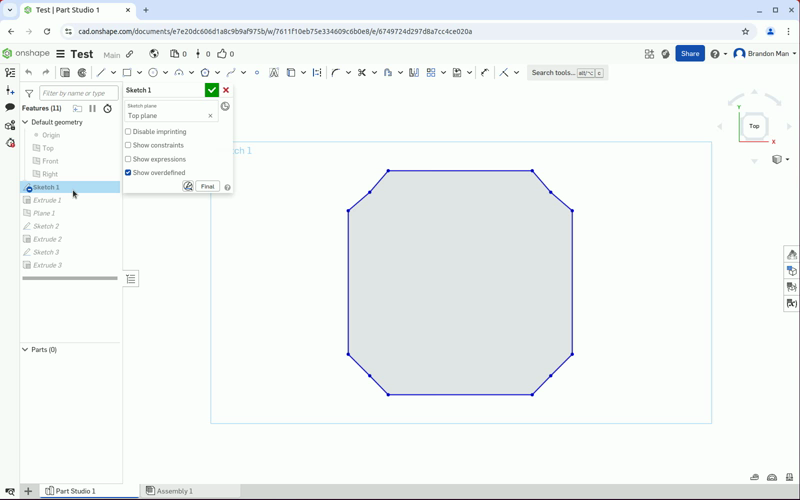
mouse_move(229, 92)
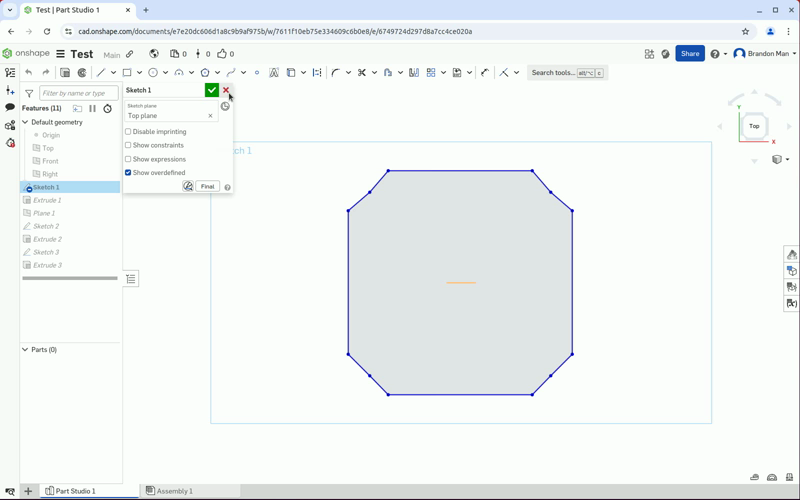
click(229, 92)
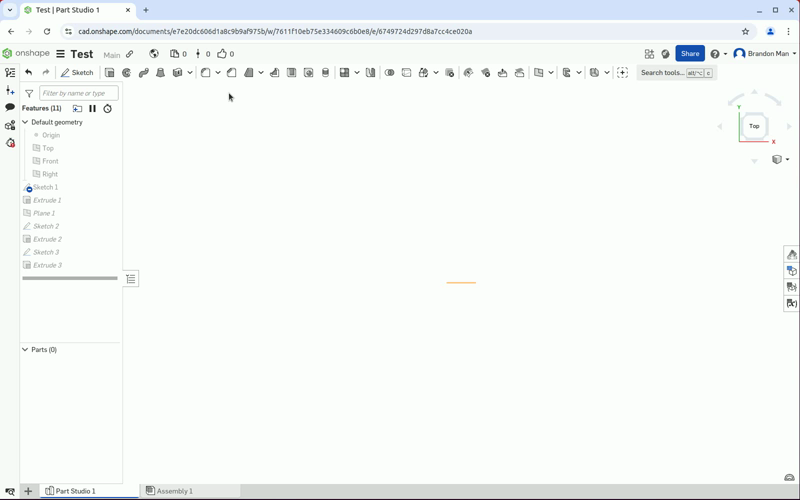
key(shift+s)
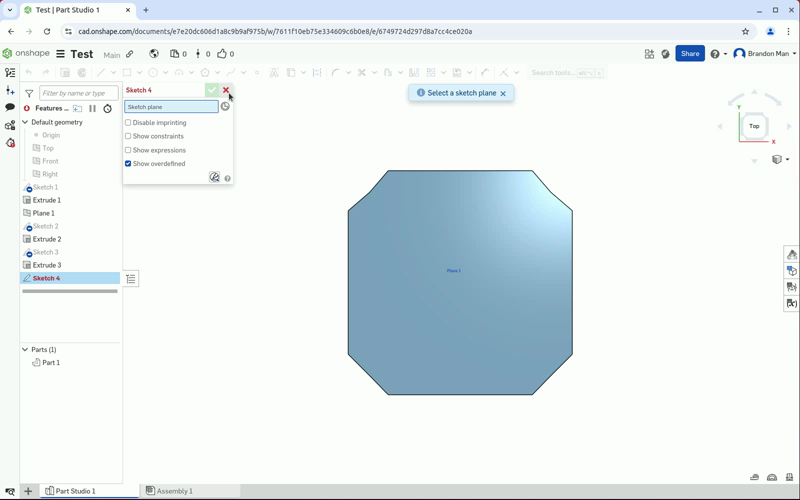
mouse_move(73, 215)
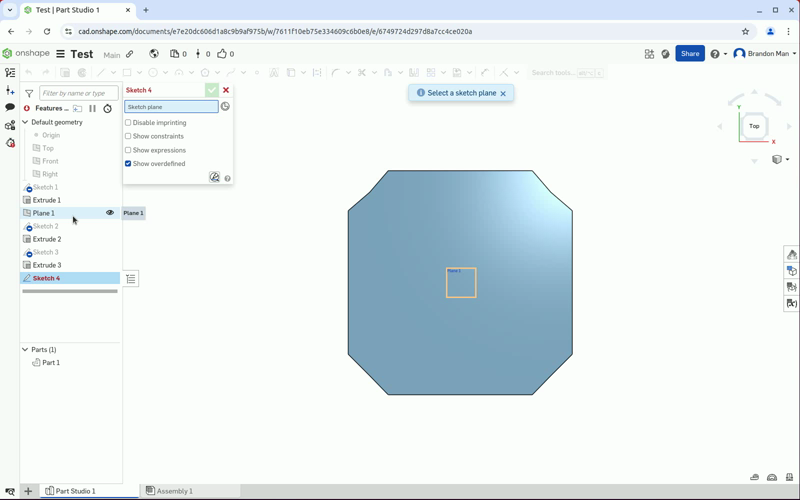
click(73, 215)
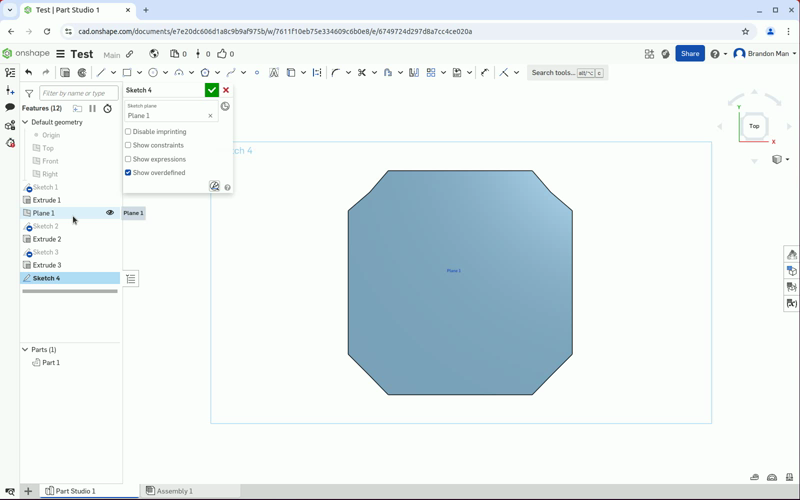
mouse_move(73, 352)
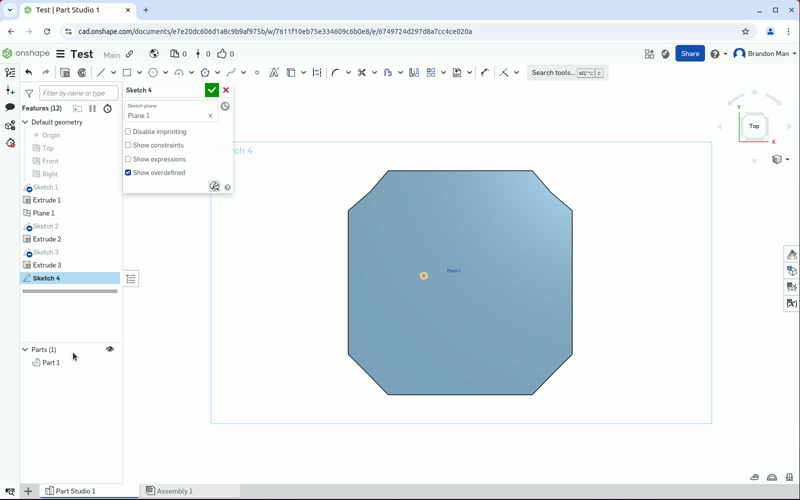
key(y)
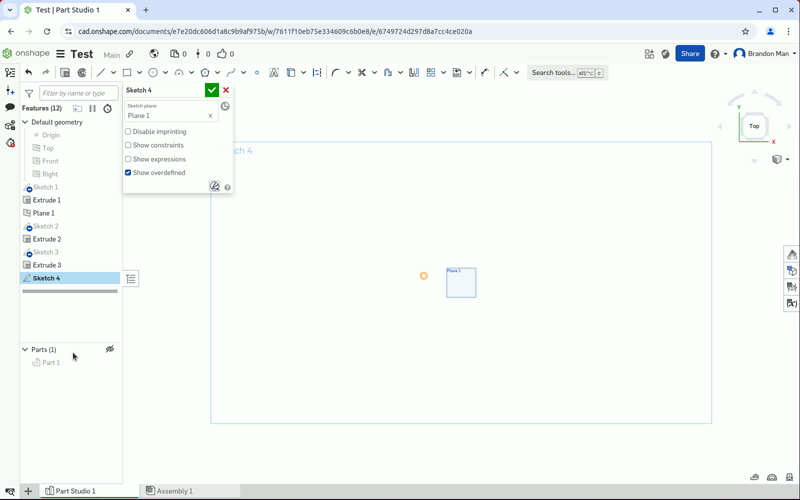
key(c)
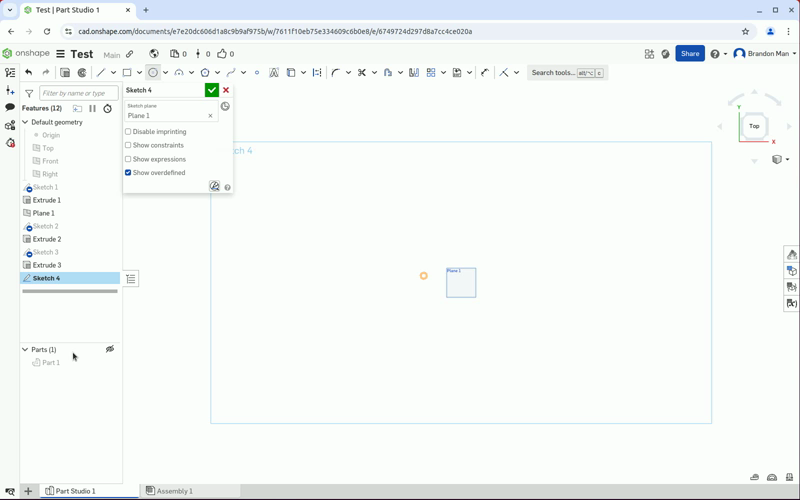
key_down(shift)
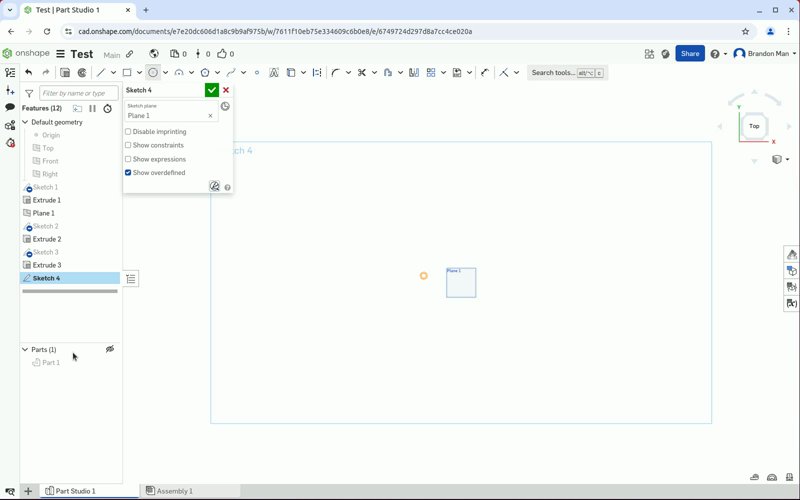
mouse_move(468, 320)
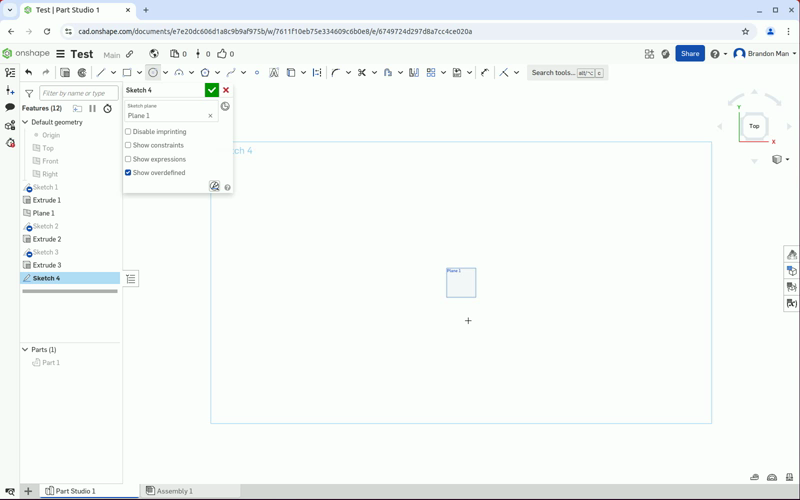
click(468, 320)
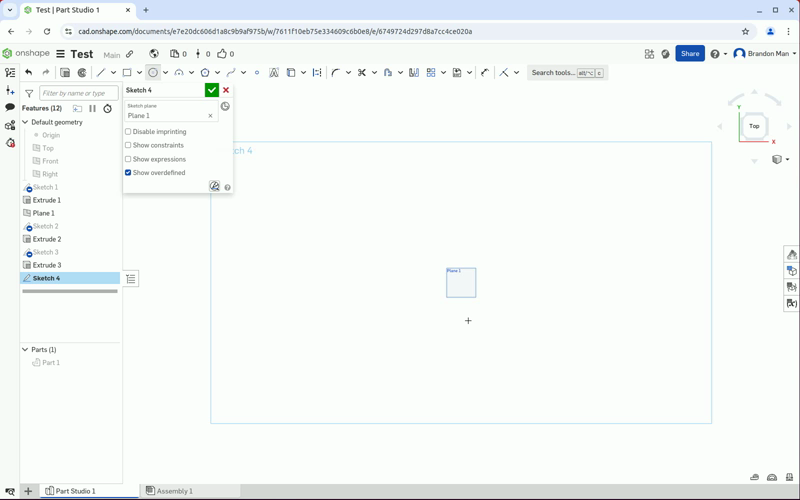
key_up(shift)
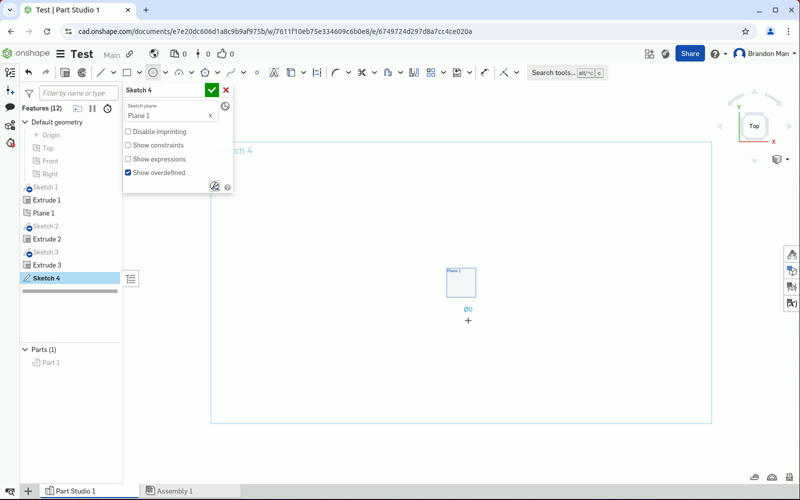
mouse_move(471, 320)
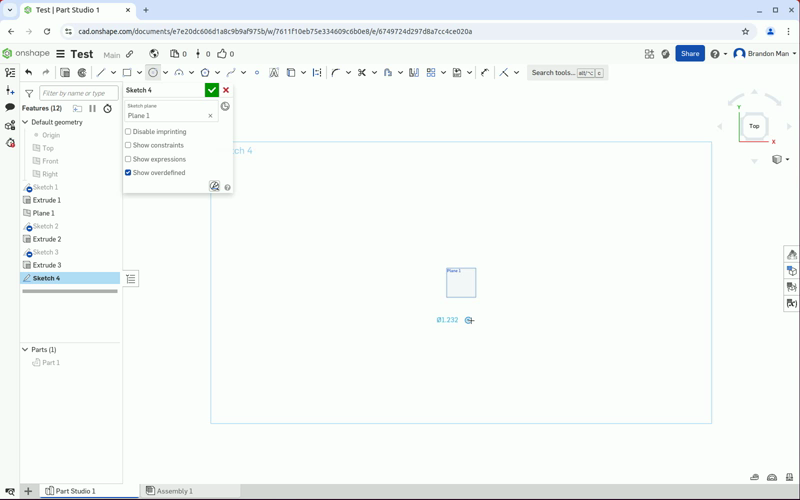
click(471, 320)
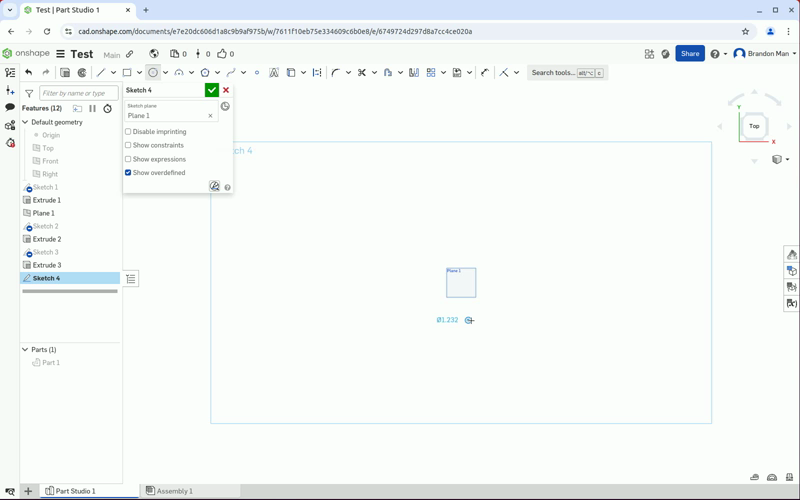
key(esc)
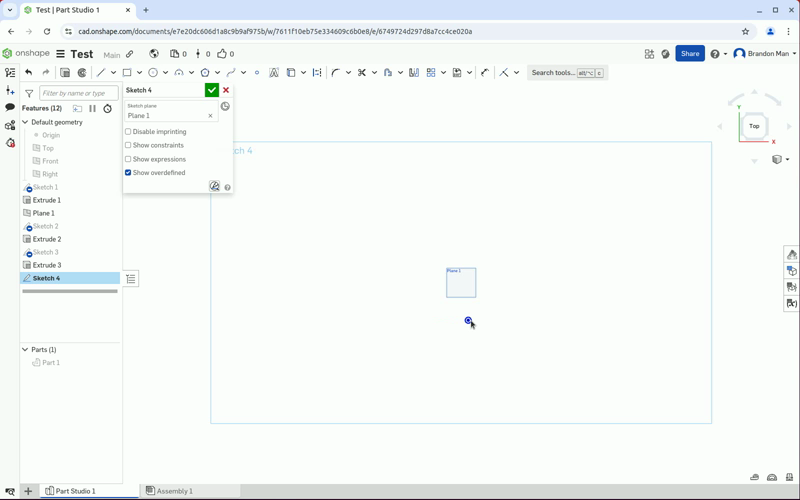
mouse_move(468, 320)
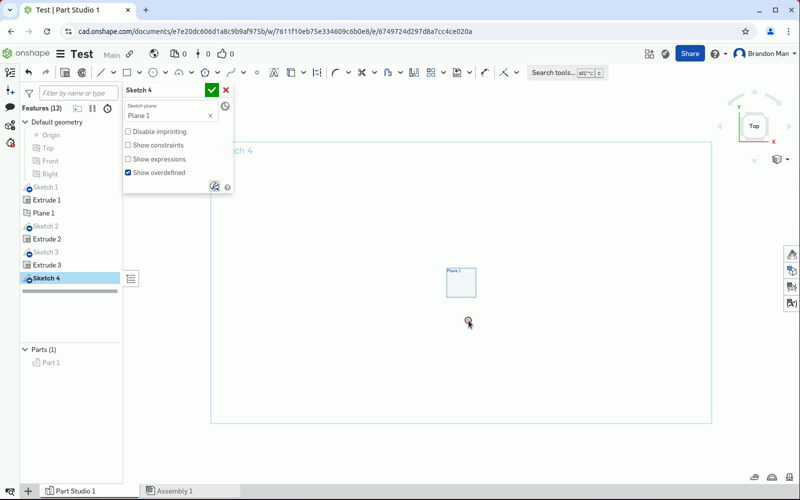
scroll(6)
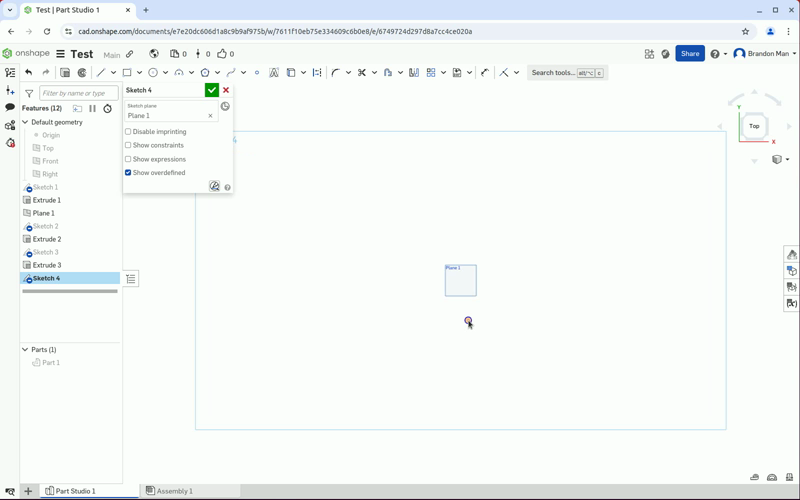
scroll(6)
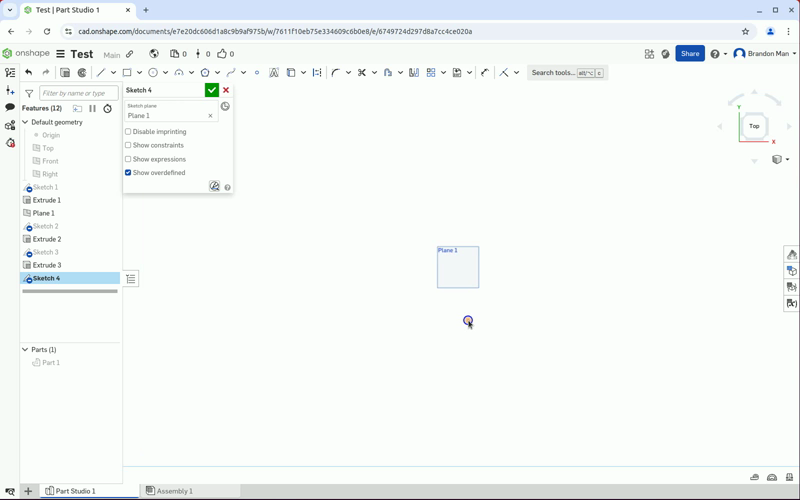
scroll(6)
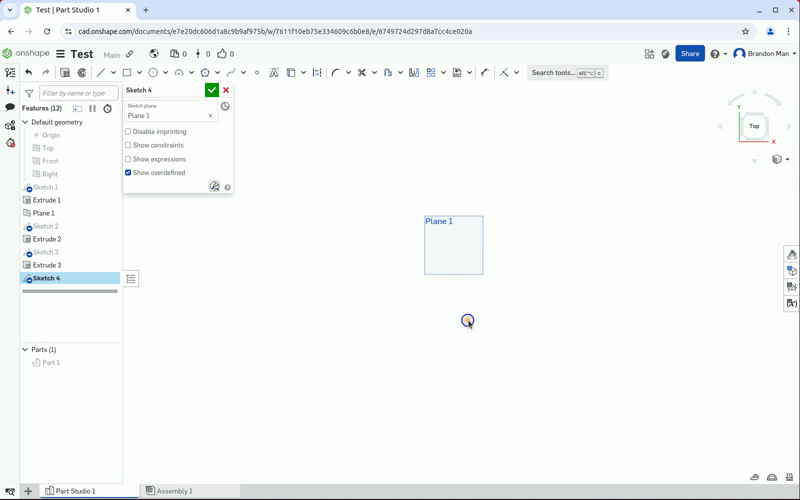
scroll(6)
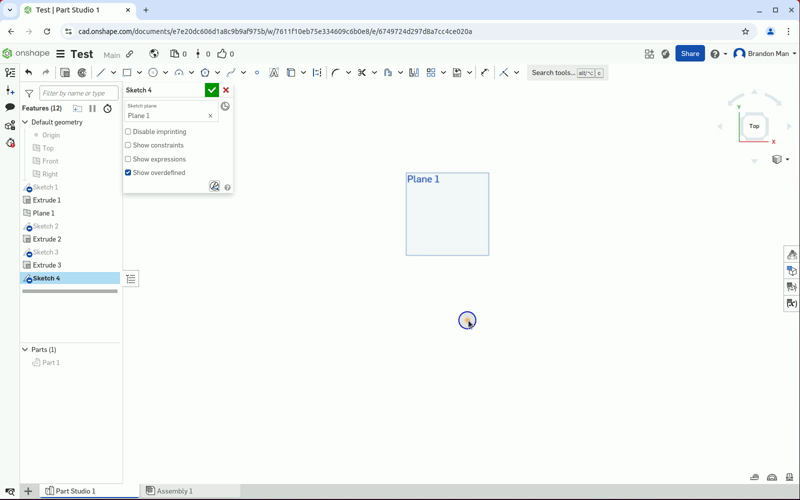
scroll(6)
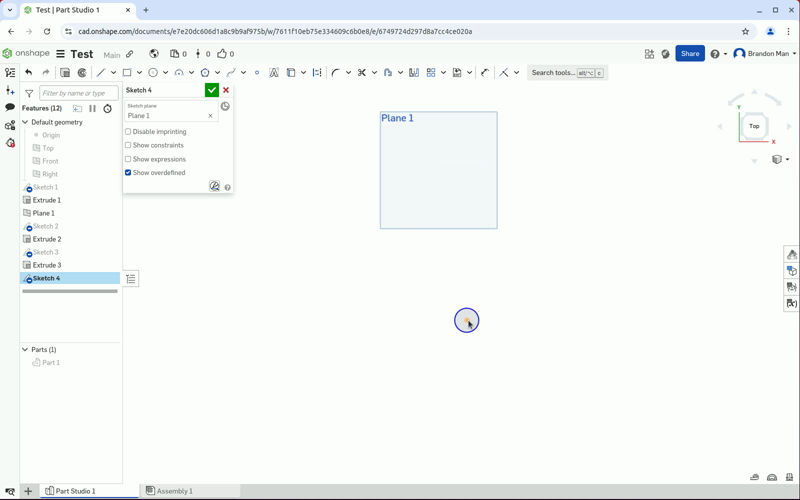
scroll(6)
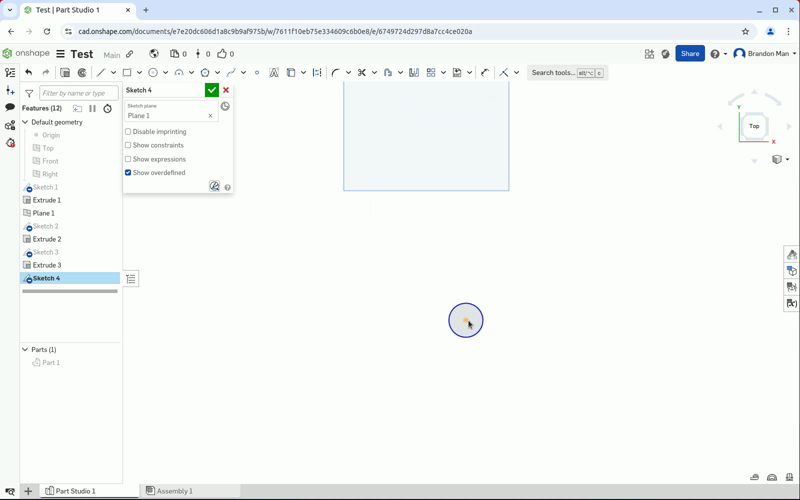
scroll(6)
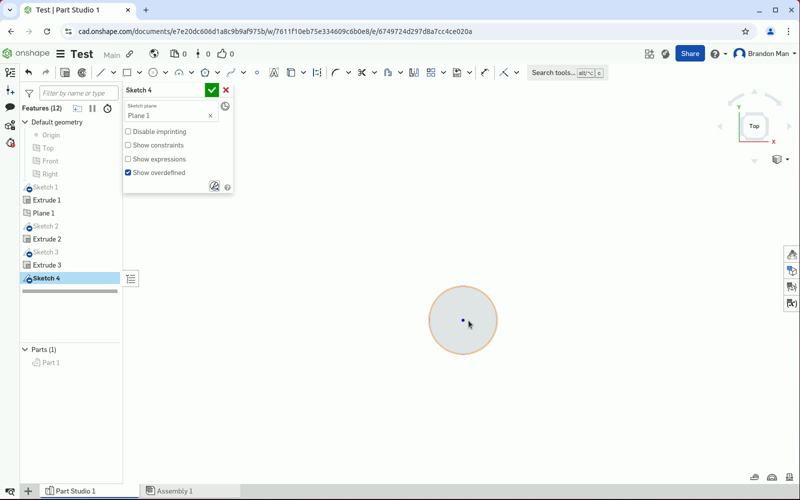
click(468, 320)
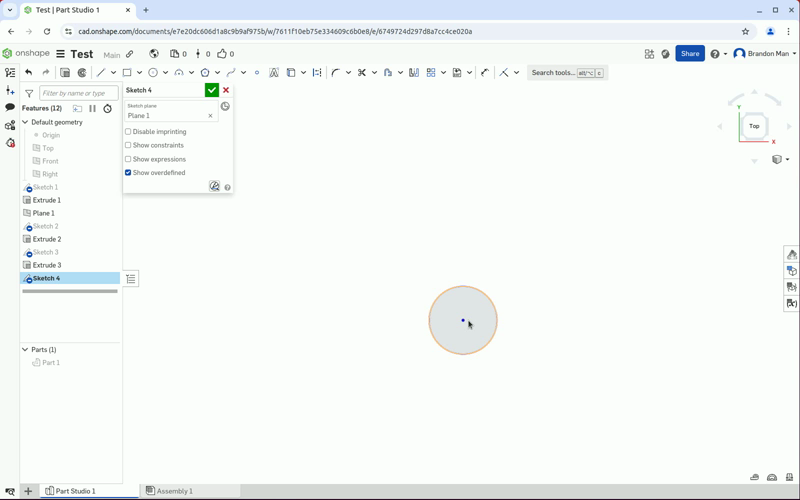
scroll(-6)
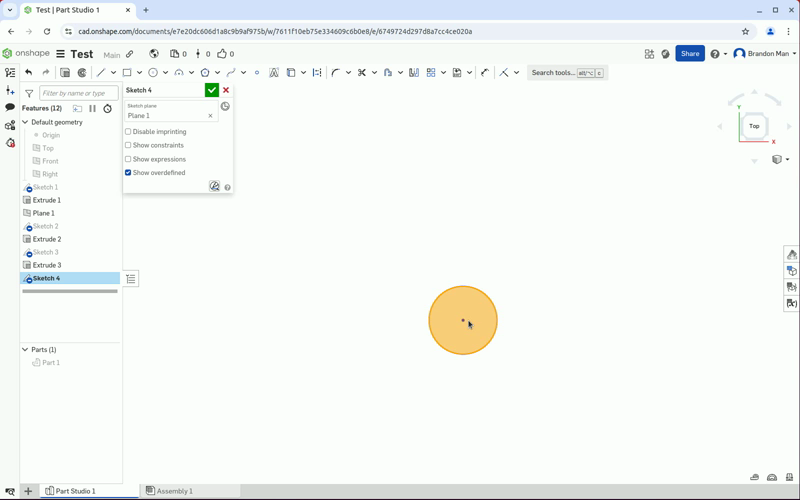
scroll(-6)
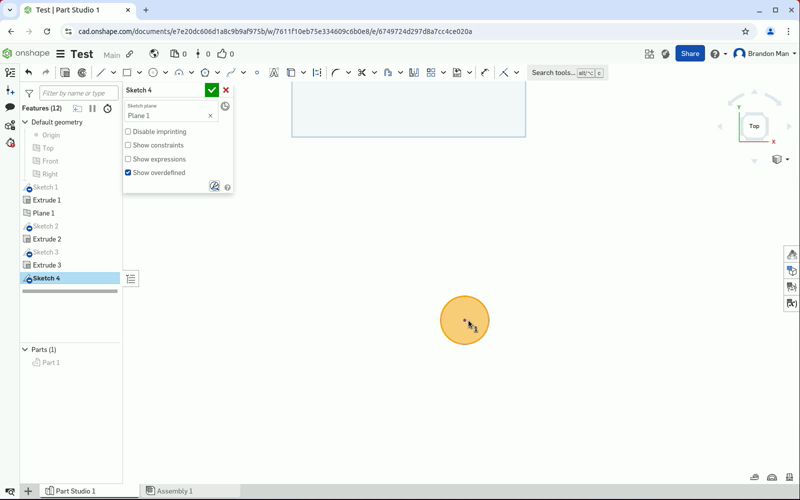
scroll(-6)
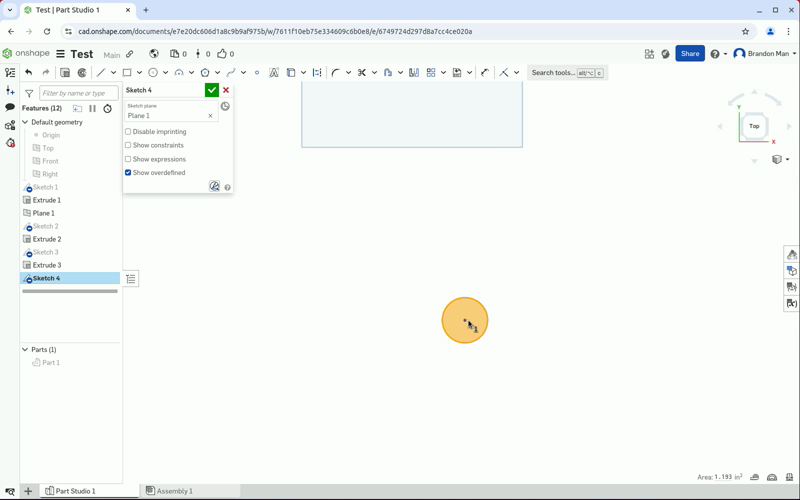
scroll(-6)
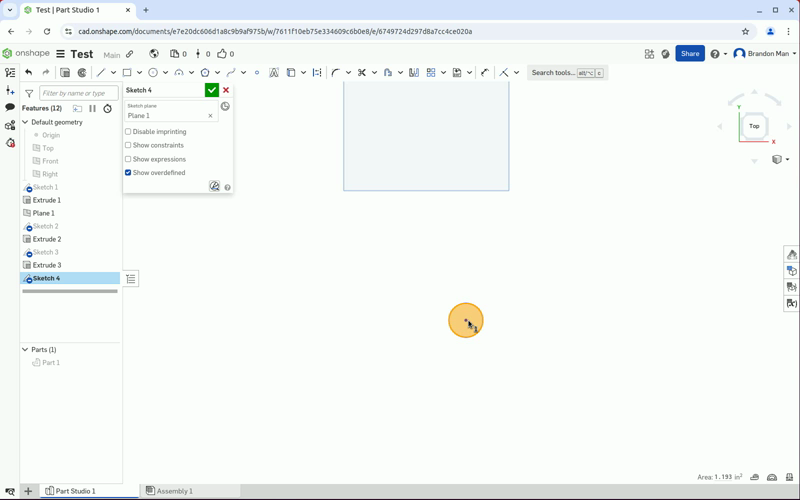
scroll(-6)
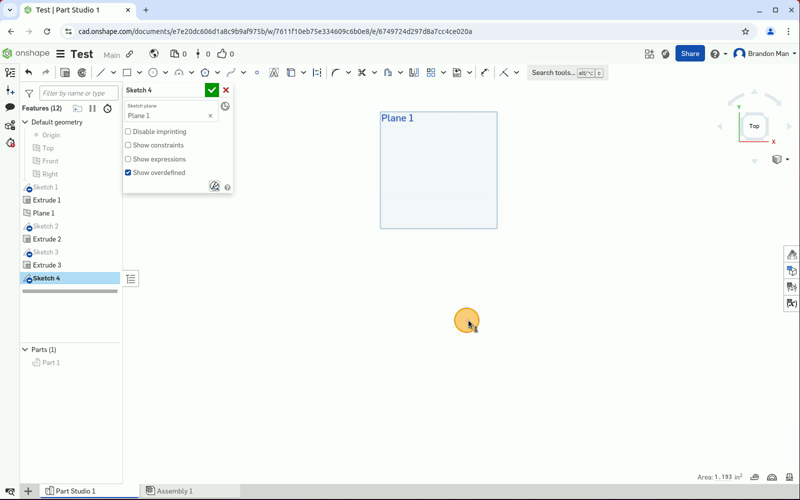
scroll(-6)
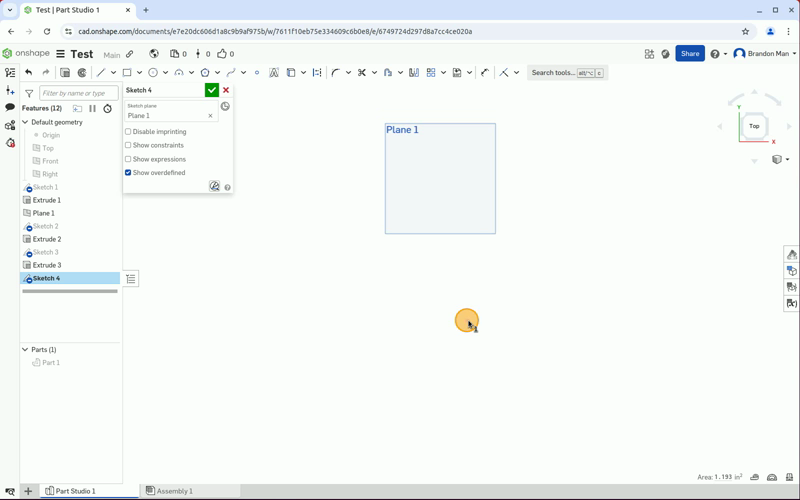
scroll(-6)
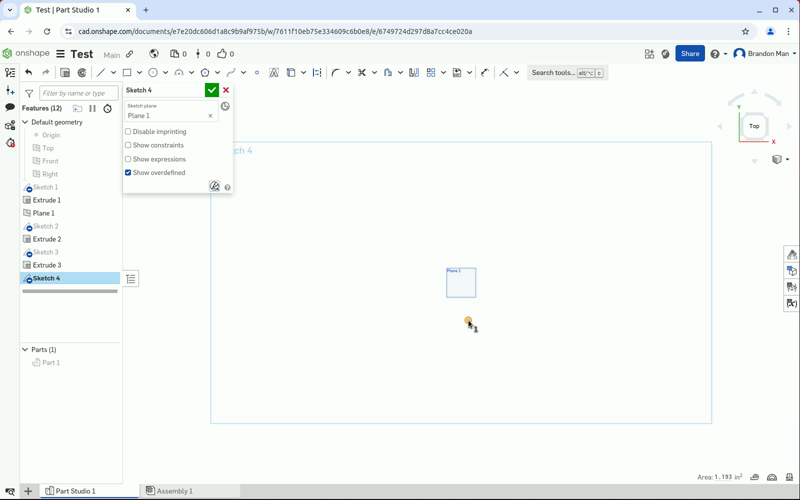
mouse_move(73, 352)
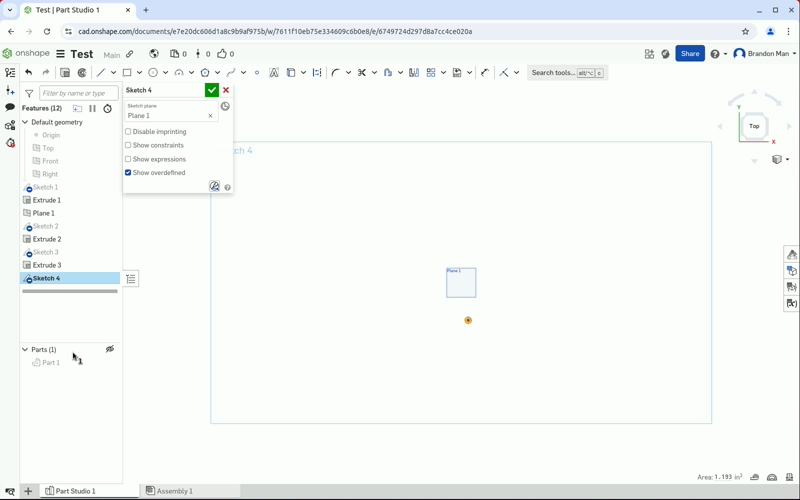
key(shift+y)
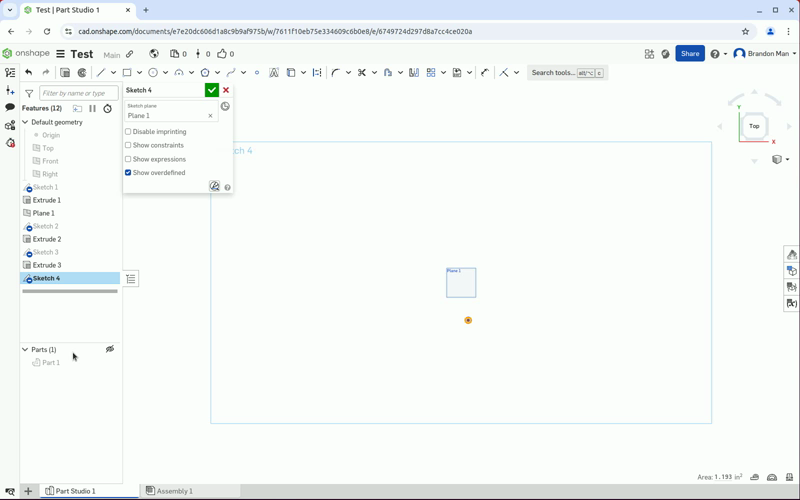
key(shift+e)
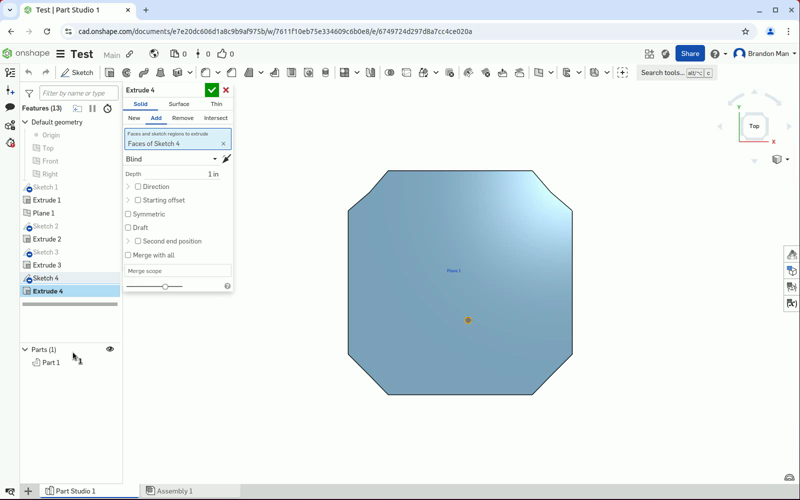
mouse_move(143, 106)
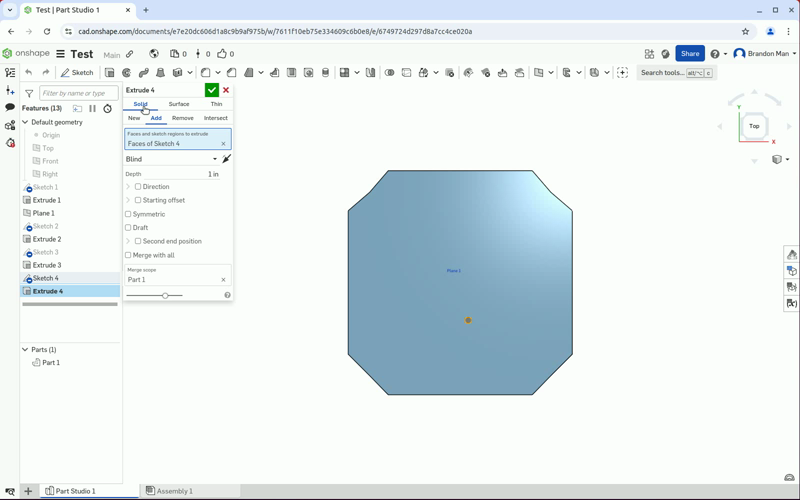
click(143, 106)
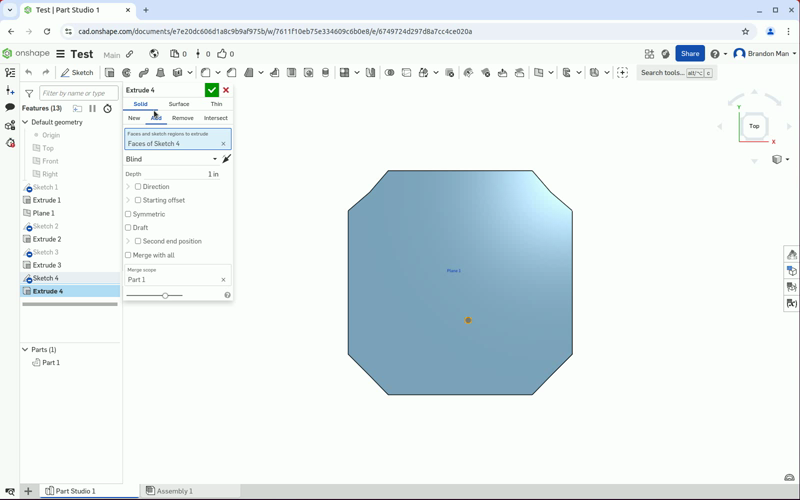
mouse_move(186, 120)
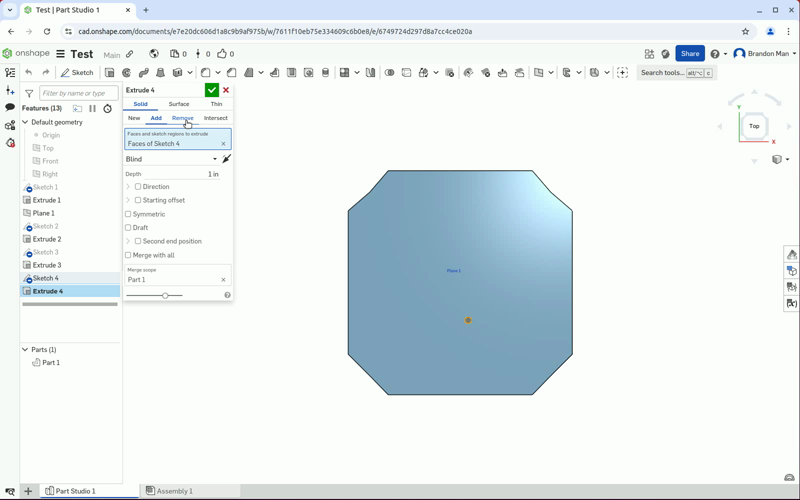
click(186, 120)
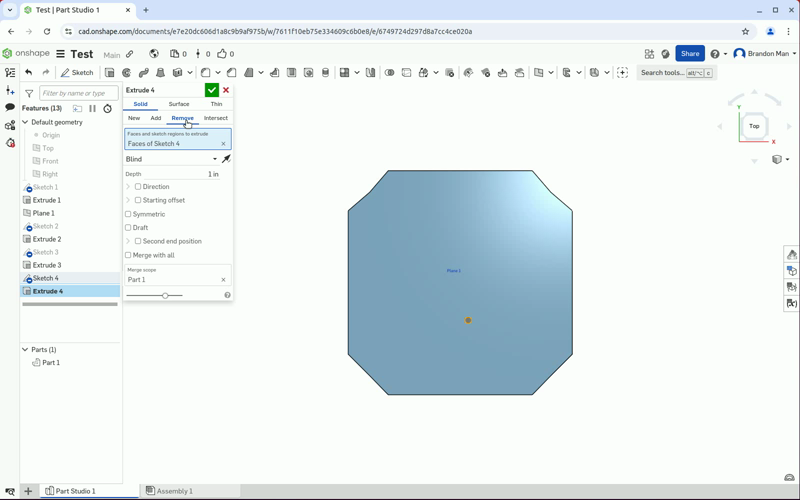
key(tab, 4)
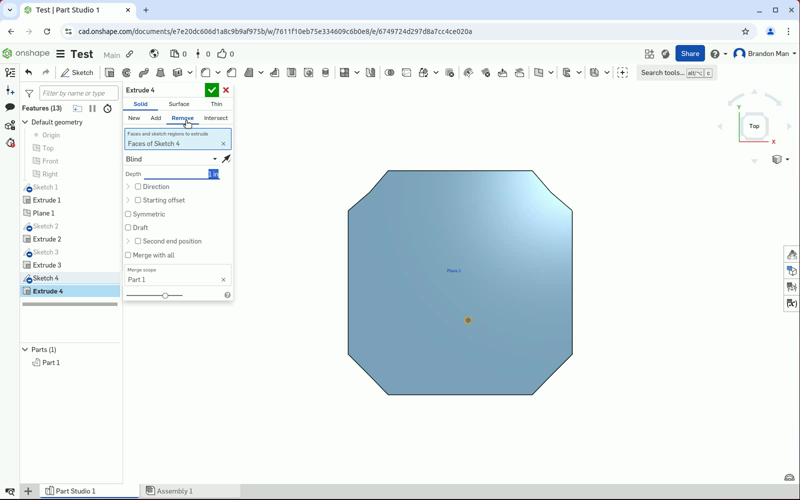
text(3.611)
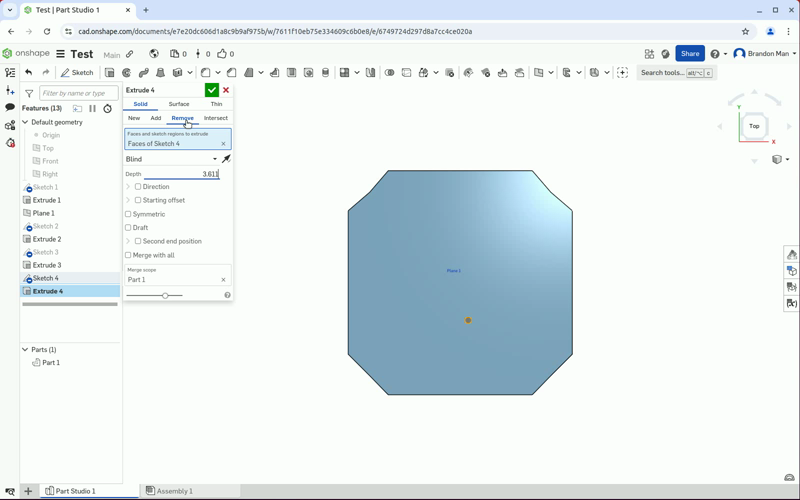
key(tab, 6)
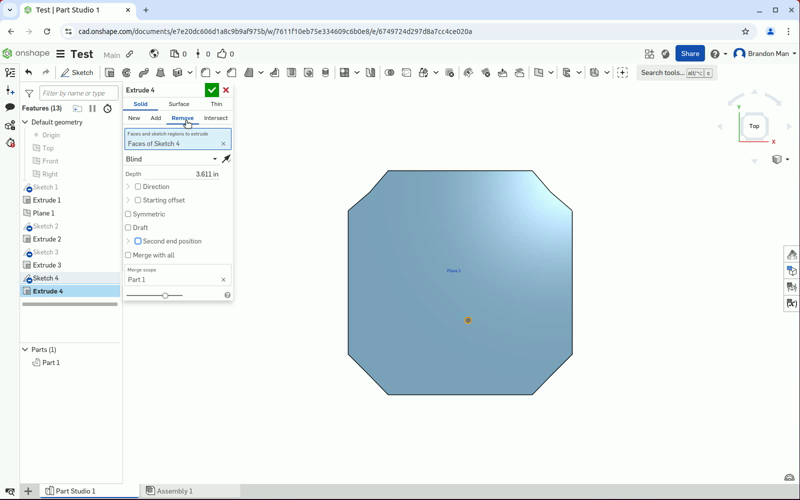
key(space)
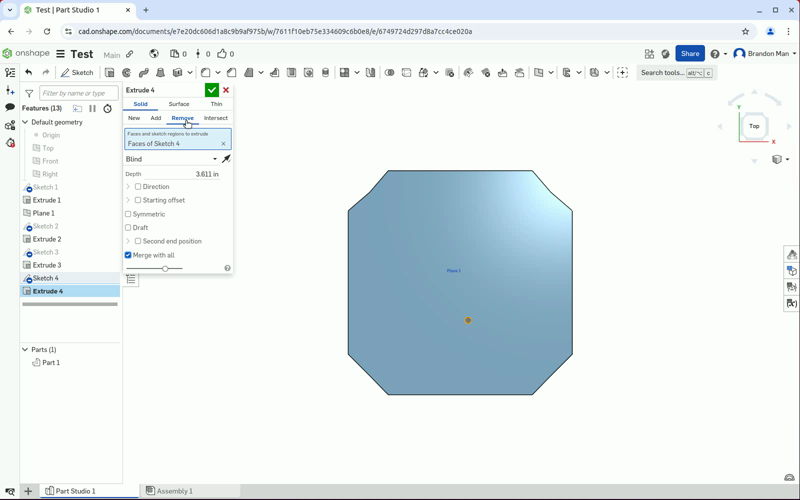
key(enter)
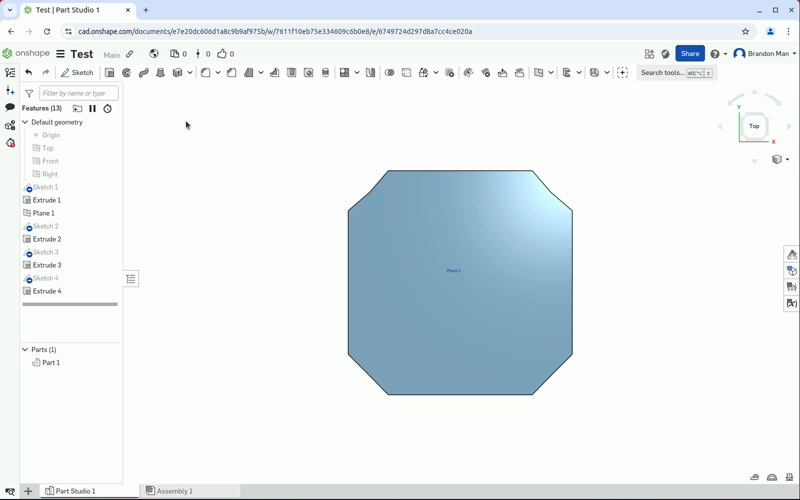
key(shift+h)
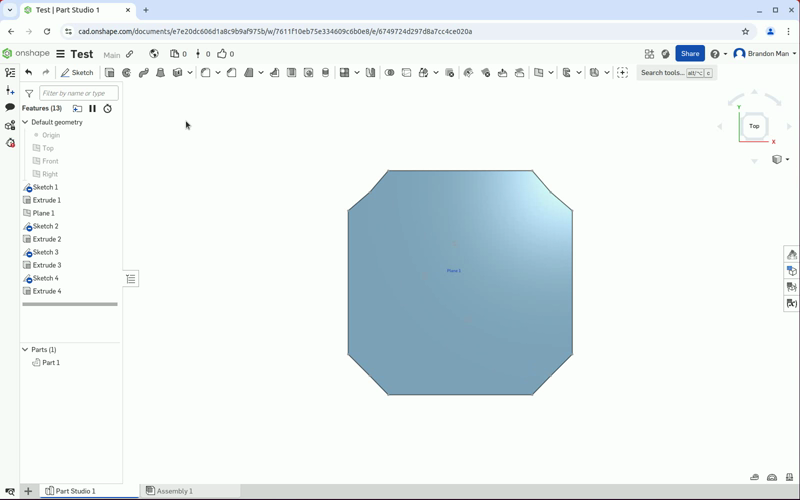
key(shift+h)
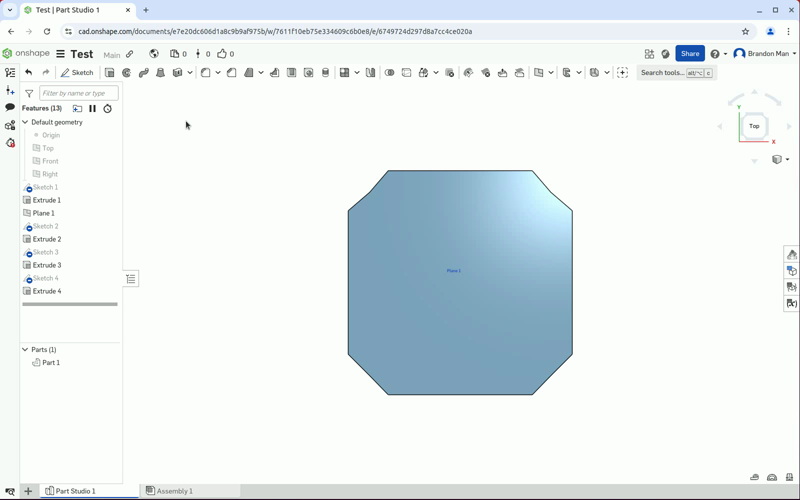
mouse_move(73, 189)
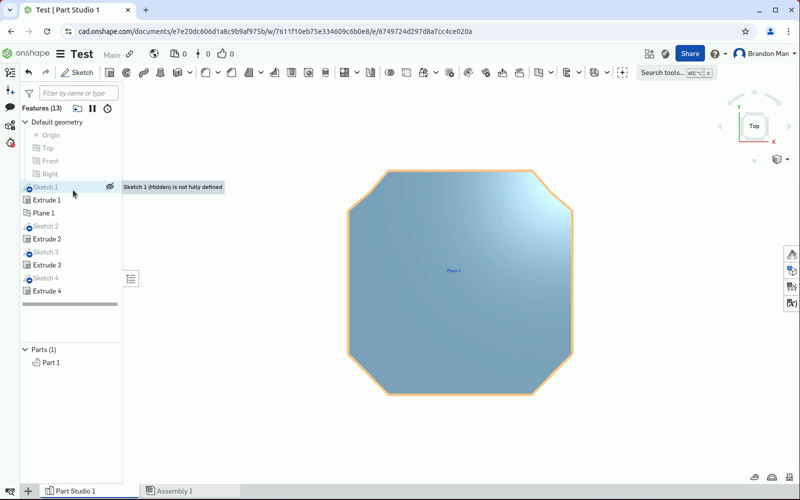
click(73, 189)
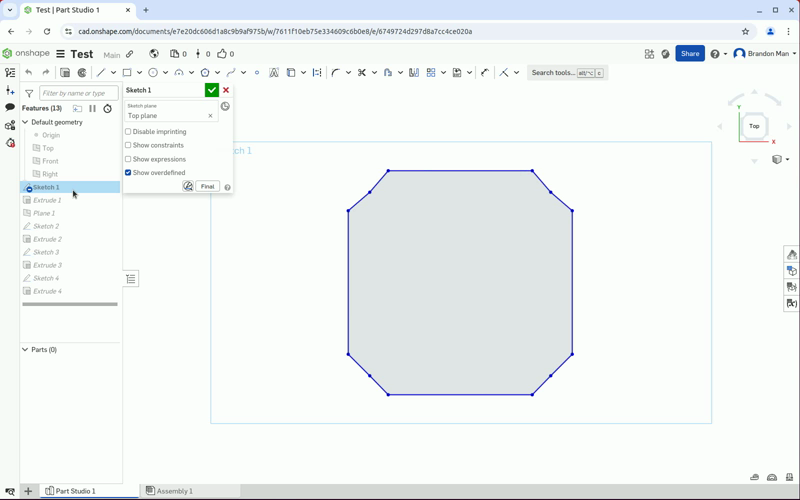
mouse_move(229, 92)
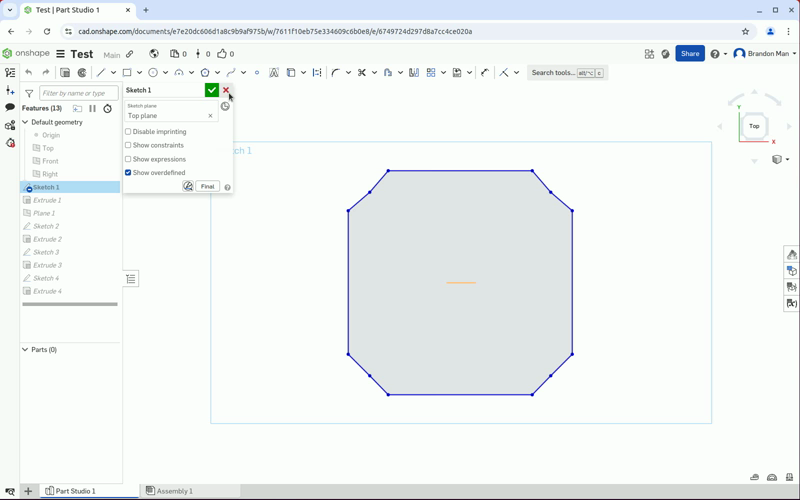
click(229, 92)
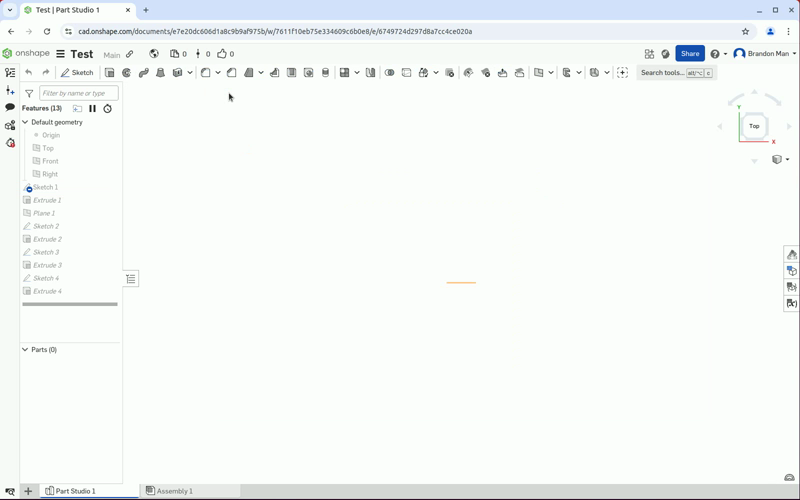
key(shift+s)
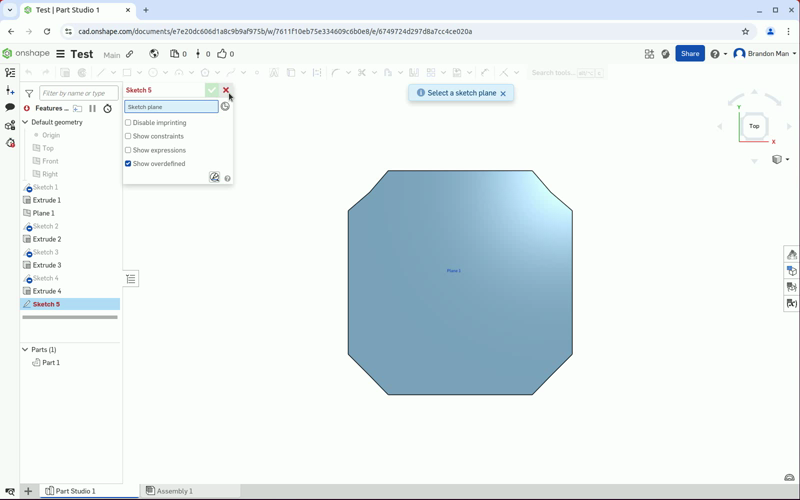
mouse_move(73, 215)
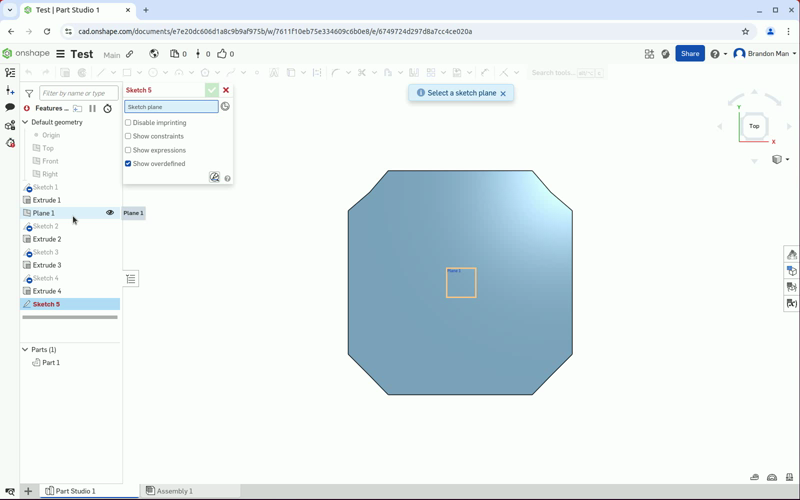
click(73, 215)
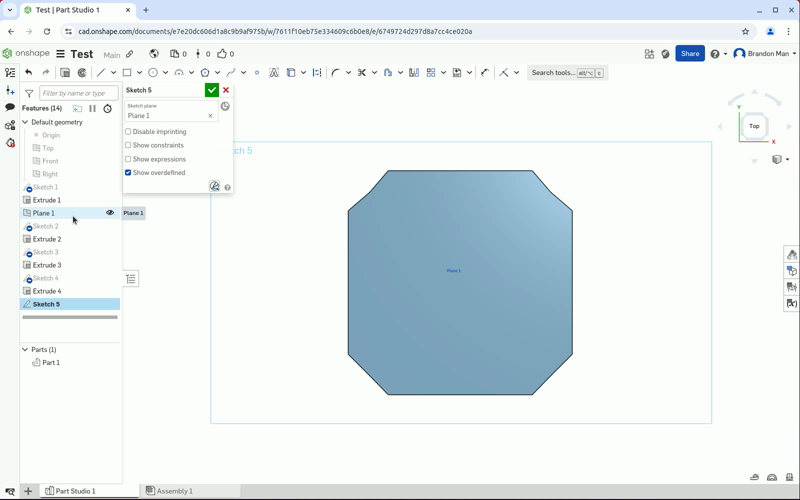
mouse_move(73, 352)
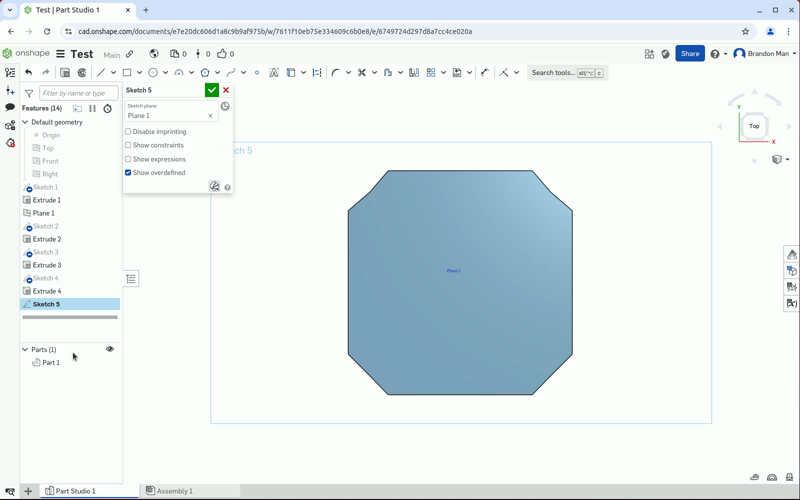
key(y)
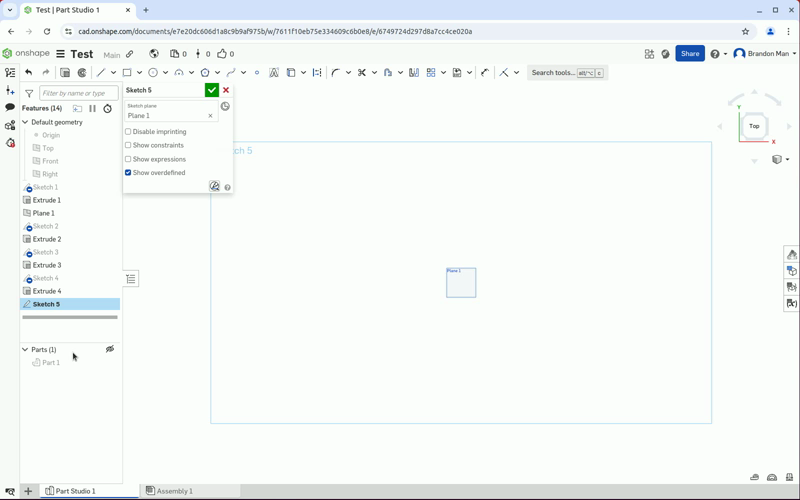
key(c)
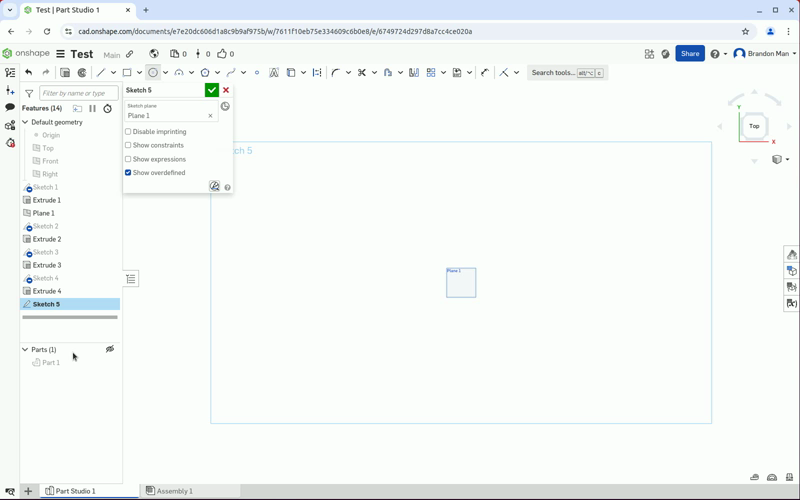
key_down(shift)
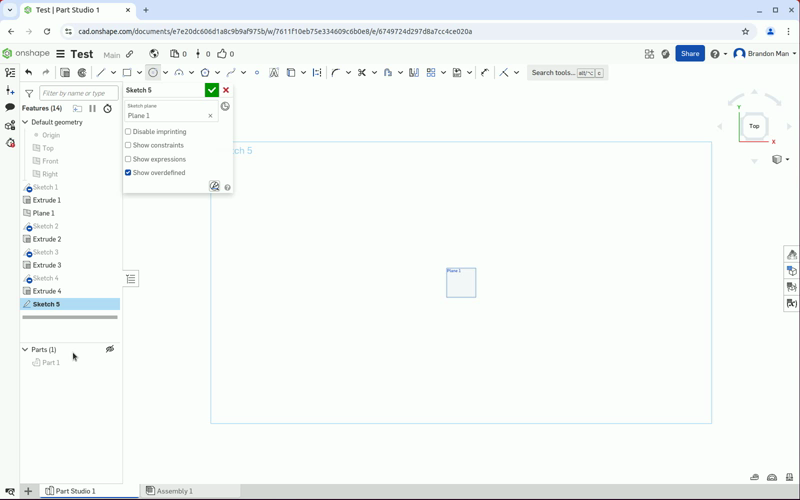
mouse_move(498, 290)
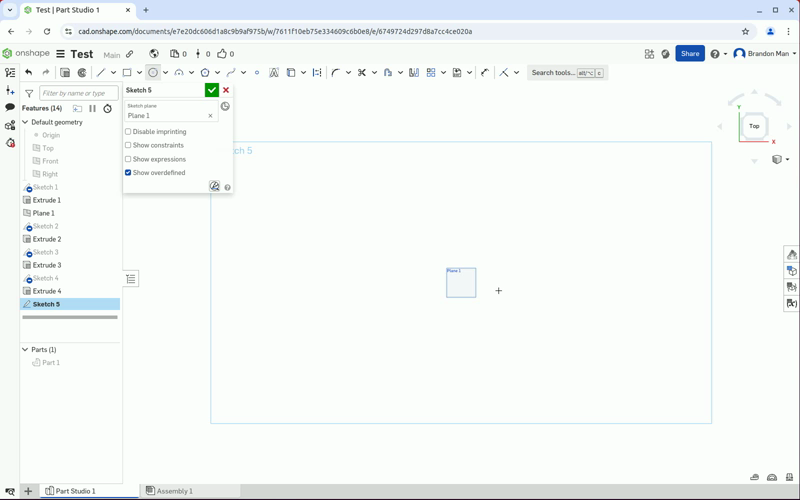
click(498, 290)
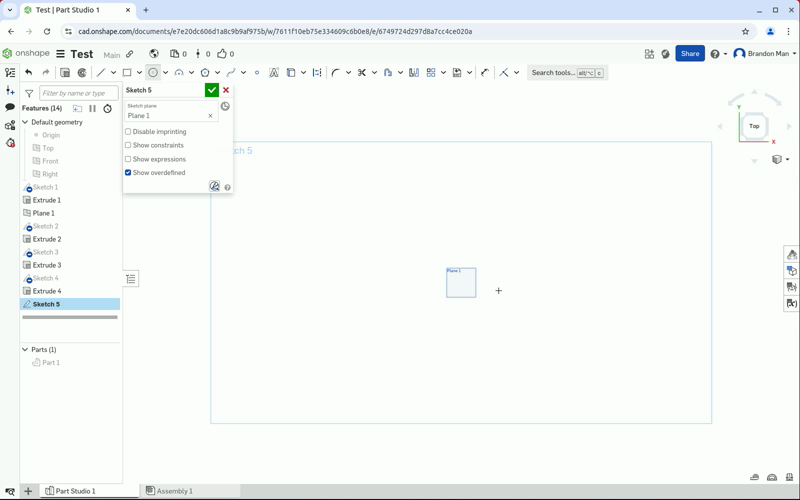
key_up(shift)
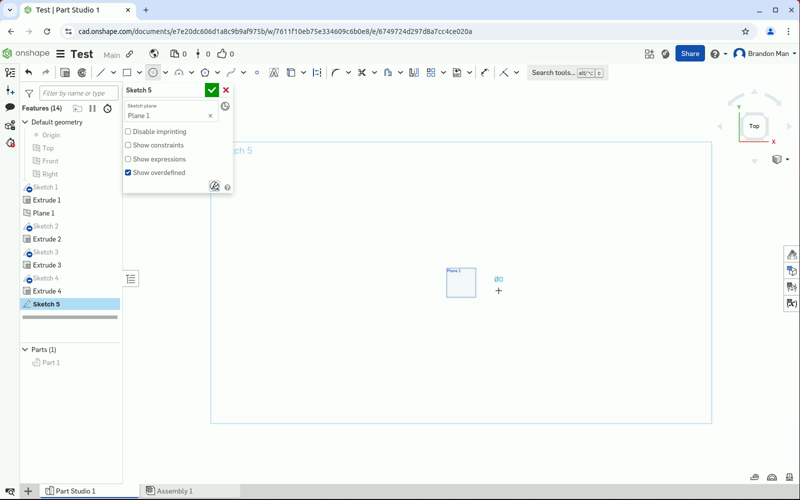
mouse_move(501, 290)
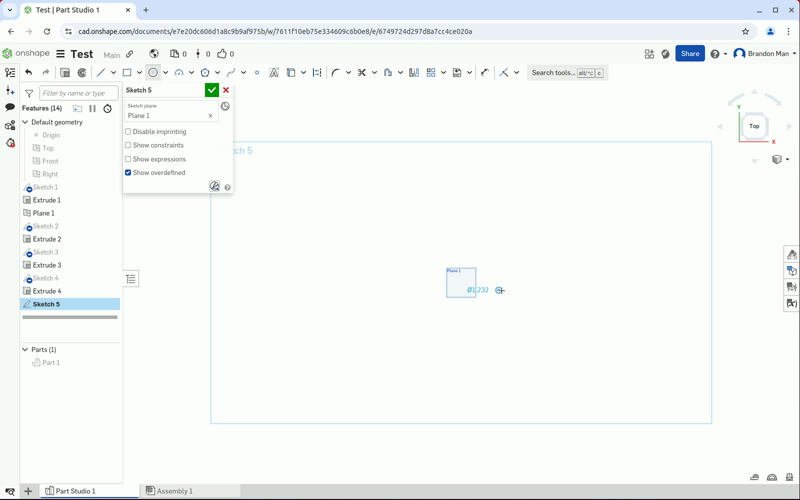
click(501, 290)
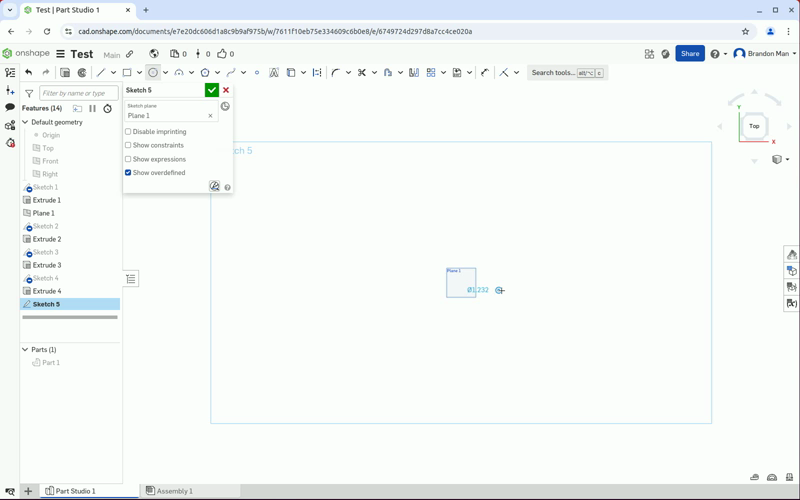
key(esc)
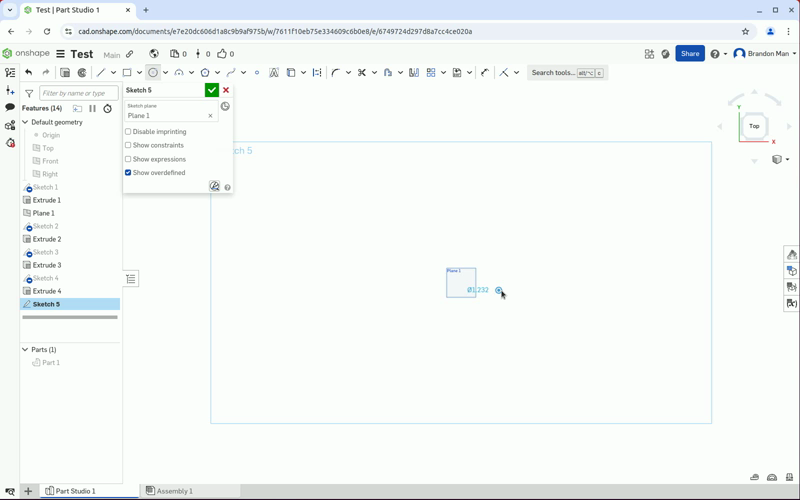
mouse_move(498, 292)
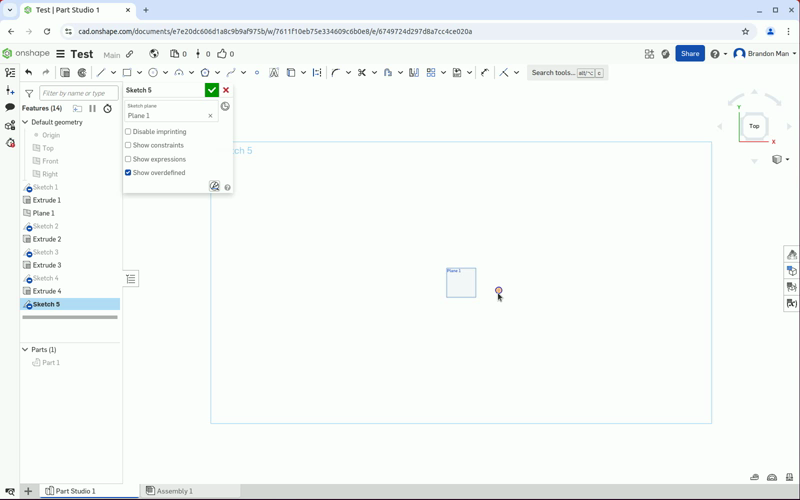
scroll(6)
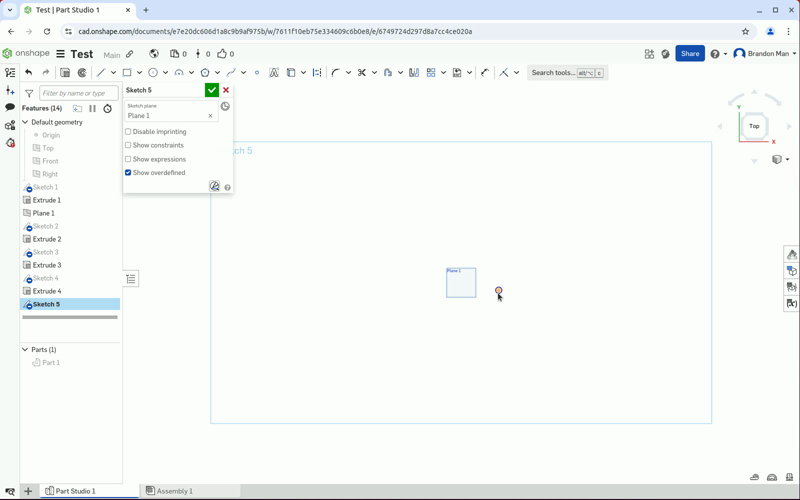
scroll(6)
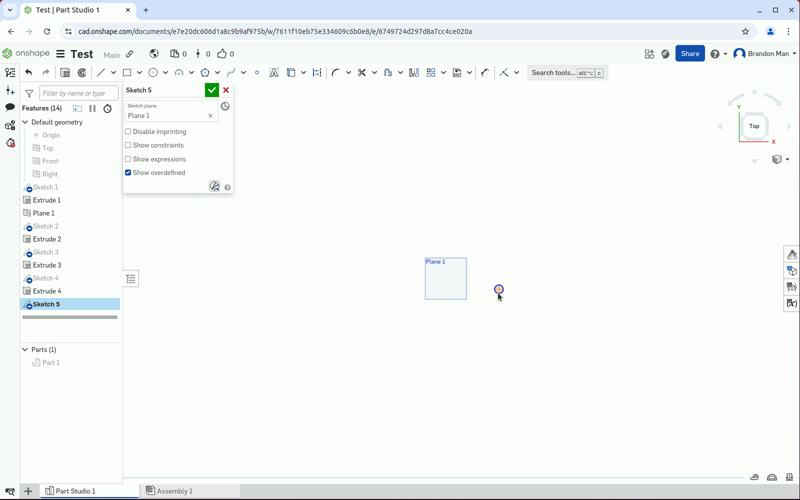
scroll(6)
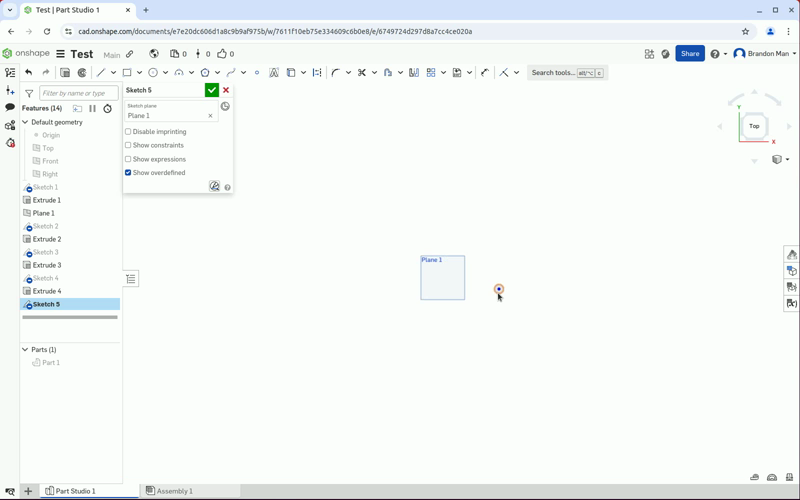
scroll(6)
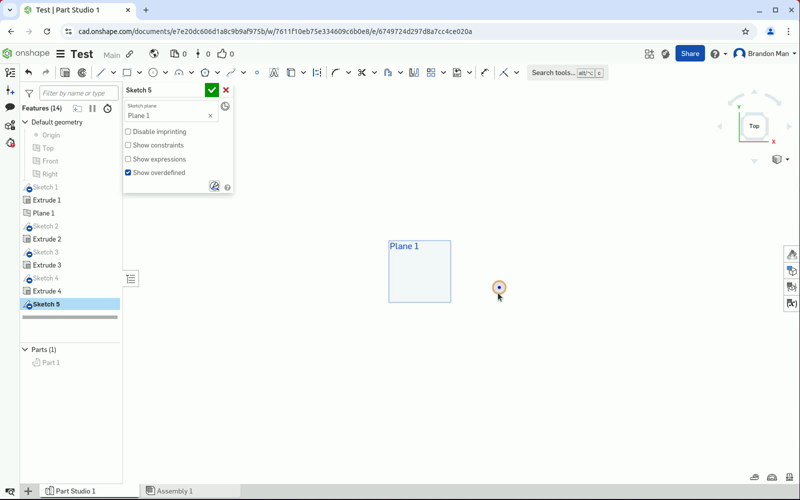
scroll(6)
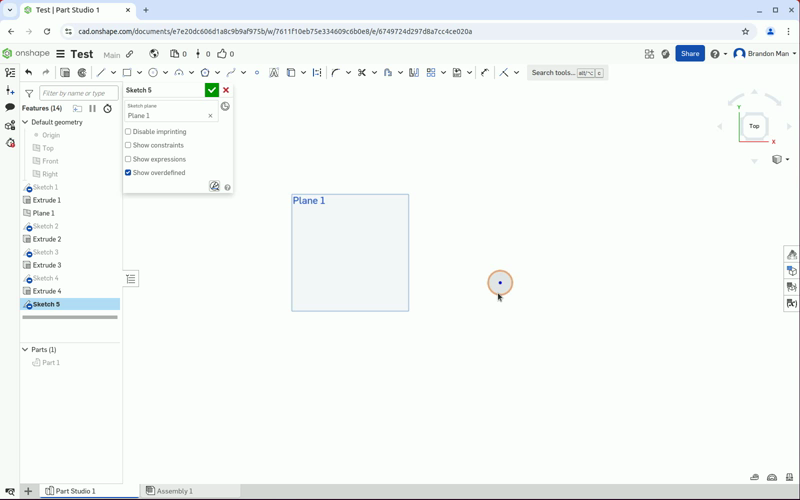
scroll(6)
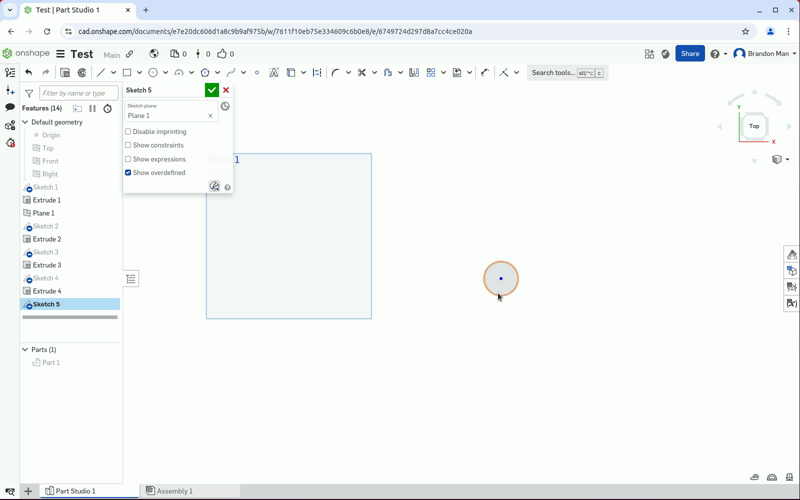
scroll(6)
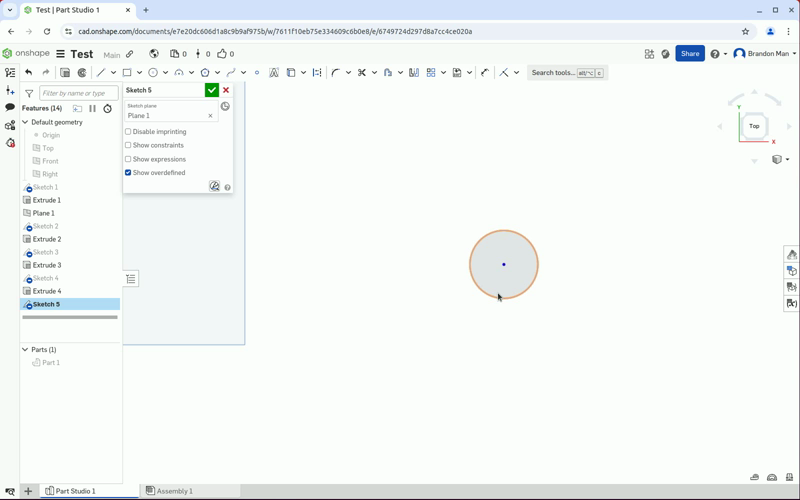
click(498, 292)
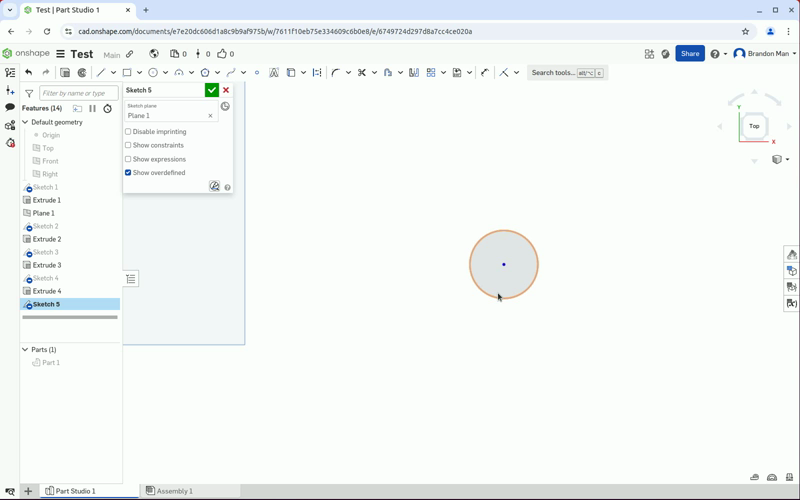
scroll(-6)
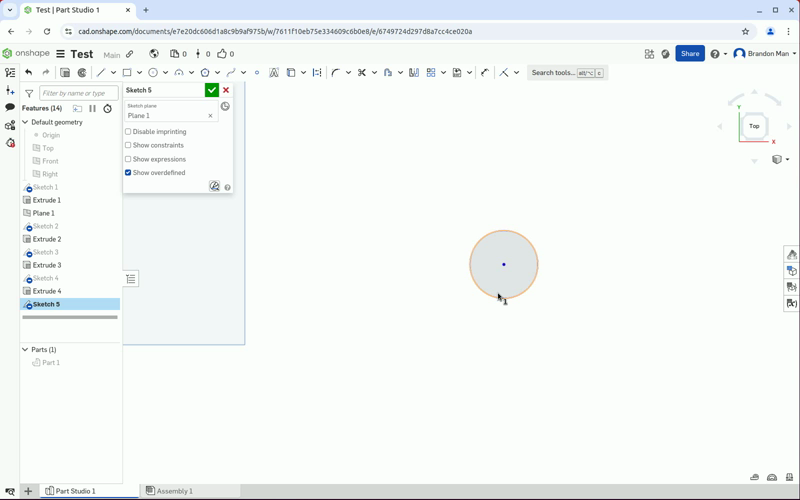
scroll(-6)
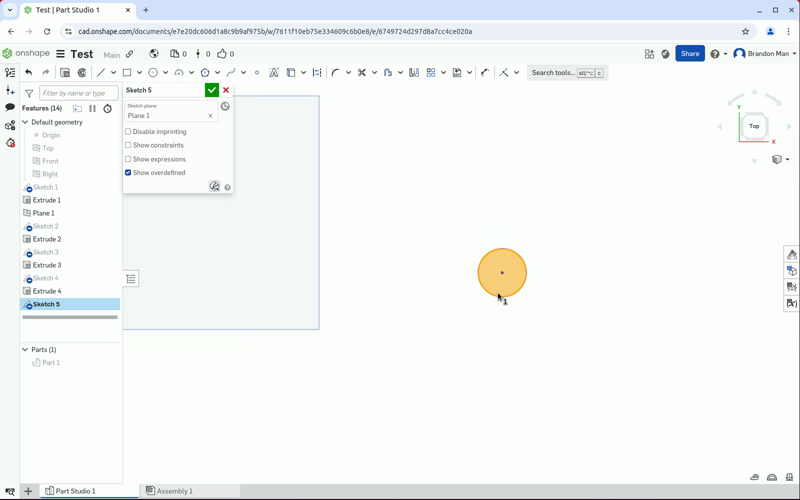
scroll(-6)
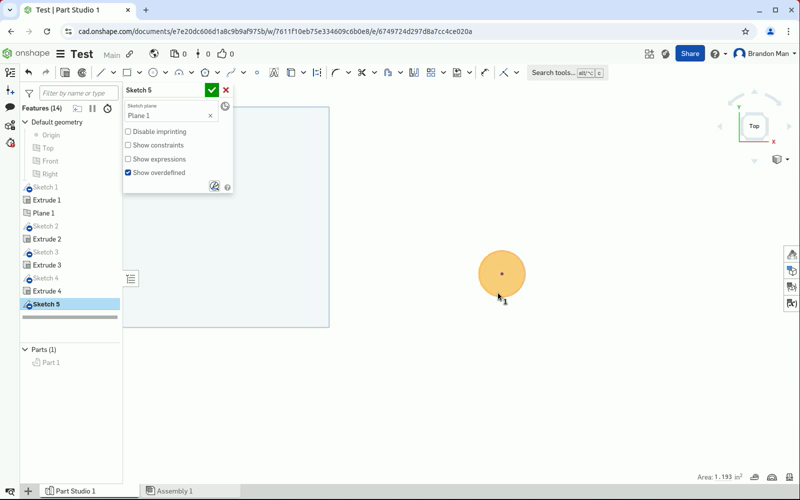
scroll(-6)
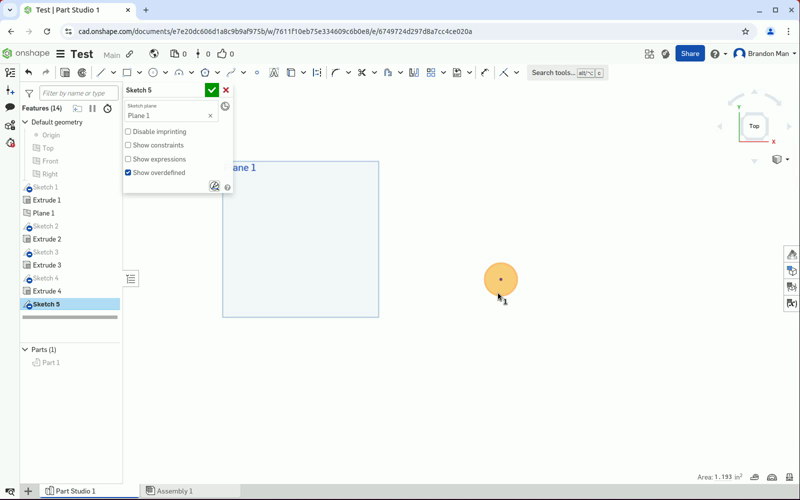
scroll(-6)
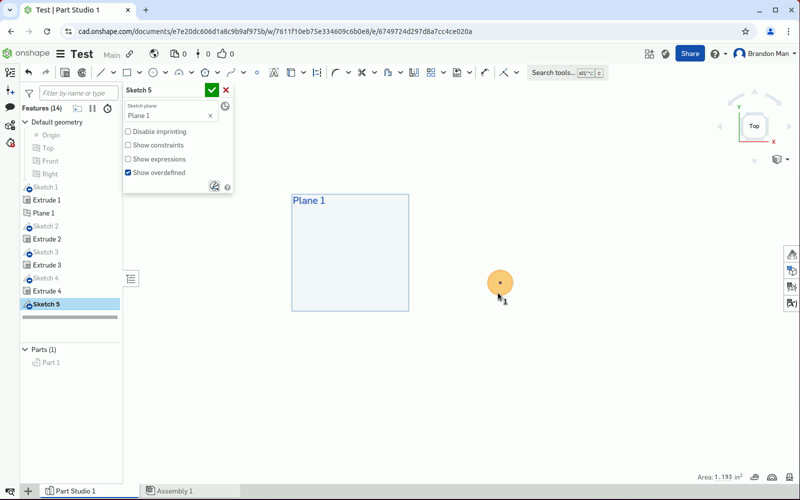
scroll(-6)
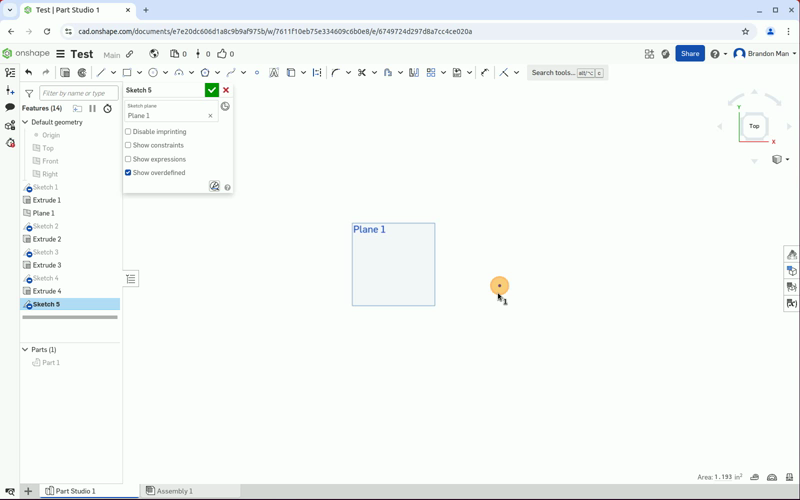
scroll(-6)
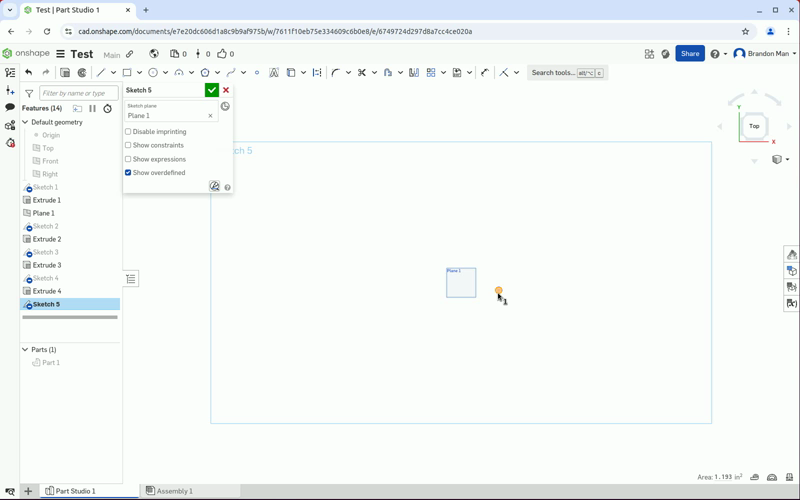
mouse_move(73, 352)
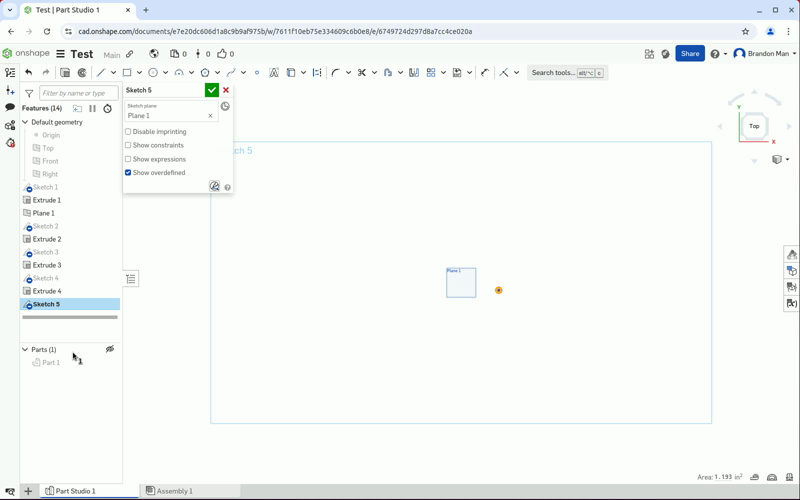
key(shift+y)
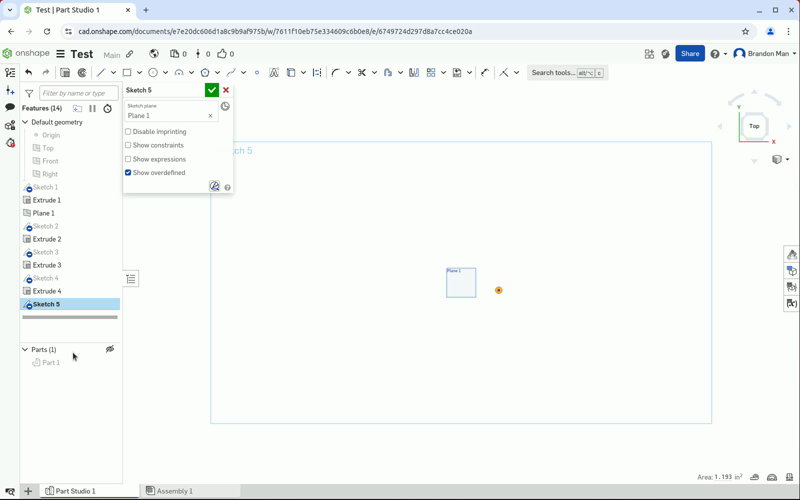
key(shift+e)
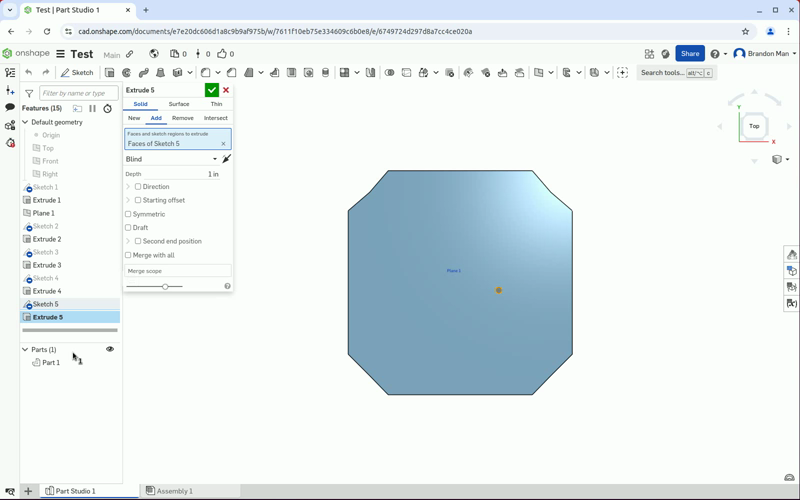
mouse_move(143, 106)
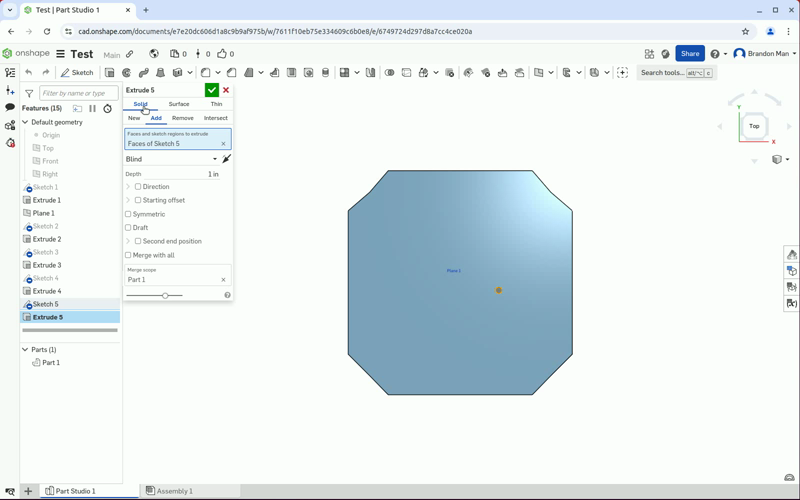
click(143, 106)
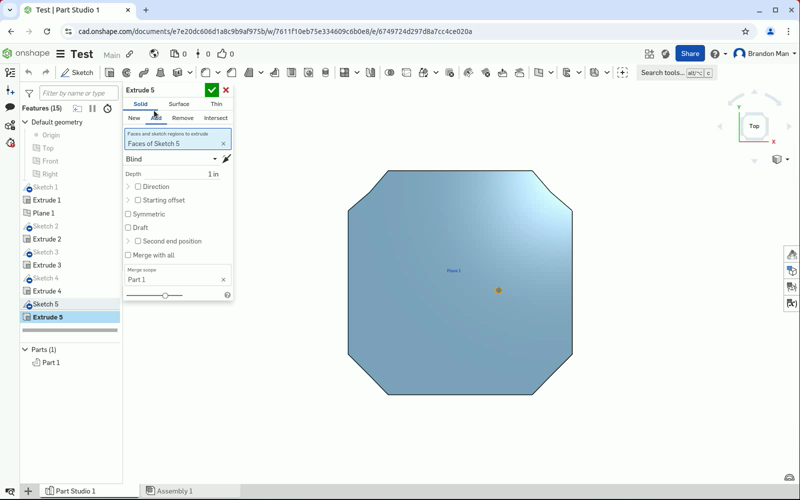
mouse_move(186, 120)
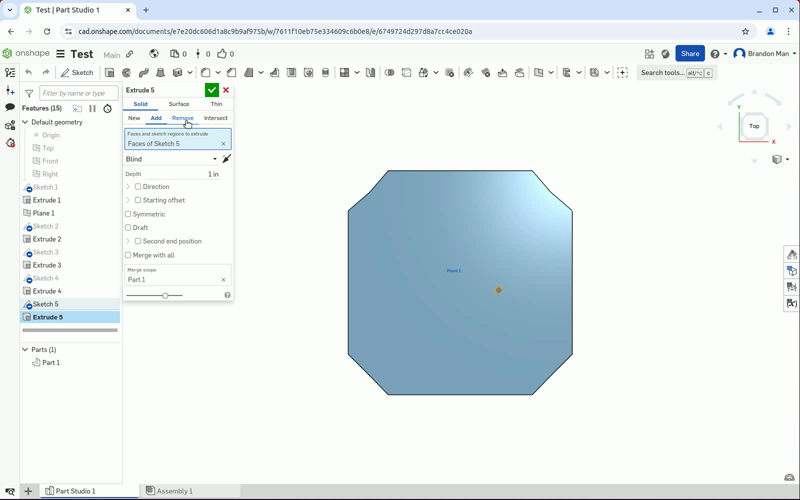
click(186, 120)
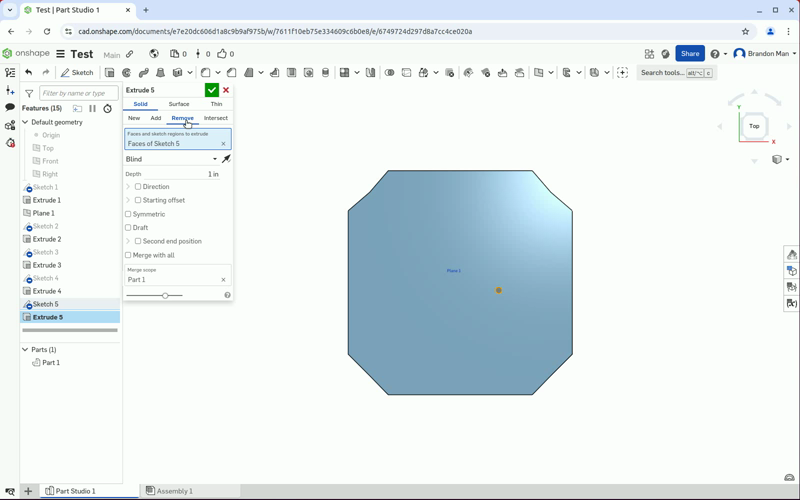
key(tab, 4)
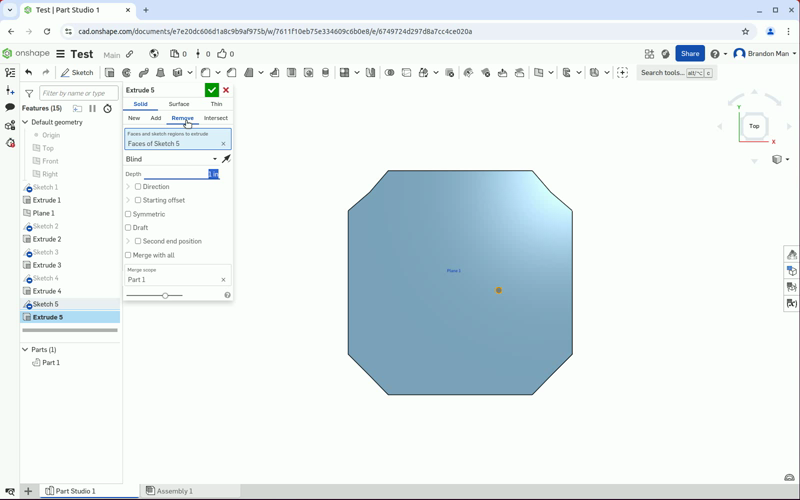
text(3.611)
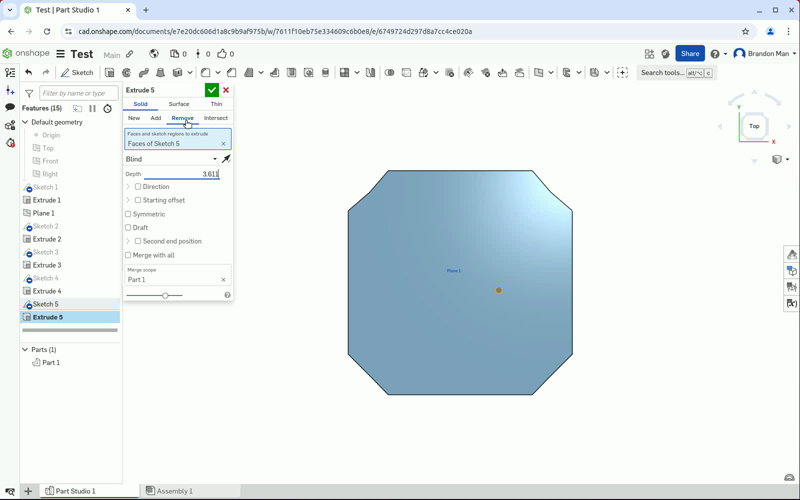
key(tab, 6)
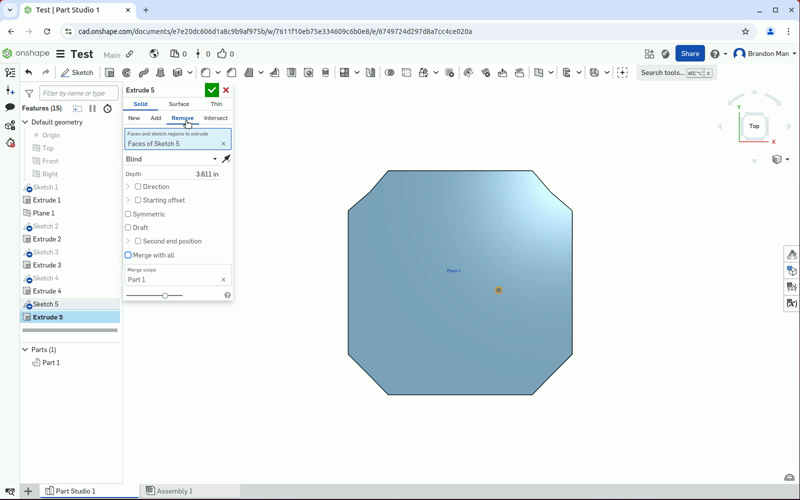
key(space)
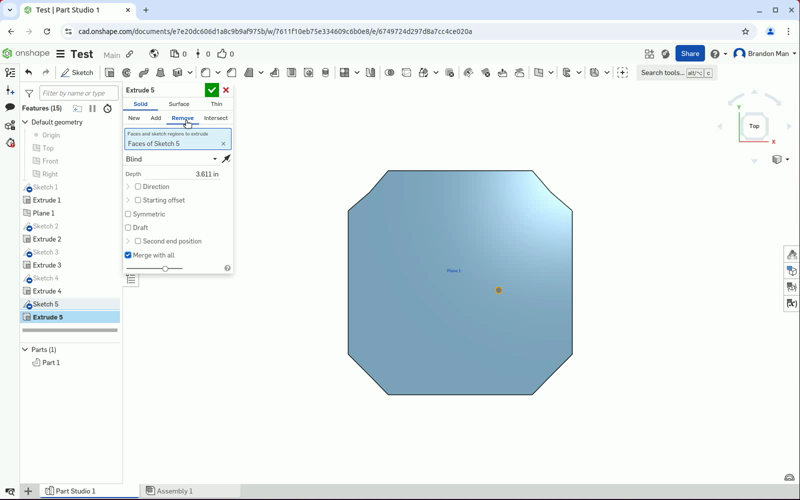
key(enter)
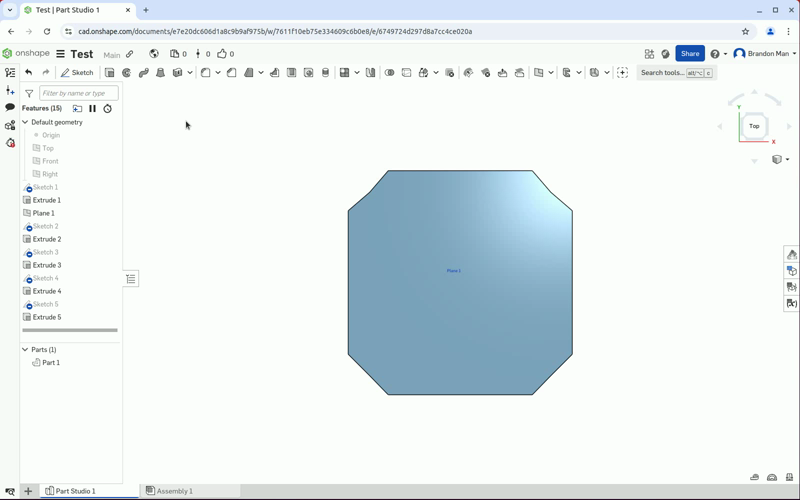
key(shift+h)
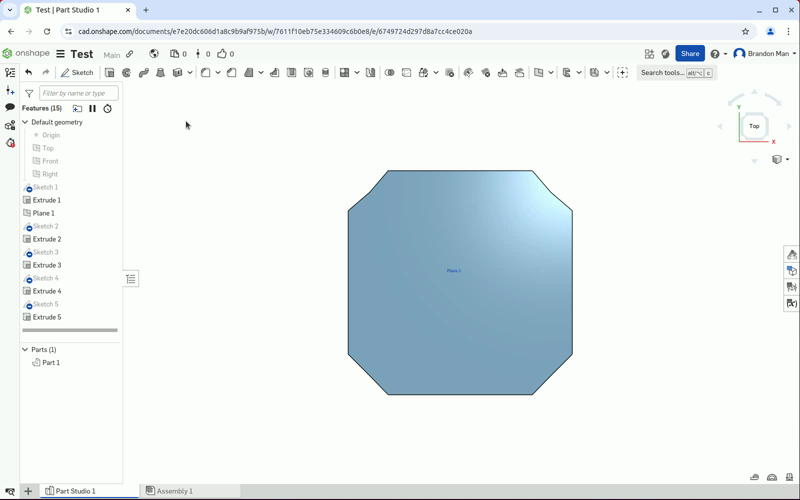
key(shift+h)
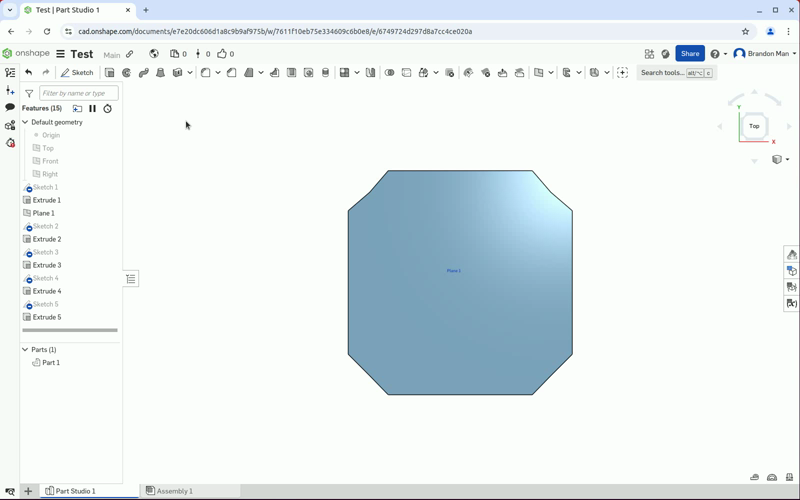
mouse_move(73, 189)
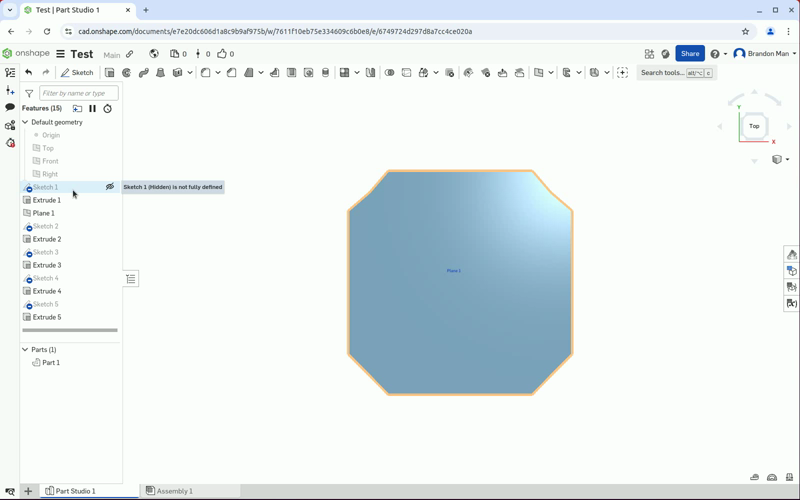
click(73, 189)
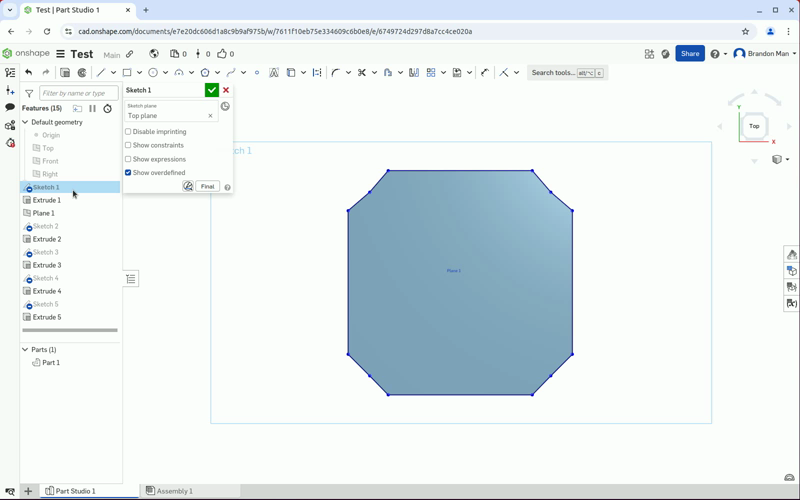
mouse_move(229, 92)
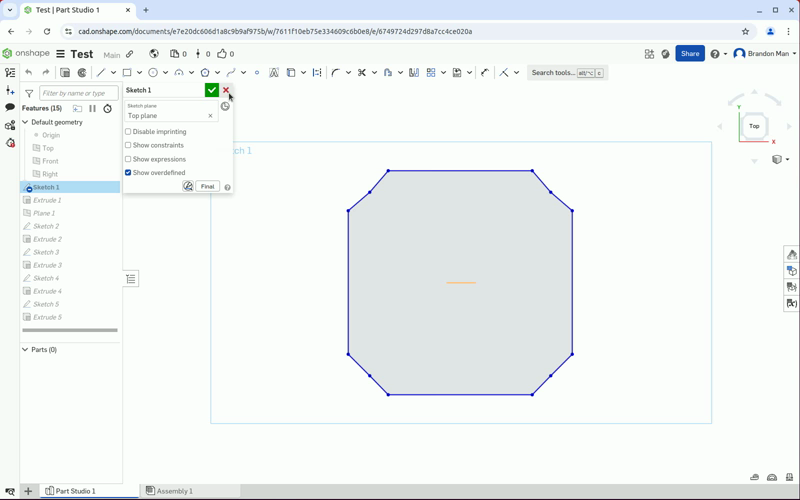
click(229, 92)
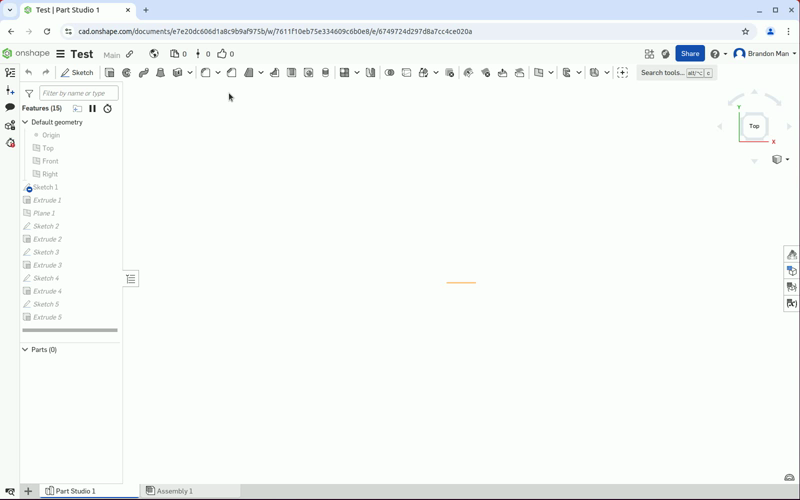
key(shift+s)
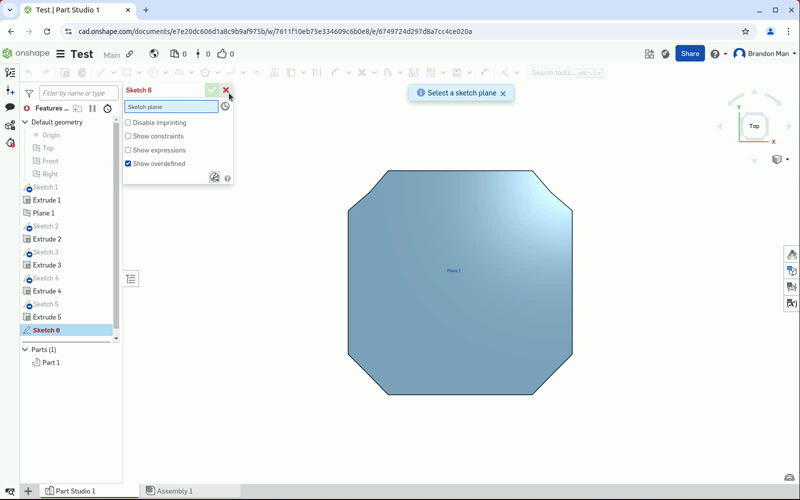
mouse_move(69, 215)
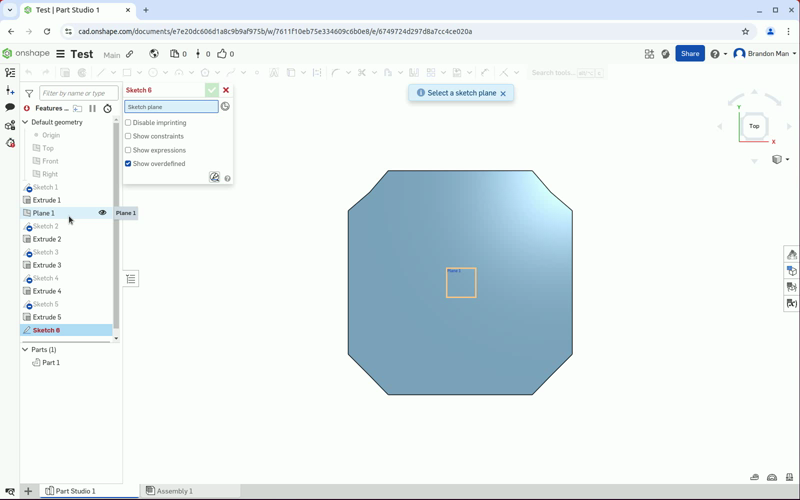
click(69, 215)
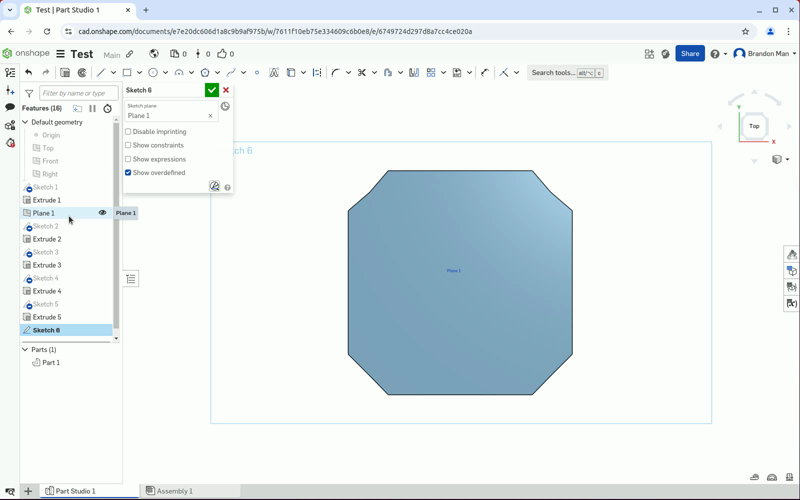
mouse_move(73, 352)
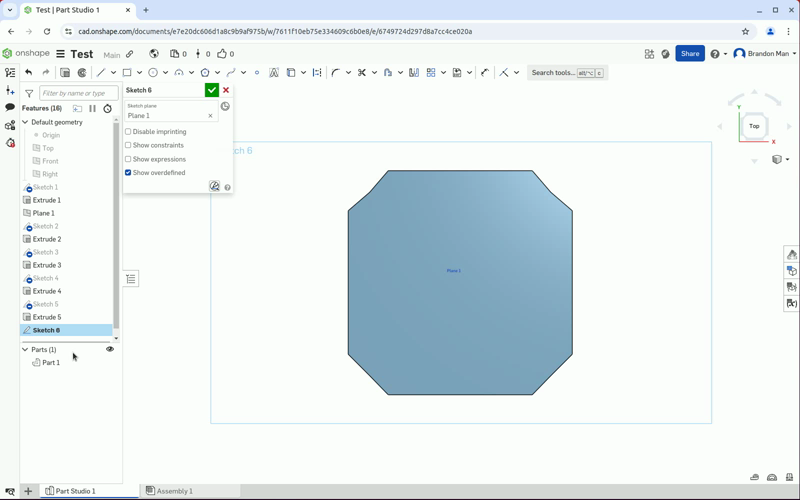
key(y)
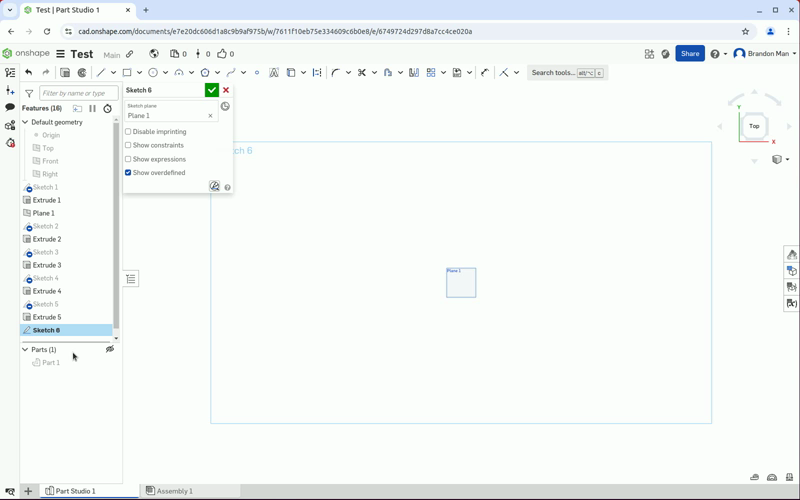
key(c)
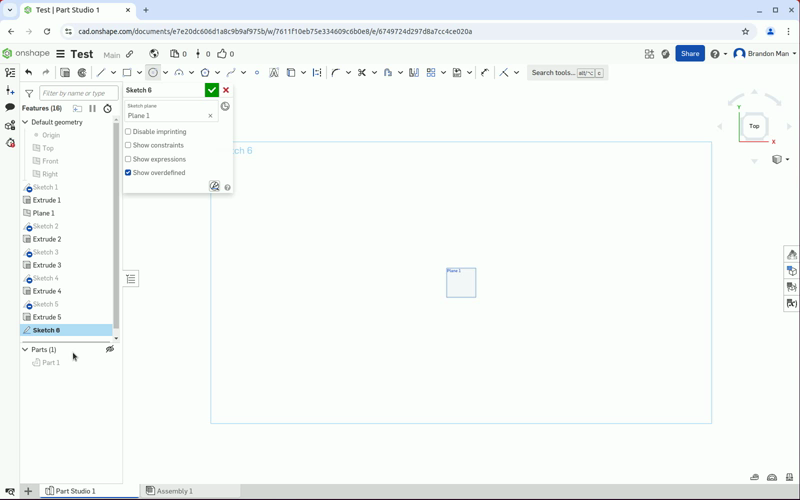
key_down(shift)
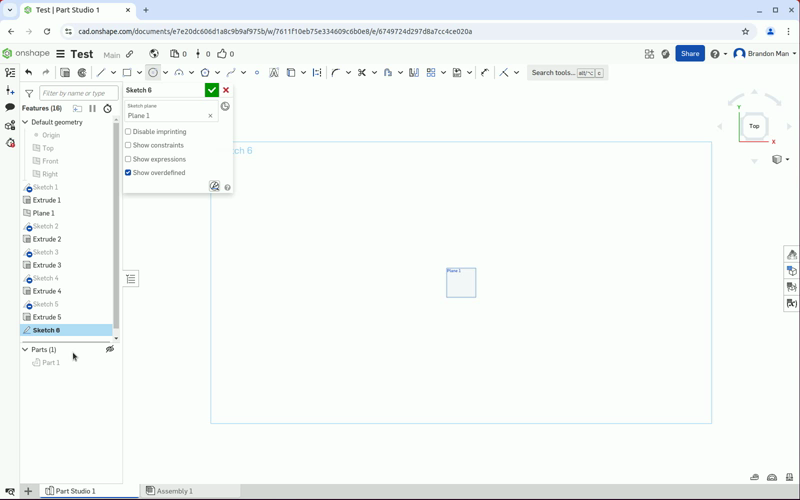
mouse_move(498, 275)
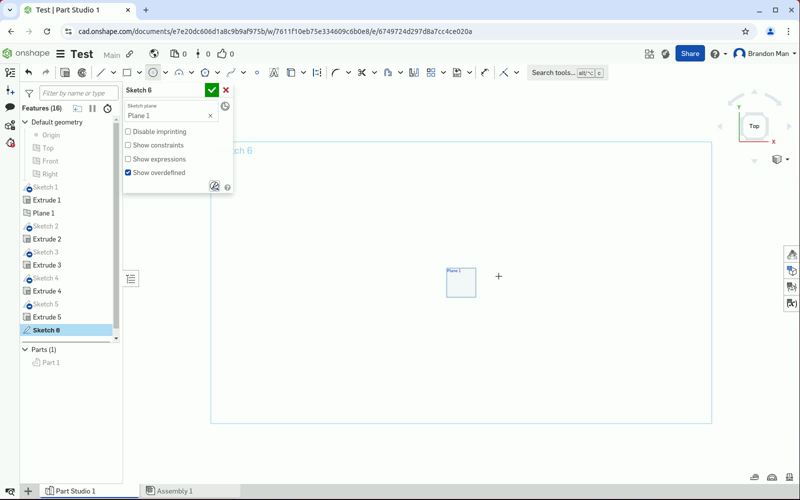
click(498, 275)
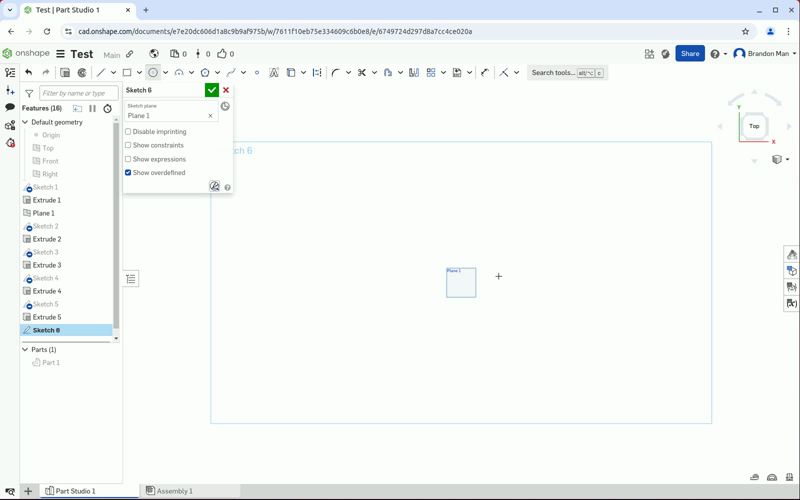
key_up(shift)
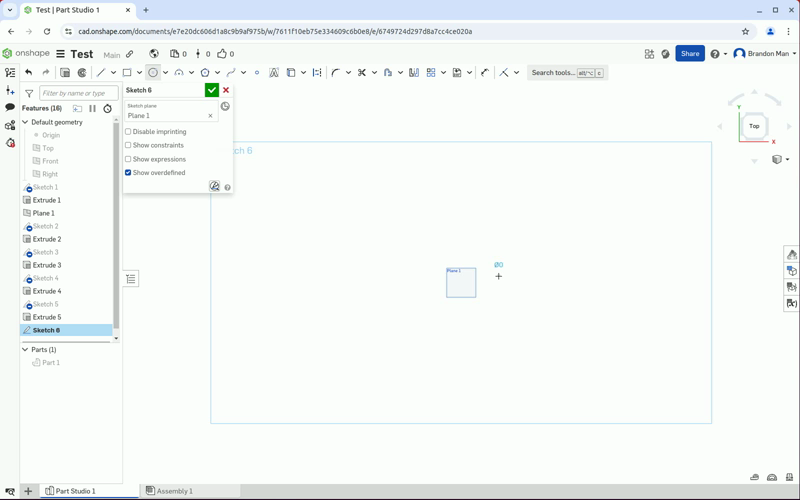
mouse_move(501, 275)
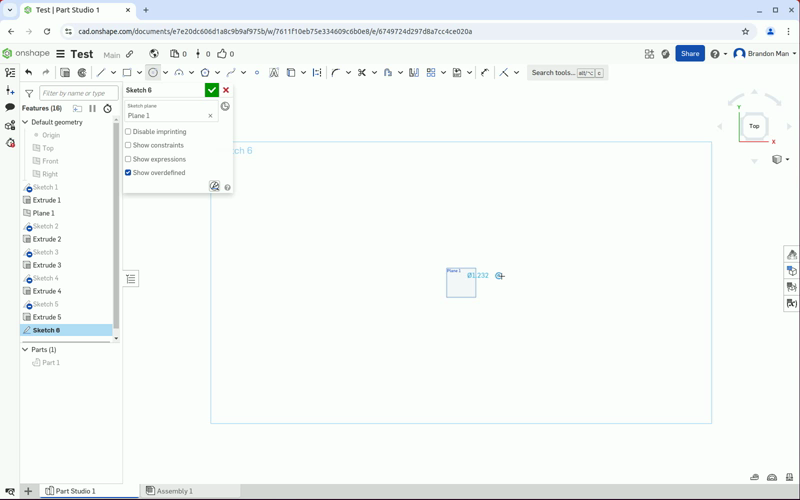
click(501, 275)
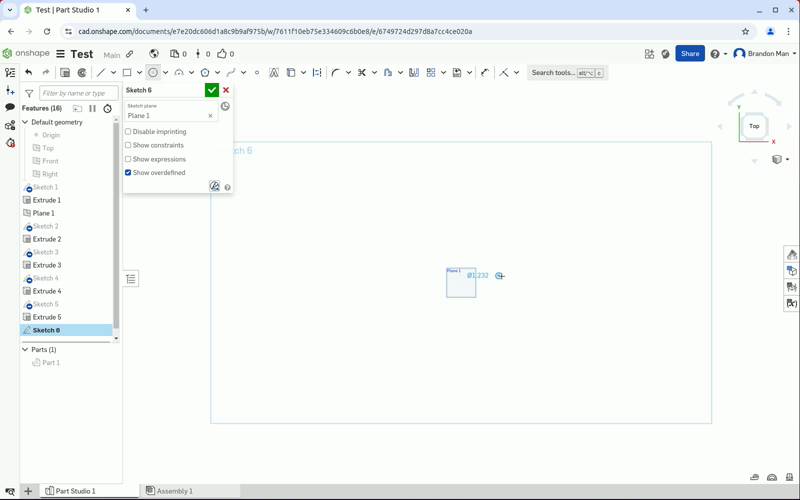
key(esc)
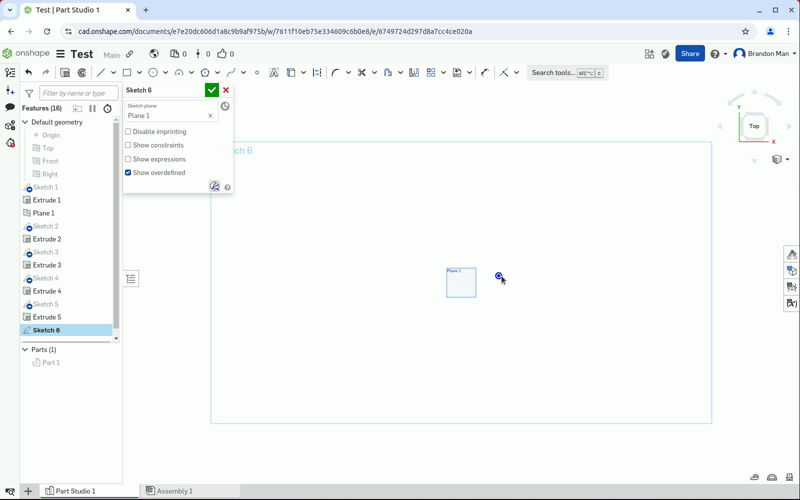
mouse_move(500, 274)
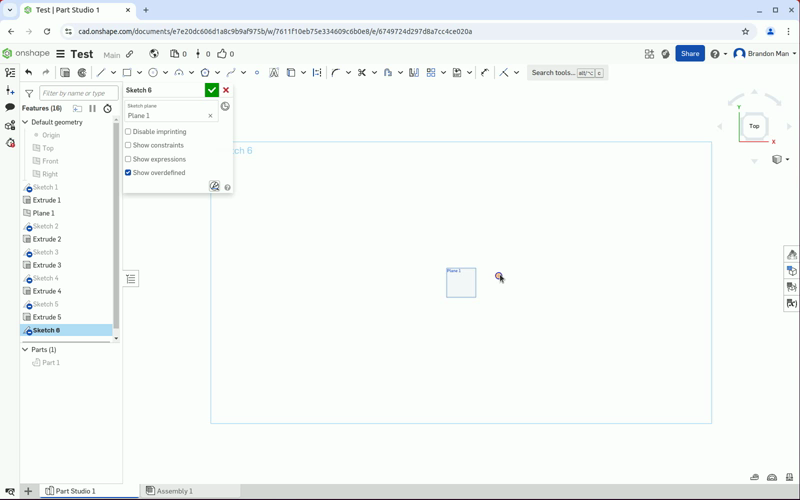
scroll(6)
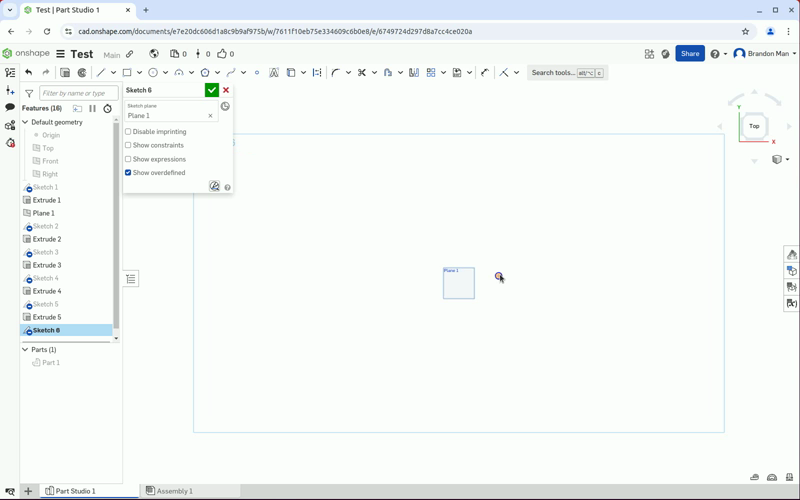
scroll(6)
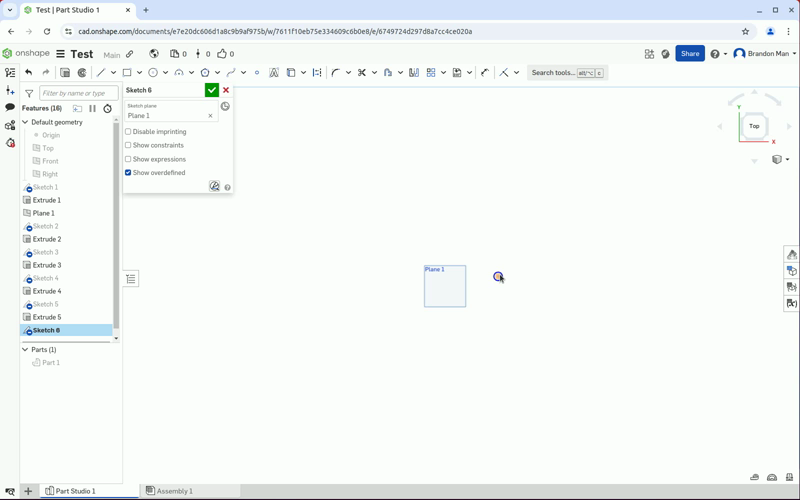
scroll(6)
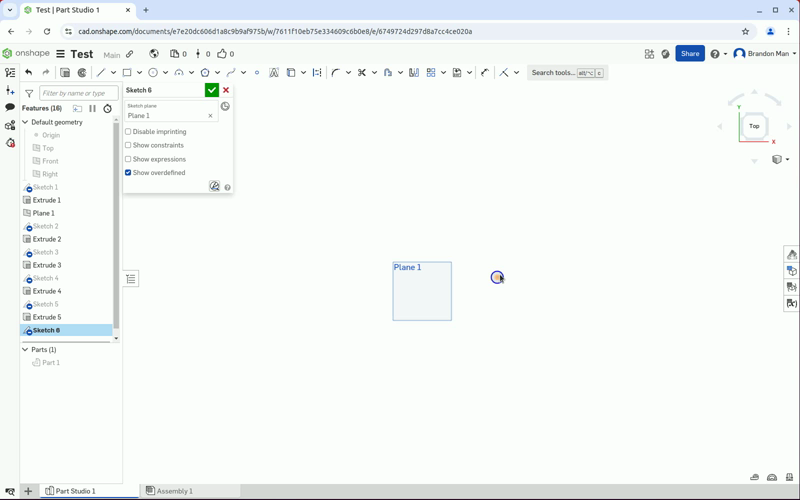
scroll(6)
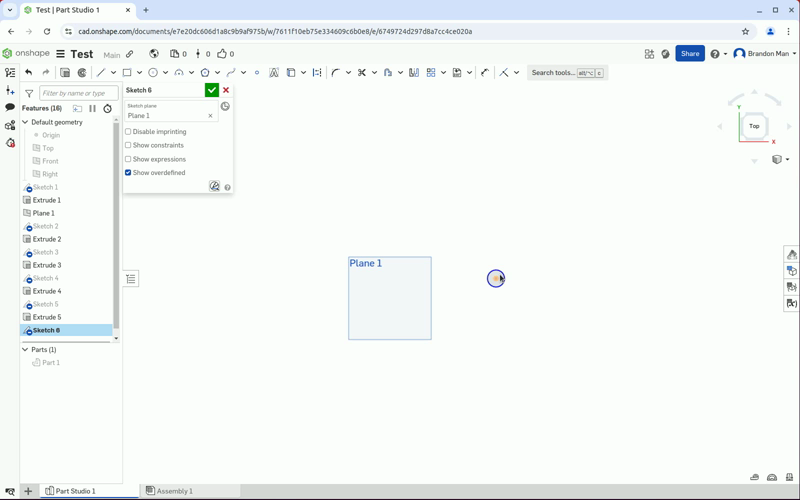
scroll(6)
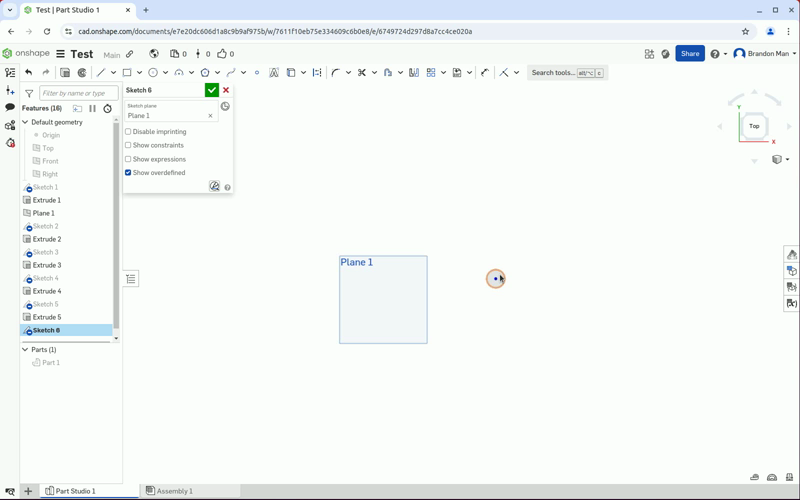
scroll(6)
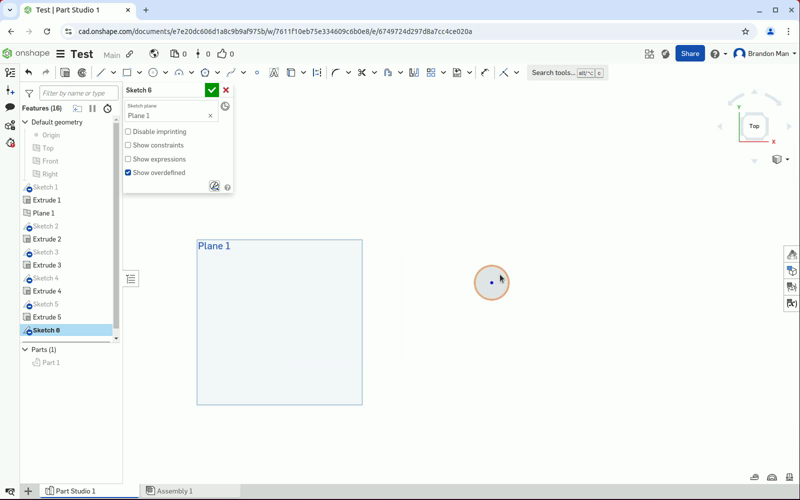
scroll(6)
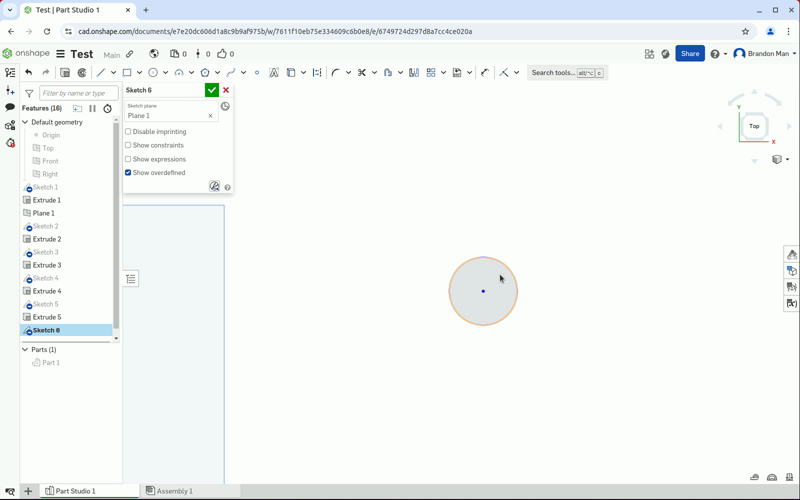
click(500, 274)
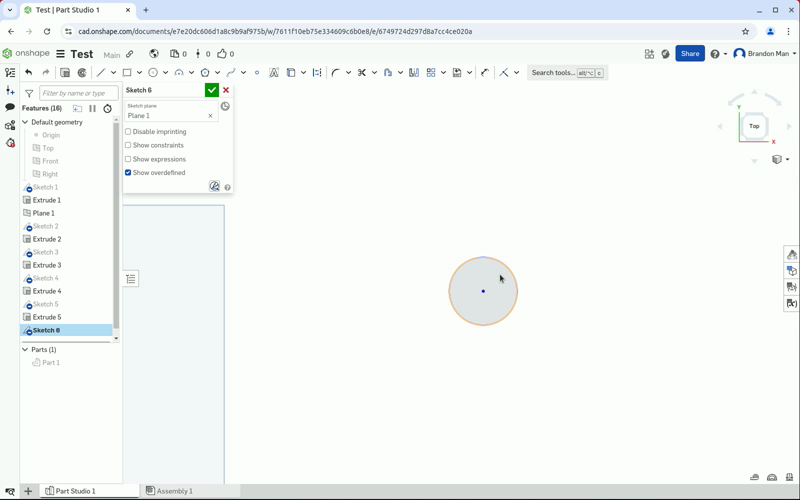
scroll(-6)
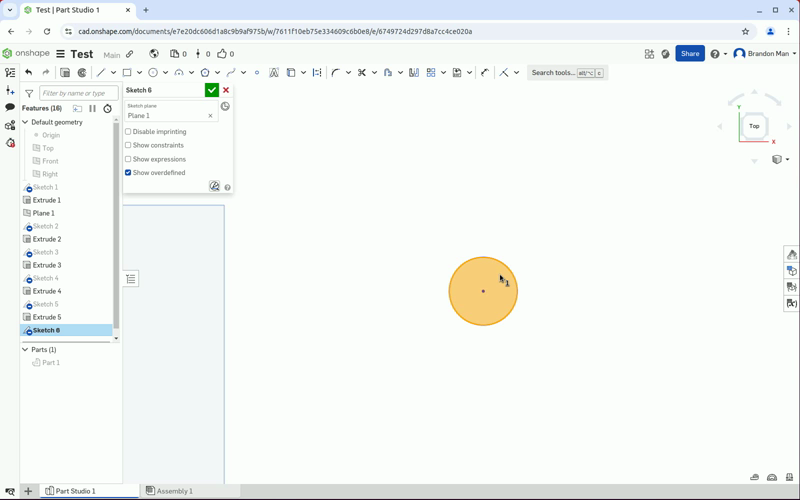
scroll(-6)
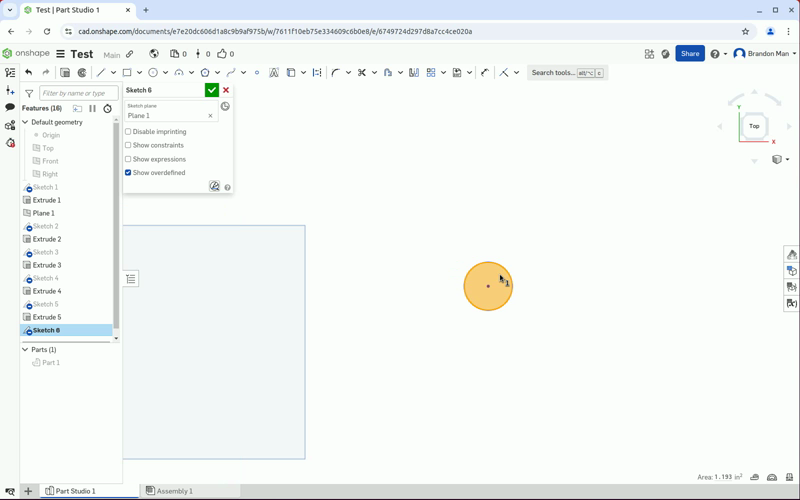
scroll(-6)
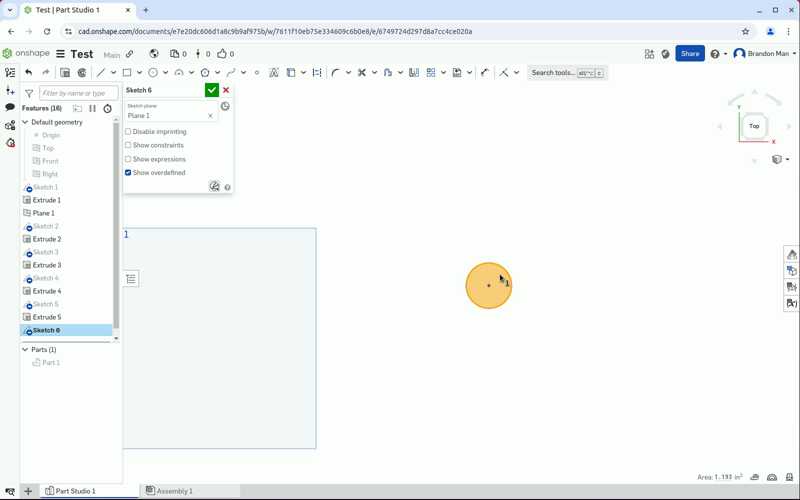
scroll(-6)
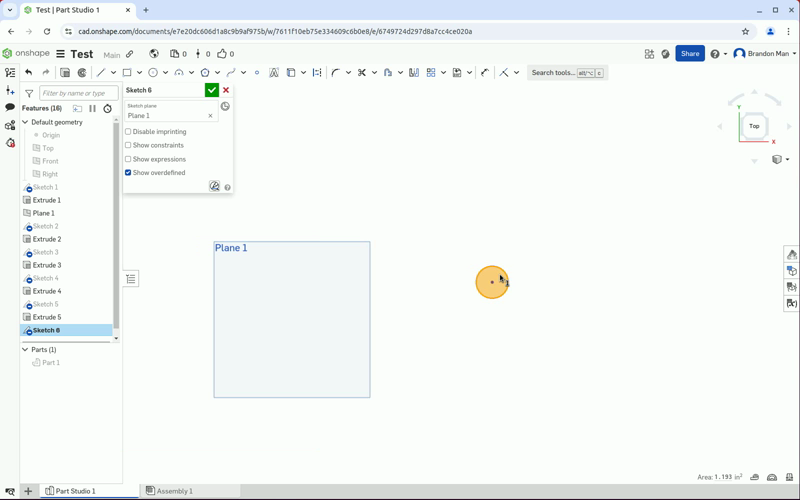
scroll(-6)
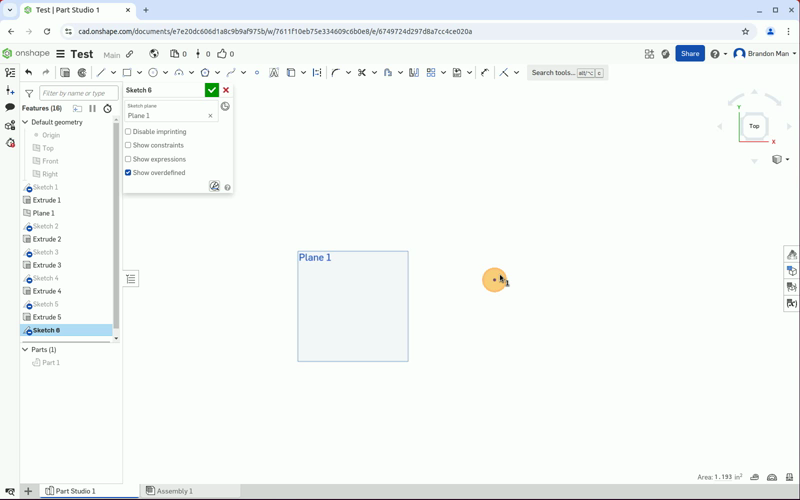
scroll(-6)
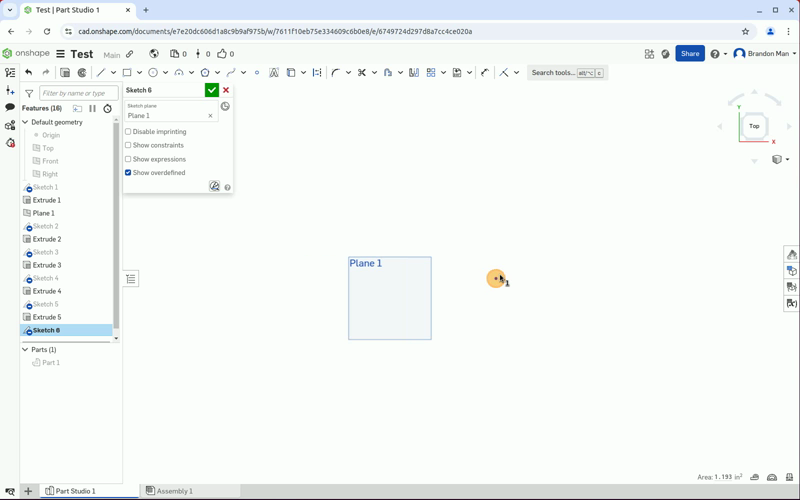
scroll(-6)
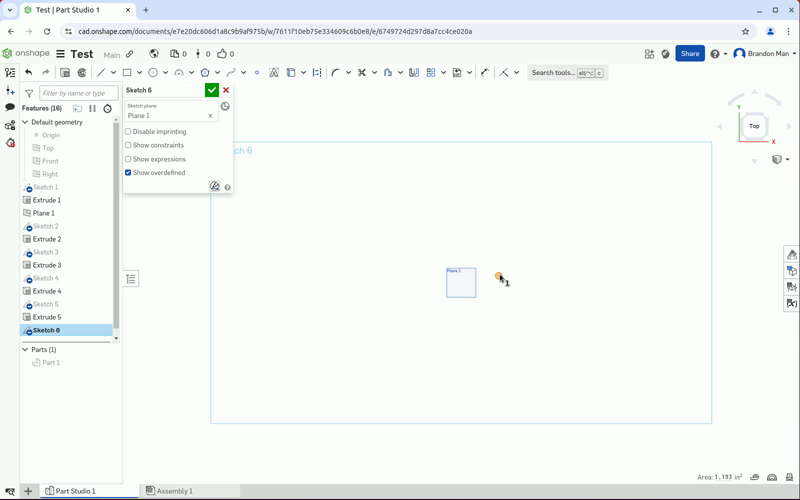
mouse_move(73, 352)
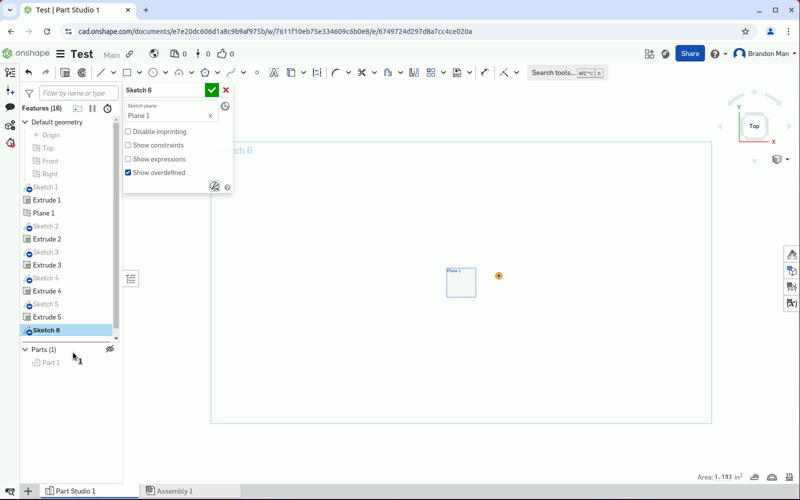
key(shift+y)
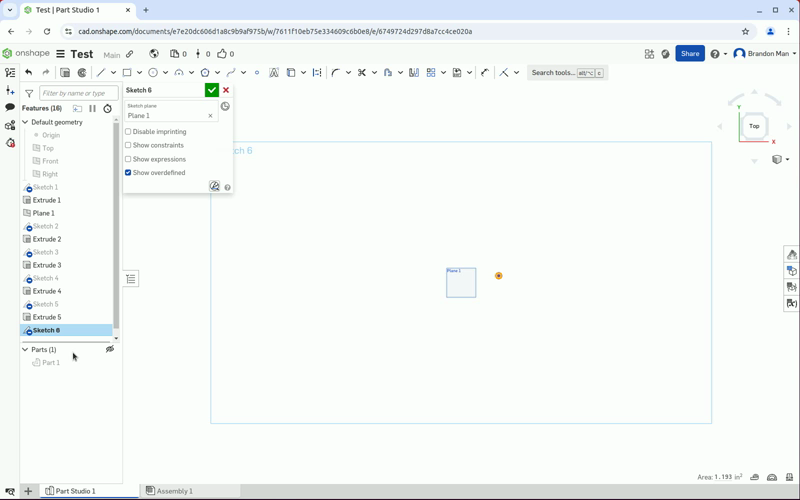
key(shift+e)
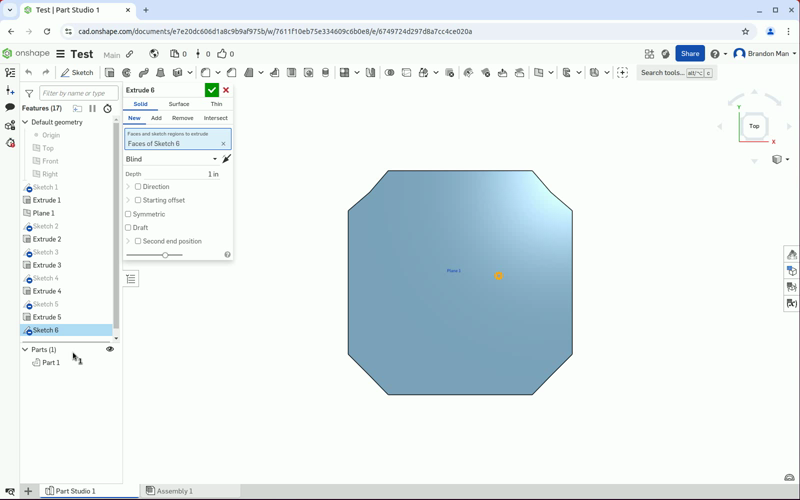
mouse_move(143, 106)
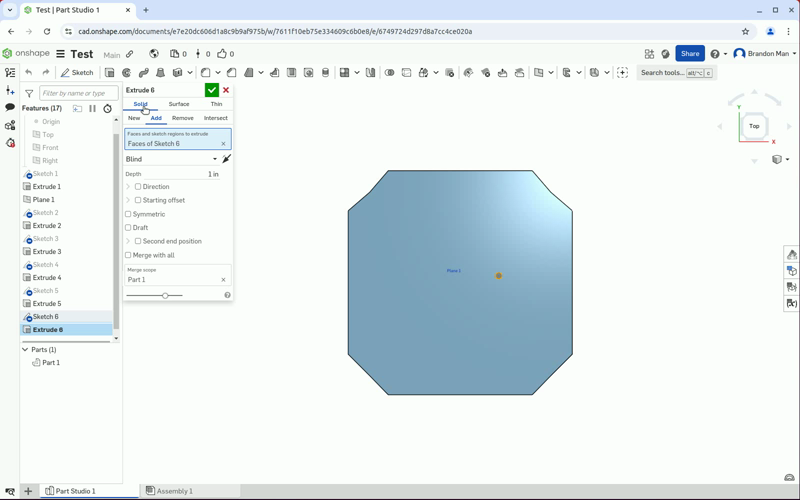
click(143, 106)
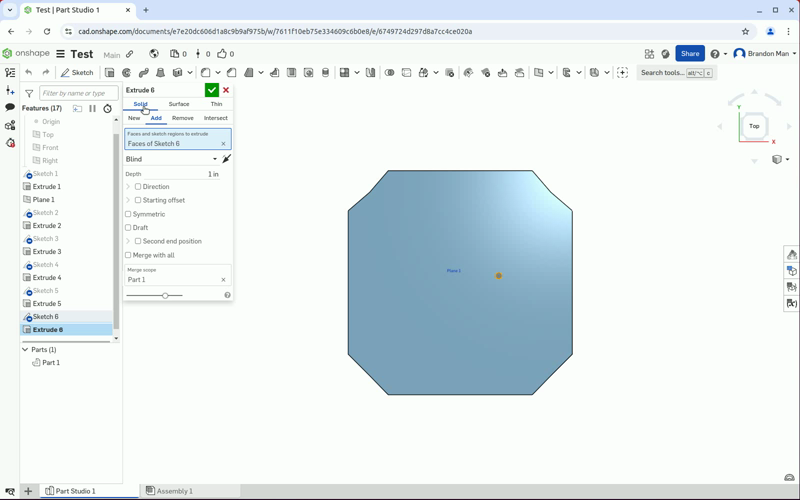
mouse_move(186, 120)
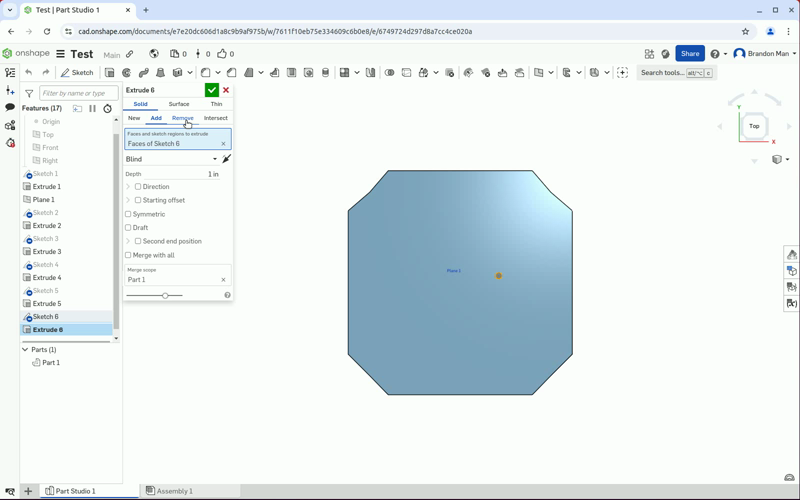
click(186, 120)
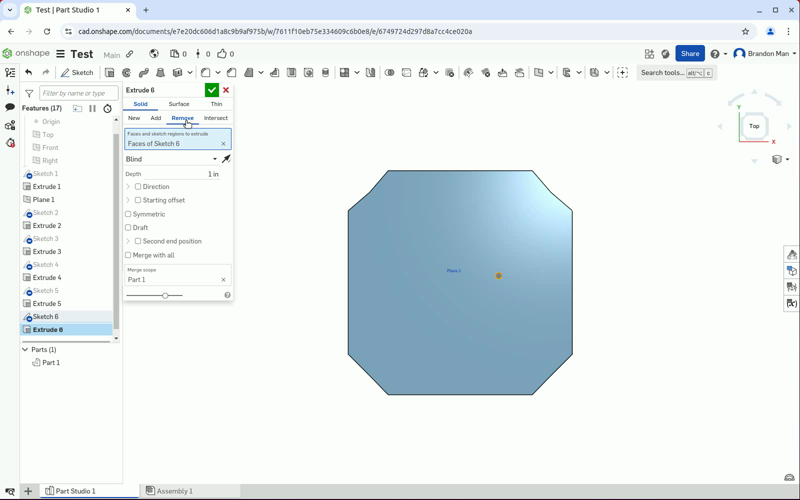
key(tab, 4)
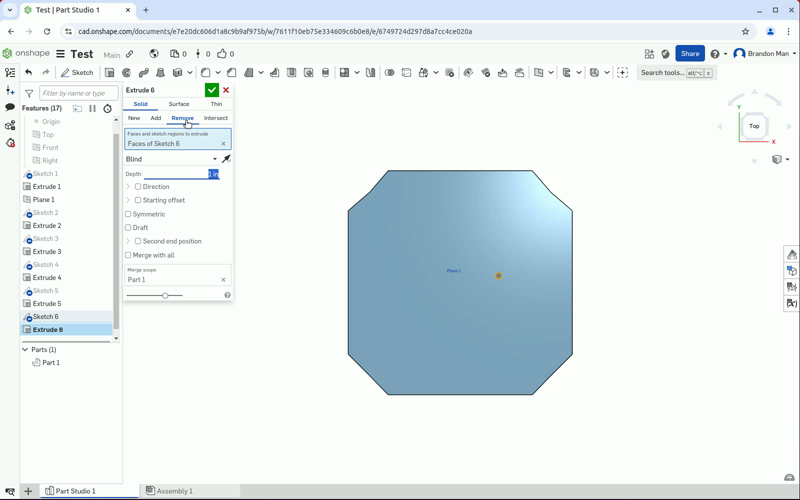
text(3.611)
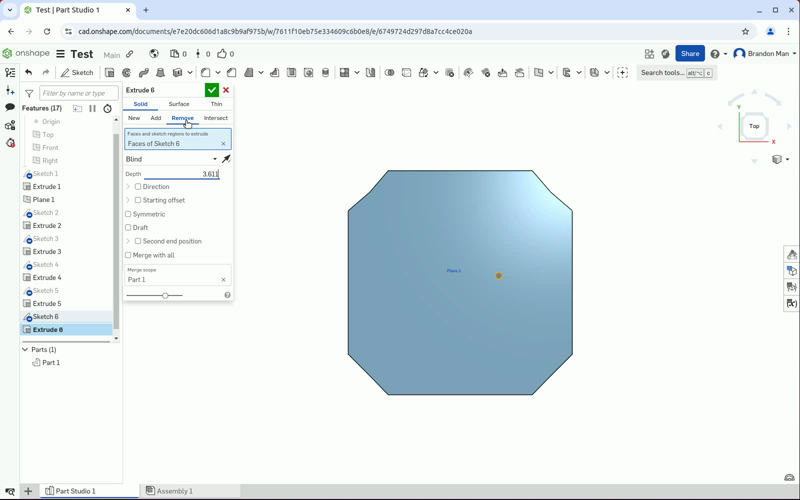
key(tab, 6)
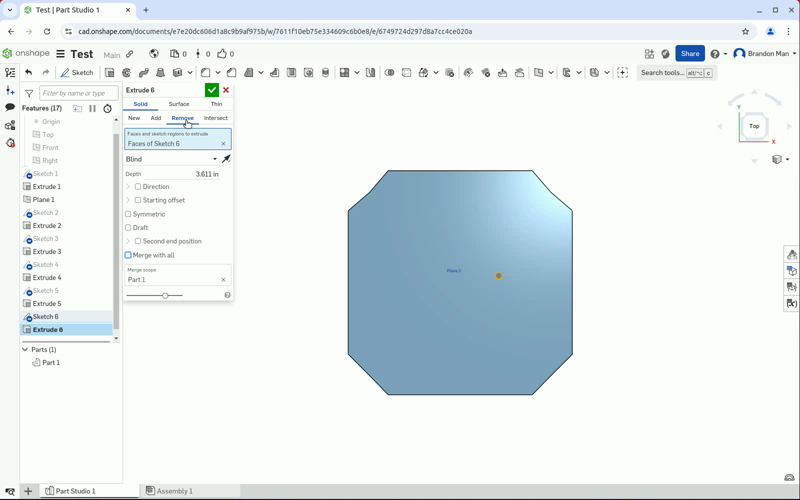
key(space)
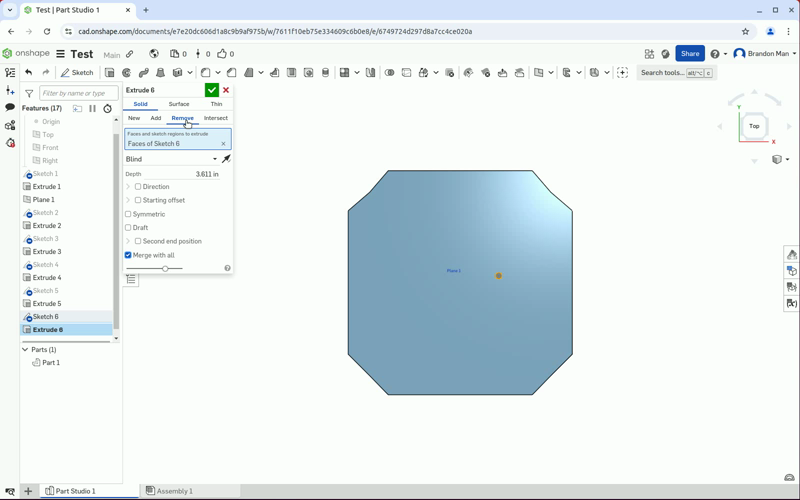
key(enter)
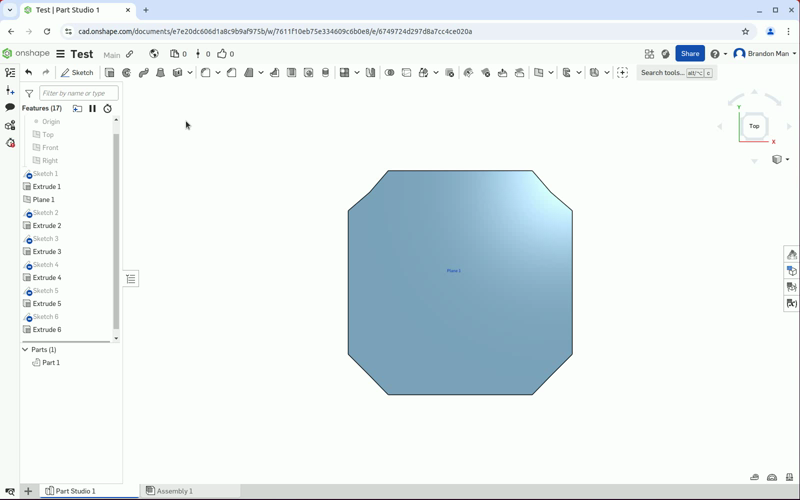
key(shift+h)
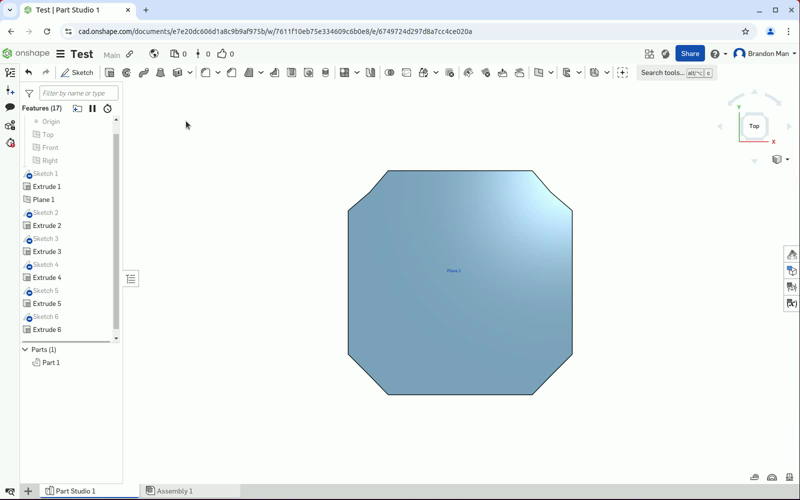
key(shift+h)
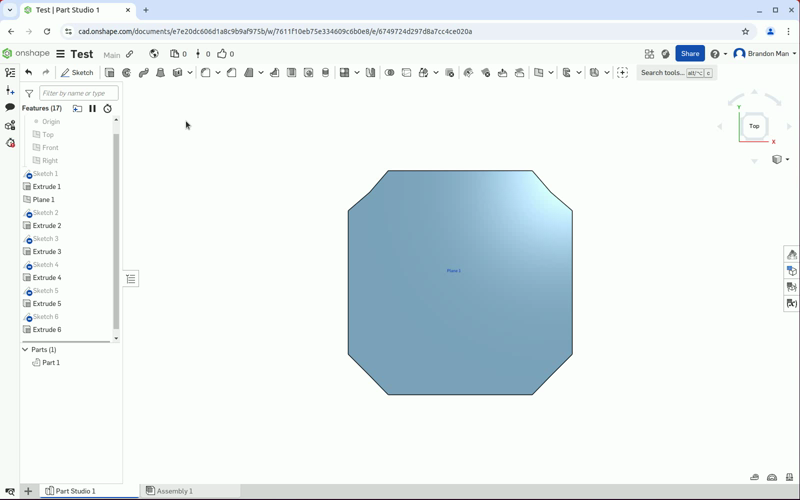
mouse_move(69, 176)
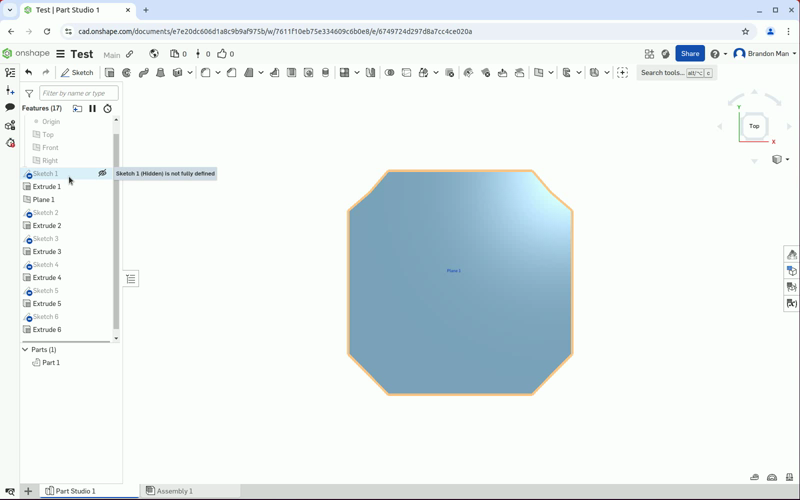
click(69, 176)
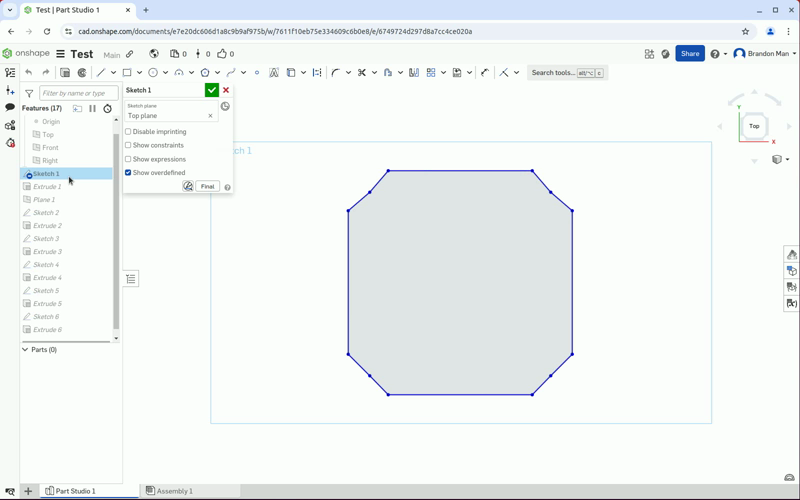
mouse_move(229, 92)
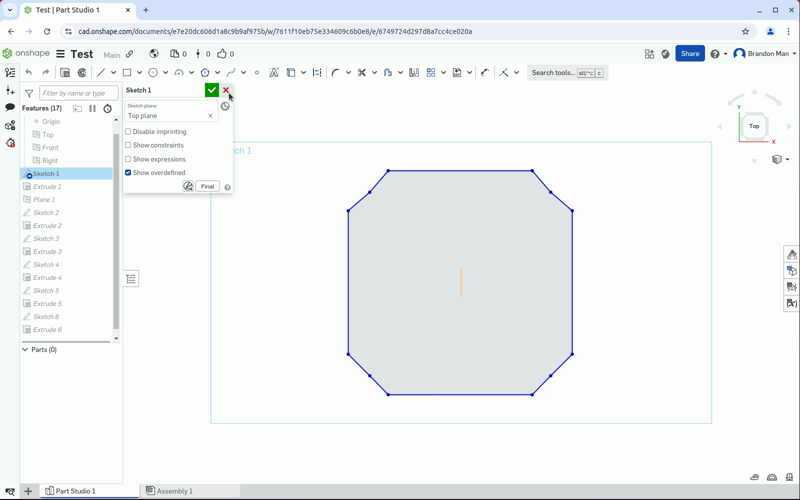
click(229, 92)
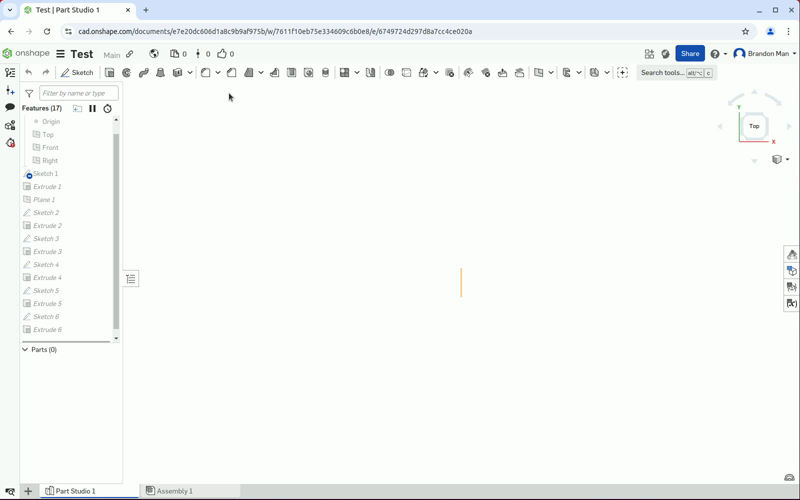
key(shift+s)
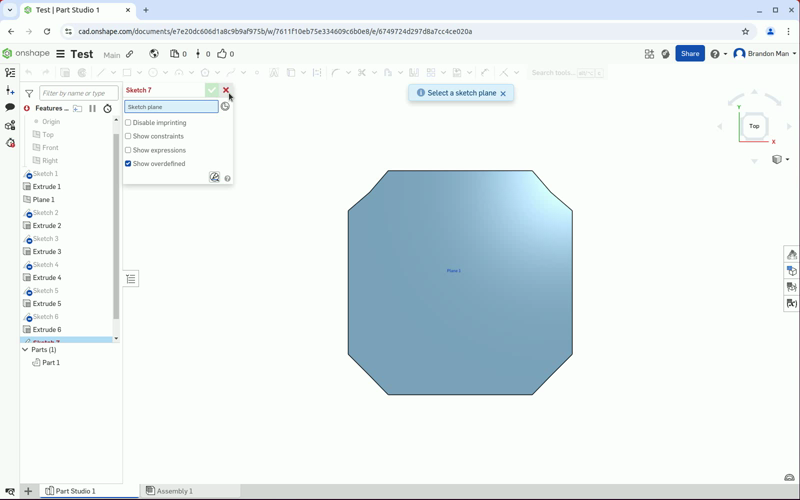
mouse_move(69, 189)
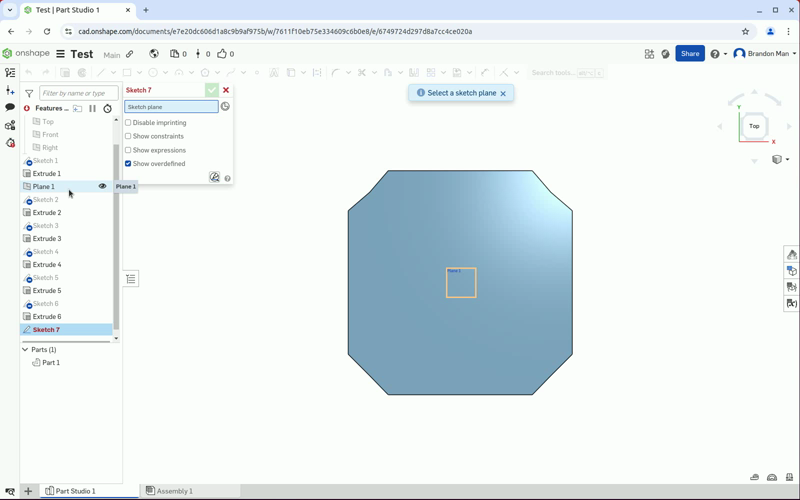
click(69, 189)
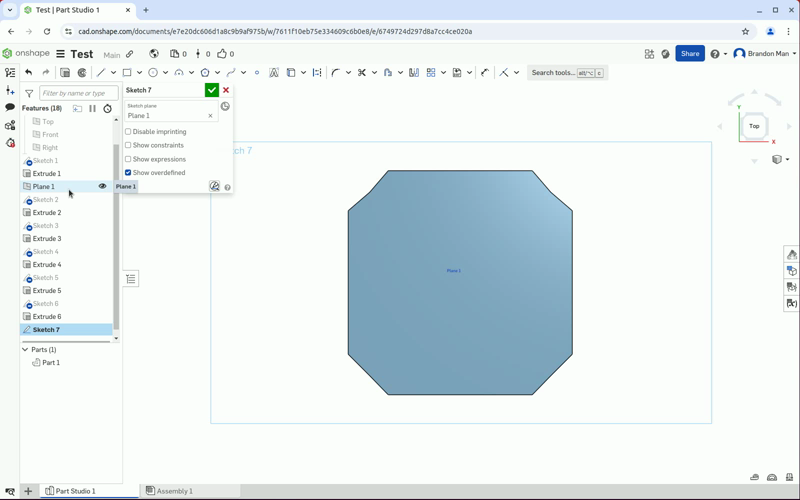
mouse_move(73, 352)
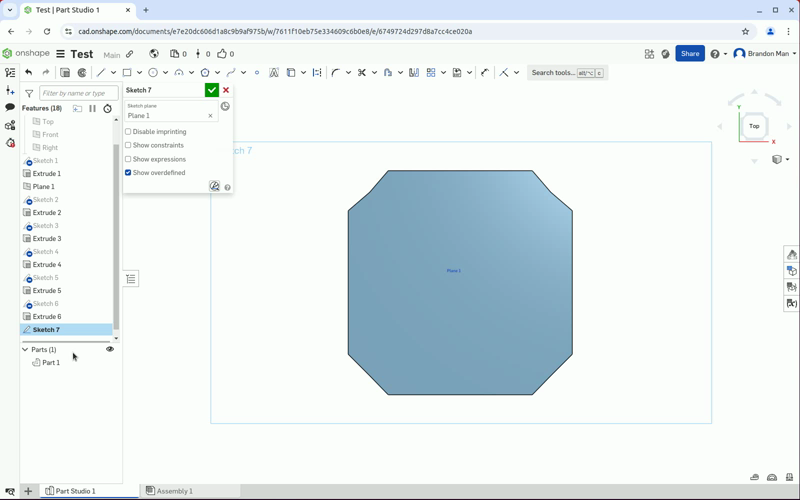
key(y)
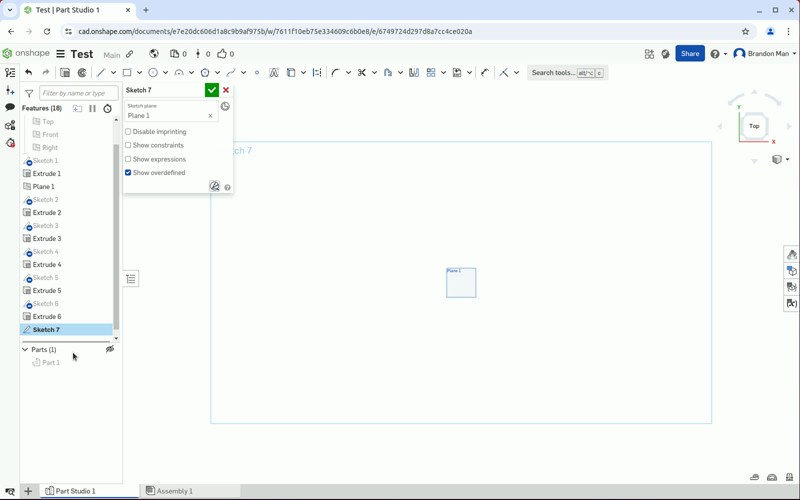
key(c)
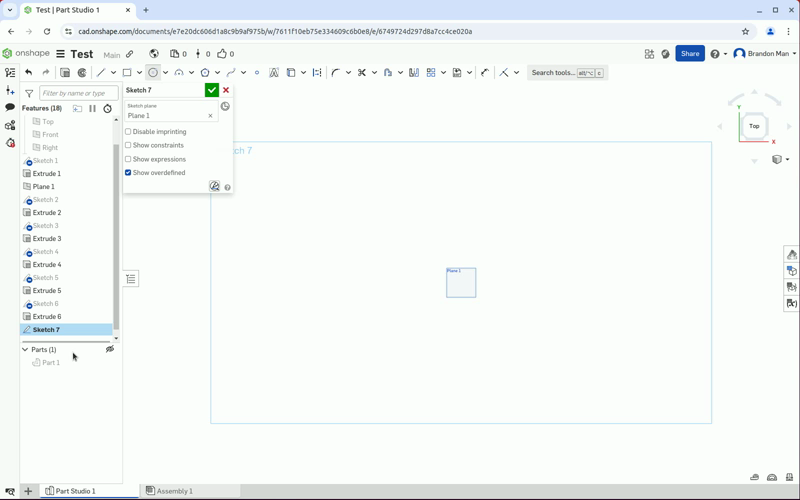
key_down(shift)
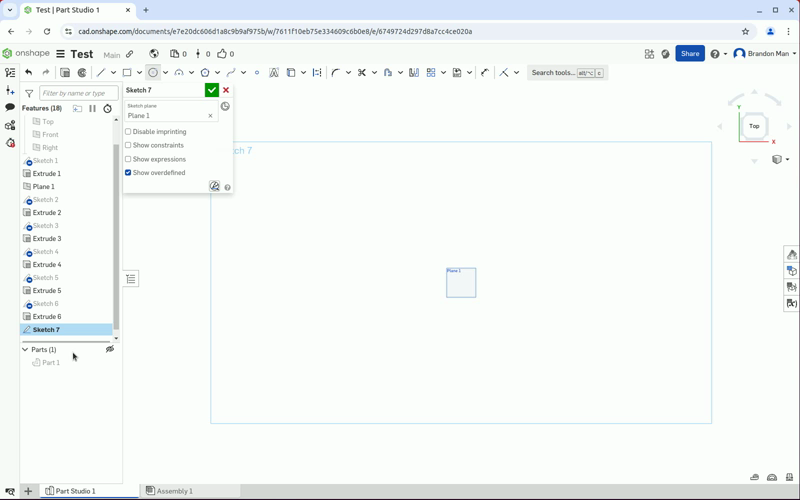
mouse_move(468, 245)
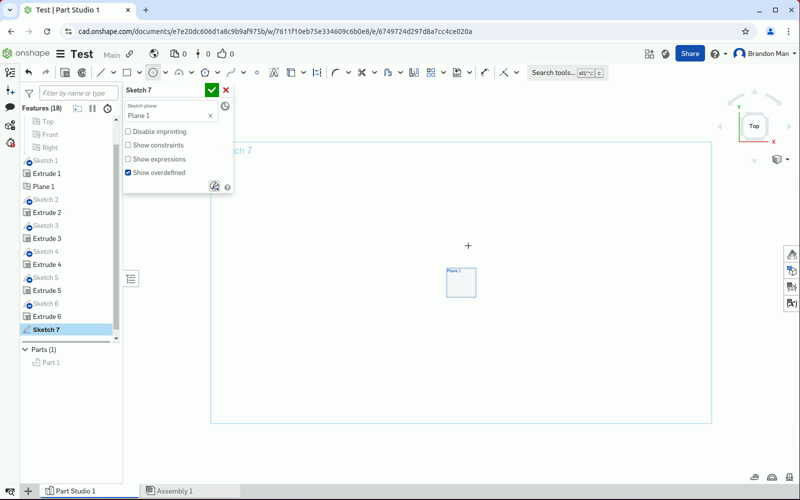
click(468, 245)
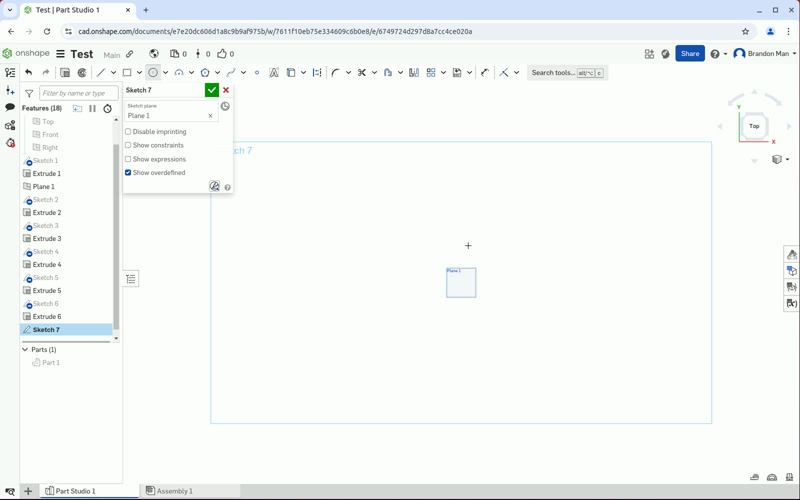
key_up(shift)
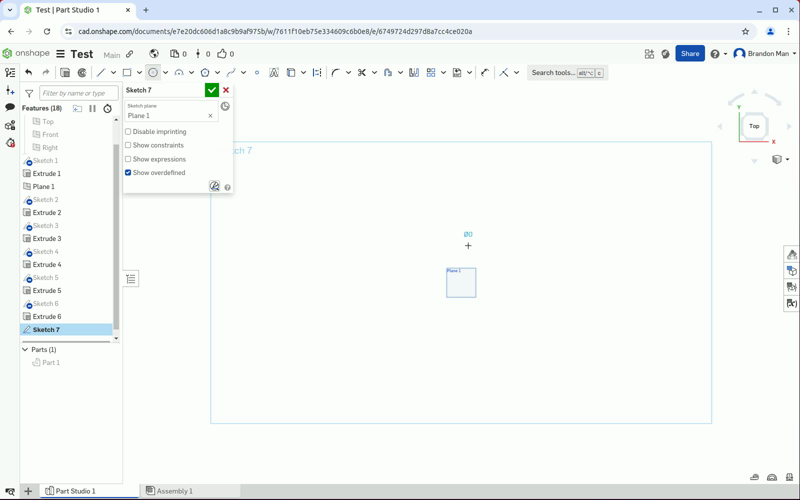
mouse_move(471, 245)
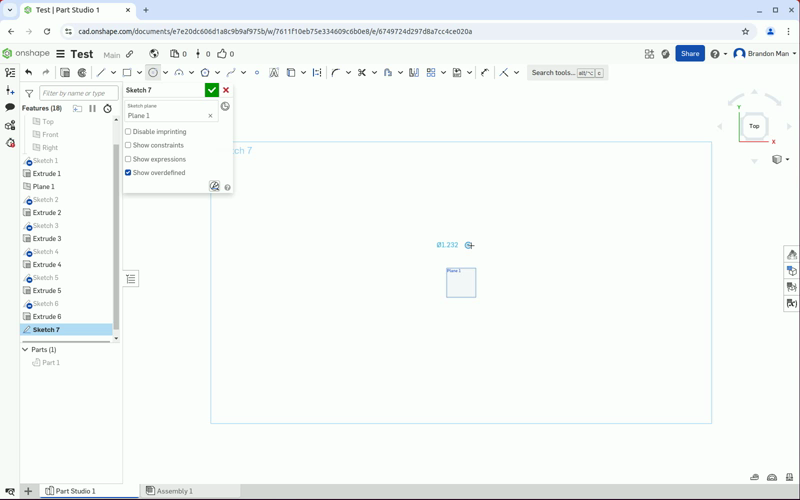
click(471, 245)
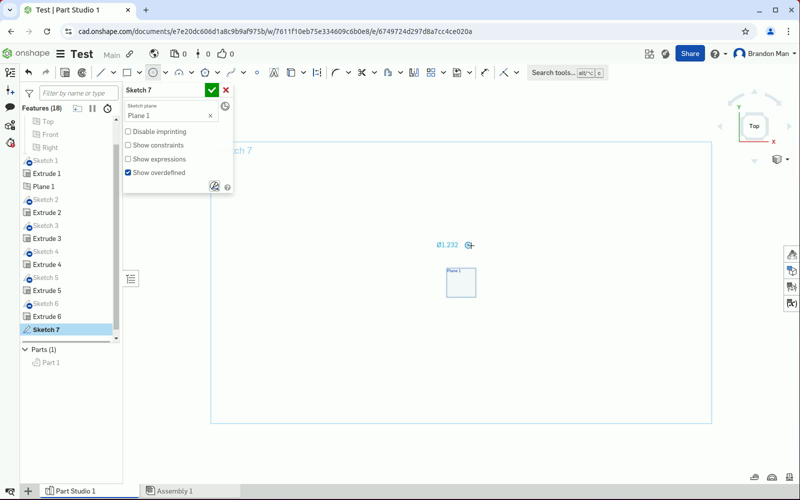
key(esc)
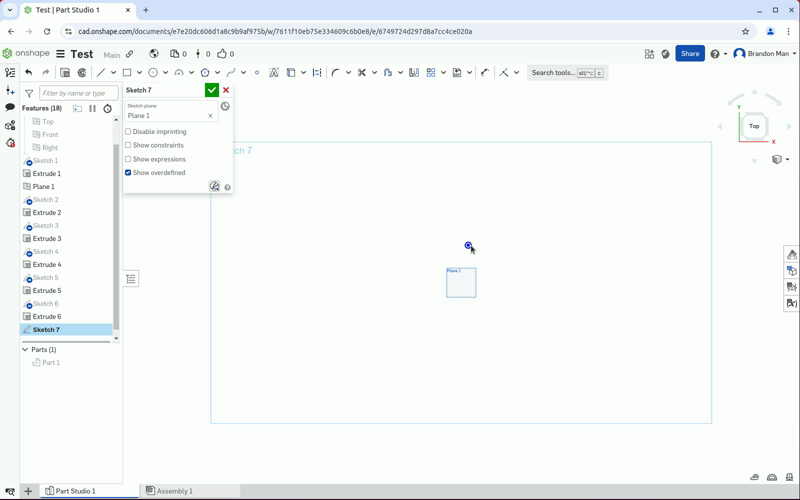
mouse_move(467, 244)
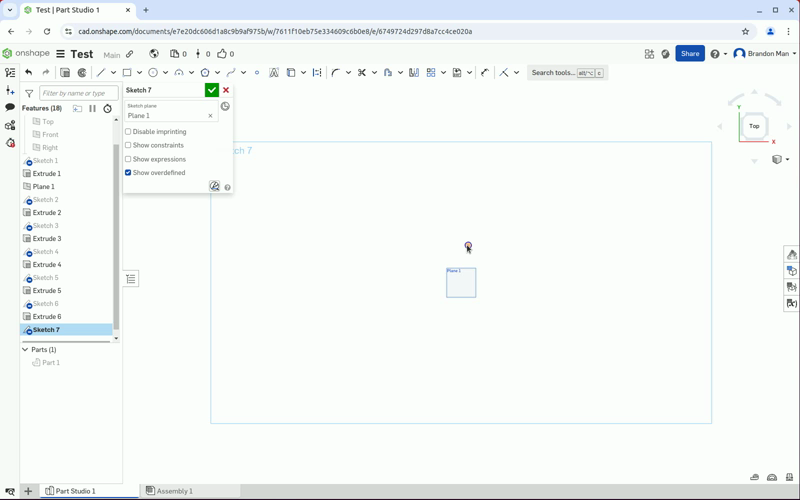
scroll(6)
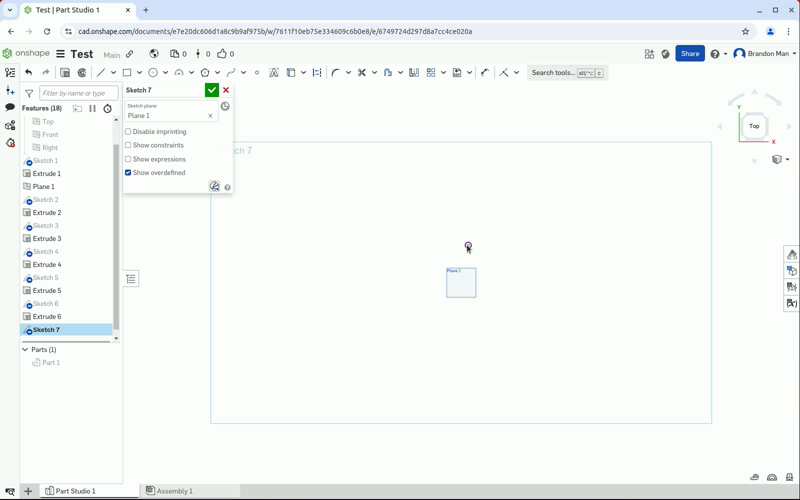
scroll(6)
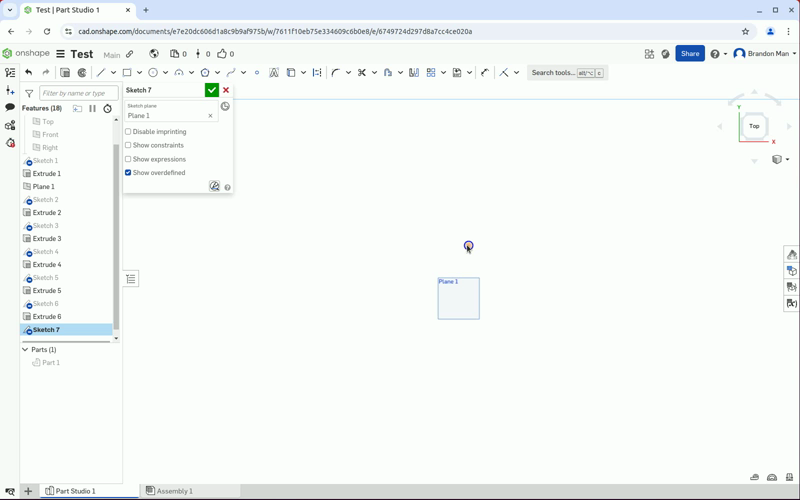
scroll(6)
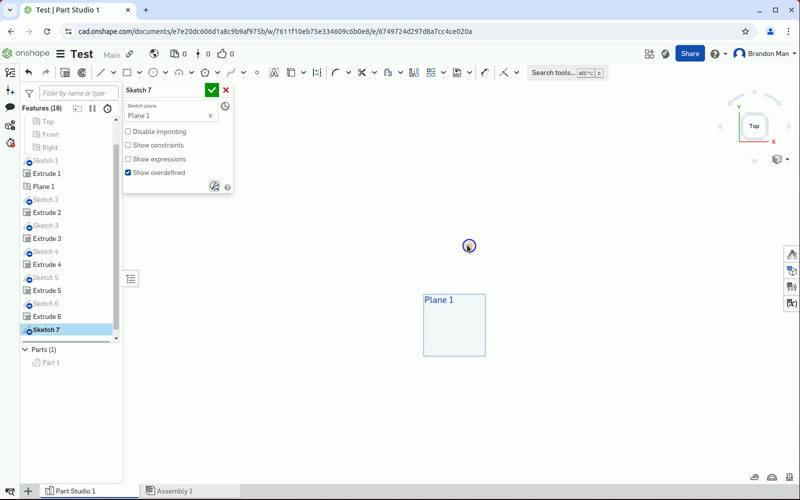
scroll(6)
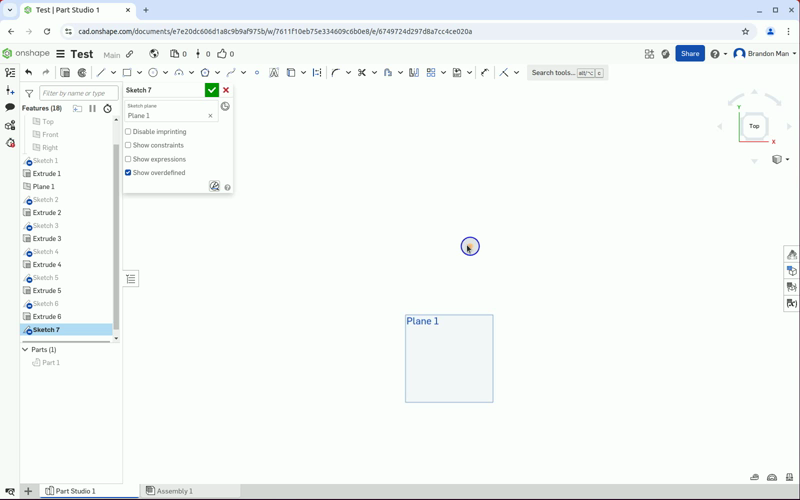
scroll(6)
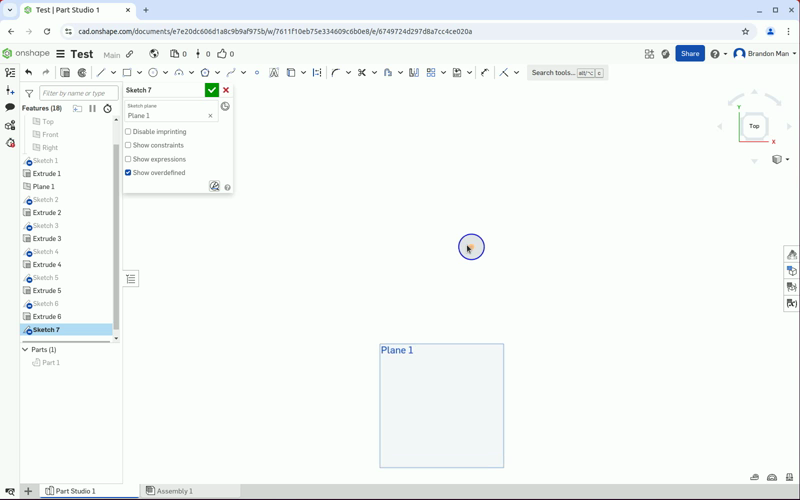
scroll(6)
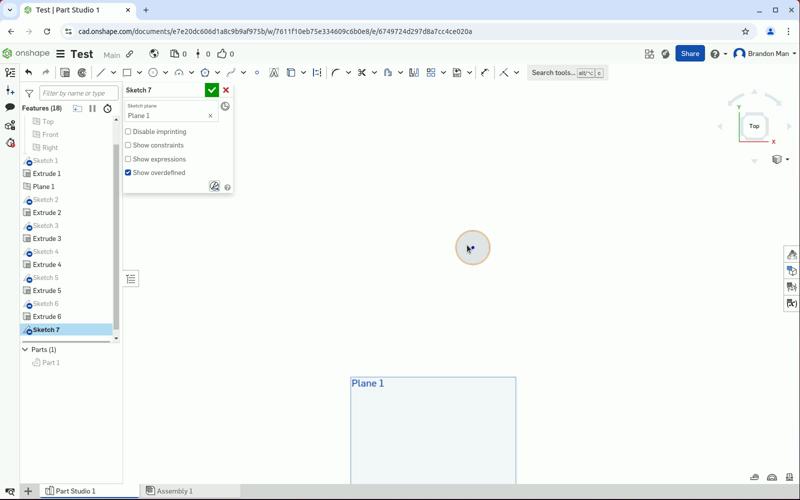
scroll(6)
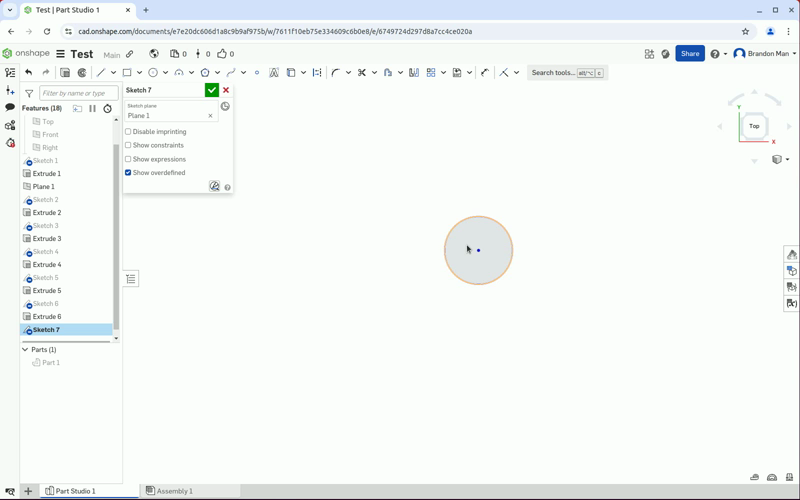
click(467, 244)
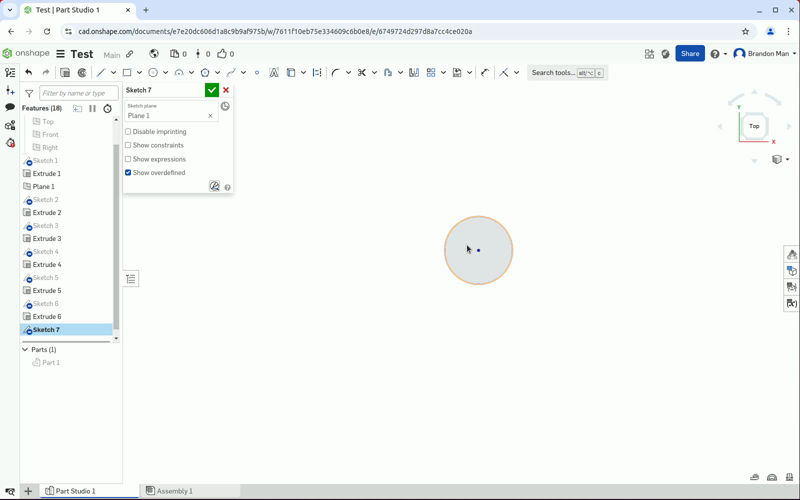
scroll(-6)
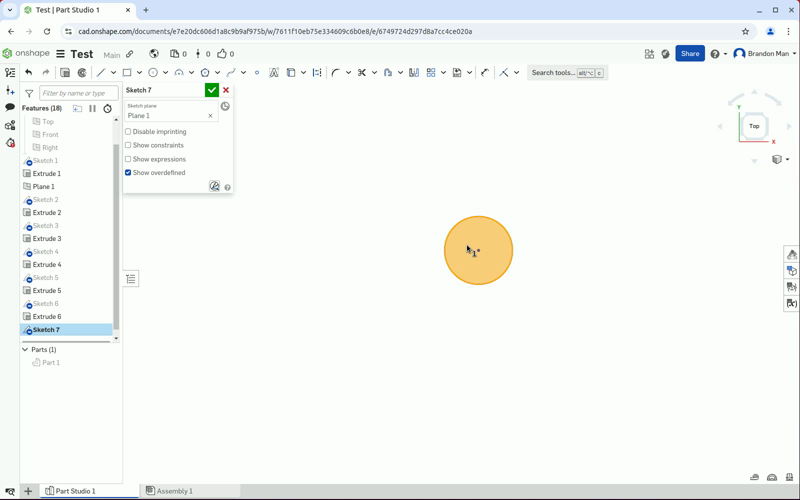
scroll(-6)
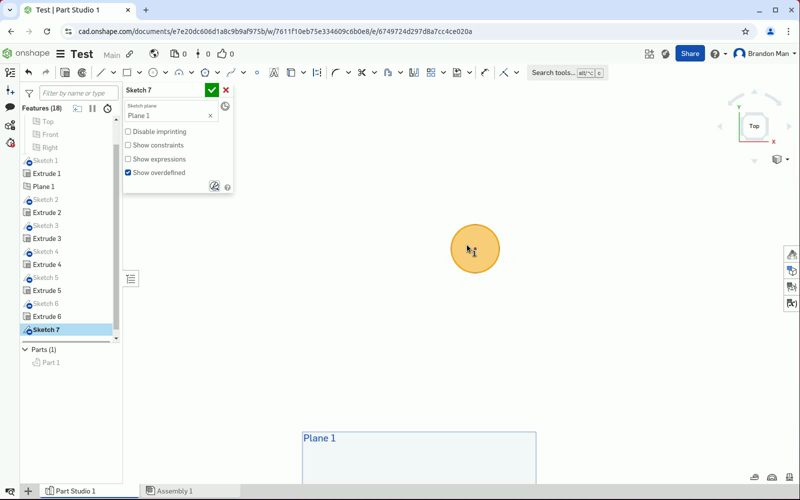
scroll(-6)
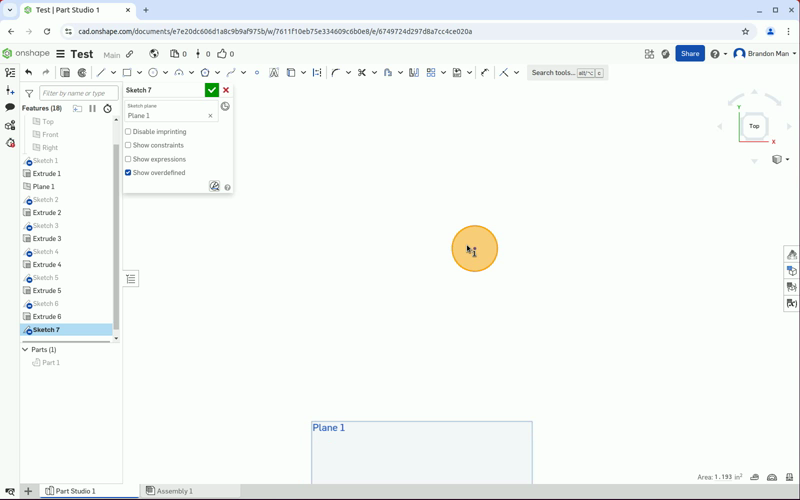
scroll(-6)
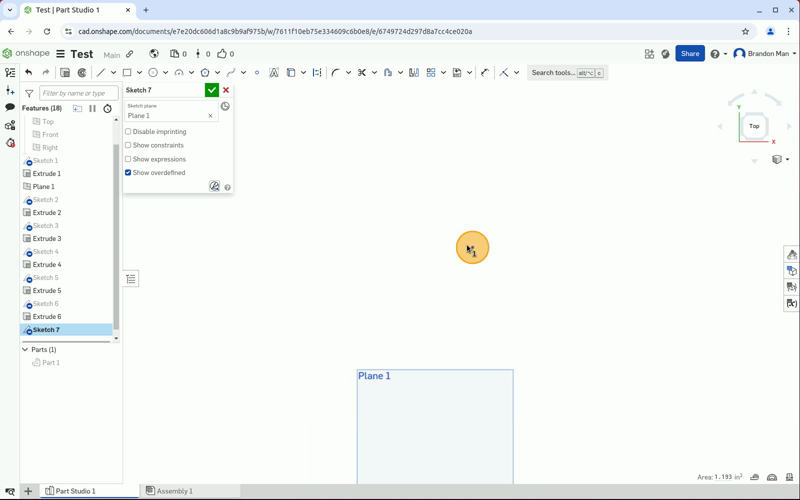
scroll(-6)
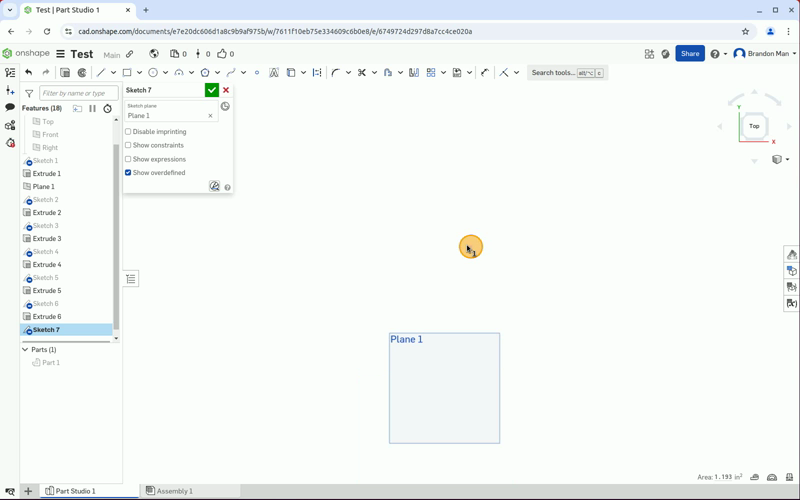
scroll(-6)
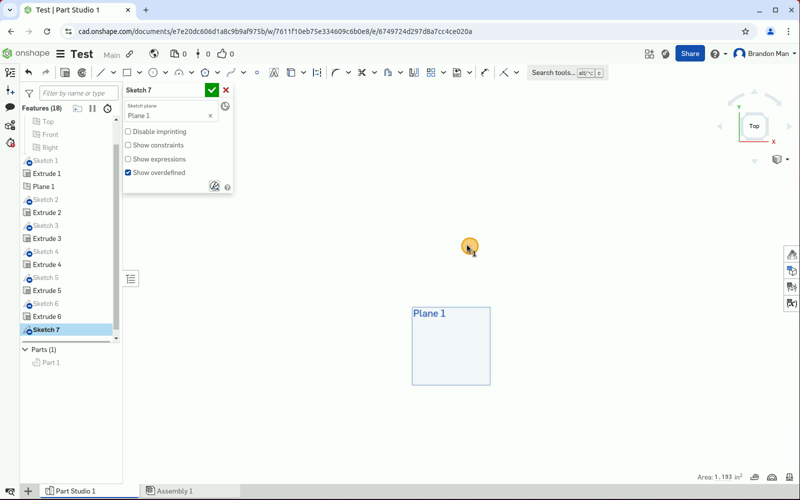
scroll(-6)
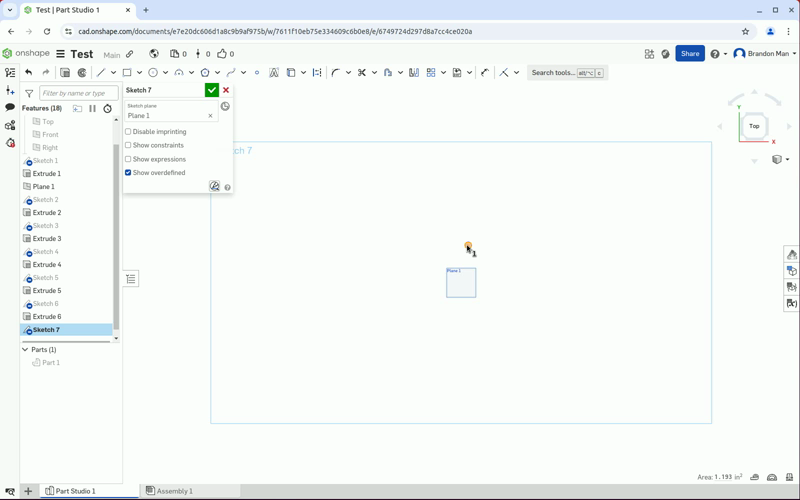
mouse_move(73, 352)
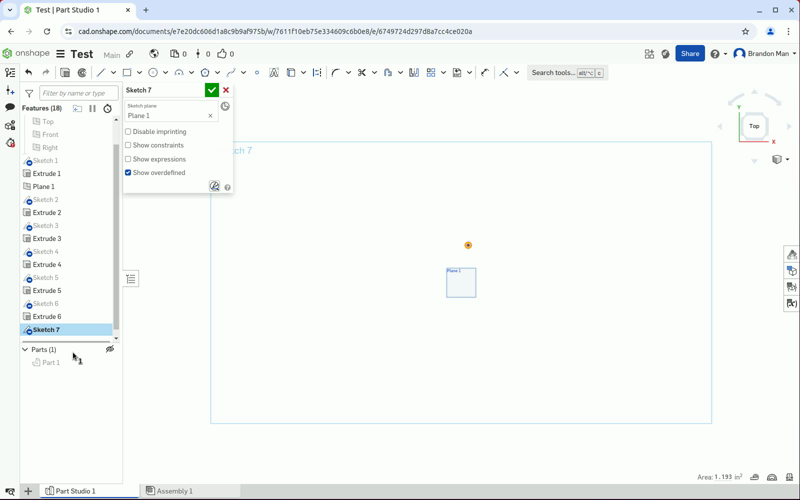
key(shift+y)
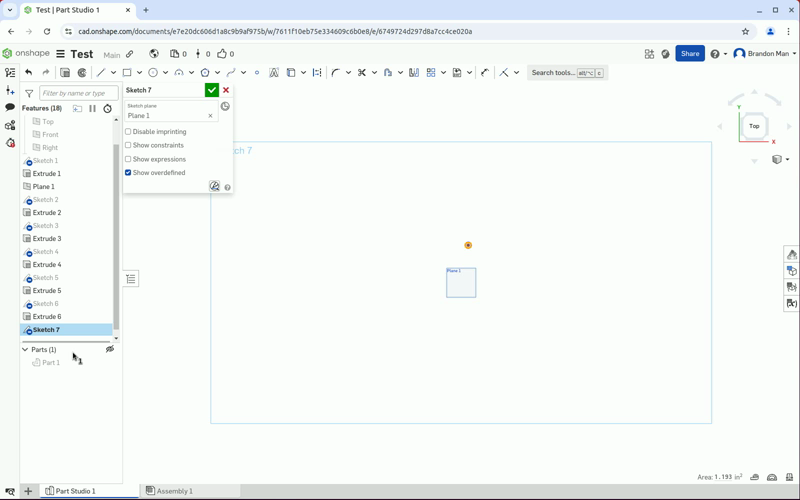
key(shift+e)
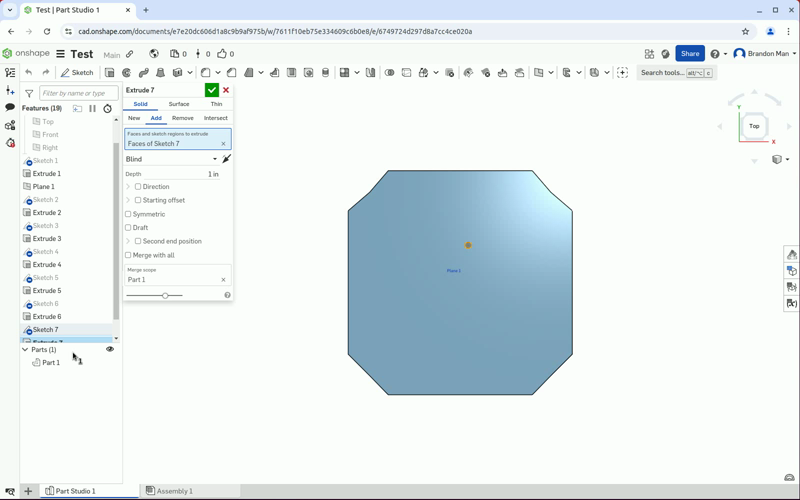
mouse_move(143, 106)
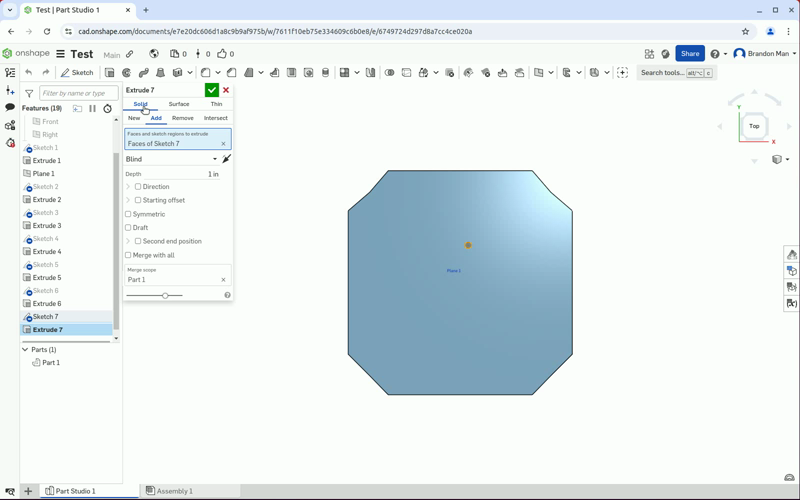
click(143, 106)
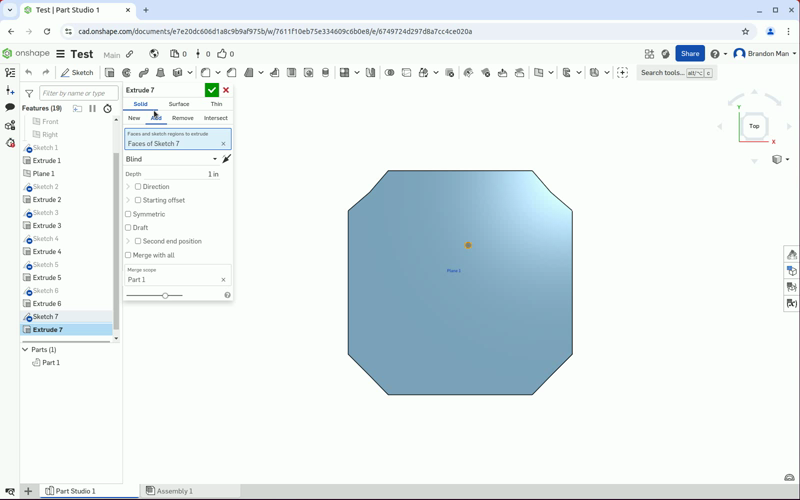
mouse_move(186, 120)
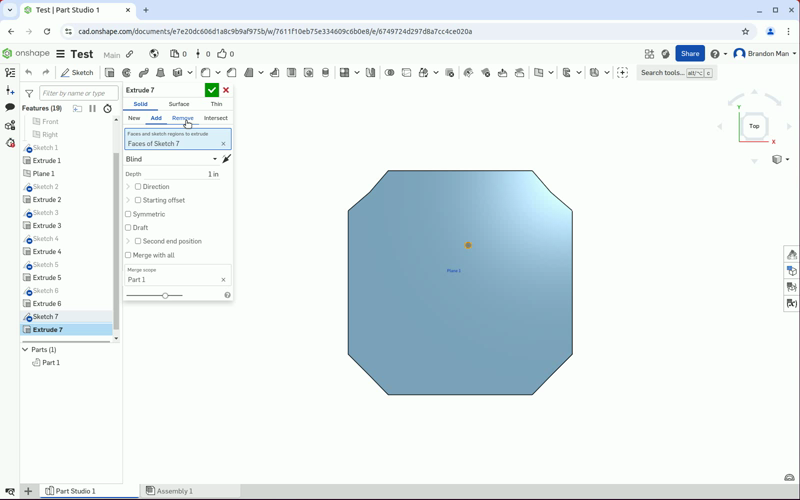
click(186, 120)
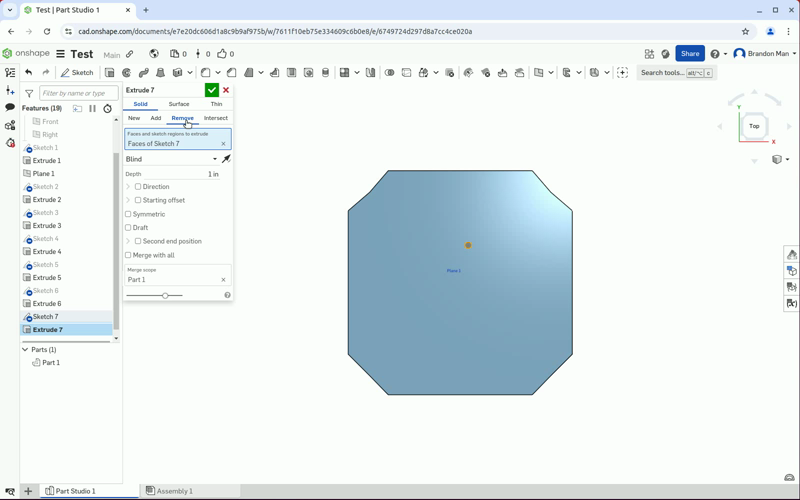
key(tab, 4)
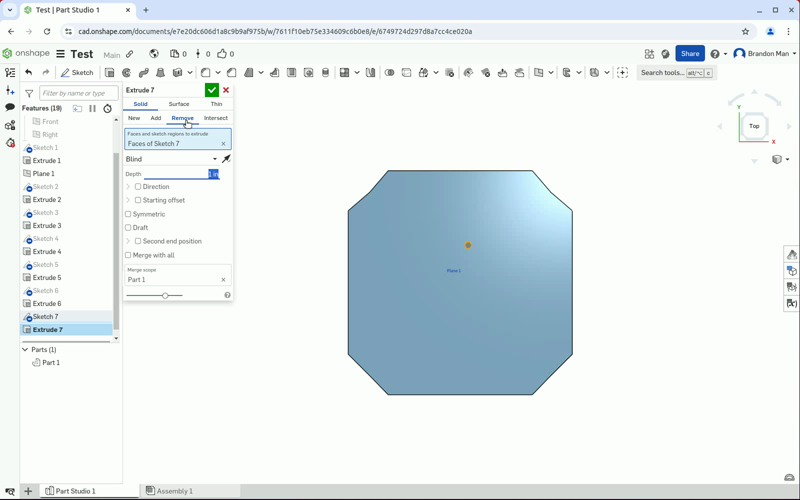
text(3.611)
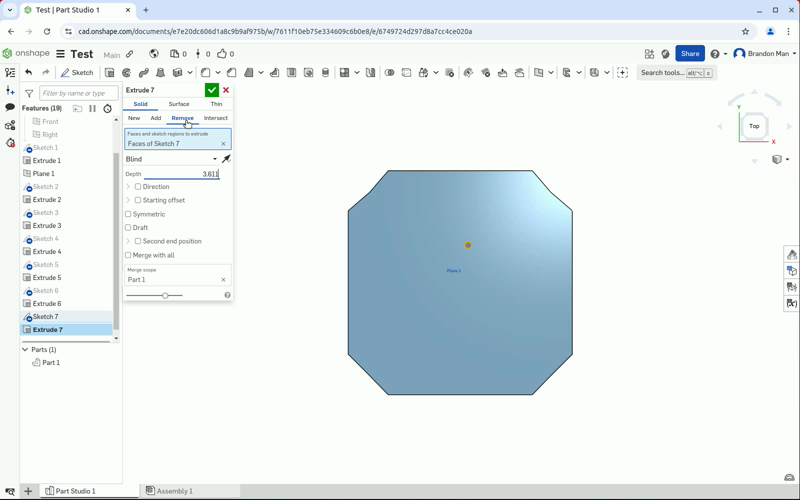
key(tab, 6)
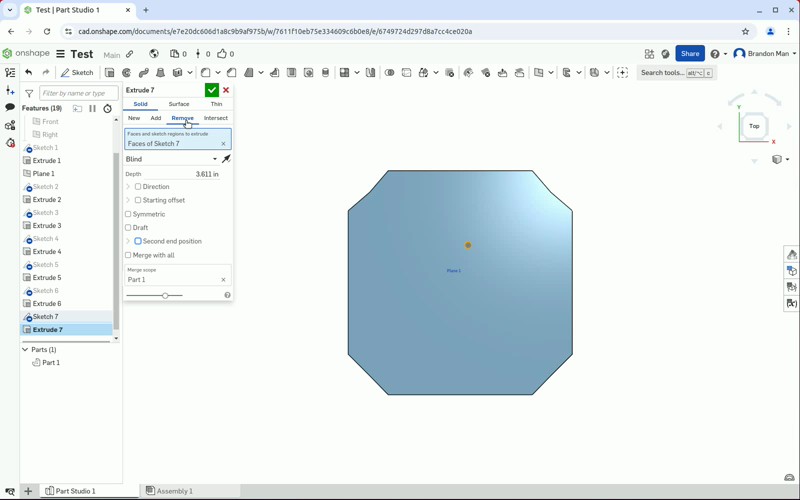
key(space)
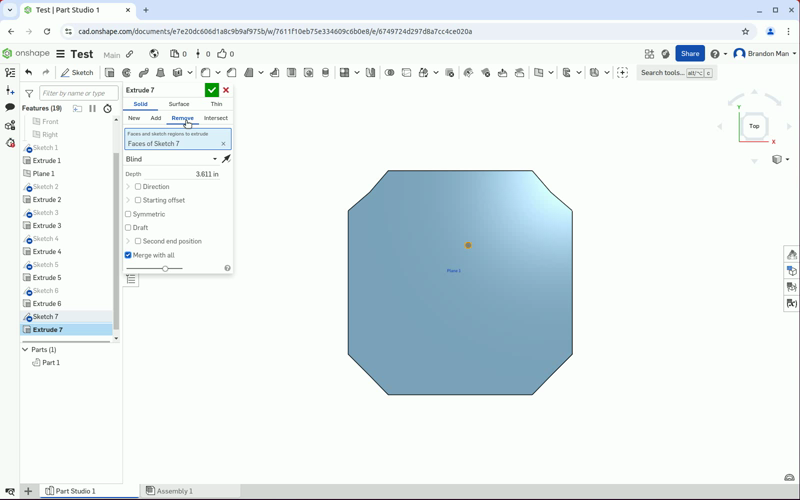
key(enter)
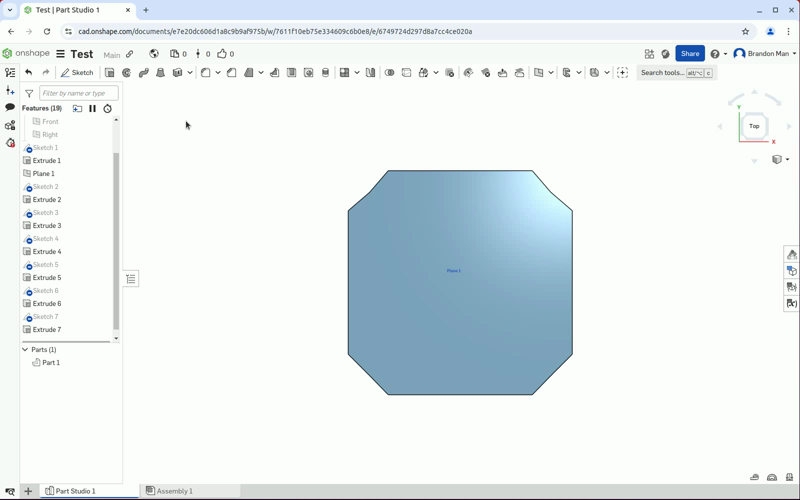
key(shift+h)
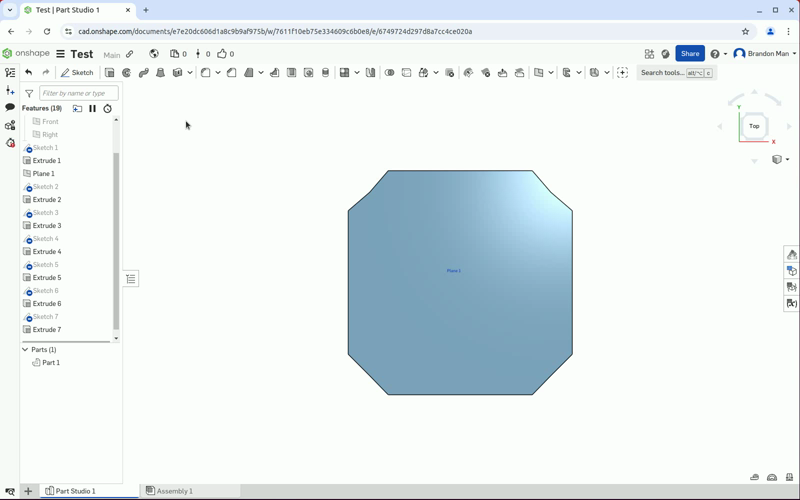
key(shift+h)
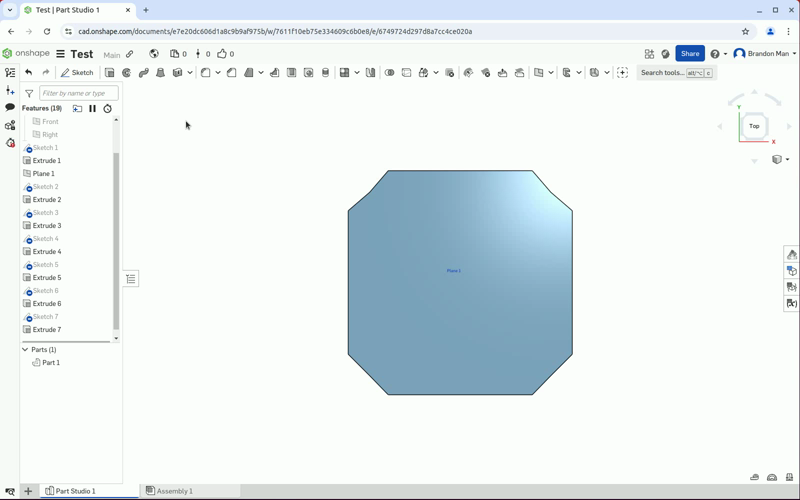
mouse_move(69, 150)
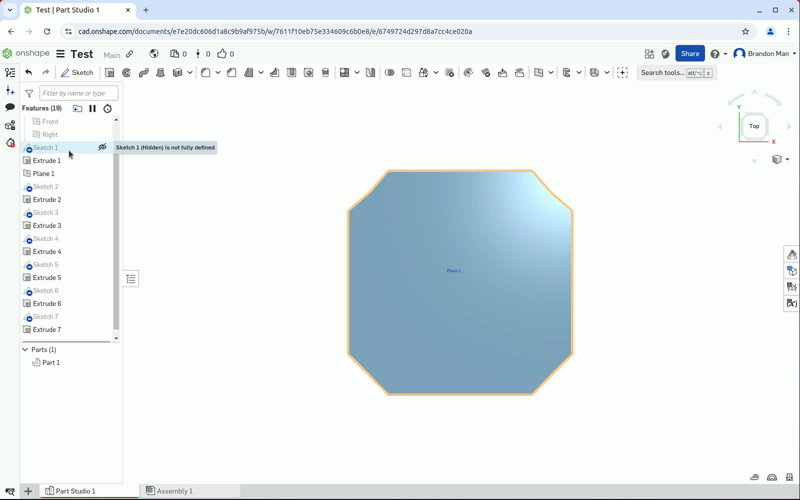
click(69, 150)
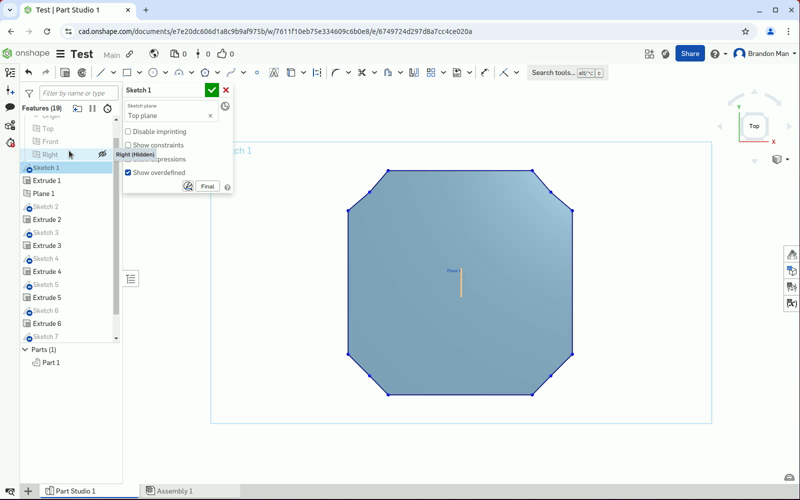
mouse_move(229, 92)
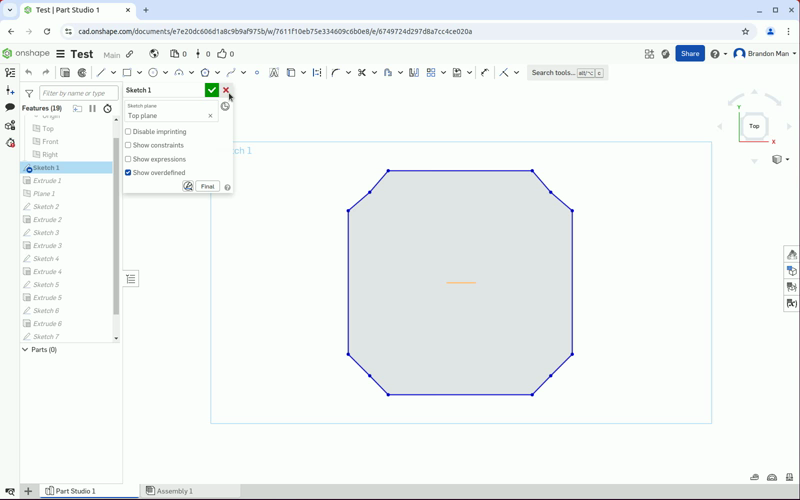
click(229, 92)
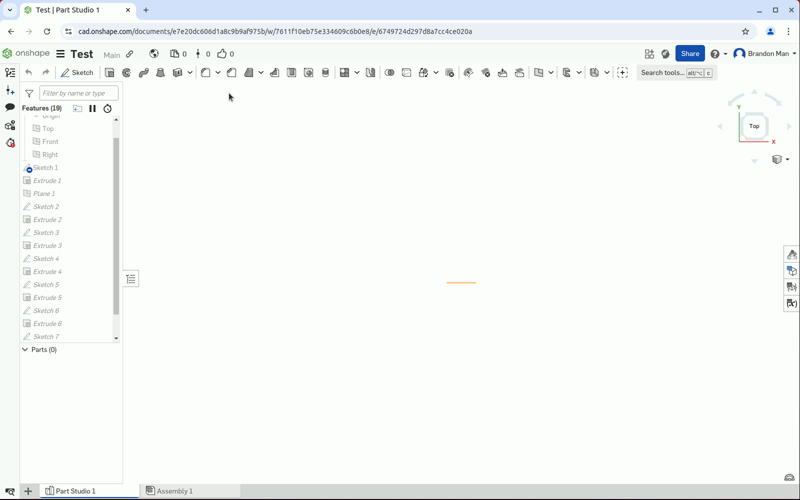
key(shift+s)
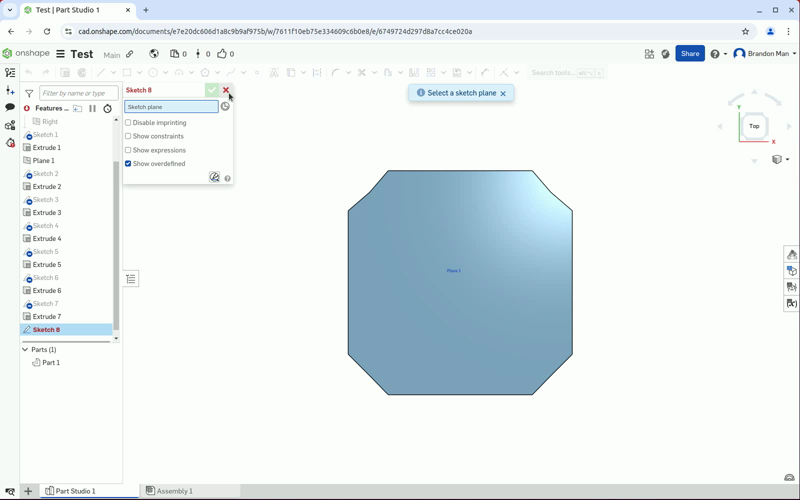
mouse_move(69, 163)
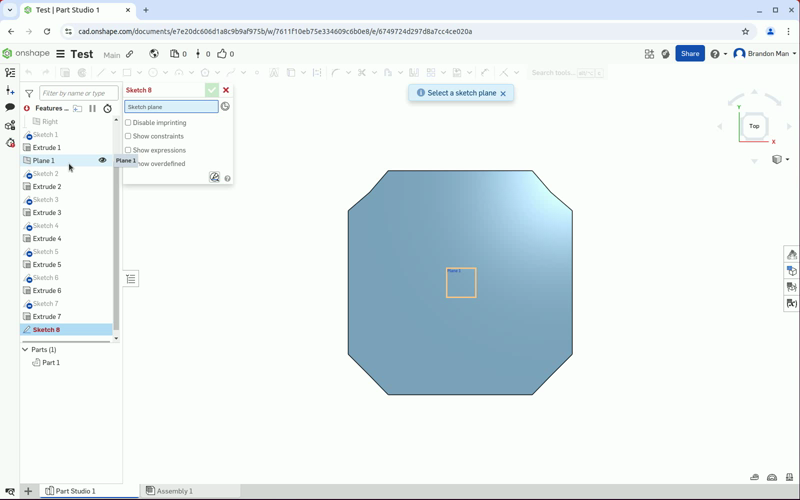
click(69, 163)
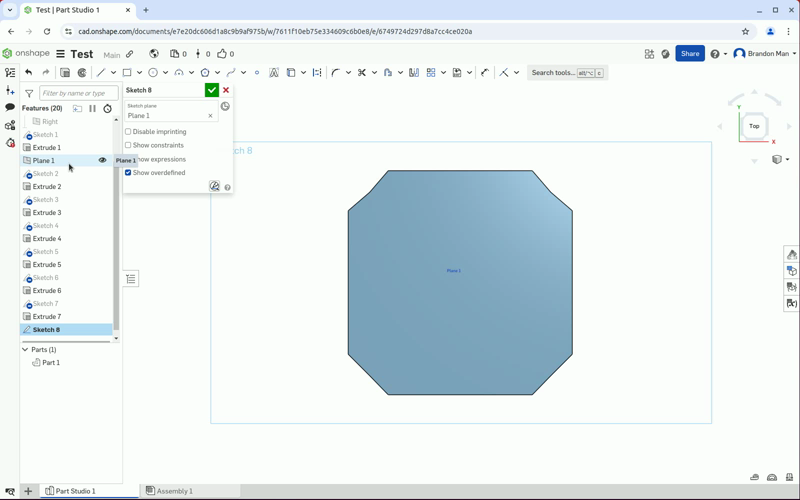
mouse_move(73, 352)
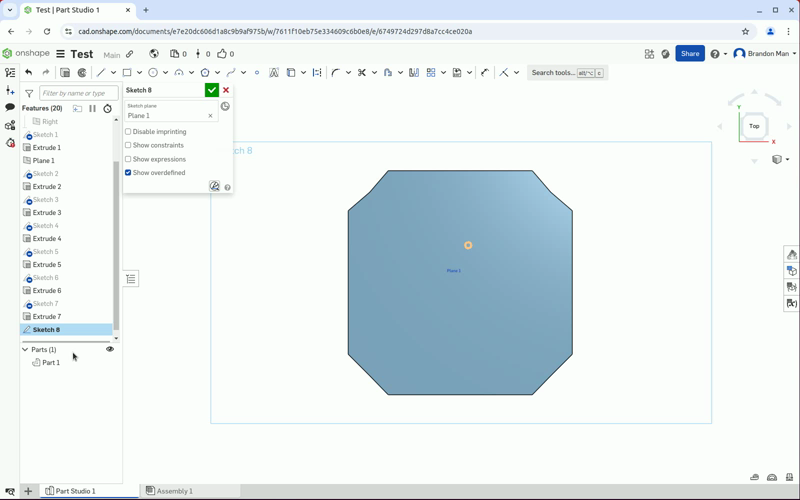
key(y)
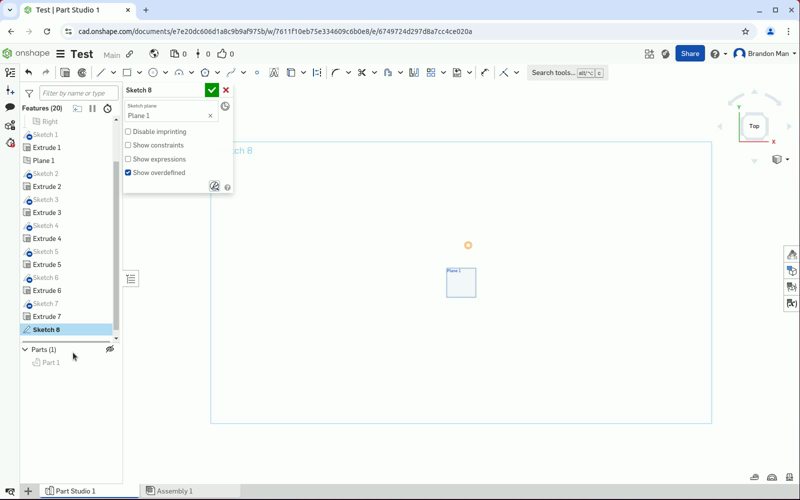
key(c)
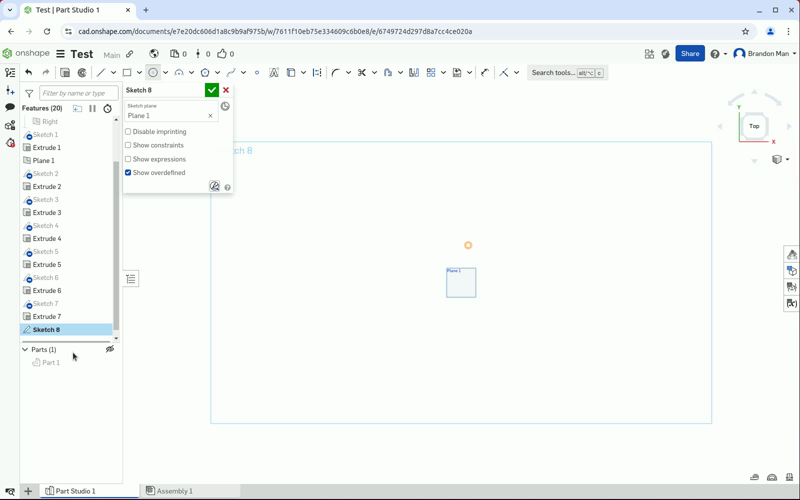
key_down(shift)
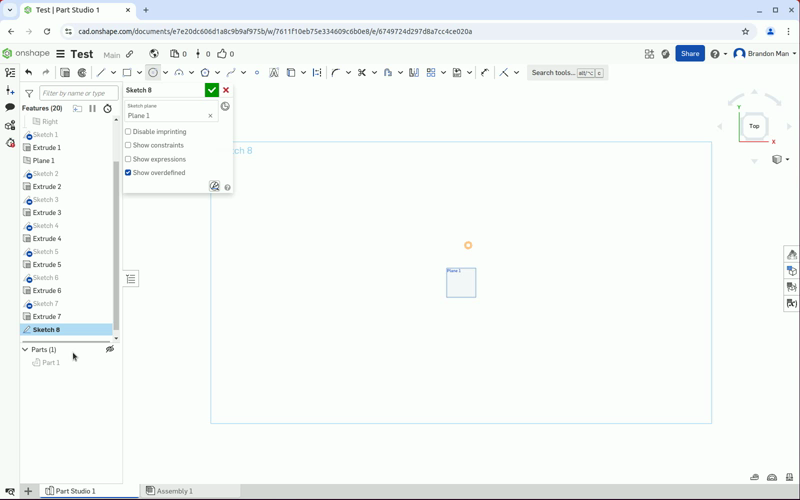
mouse_move(423, 290)
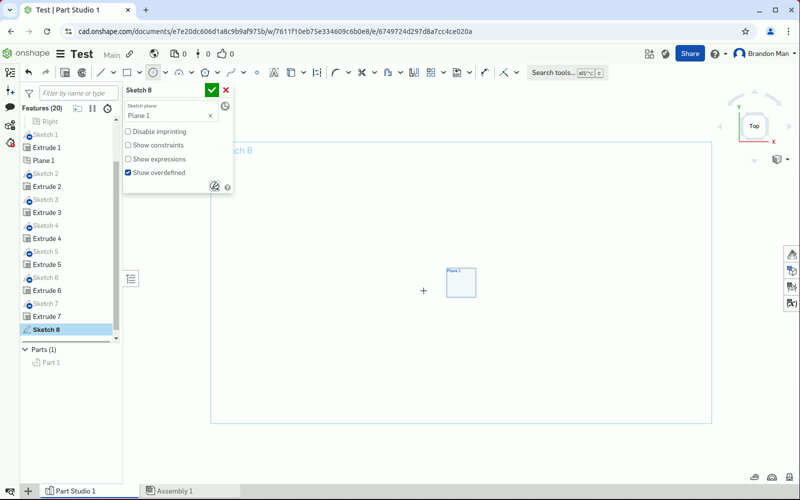
click(423, 290)
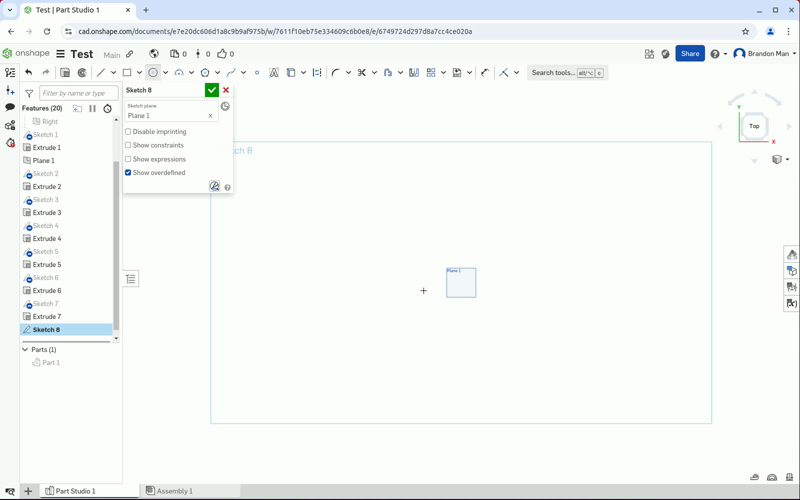
key_up(shift)
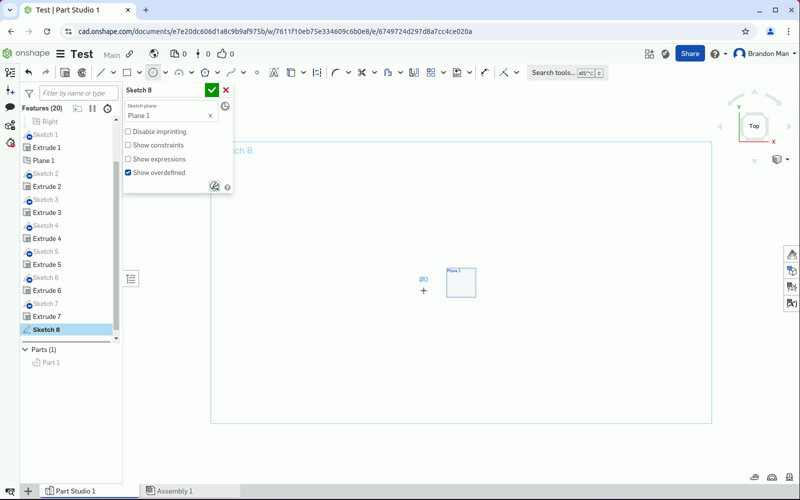
mouse_move(426, 290)
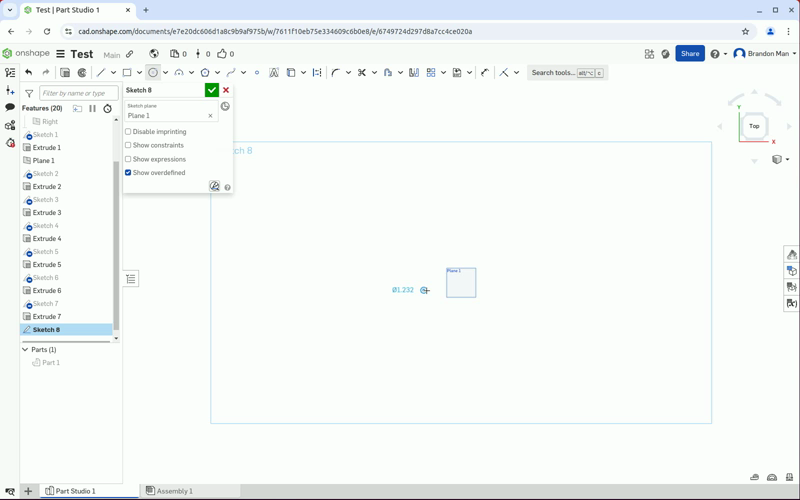
click(426, 290)
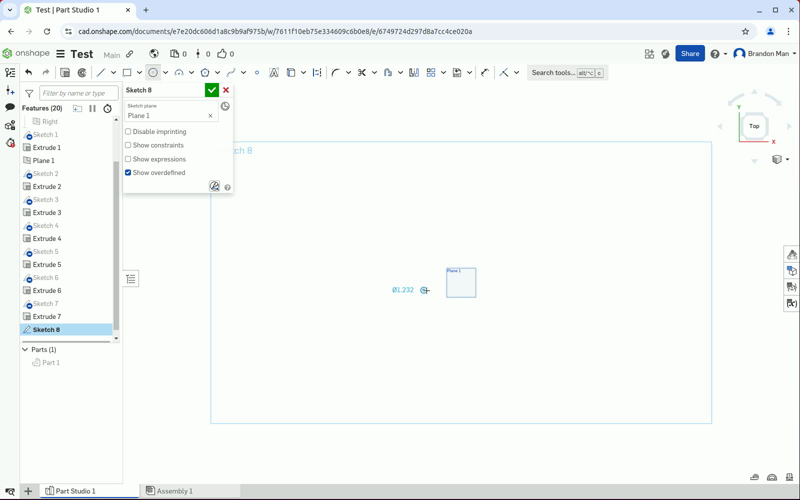
key(esc)
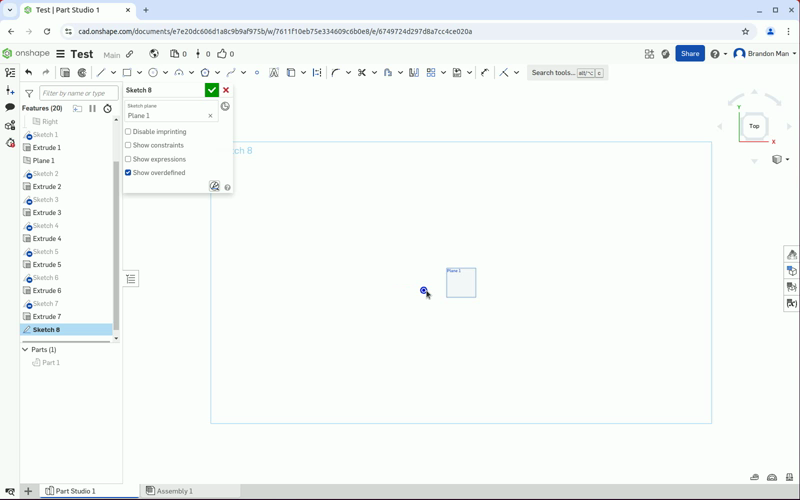
mouse_move(424, 287)
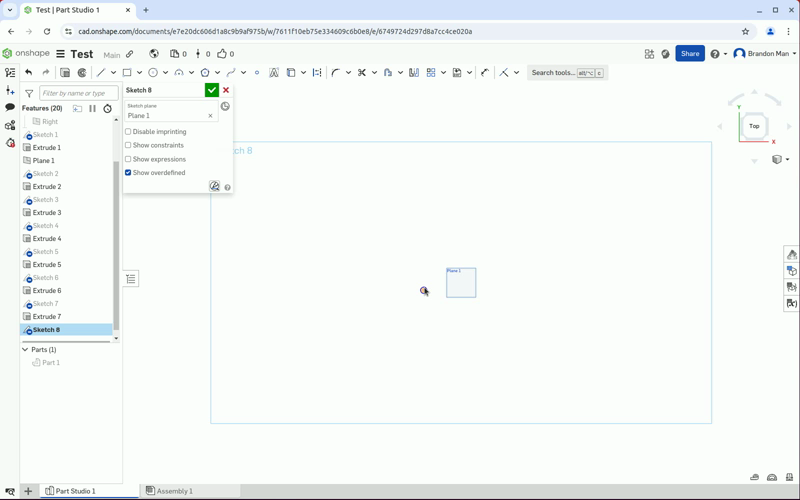
scroll(6)
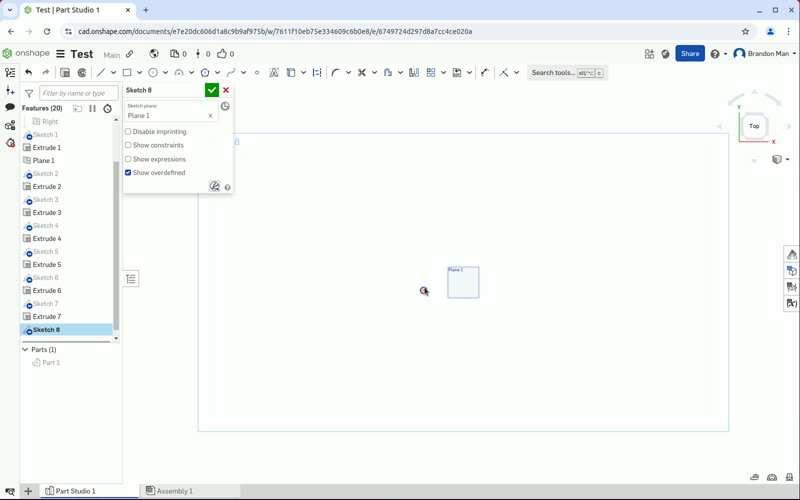
scroll(6)
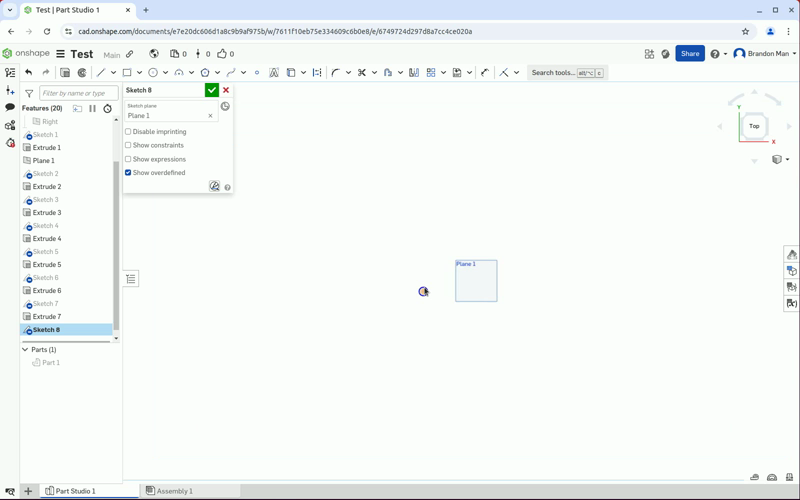
scroll(6)
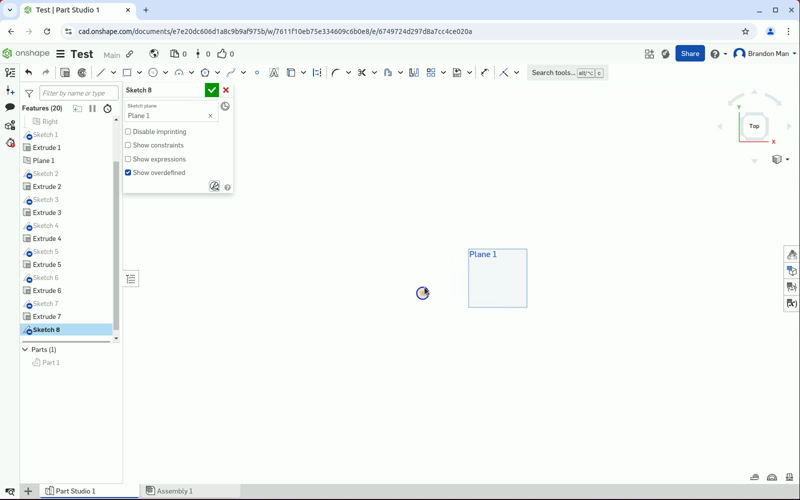
scroll(6)
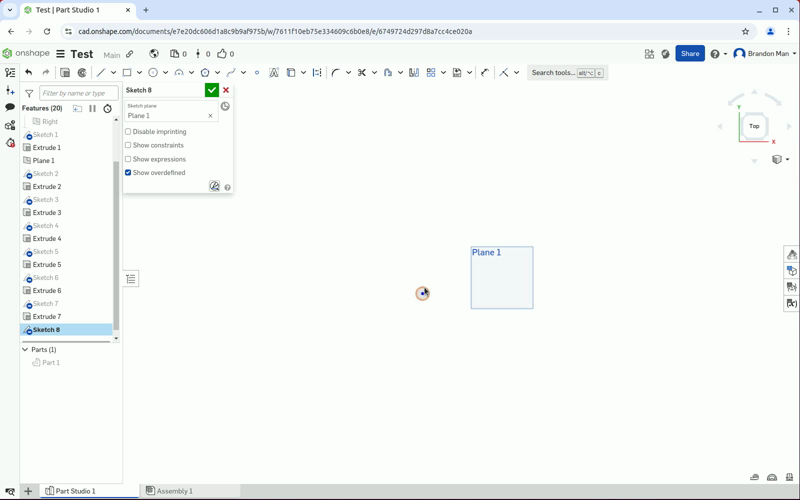
scroll(6)
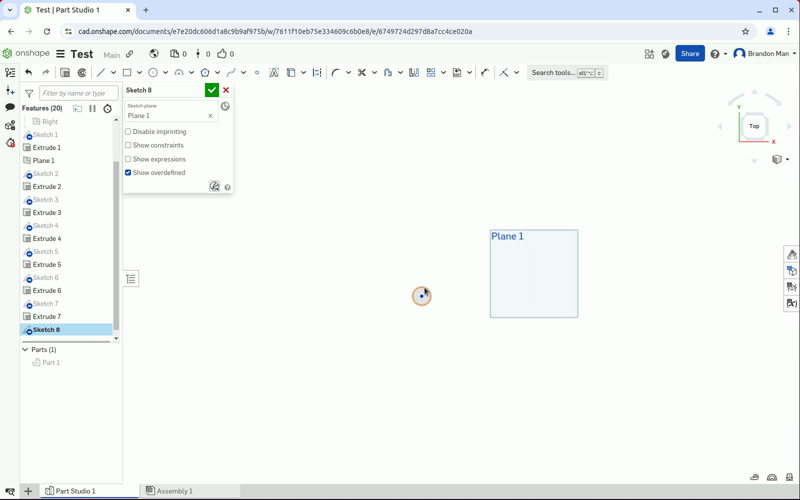
scroll(6)
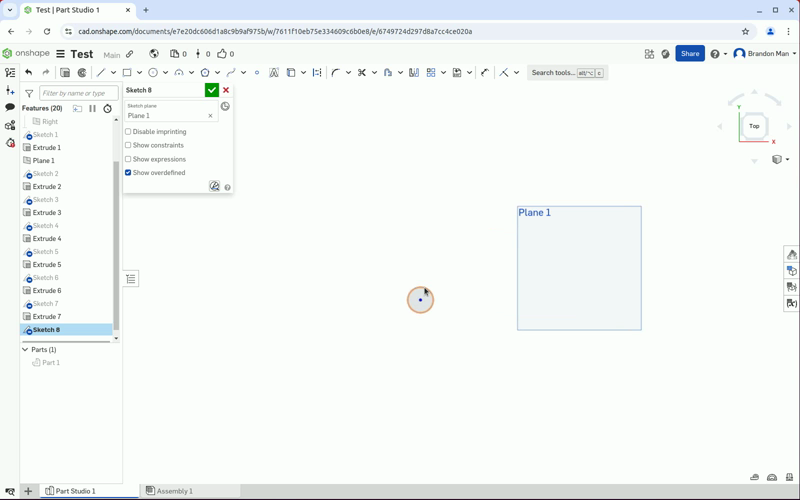
scroll(6)
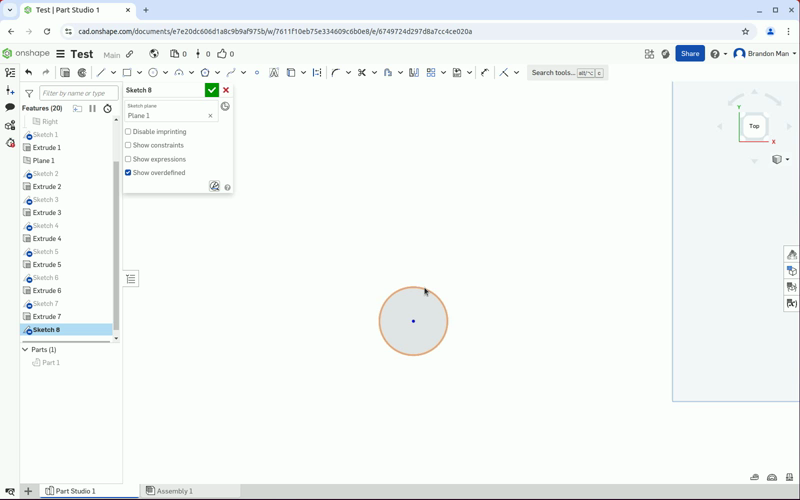
click(424, 287)
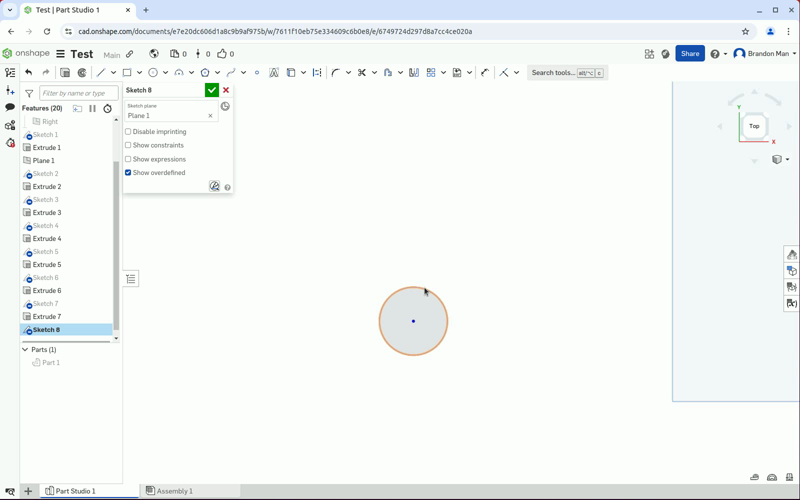
scroll(-6)
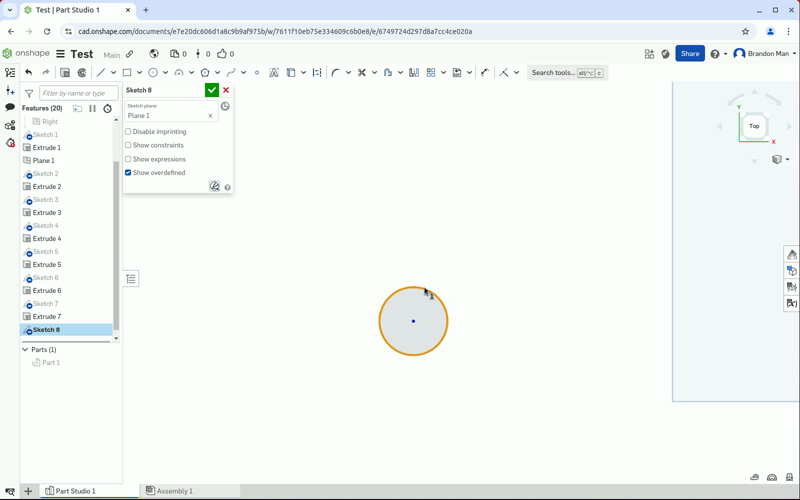
scroll(-6)
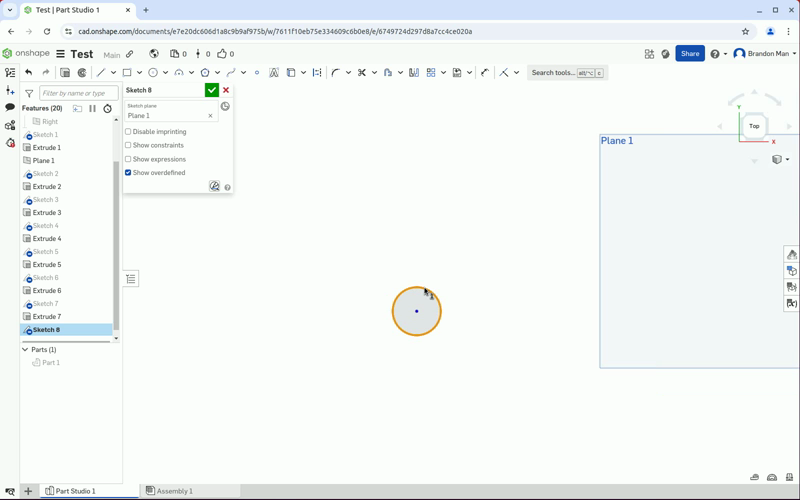
scroll(-6)
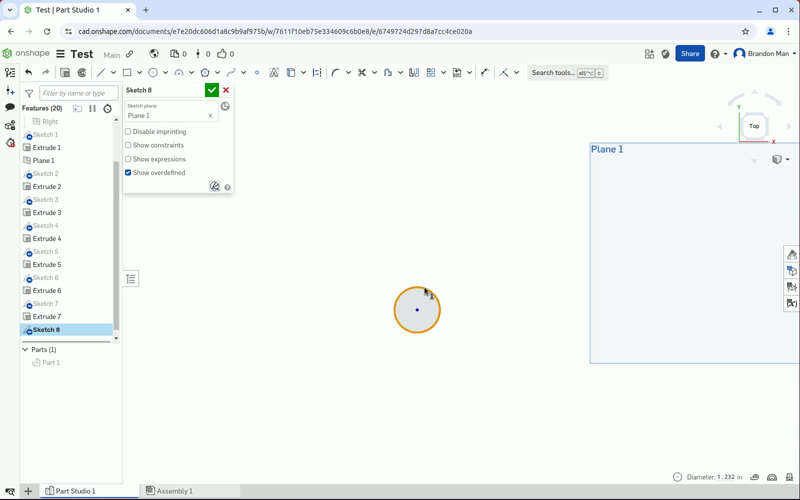
scroll(-6)
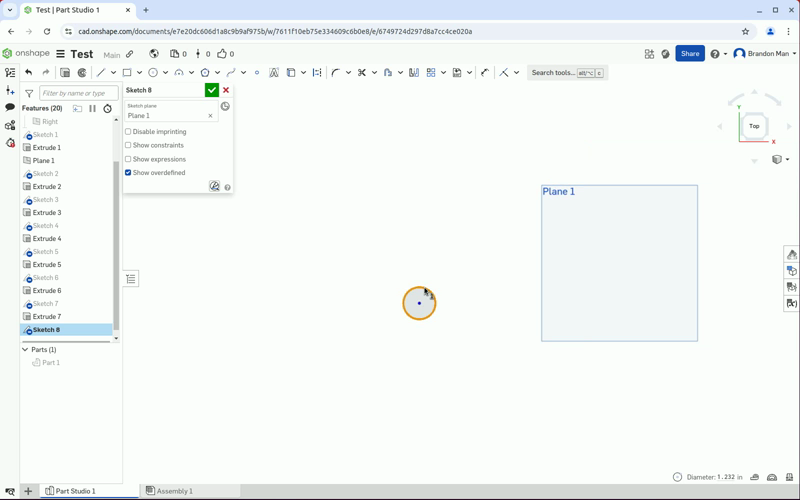
scroll(-6)
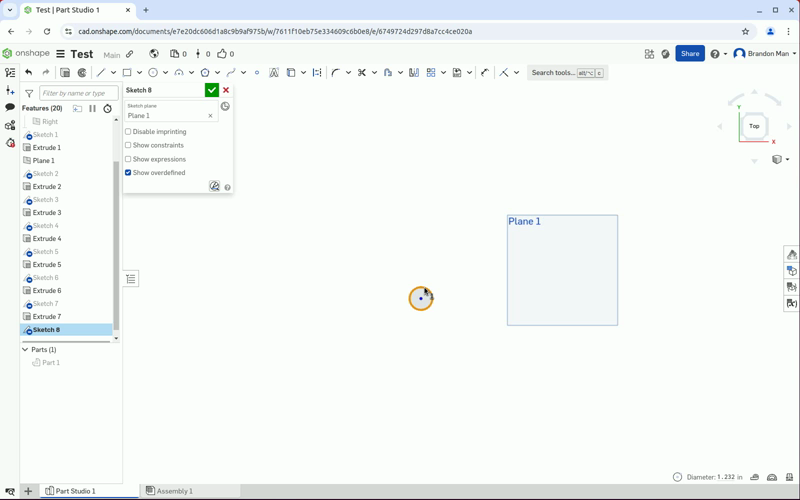
scroll(-6)
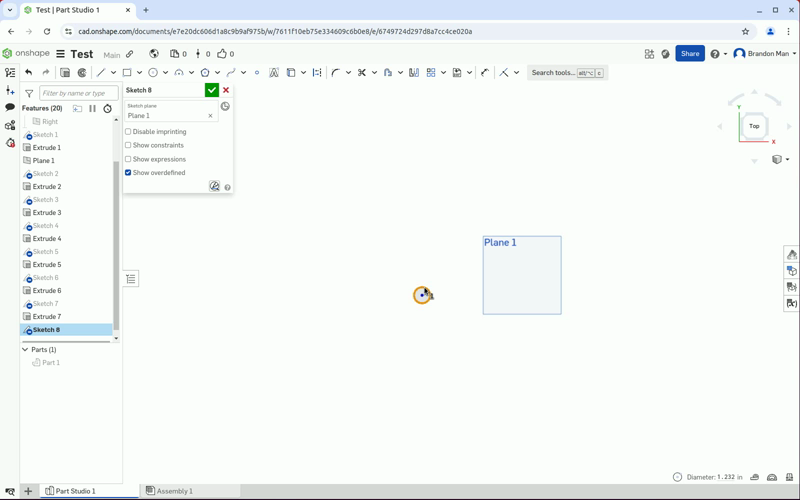
scroll(-6)
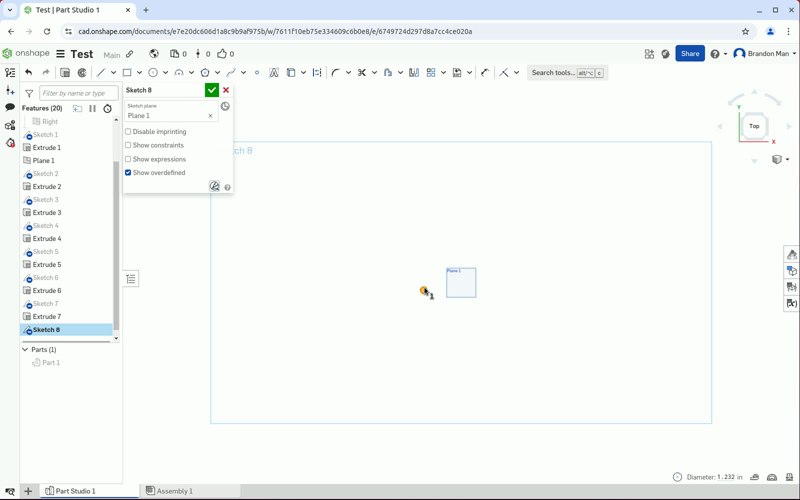
mouse_move(73, 352)
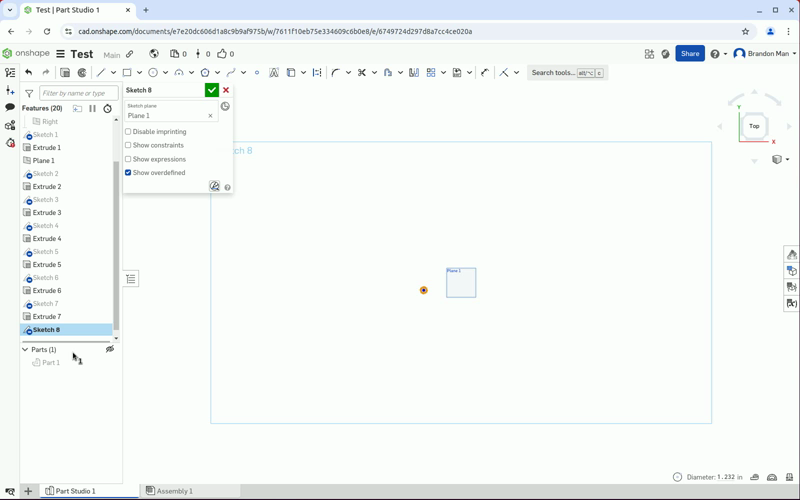
key(shift+y)
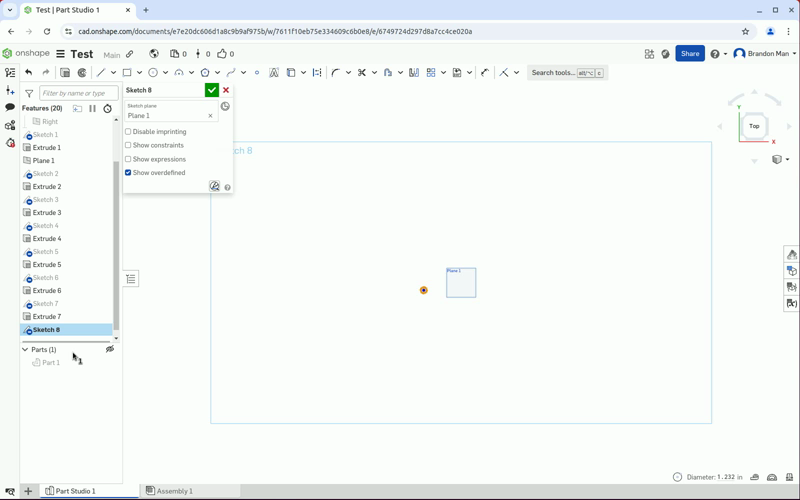
key(shift+e)
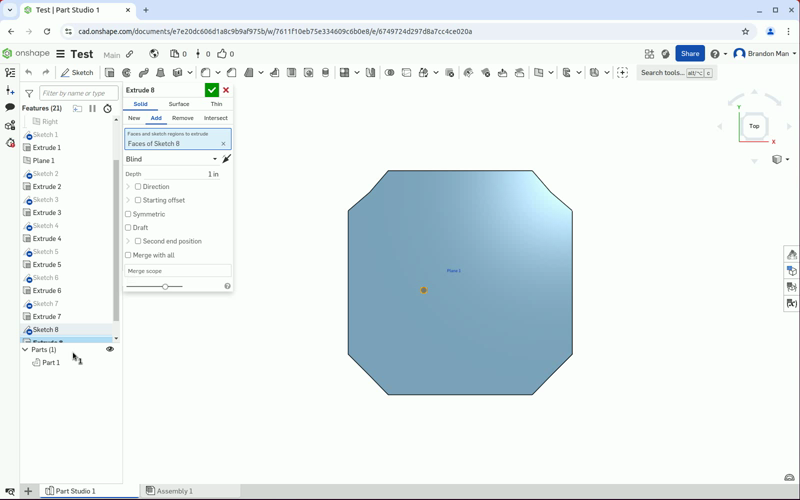
mouse_move(143, 106)
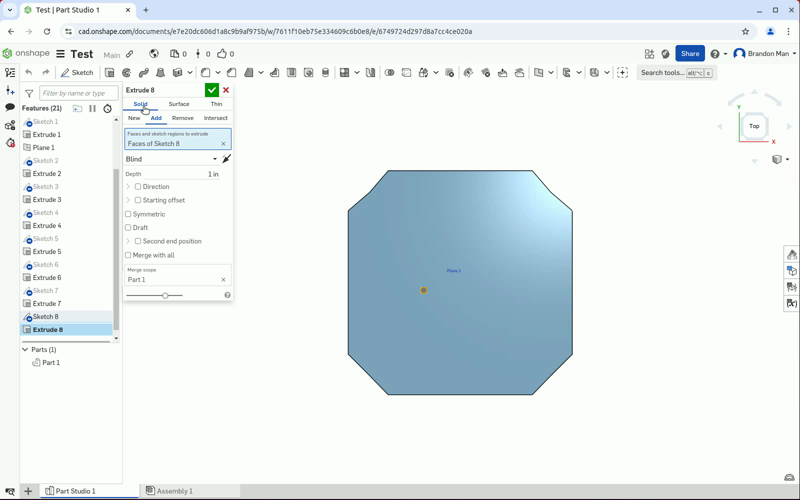
click(143, 106)
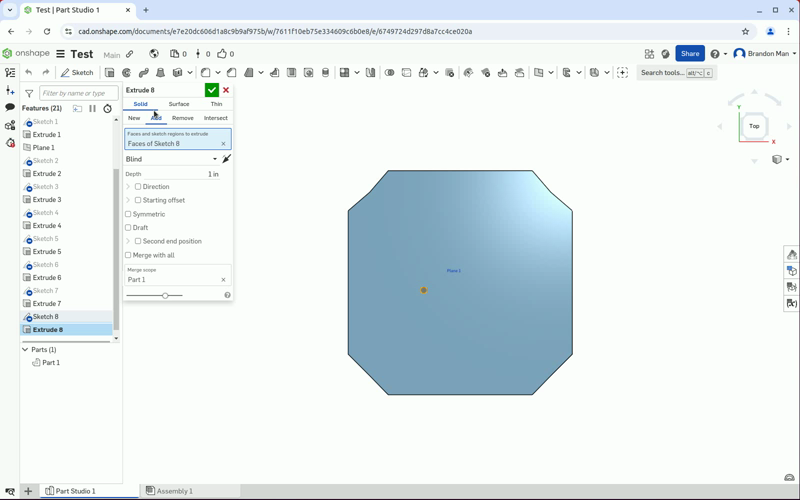
mouse_move(186, 120)
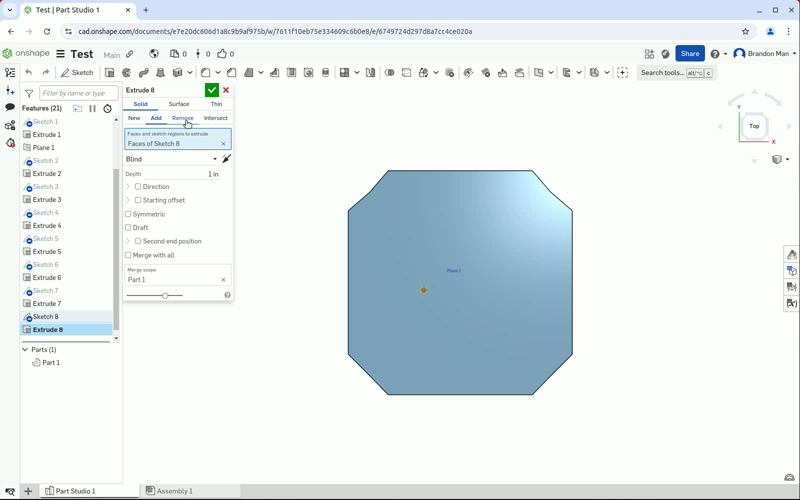
click(186, 120)
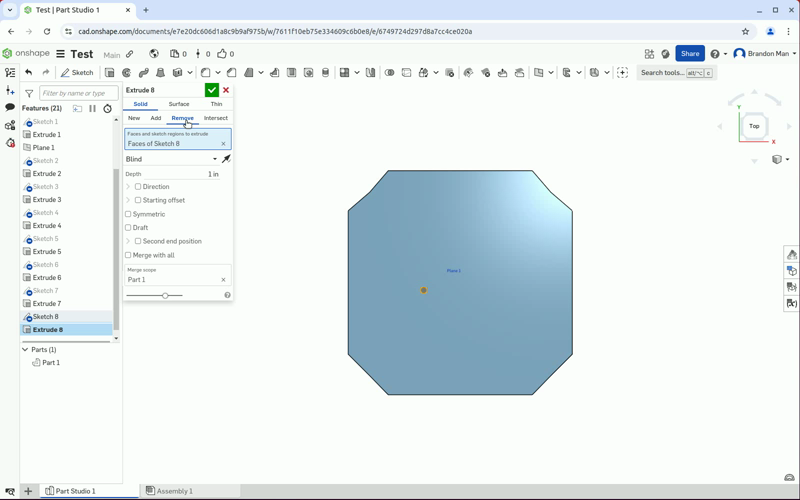
key(tab, 4)
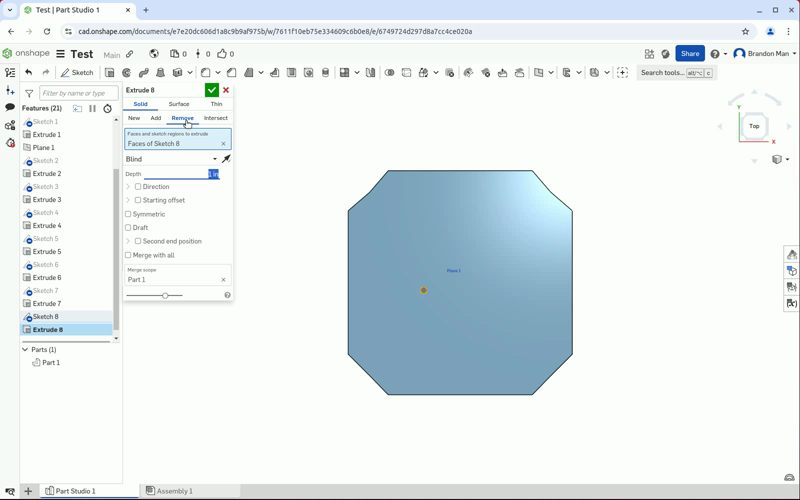
text(3.611)
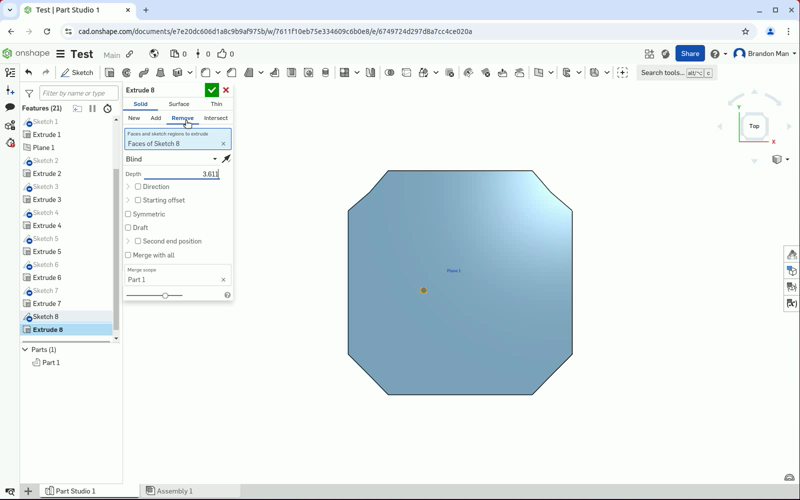
key(tab, 6)
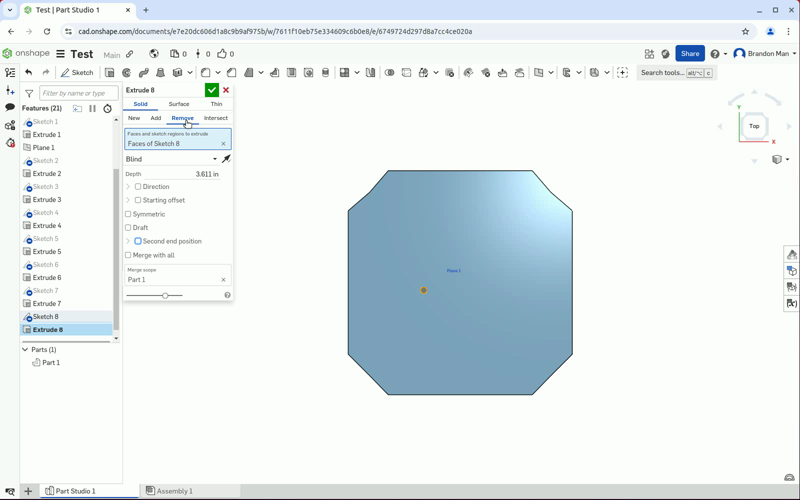
key(space)
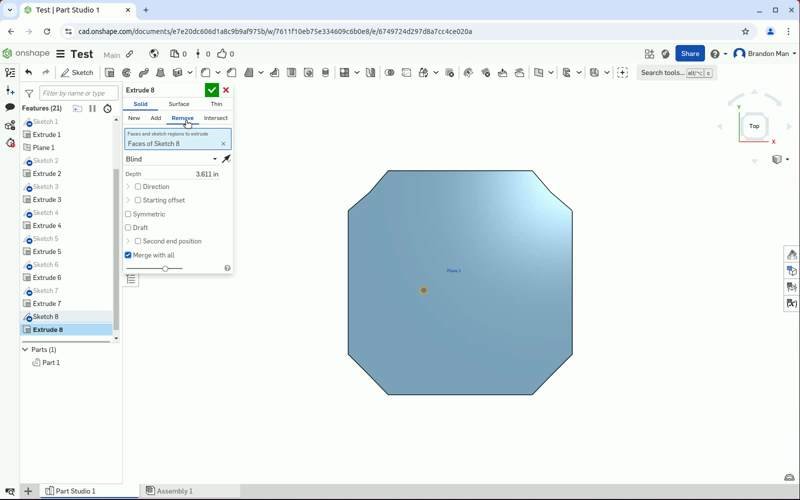
key(enter)
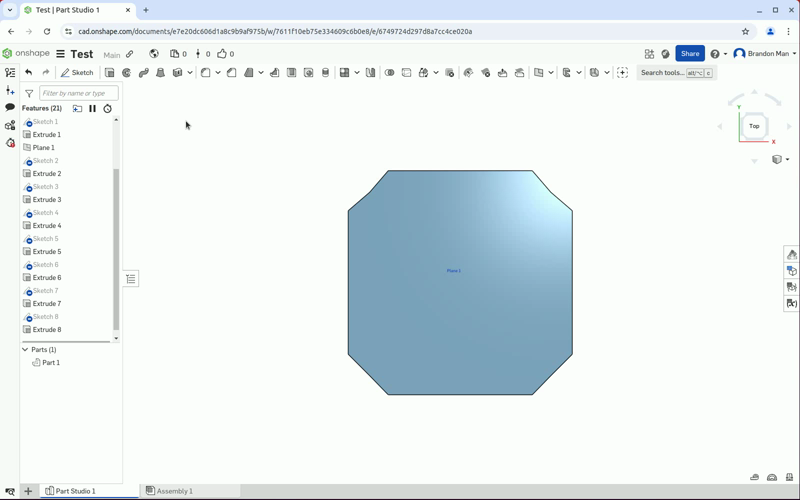
key(shift+h)
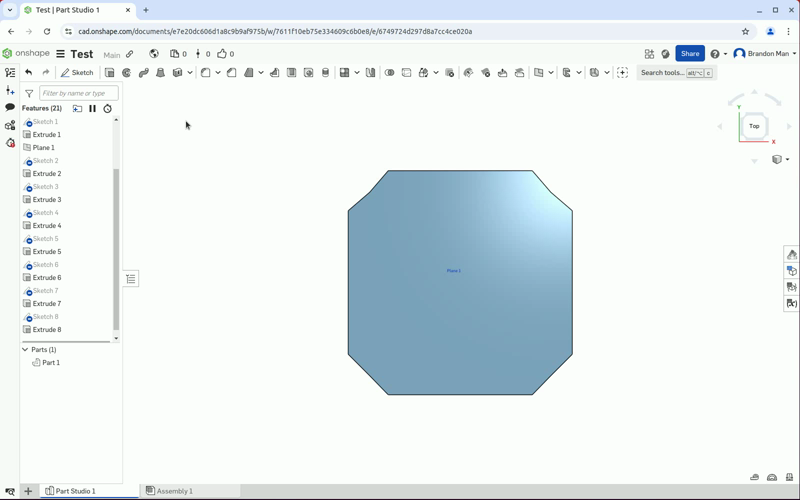
key(shift+h)
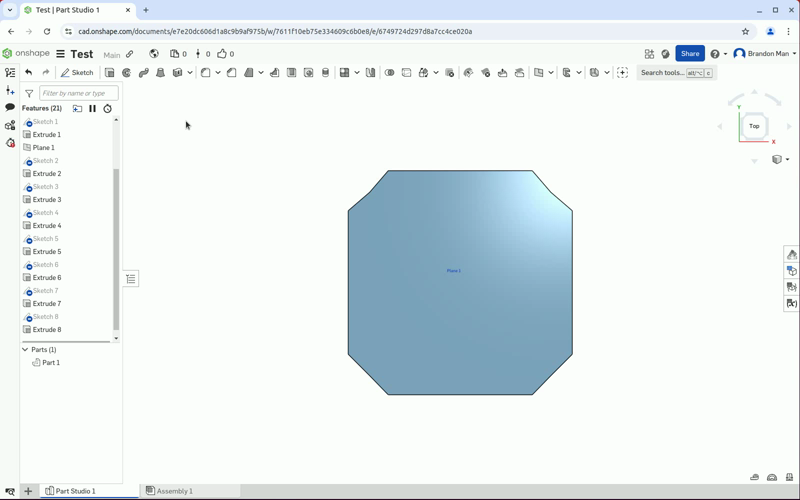
mouse_move(69, 124)
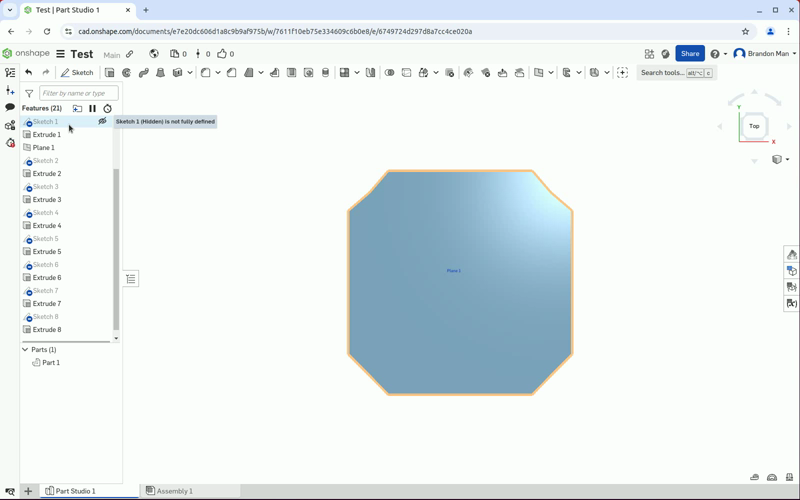
click(69, 124)
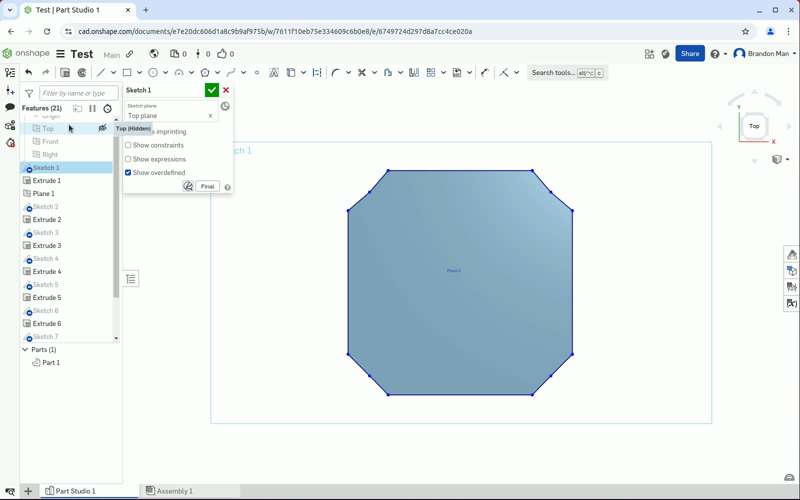
mouse_move(229, 92)
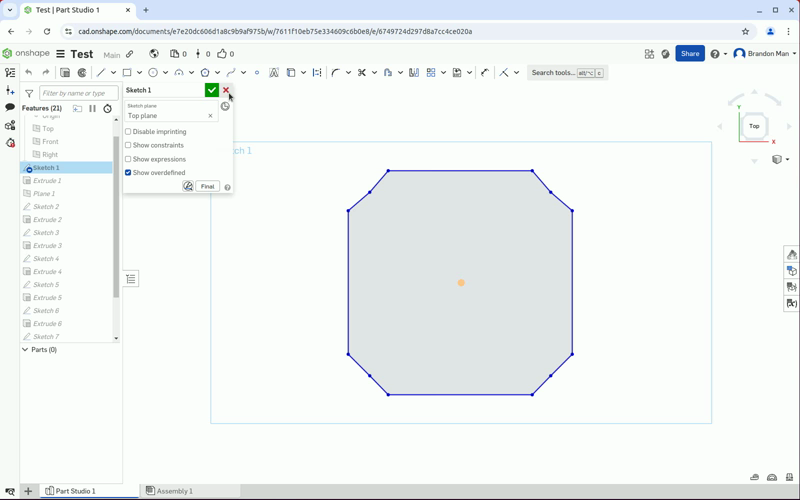
click(229, 92)
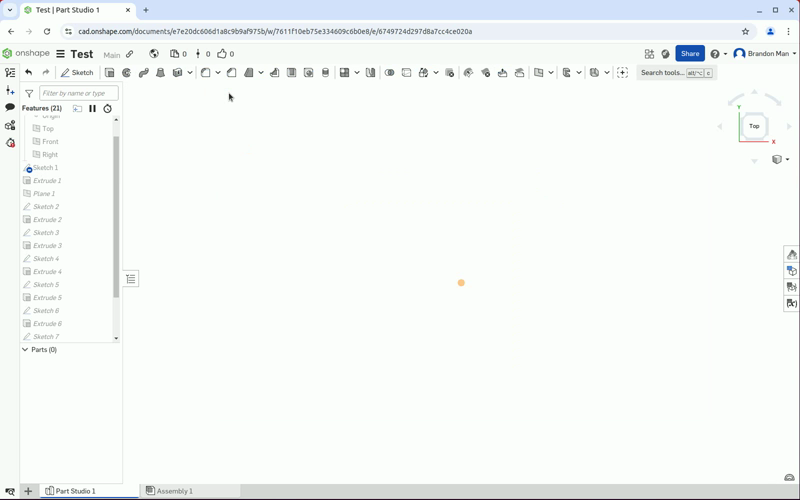
key(shift+s)
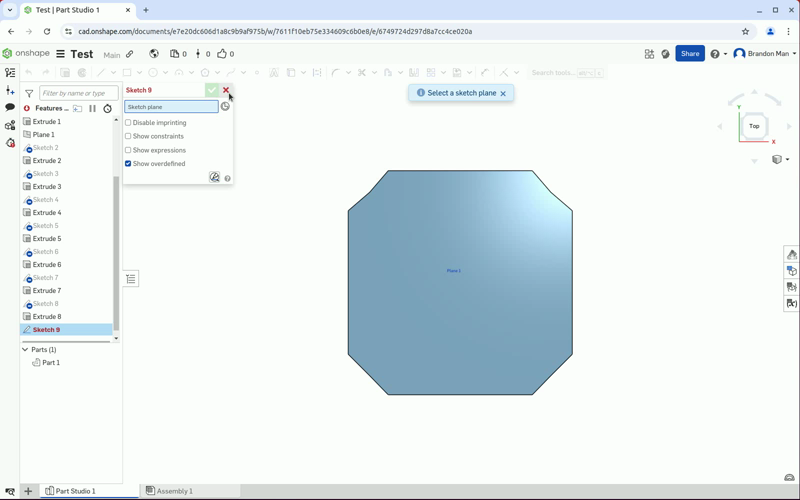
mouse_move(69, 137)
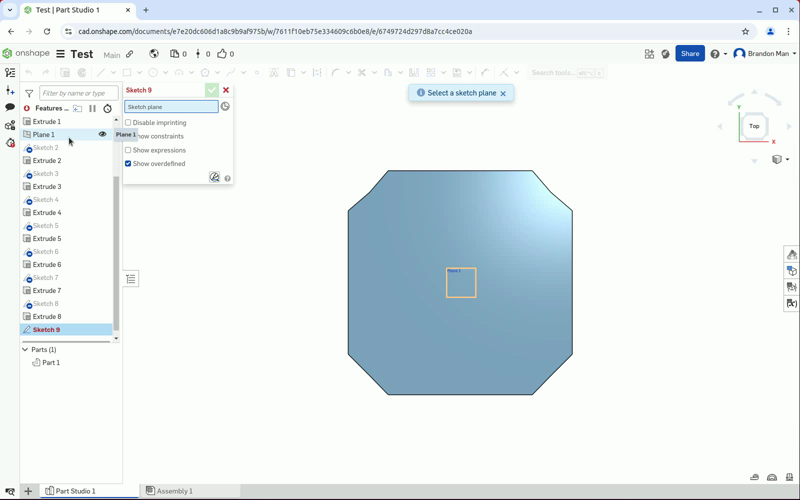
click(69, 137)
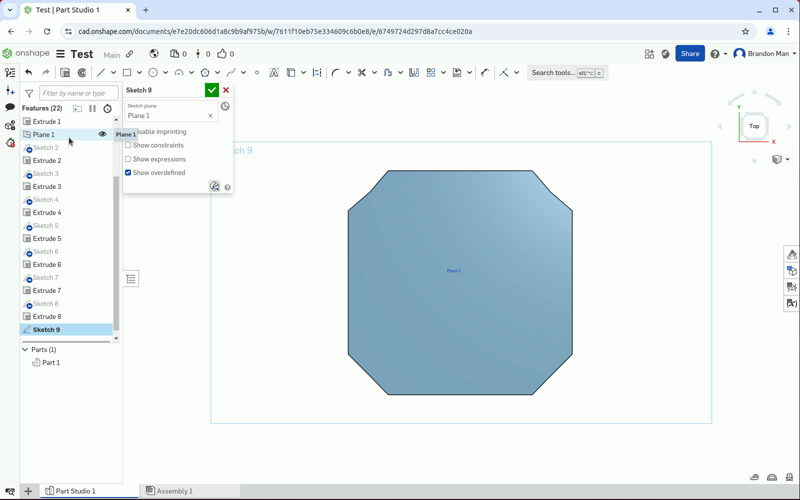
mouse_move(73, 352)
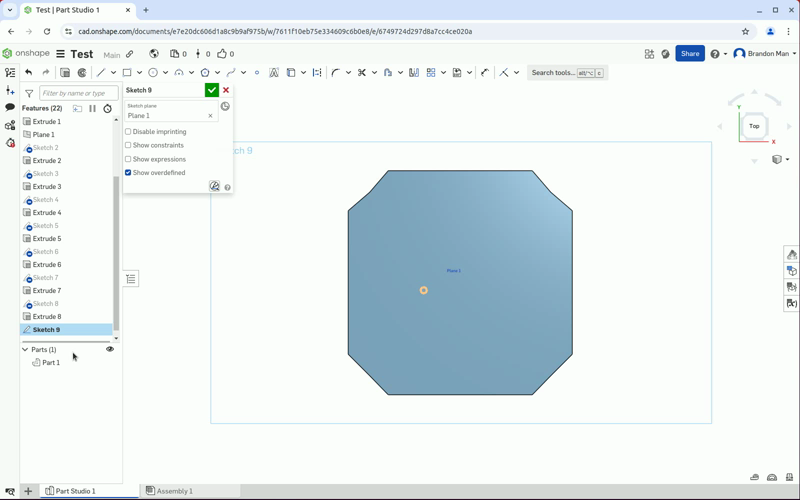
key(y)
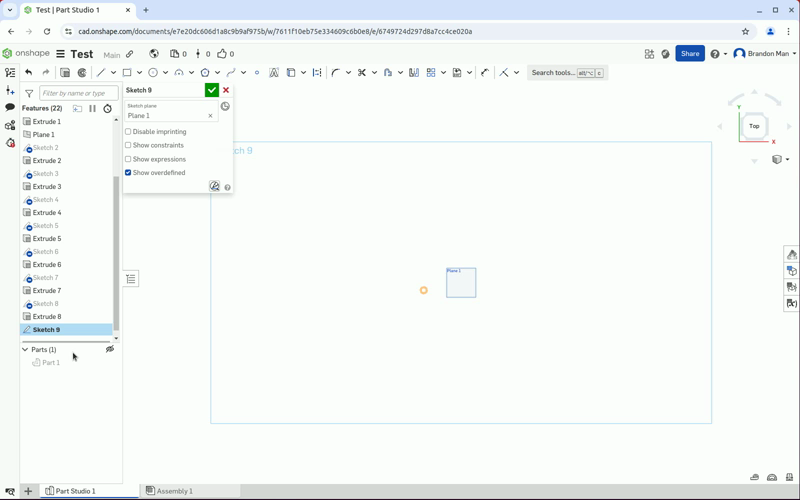
key(c)
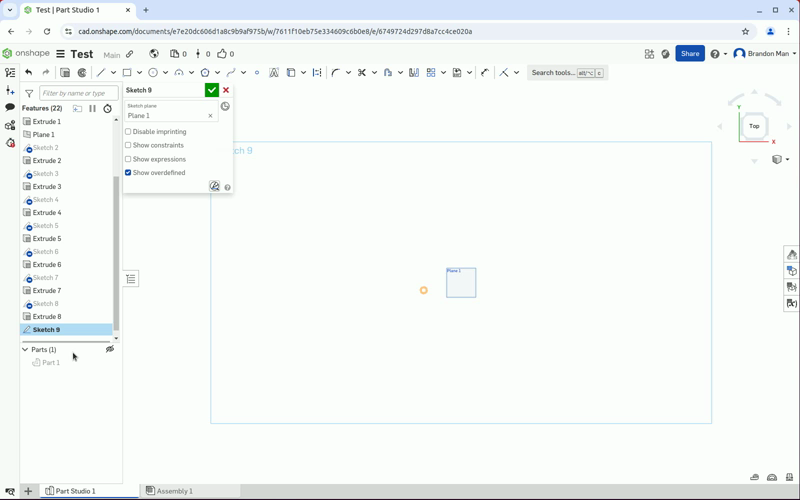
key_down(shift)
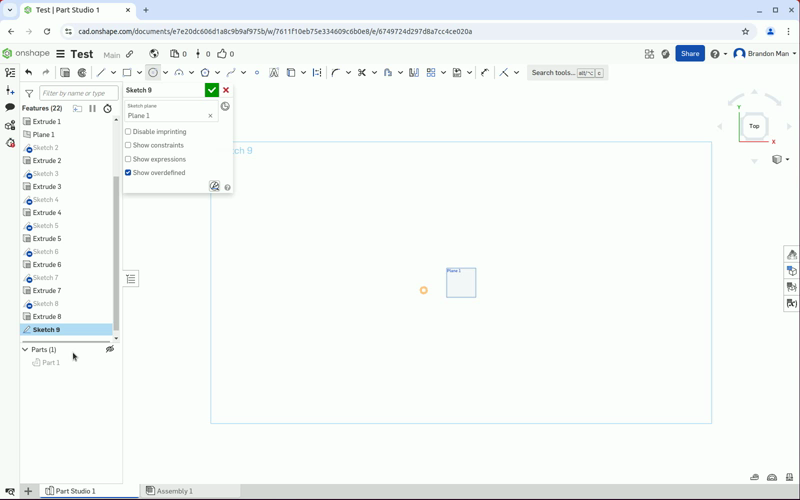
mouse_move(454, 320)
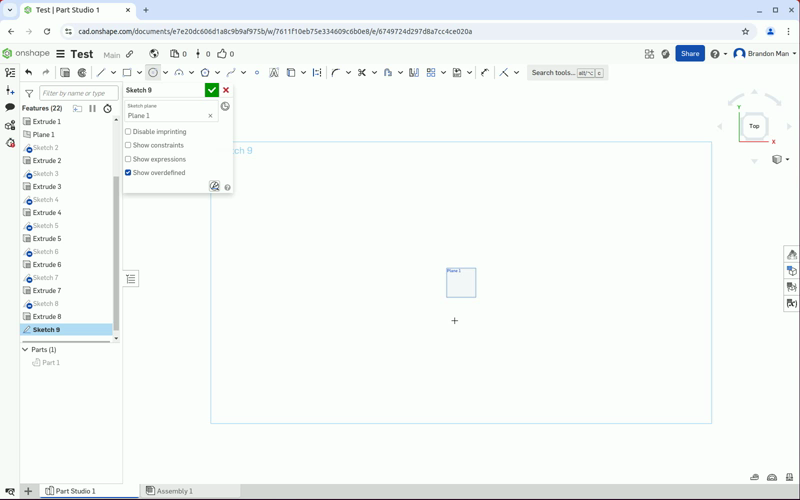
click(454, 320)
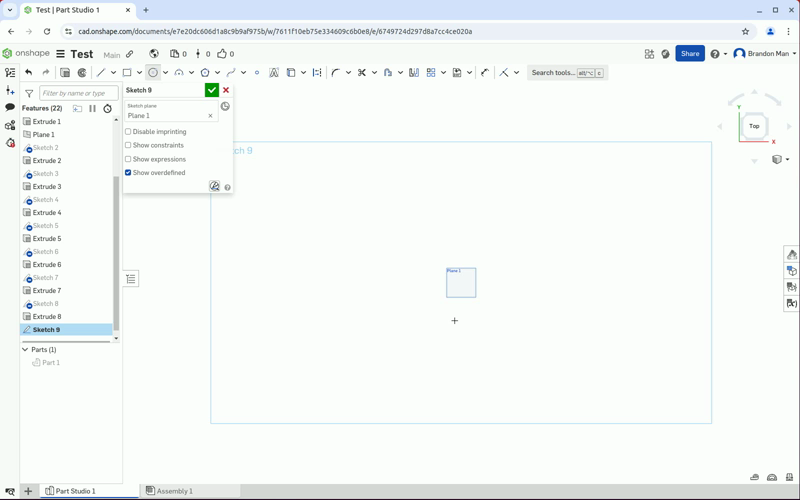
key_up(shift)
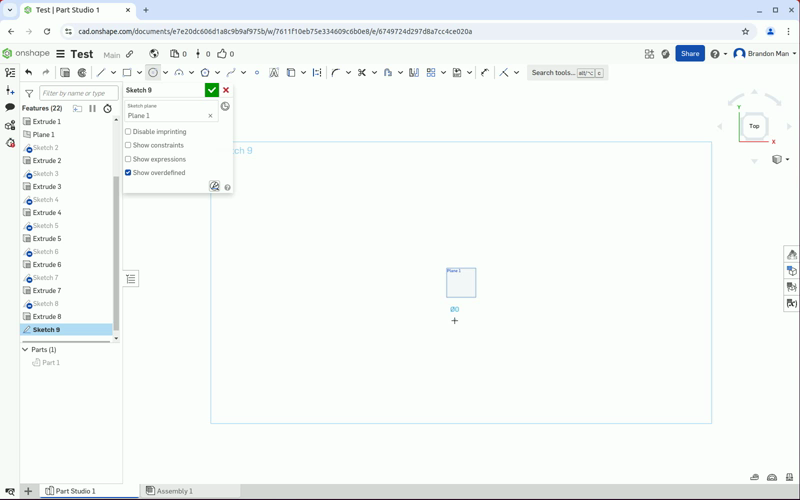
mouse_move(457, 320)
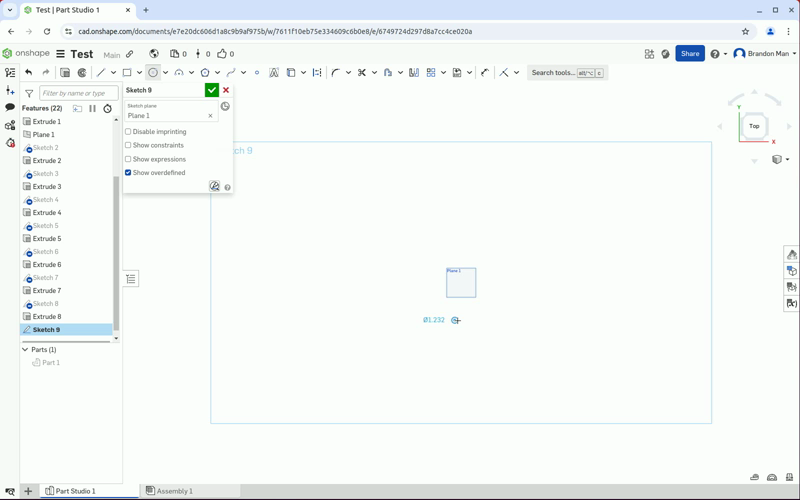
click(457, 320)
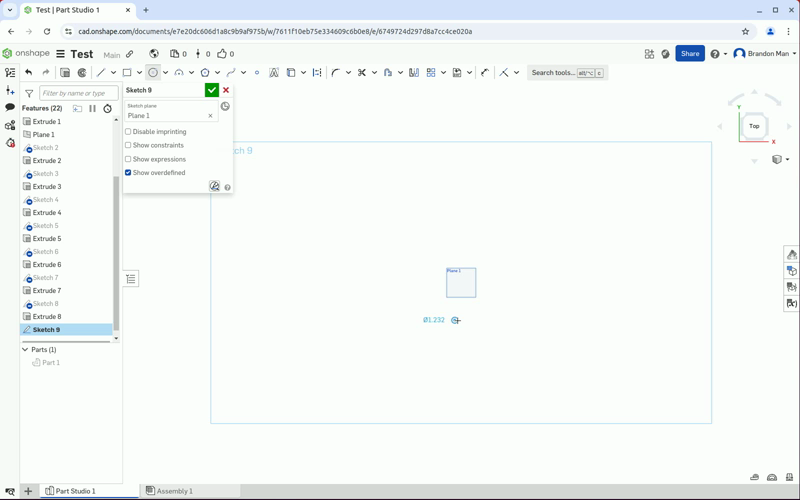
key(esc)
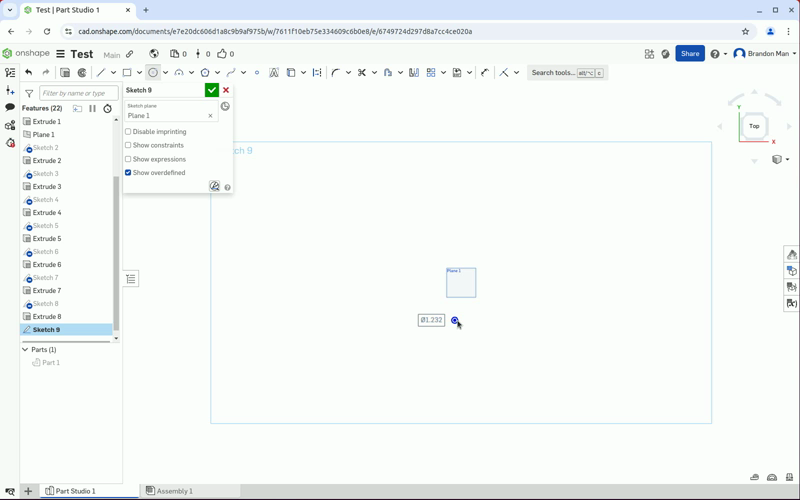
mouse_move(455, 322)
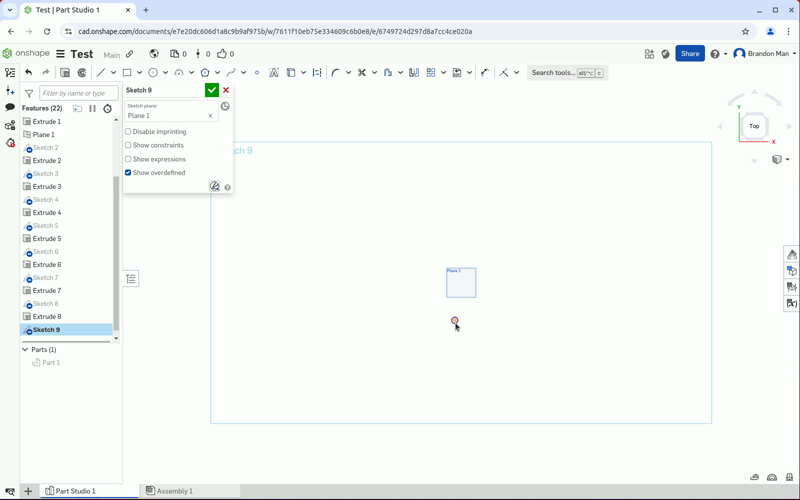
scroll(6)
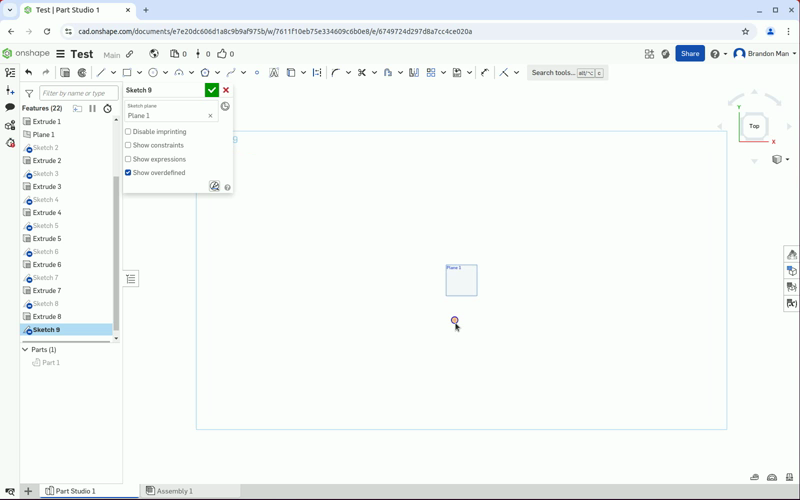
scroll(6)
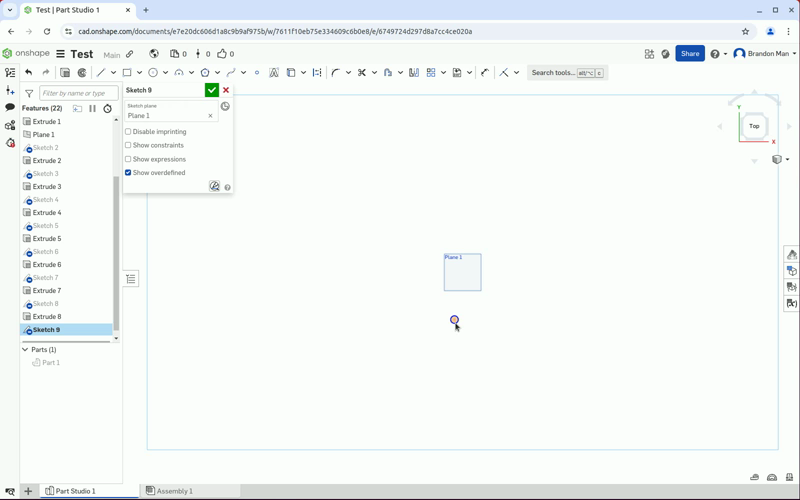
scroll(6)
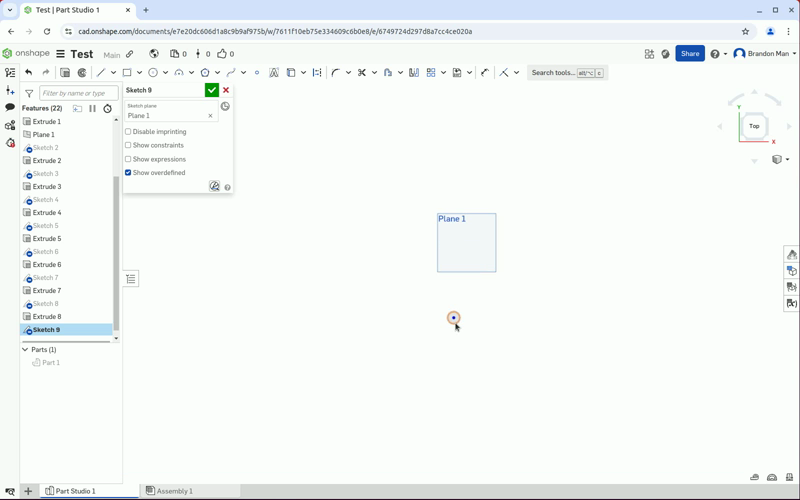
scroll(6)
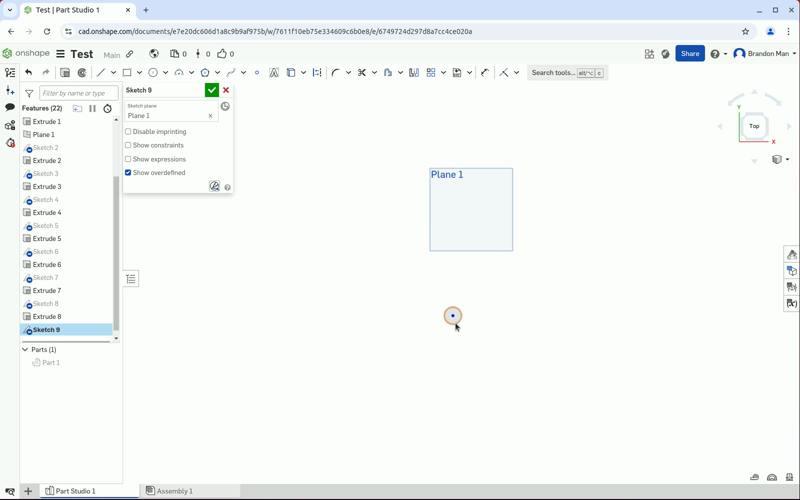
scroll(6)
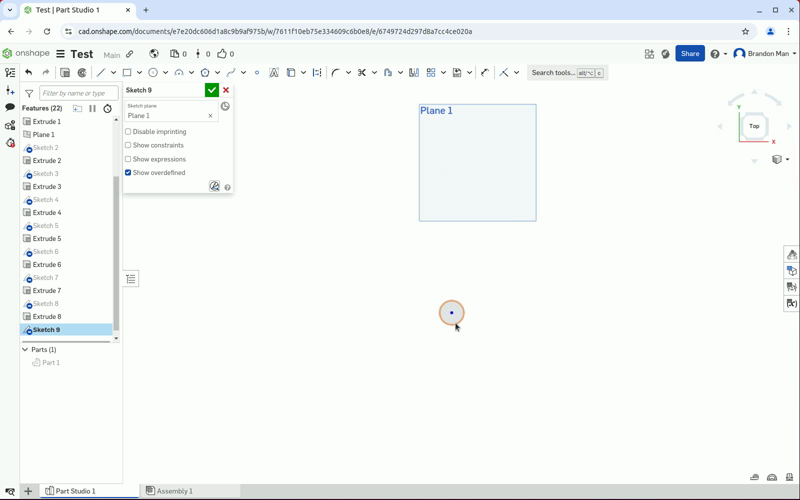
scroll(6)
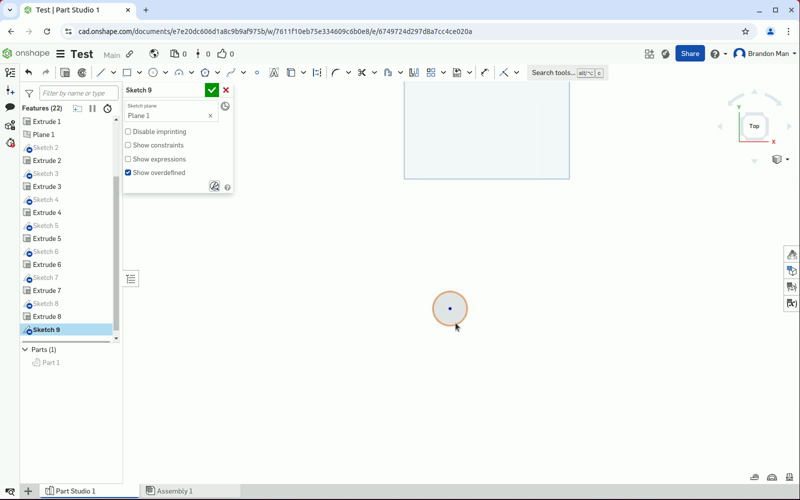
scroll(6)
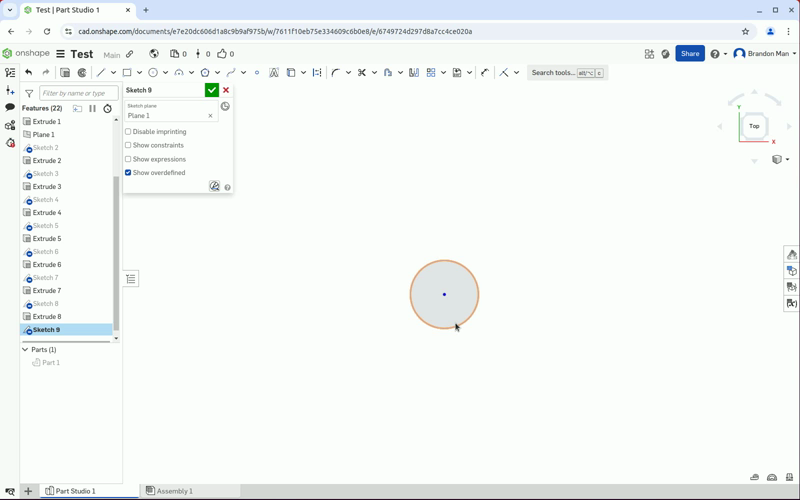
click(455, 322)
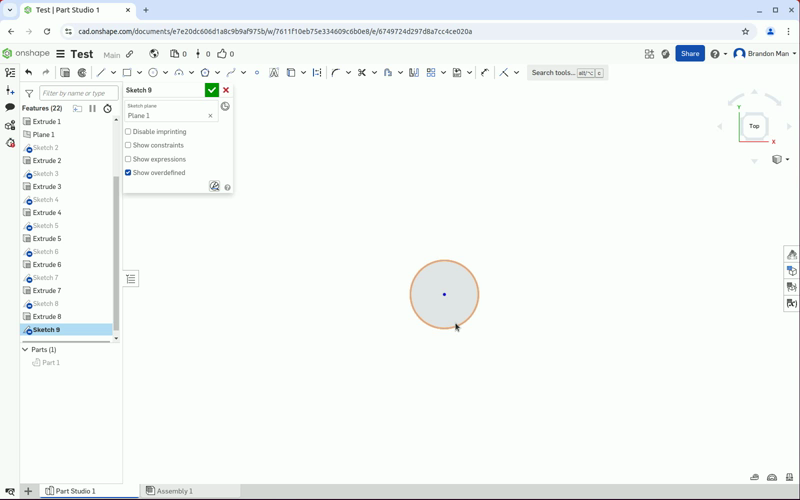
scroll(-6)
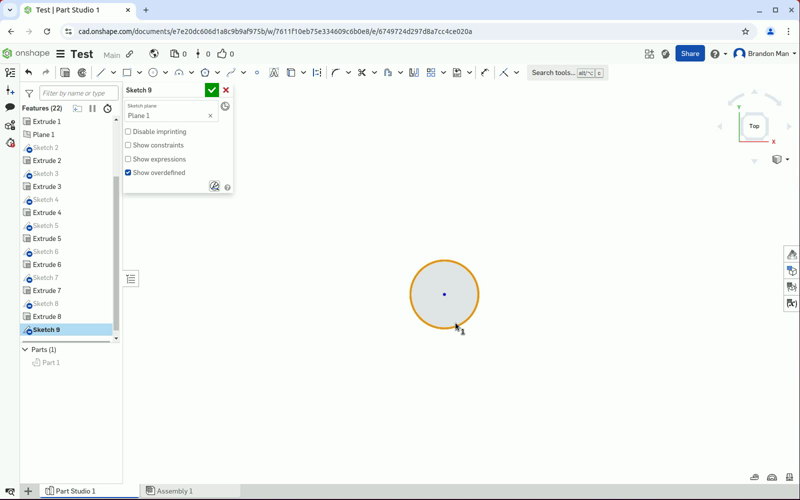
scroll(-6)
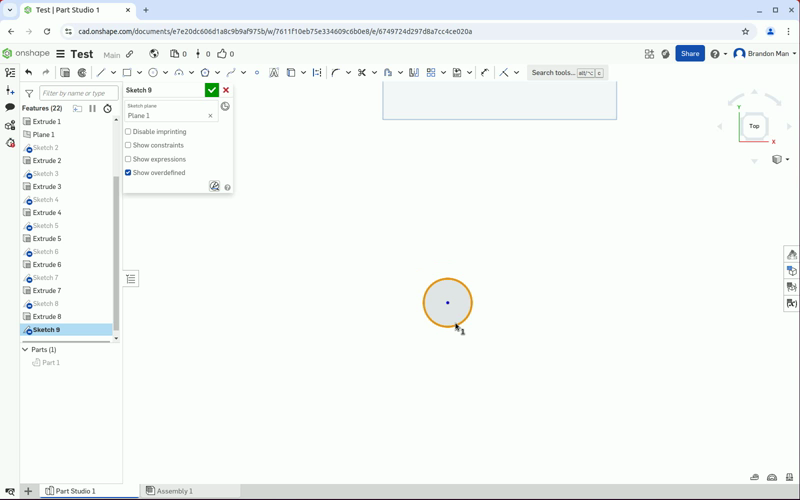
scroll(-6)
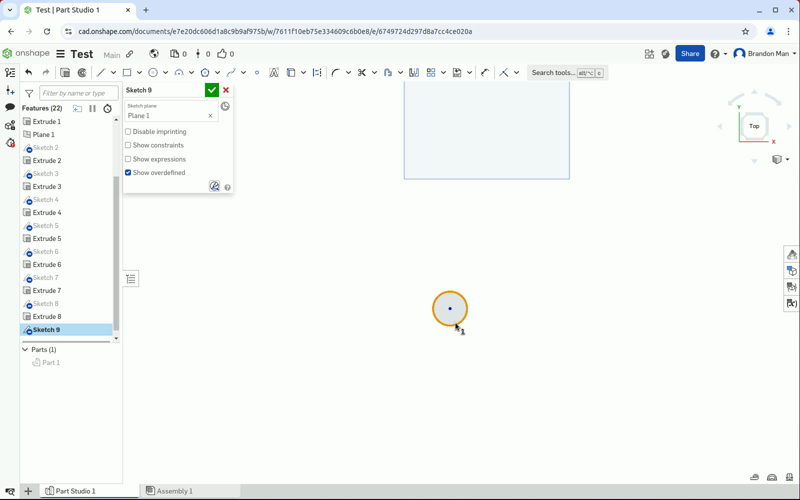
scroll(-6)
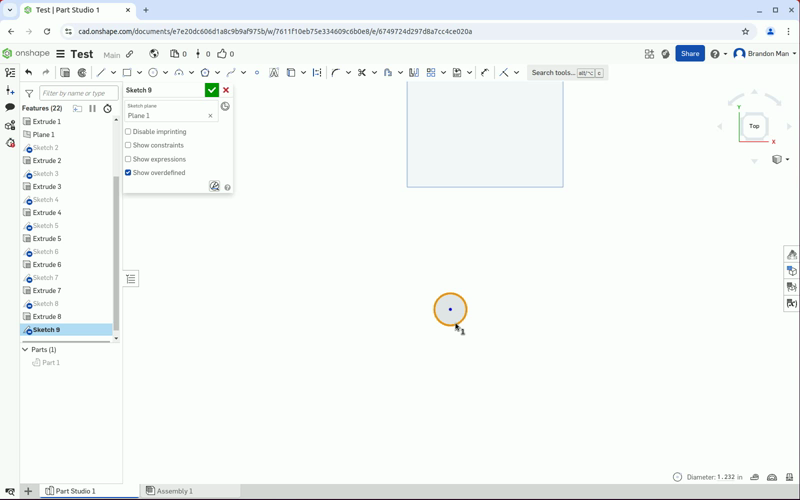
scroll(-6)
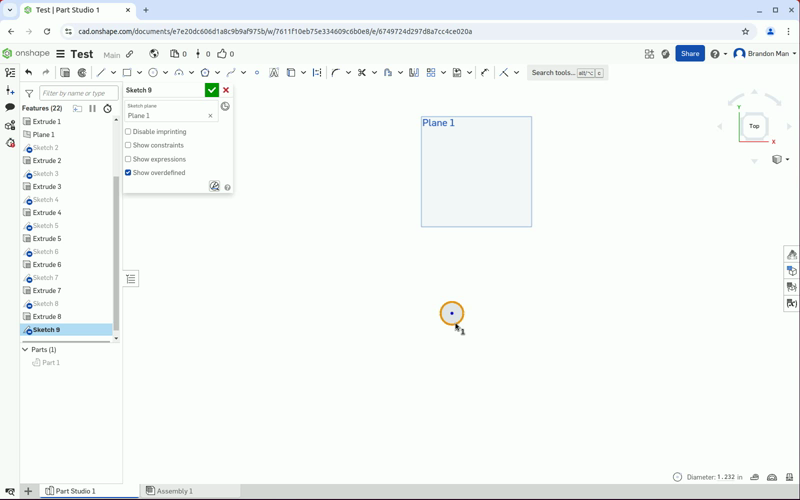
scroll(-6)
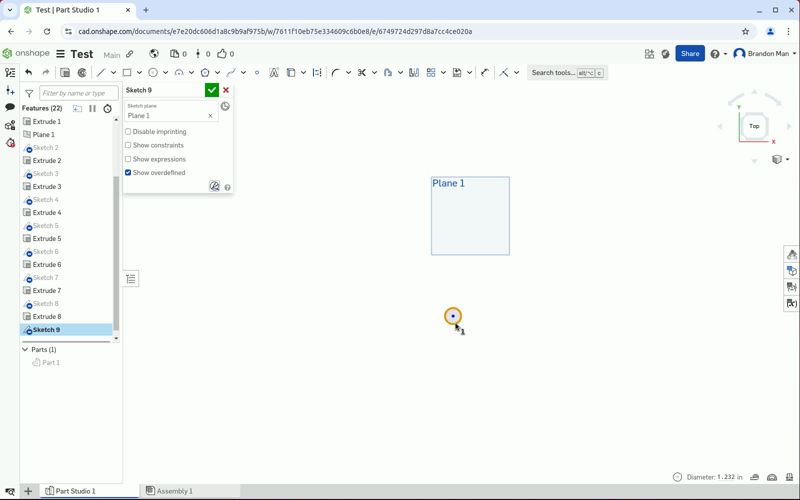
scroll(-6)
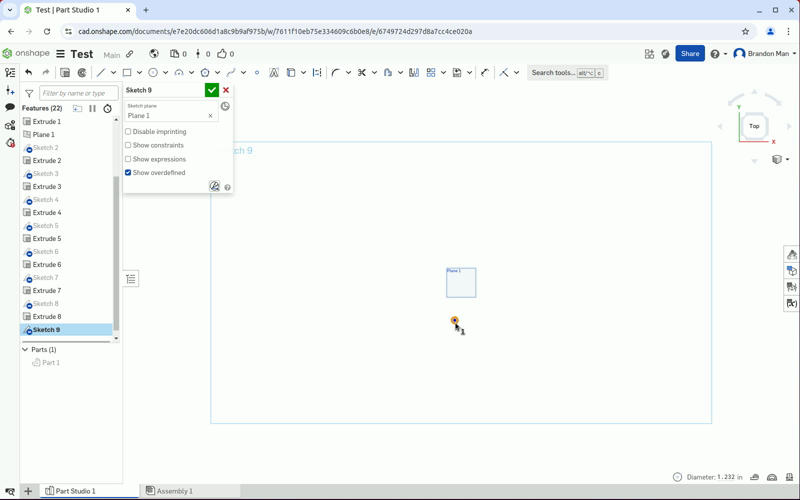
mouse_move(73, 352)
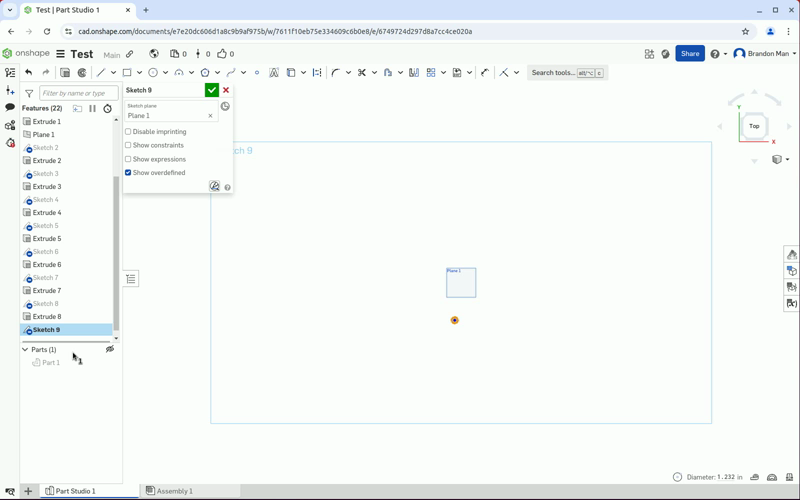
key(shift+y)
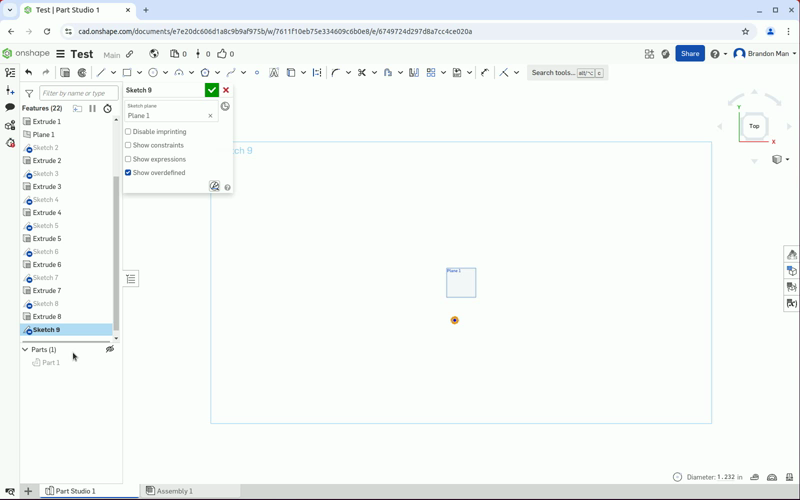
key(shift+e)
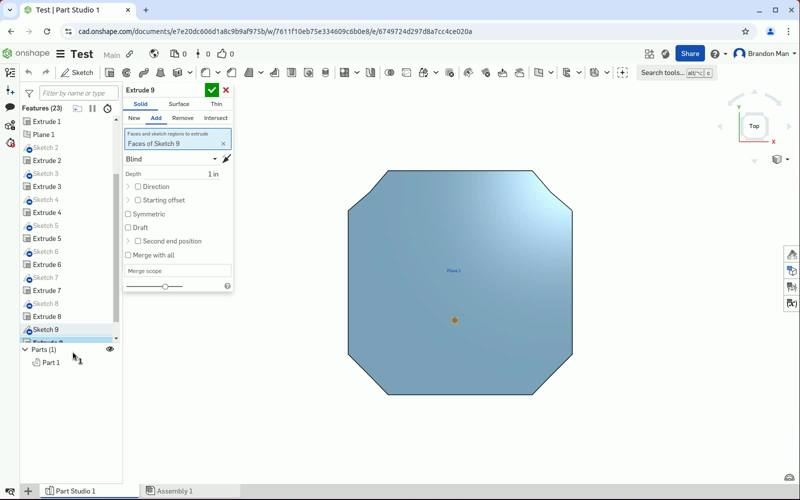
mouse_move(143, 106)
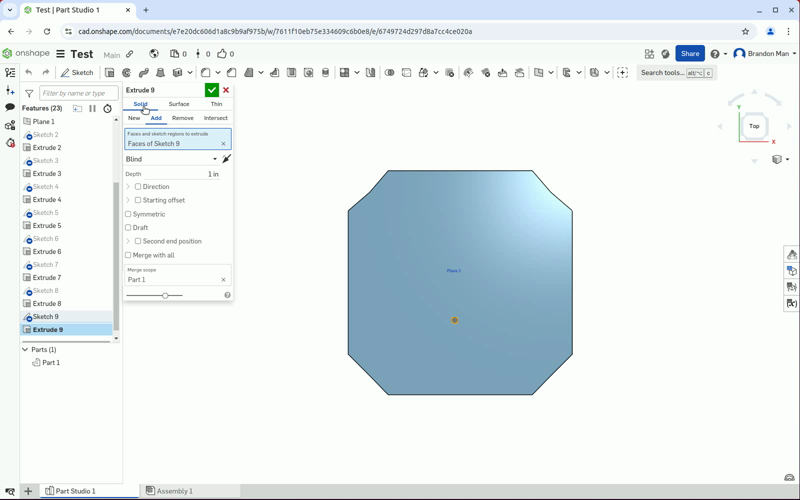
click(143, 106)
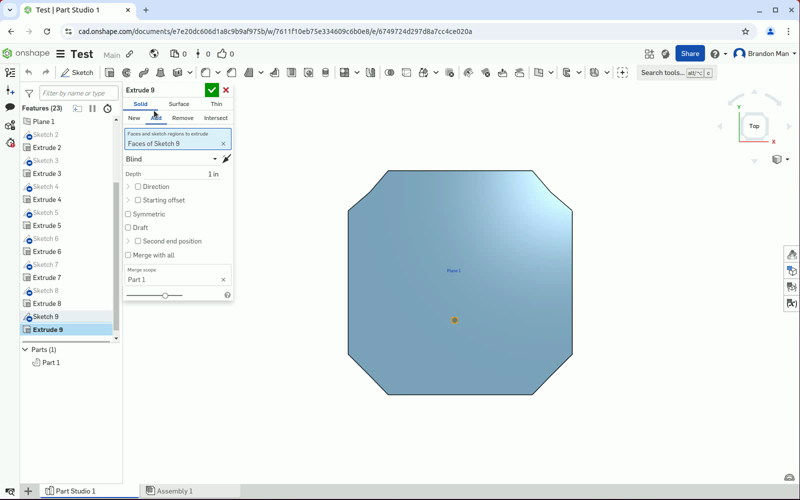
mouse_move(186, 120)
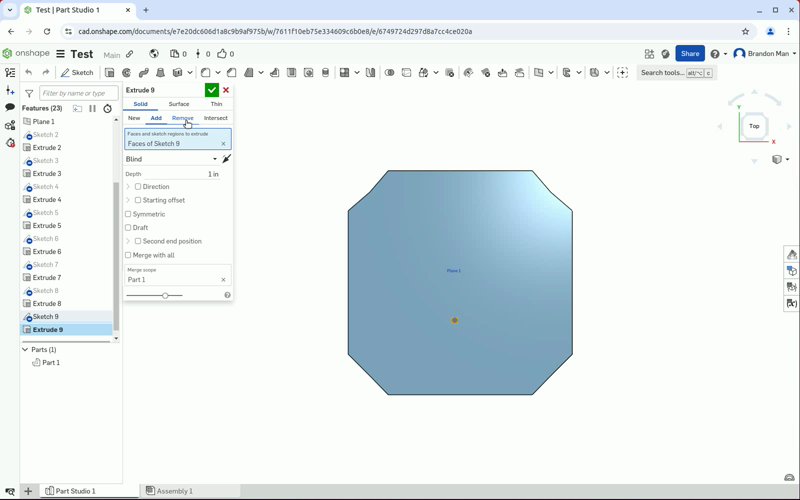
click(186, 120)
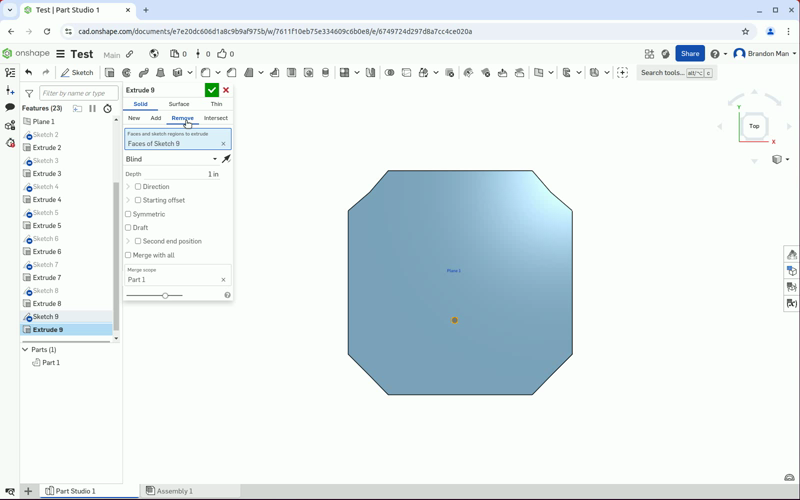
key(tab, 4)
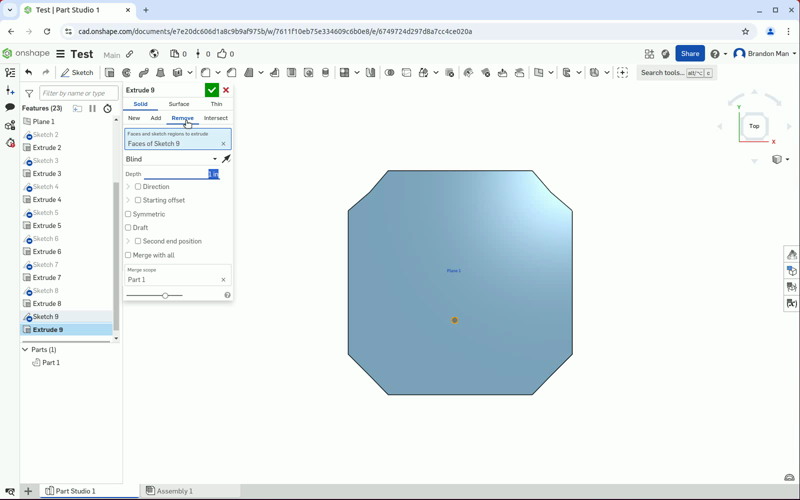
text(3.611)
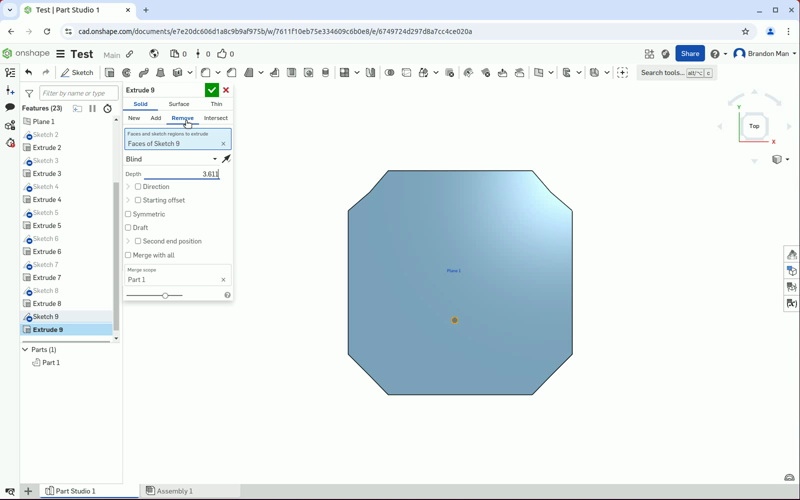
key(tab, 6)
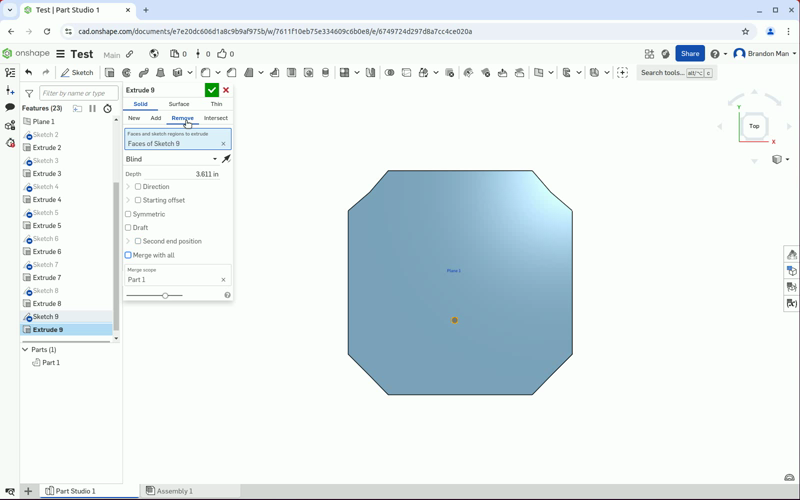
key(space)
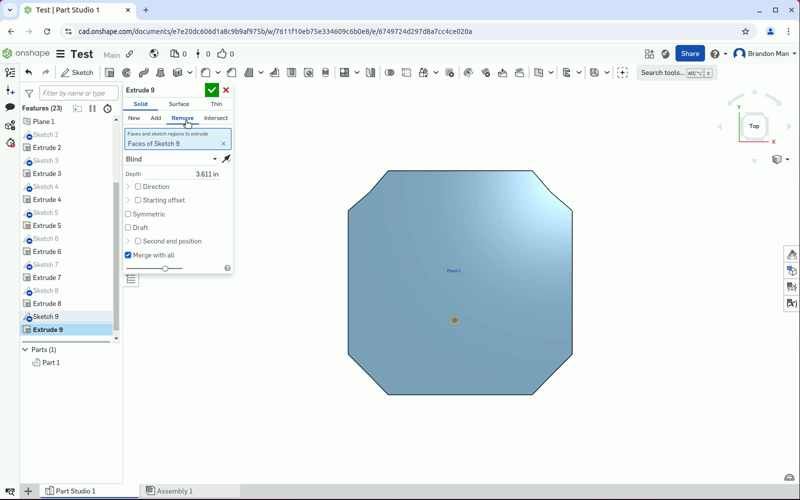
key(enter)
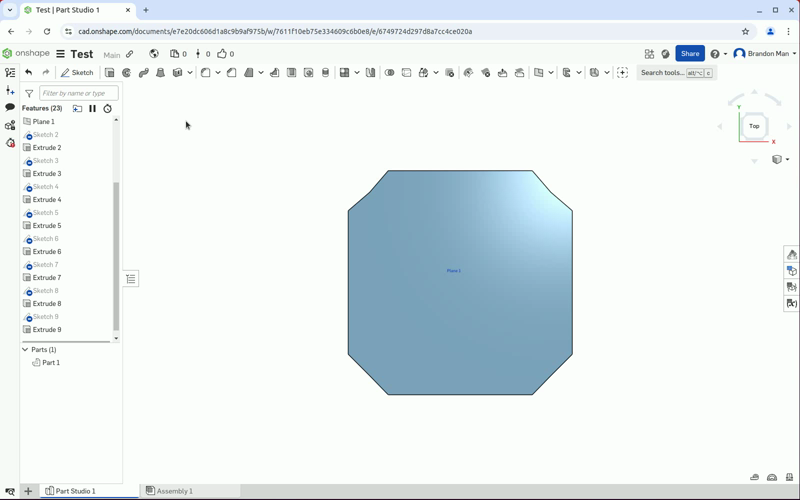
key(shift+h)
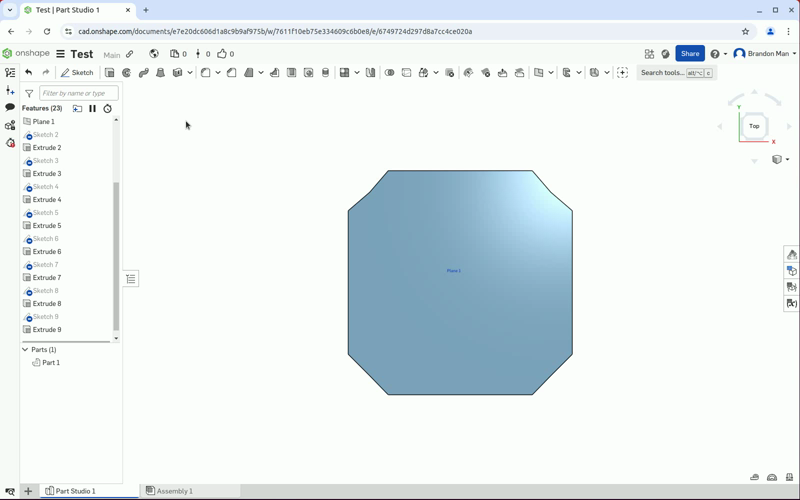
key(shift+h)
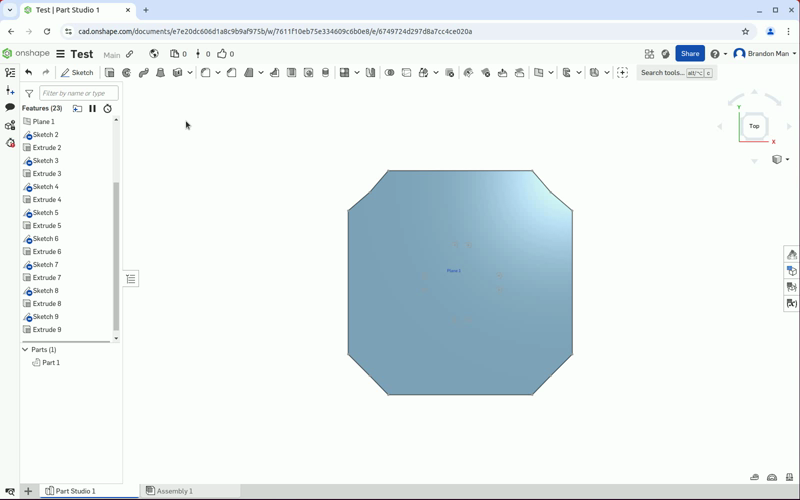
key(shift+7)
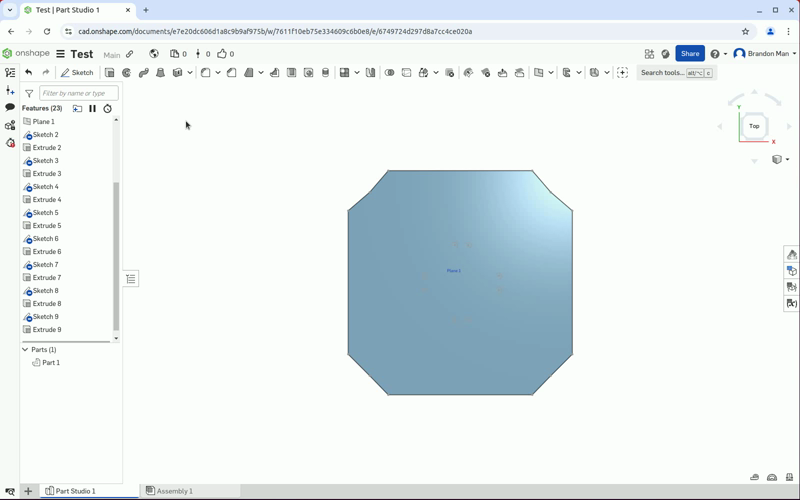
key(up, 3)
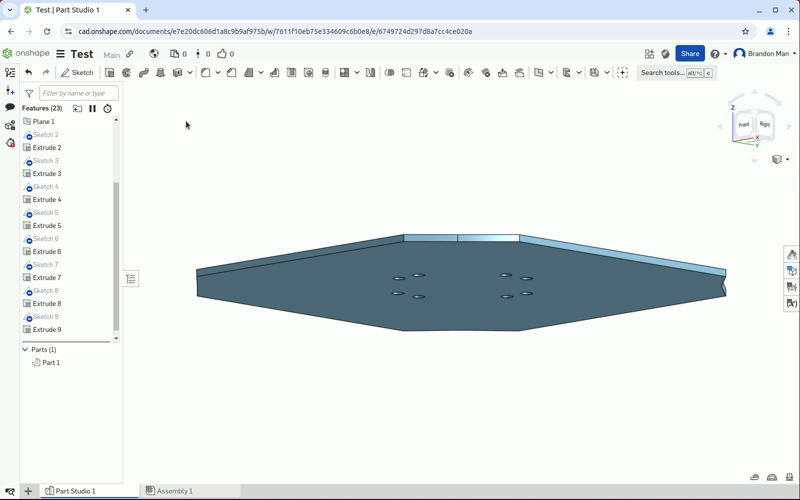
key(left, 3)
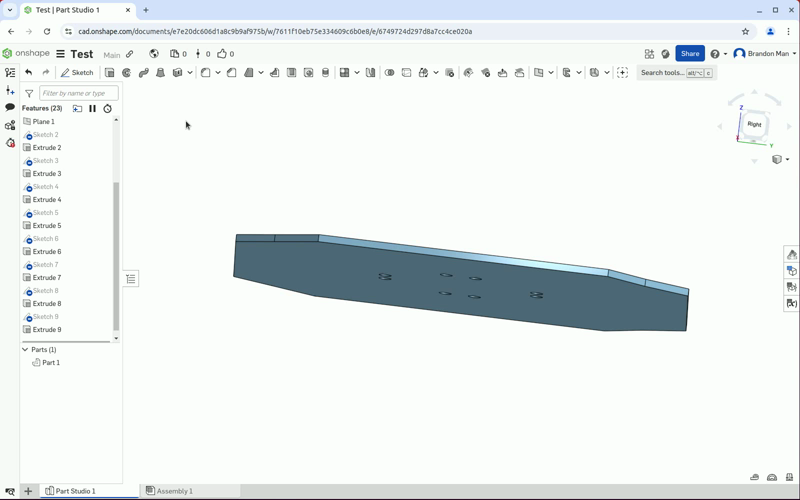
key(right, 3)
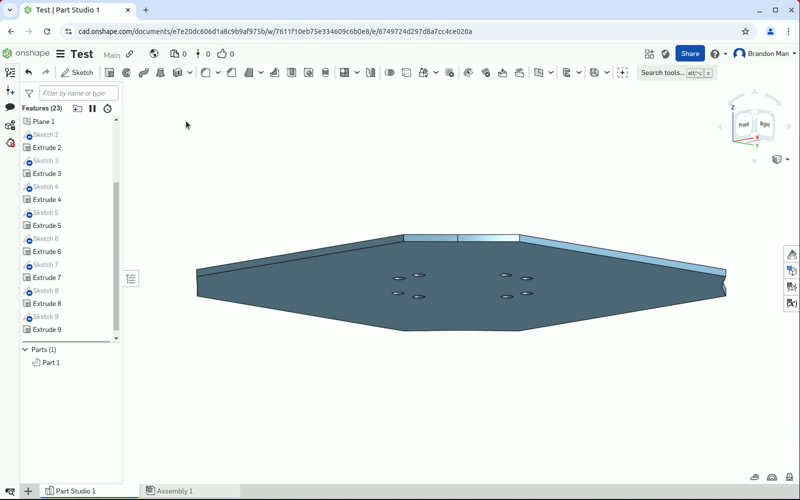
key(down, 3)
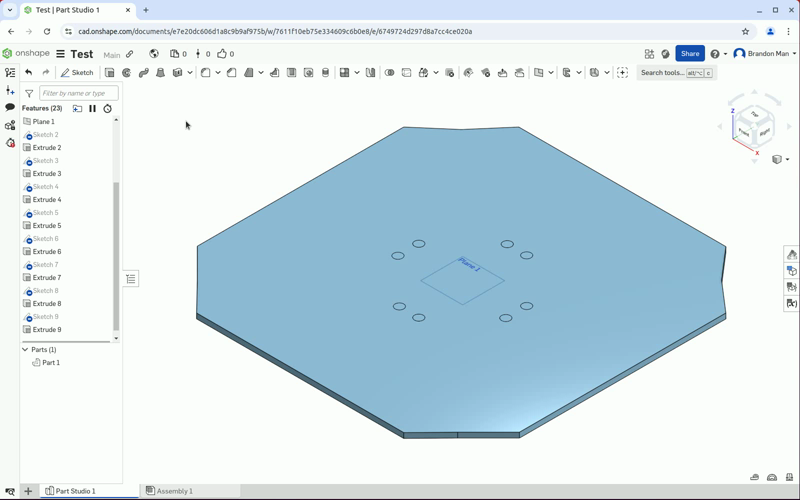
mouse_move(69, 98)
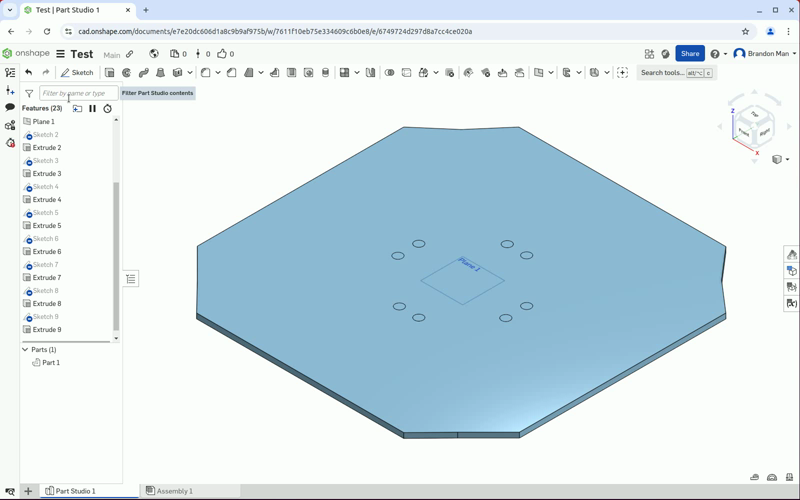
click(69, 98)